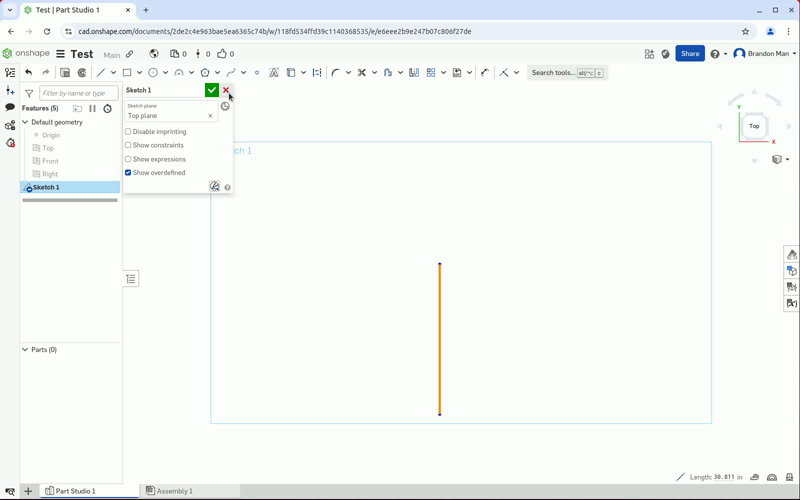
key(shift+h)
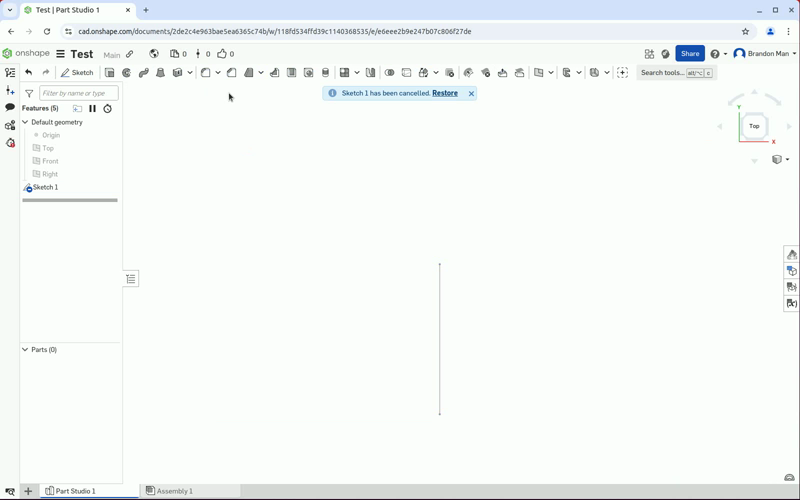
key(shift+s)
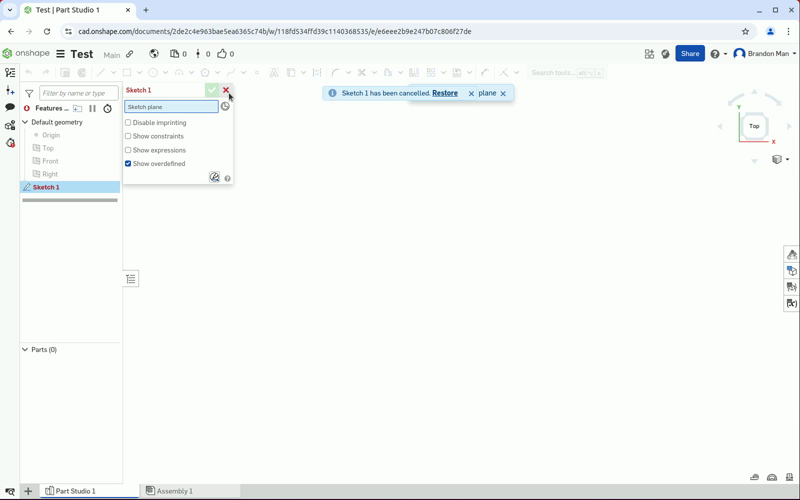
mouse_move(73, 150)
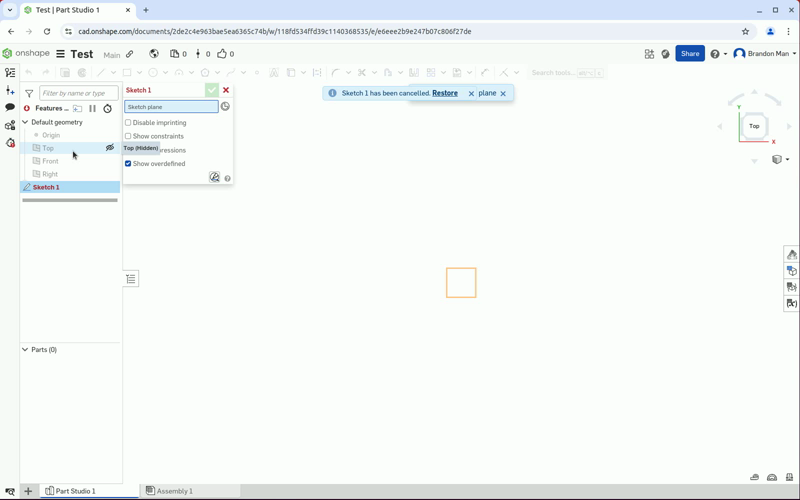
click(73, 150)
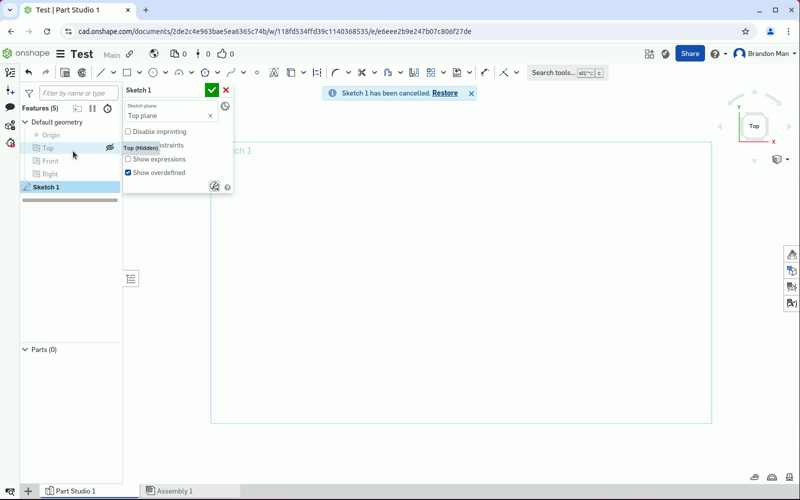
mouse_move(73, 352)
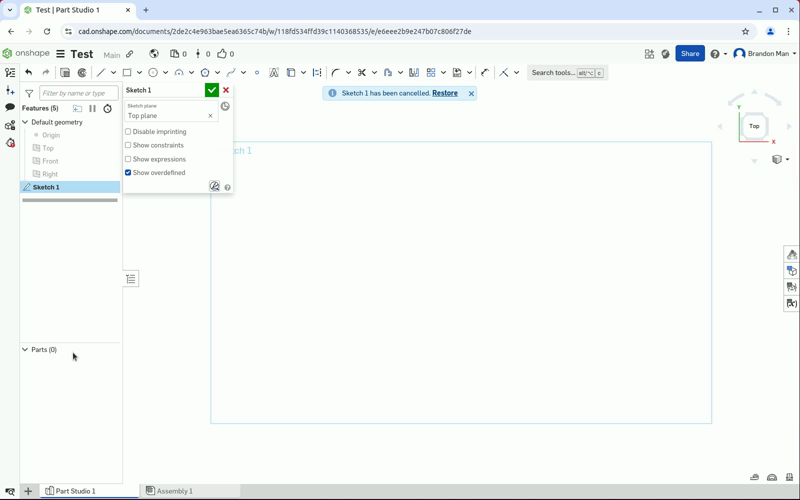
key(y)
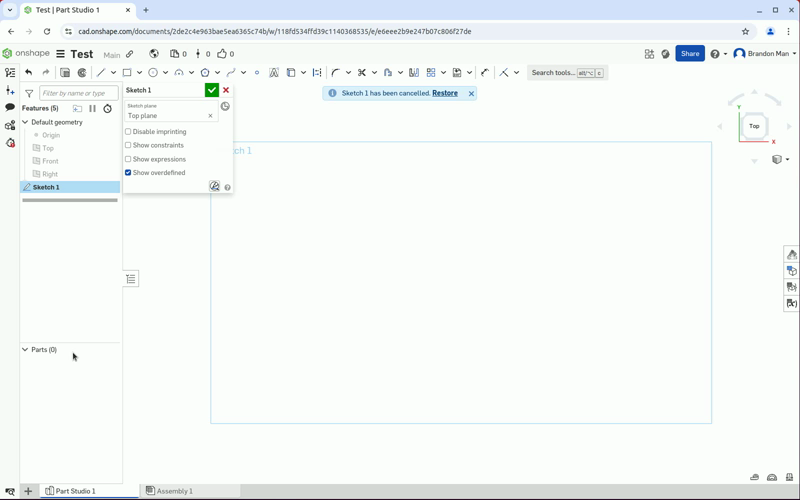
key(l)
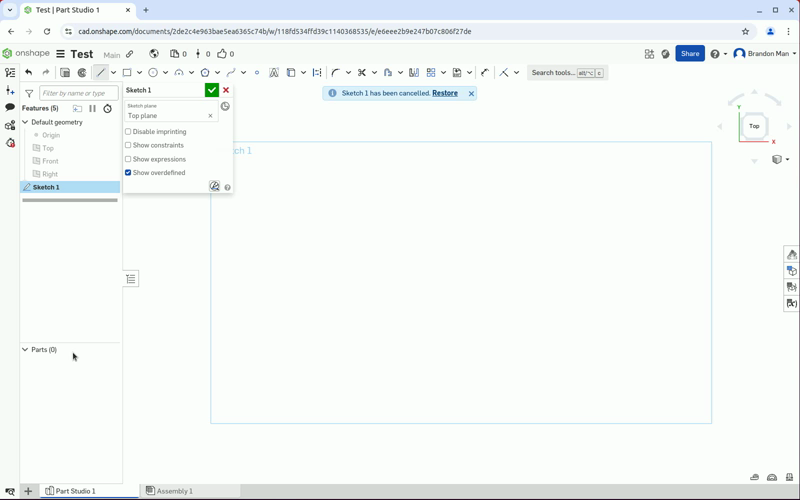
key_down(shift)
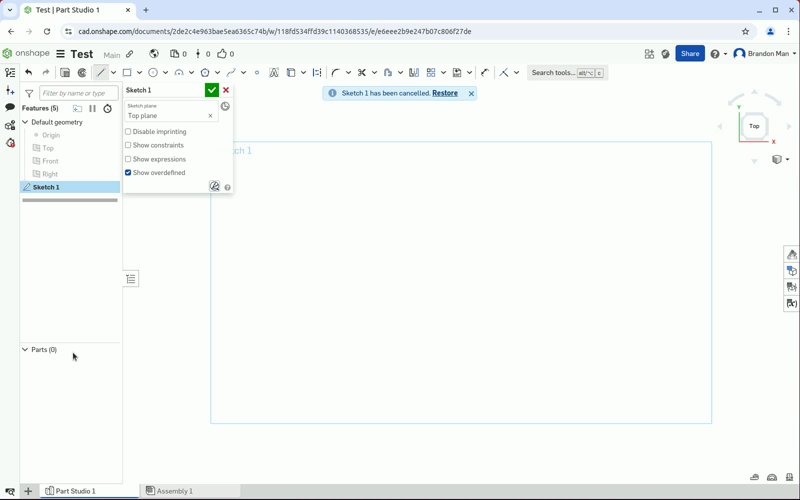
mouse_move(348, 365)
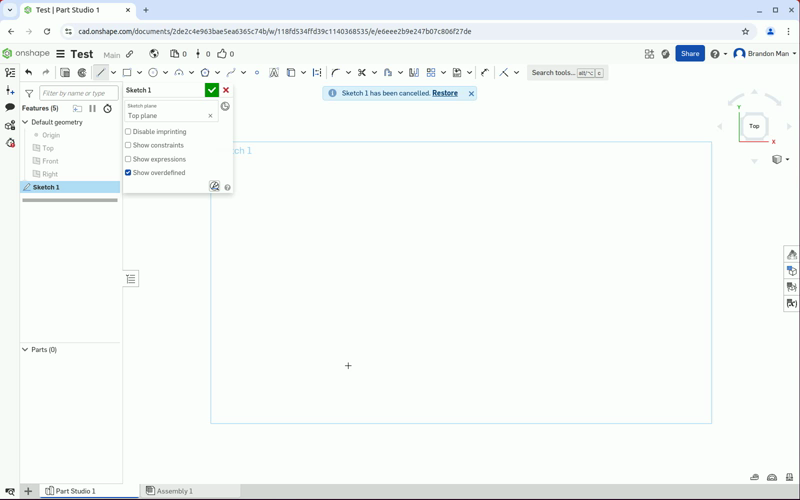
click(348, 365)
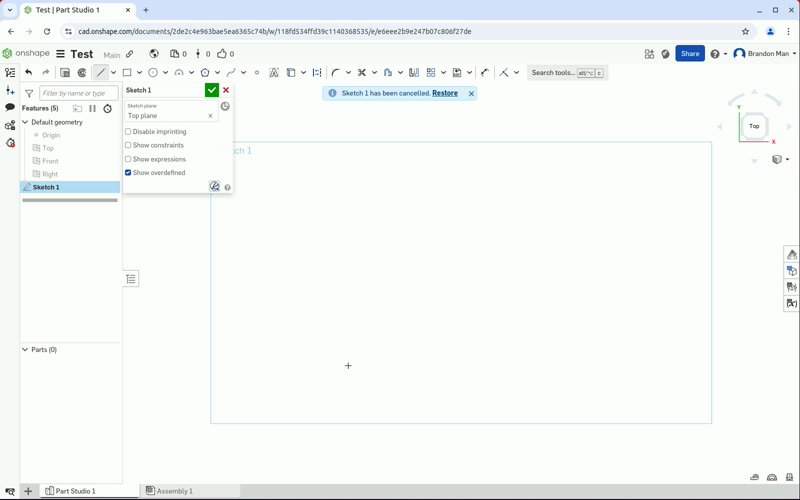
key_up(shift)
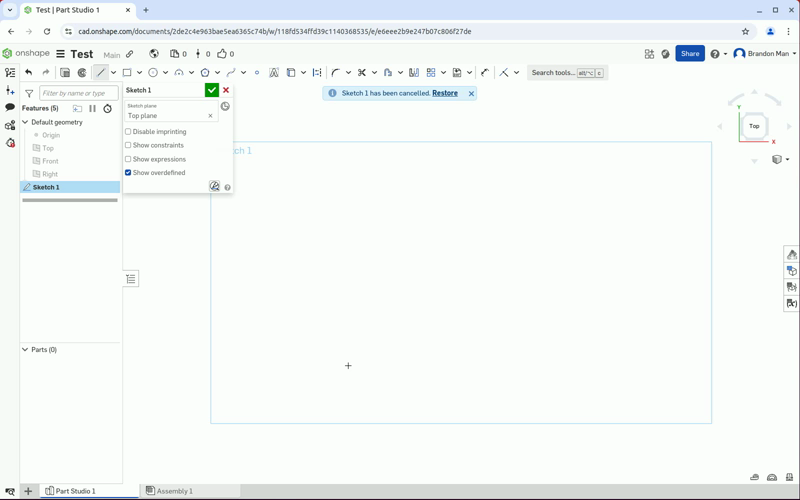
key_down(shift)
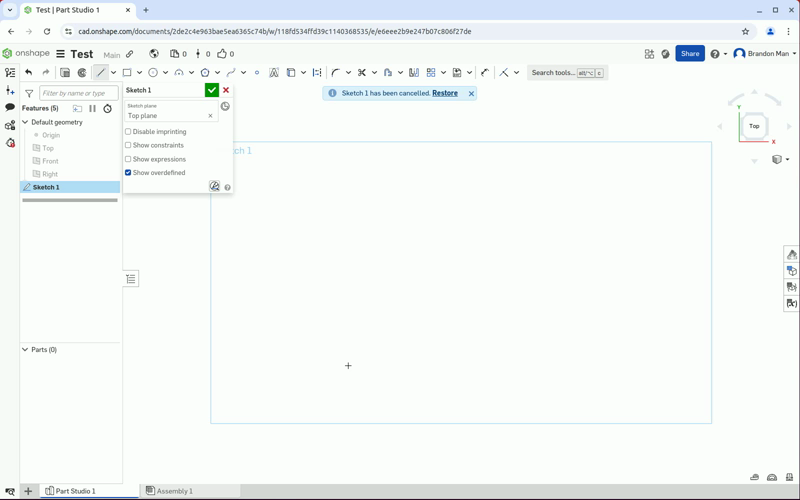
mouse_move(378, 365)
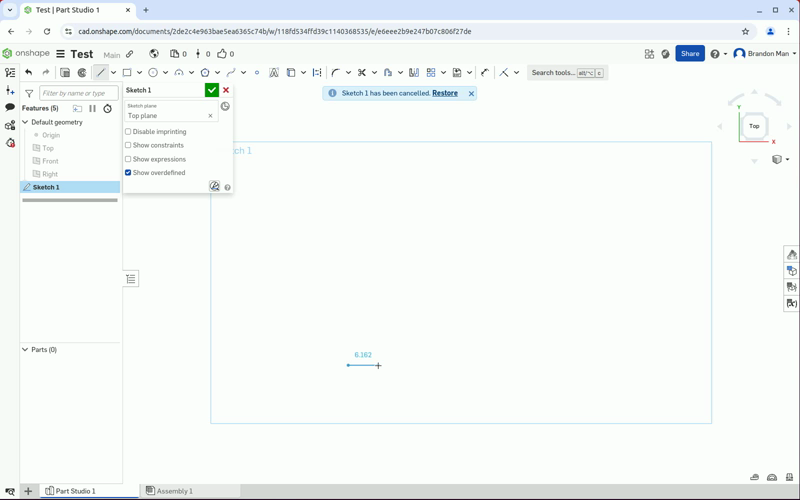
mouse_move(376, 365)
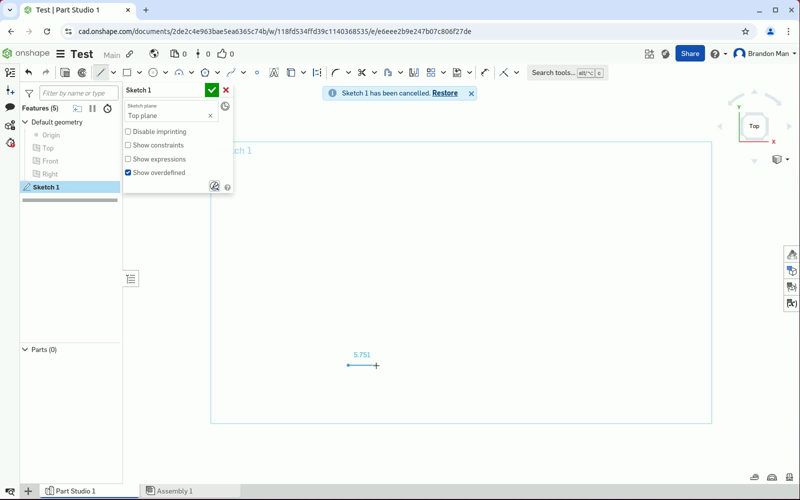
click(376, 365)
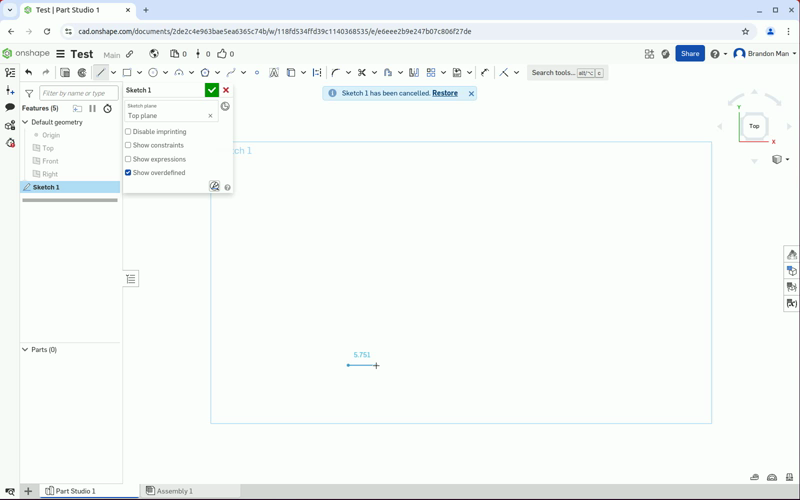
key_up(shift)
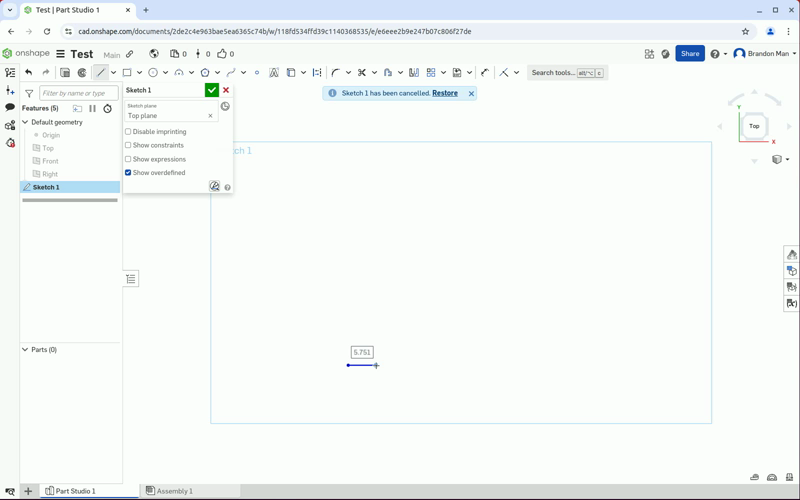
key_down(shift)
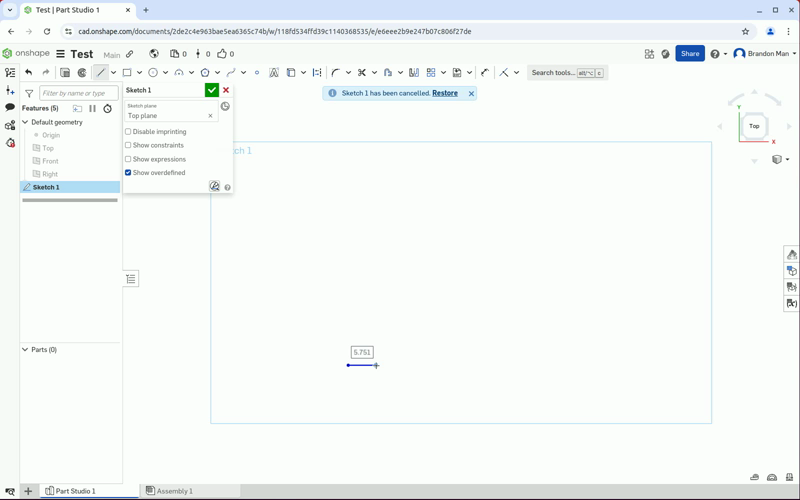
mouse_move(406, 365)
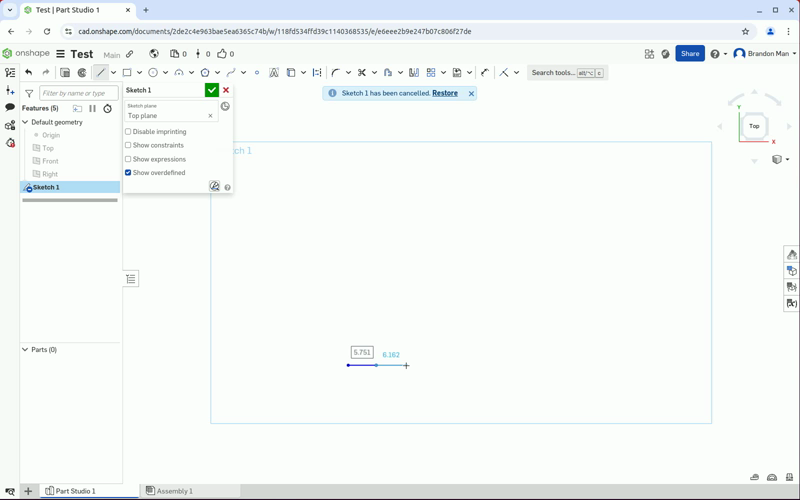
mouse_move(387, 365)
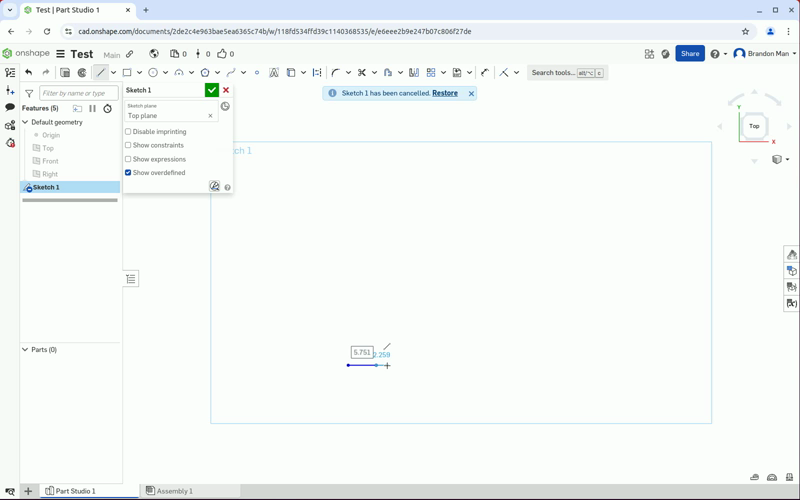
click(387, 365)
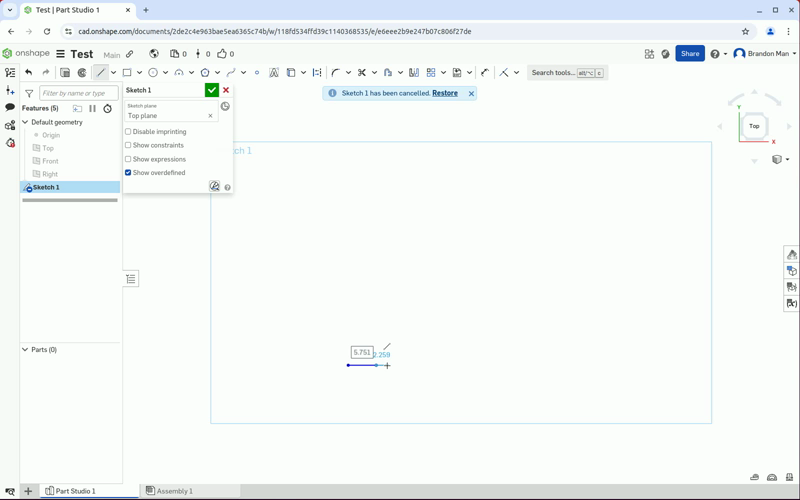
key_up(shift)
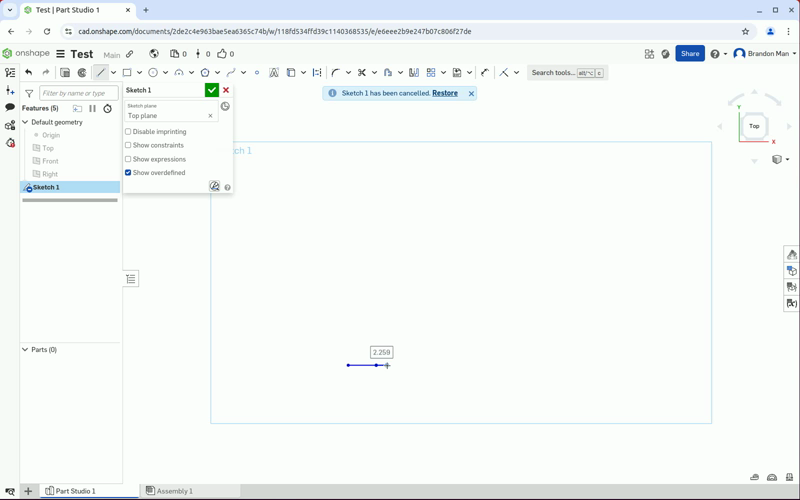
key_down(shift)
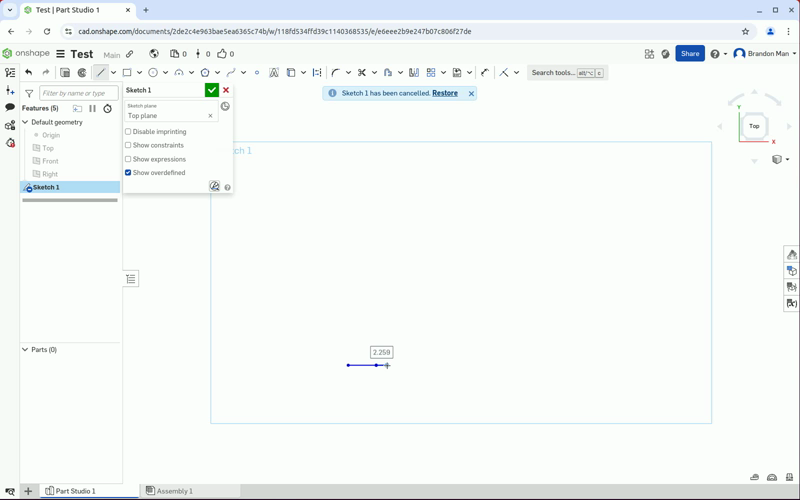
mouse_move(417, 365)
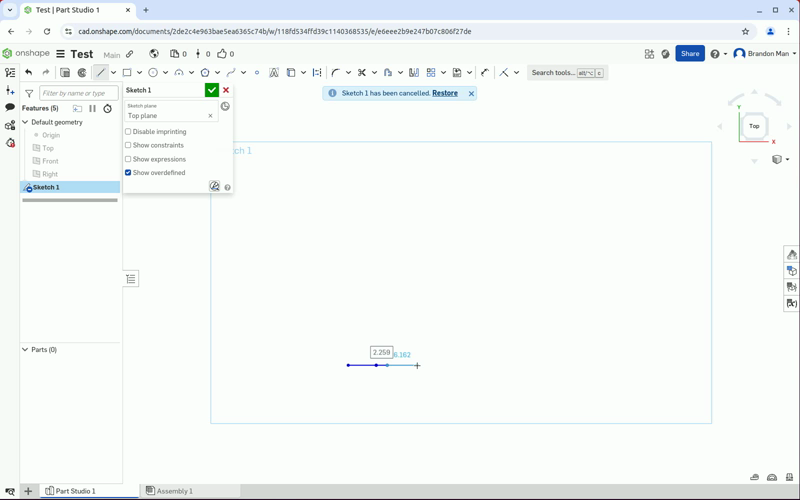
mouse_move(424, 365)
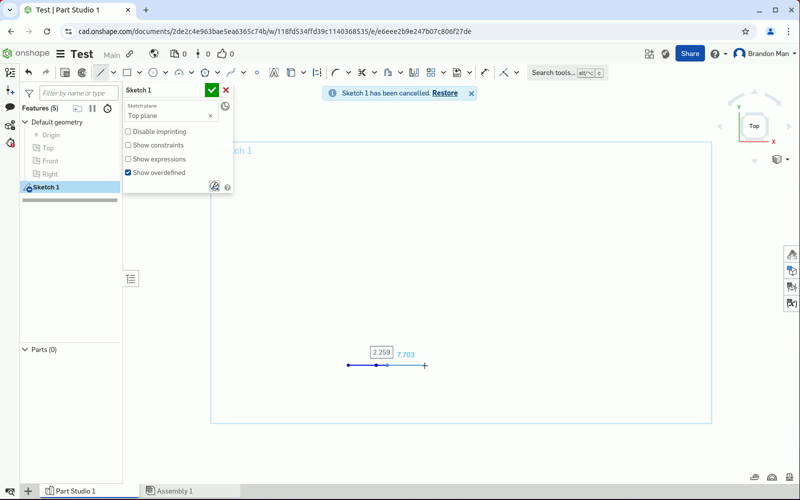
click(424, 365)
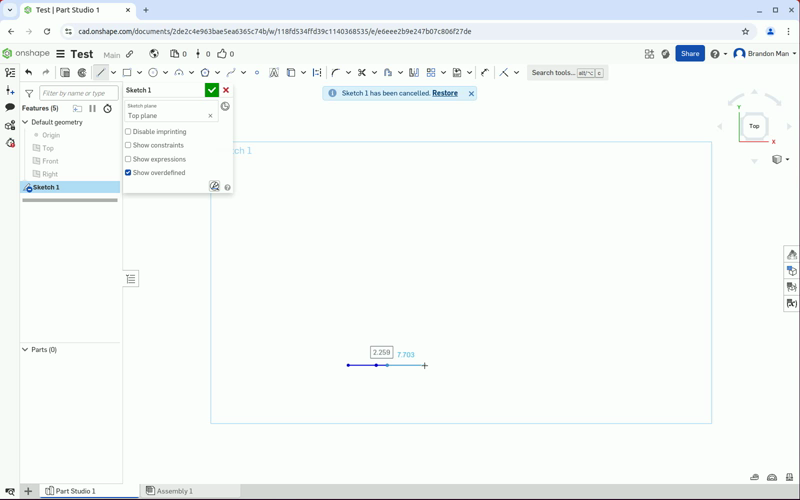
key_up(shift)
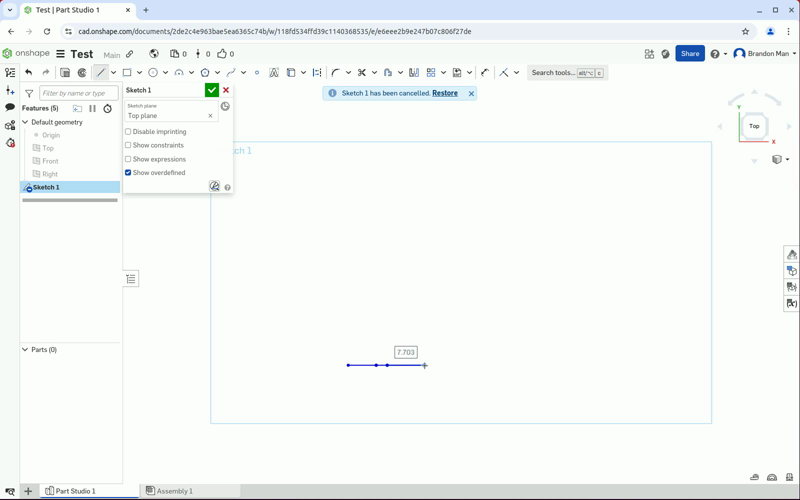
key_down(shift)
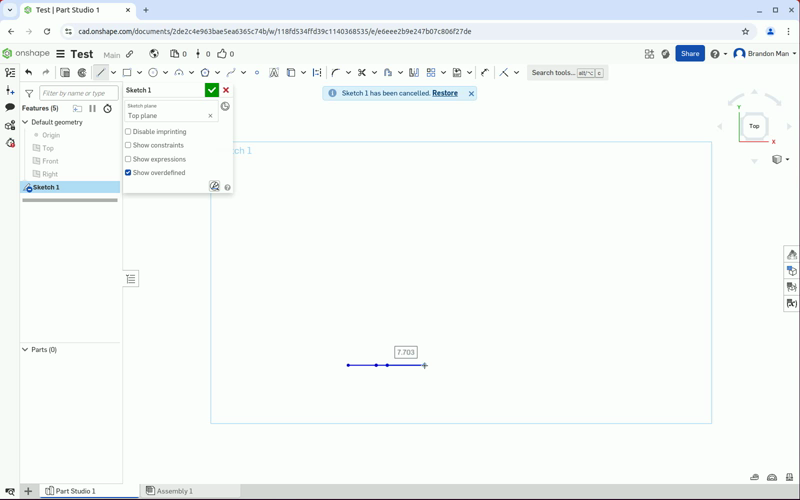
mouse_move(454, 365)
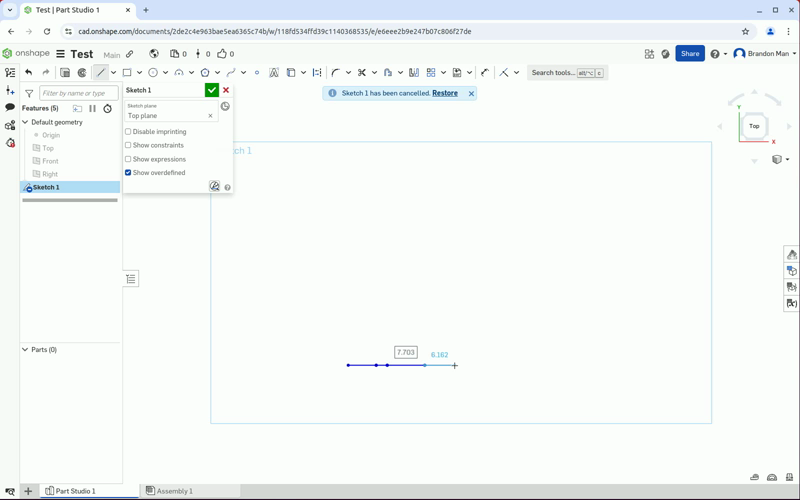
mouse_move(437, 365)
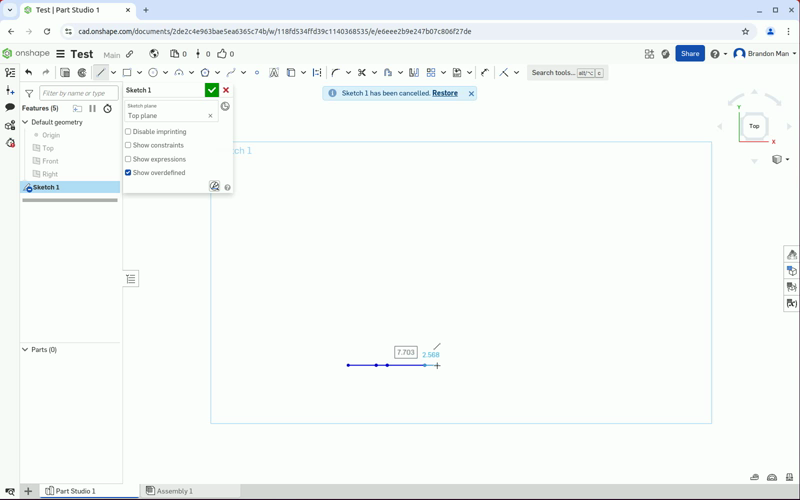
click(437, 365)
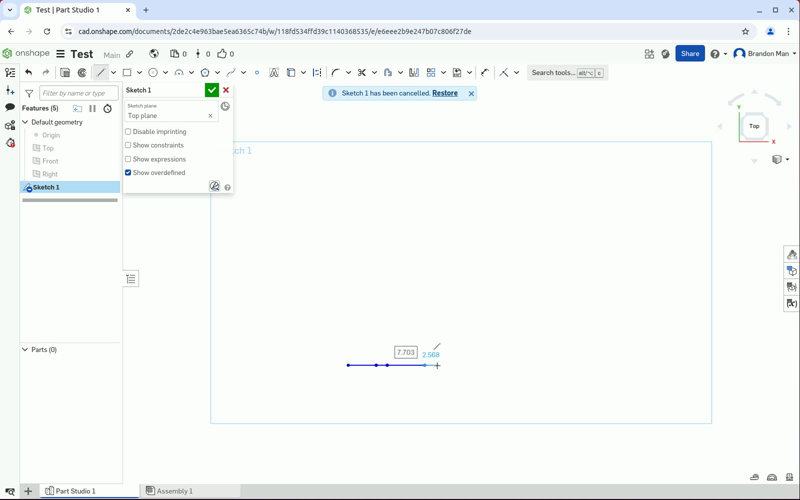
key_up(shift)
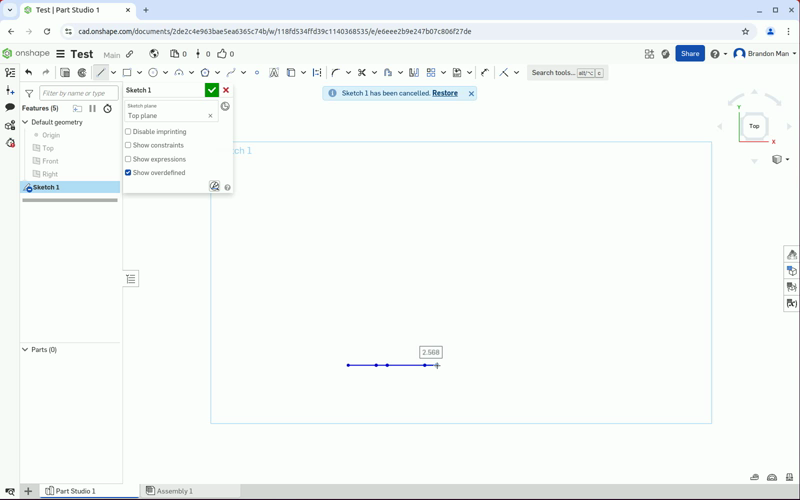
key_down(shift)
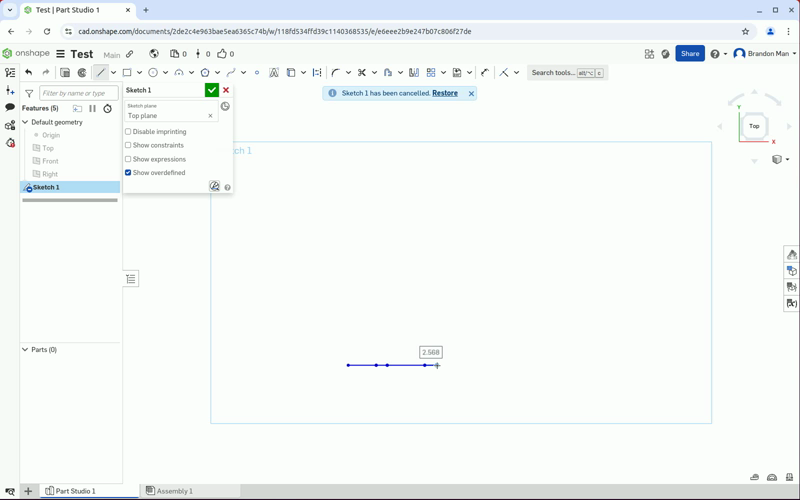
mouse_move(467, 365)
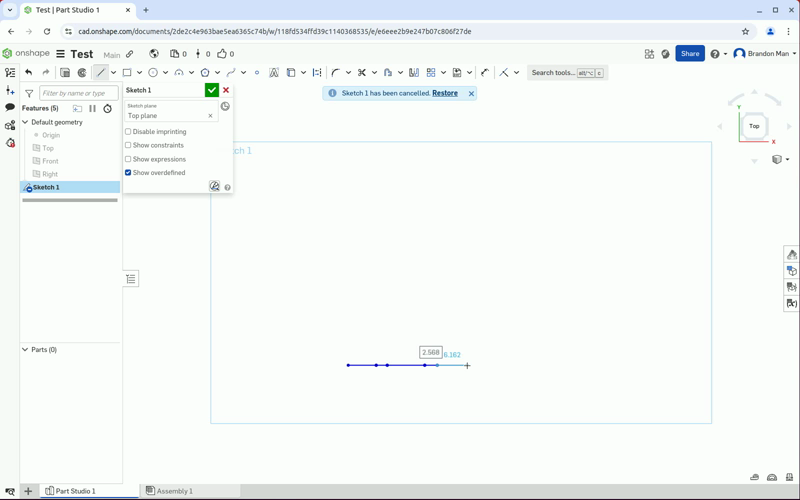
mouse_move(472, 365)
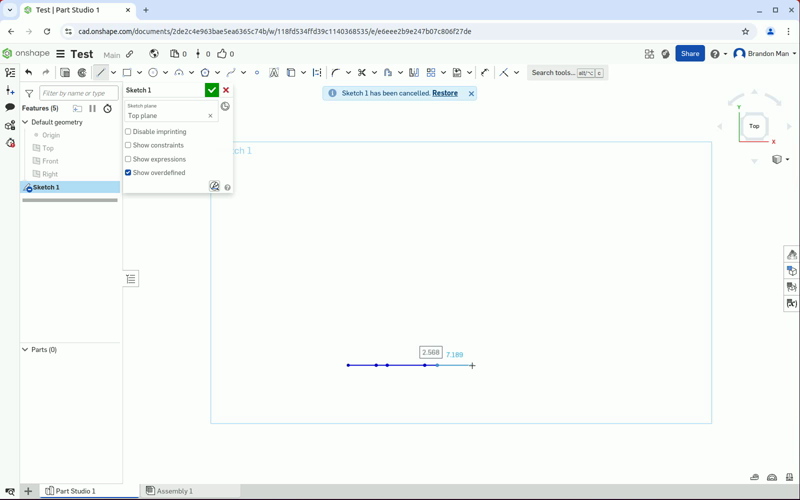
click(472, 365)
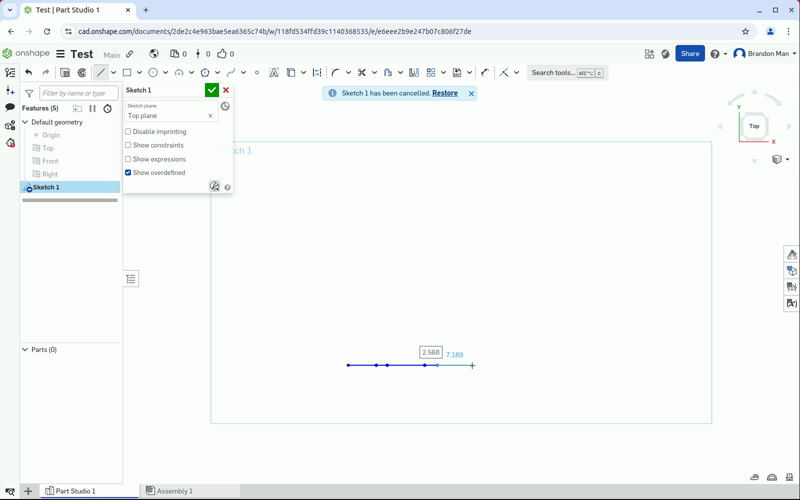
key_up(shift)
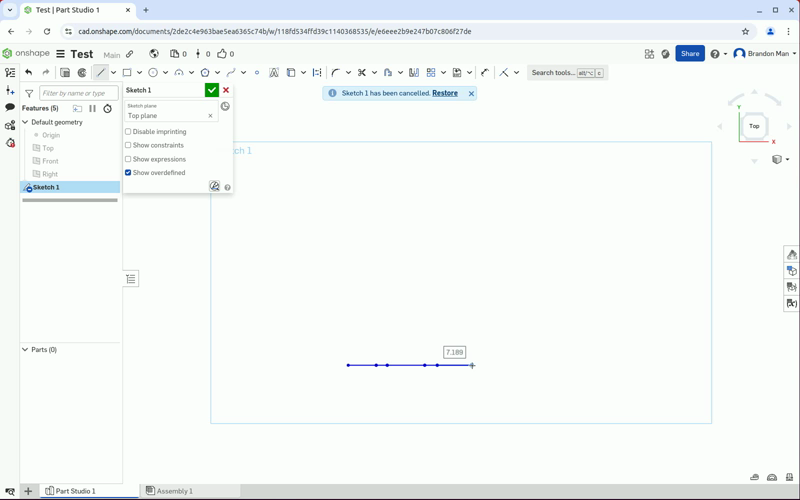
key_down(shift)
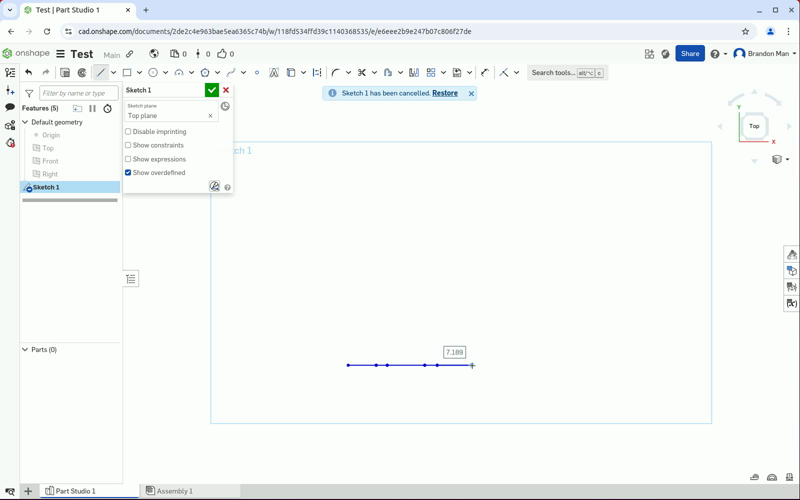
mouse_move(502, 365)
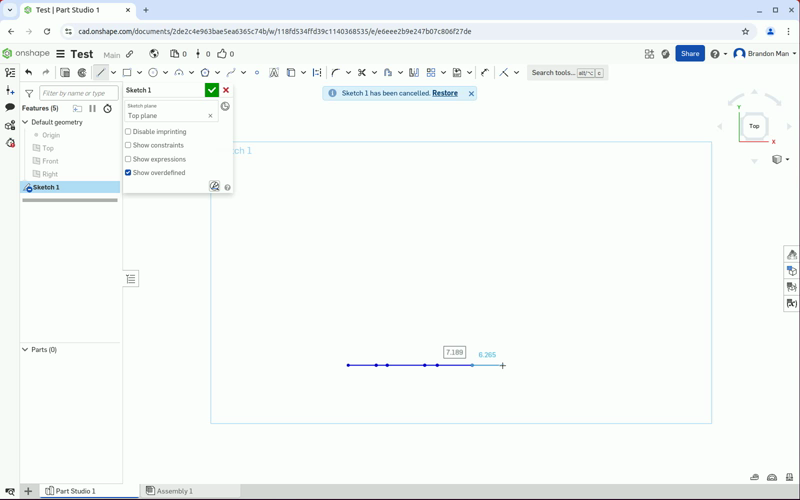
mouse_move(485, 365)
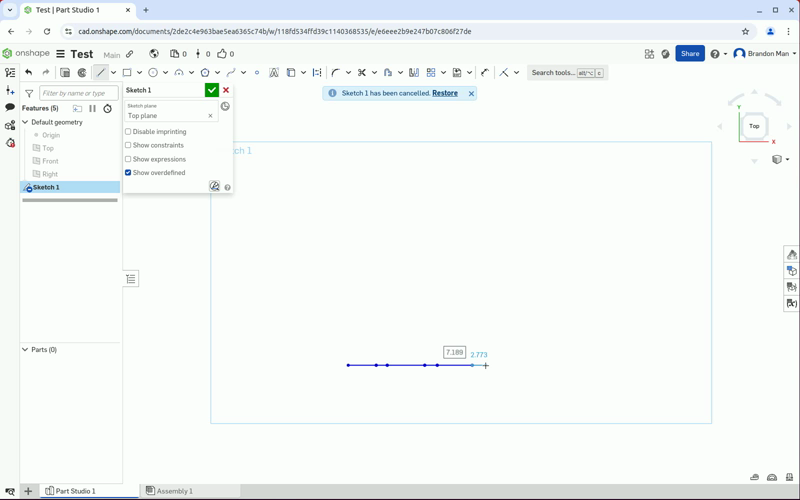
click(485, 365)
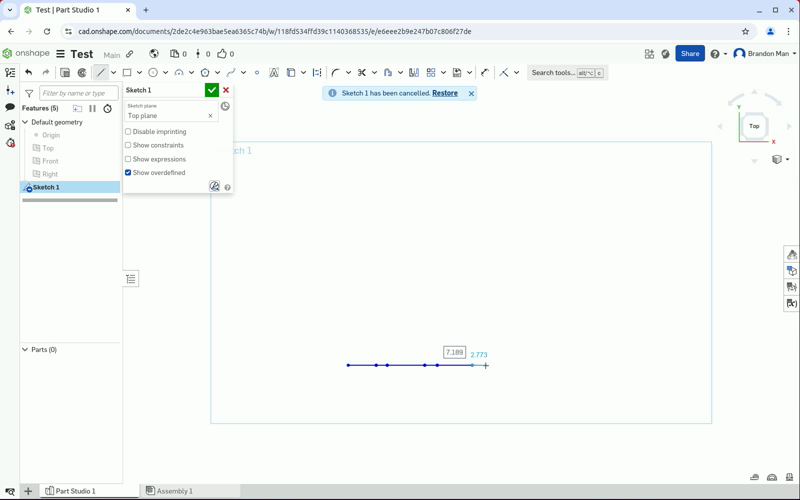
key_up(shift)
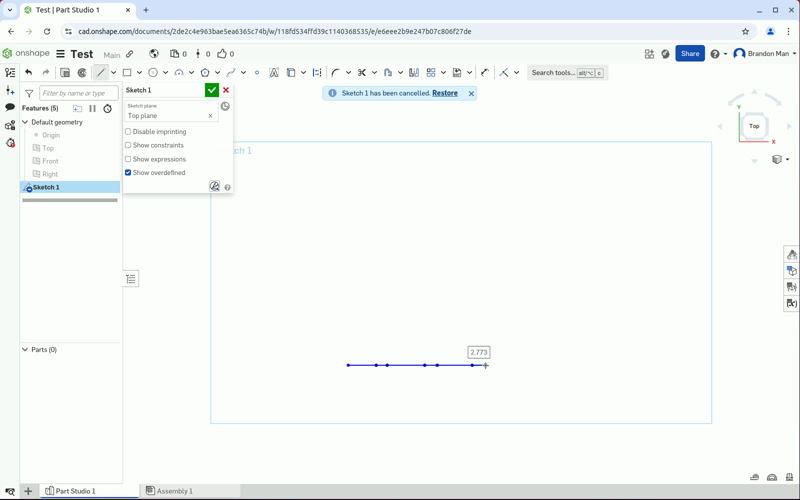
key_down(shift)
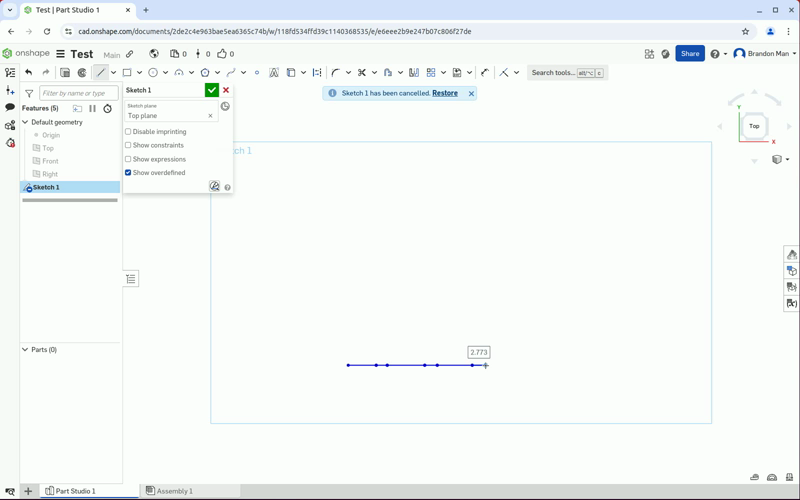
mouse_move(515, 365)
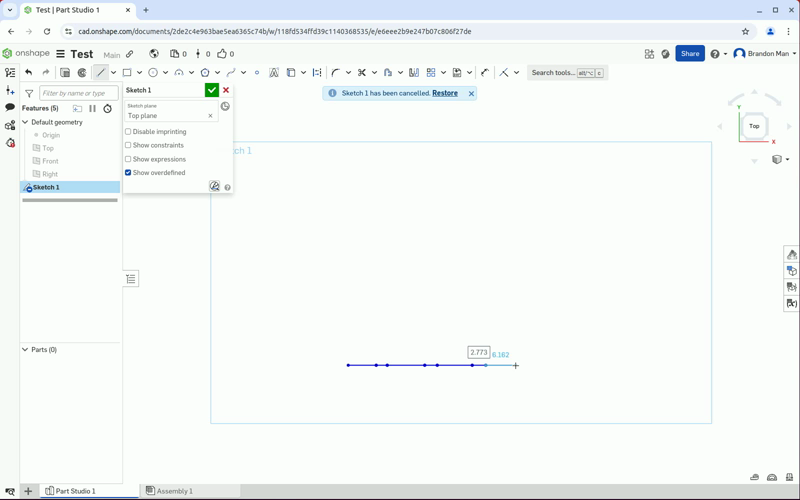
mouse_move(524, 365)
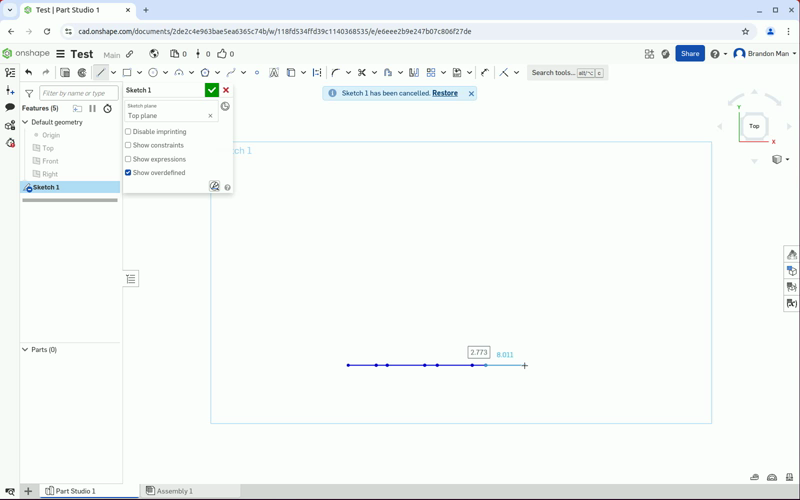
click(524, 365)
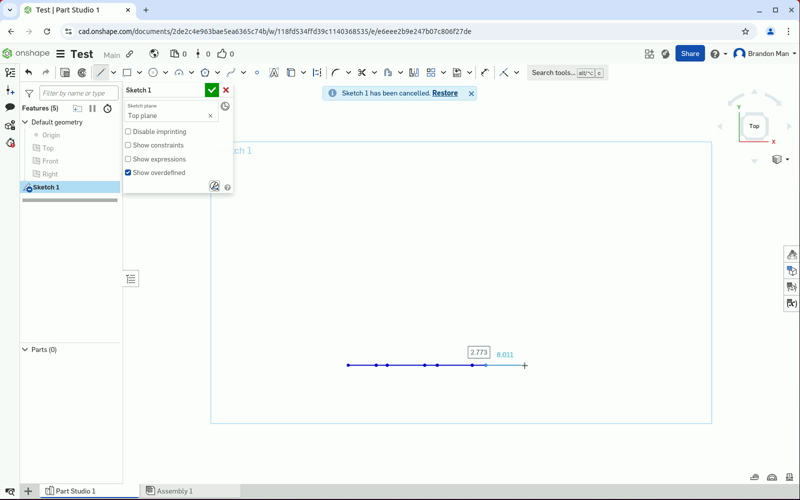
key_up(shift)
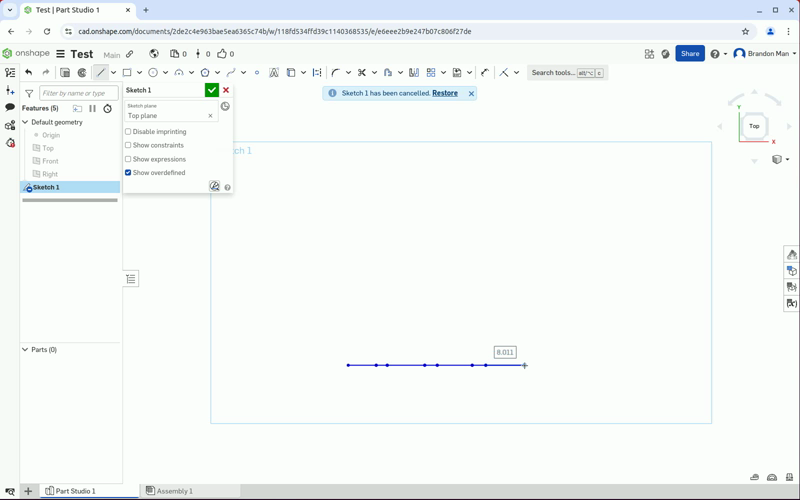
key_down(shift)
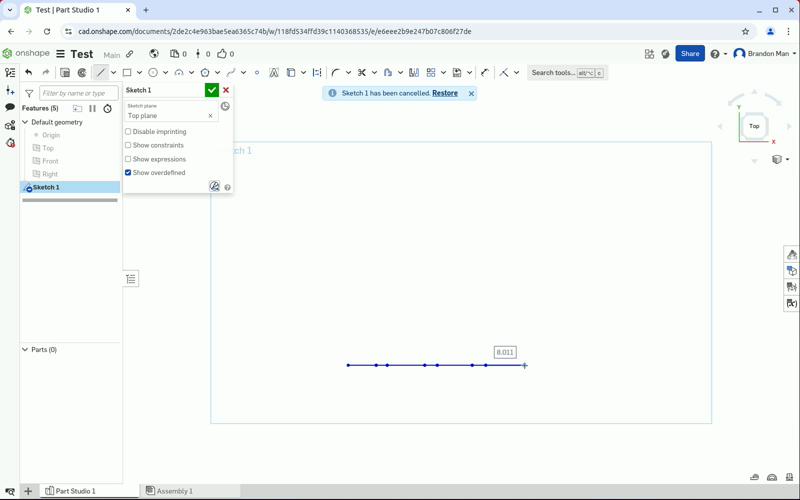
mouse_move(524, 210)
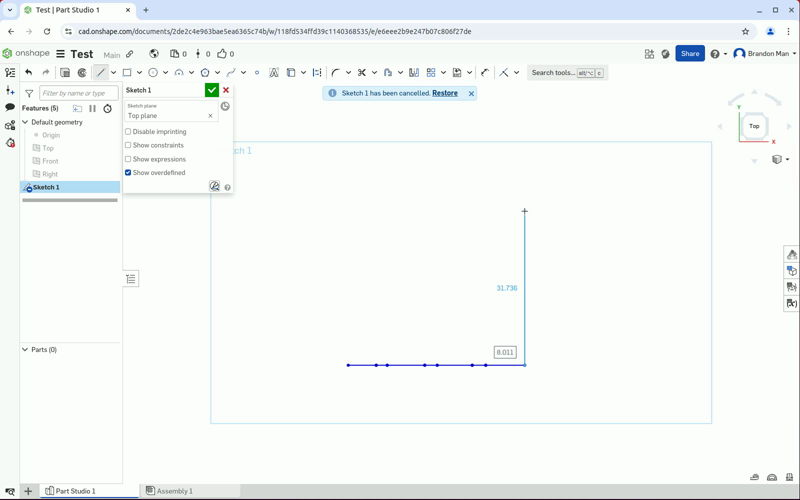
click(524, 210)
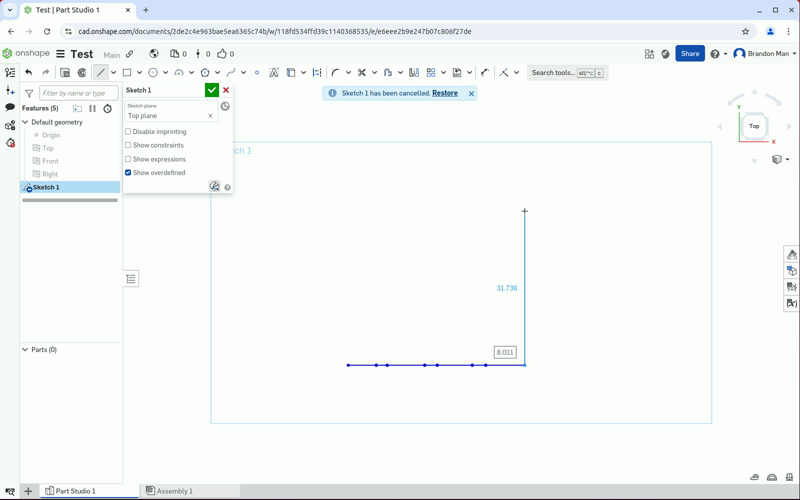
key_up(shift)
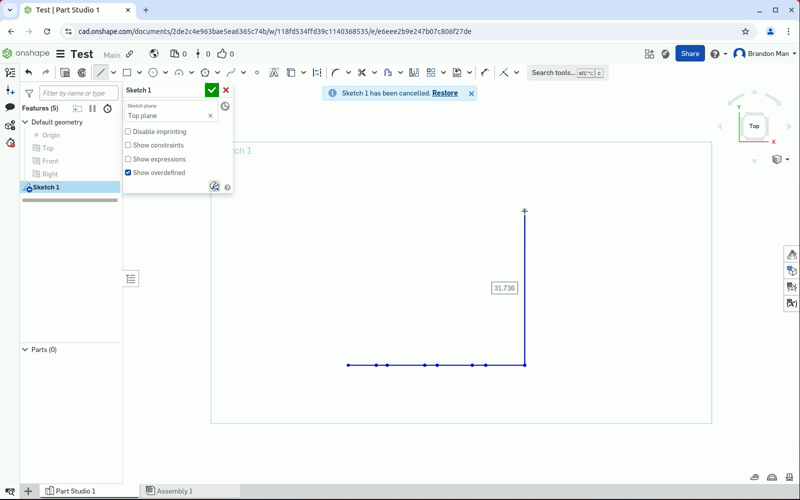
key_down(shift)
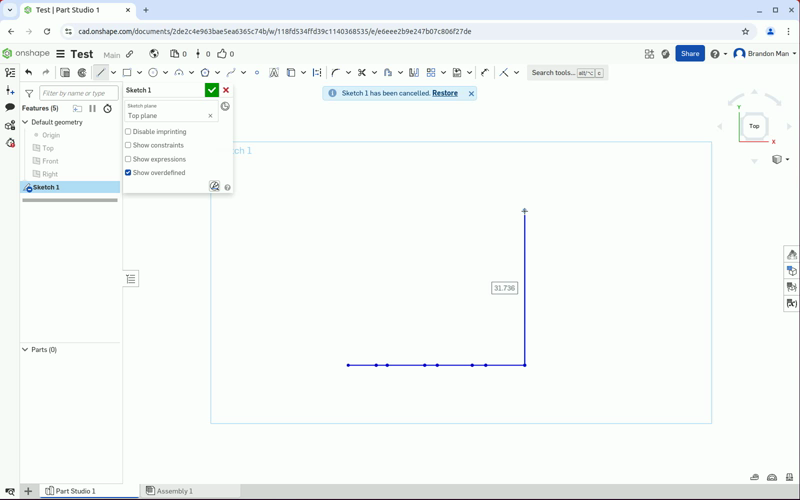
mouse_move(348, 210)
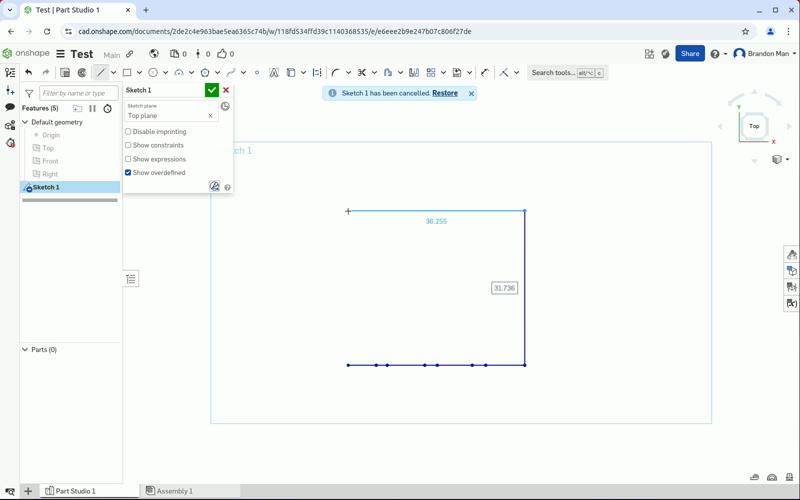
click(348, 210)
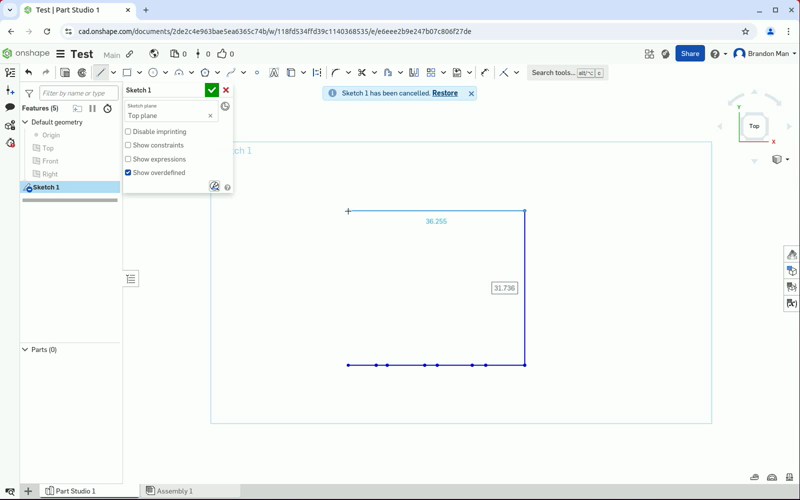
key_up(shift)
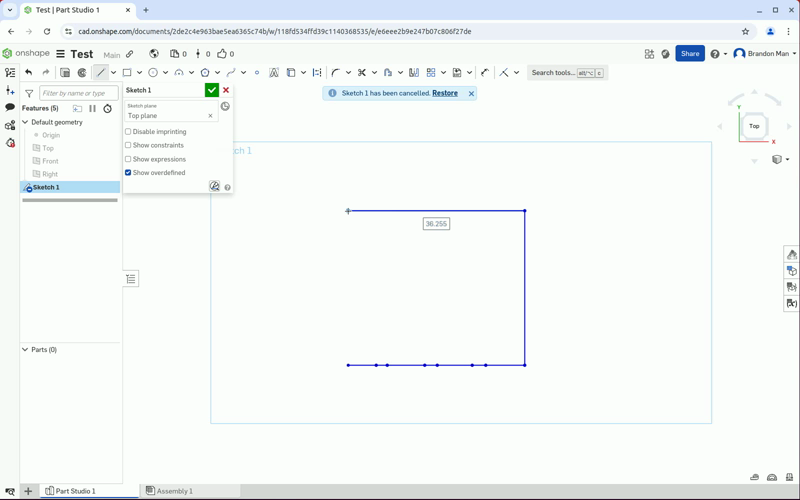
key_down(shift)
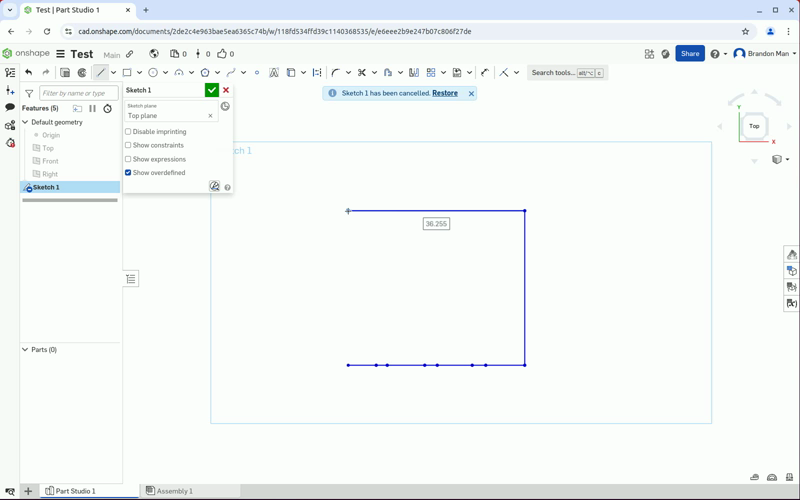
mouse_move(348, 365)
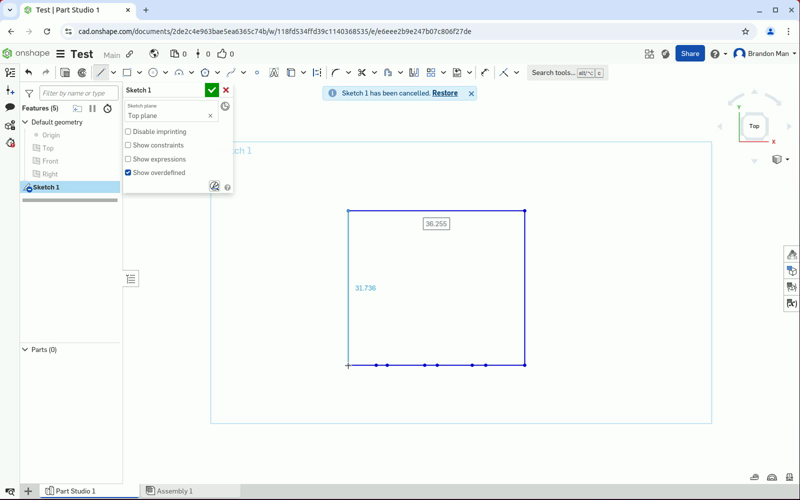
key_up(shift)
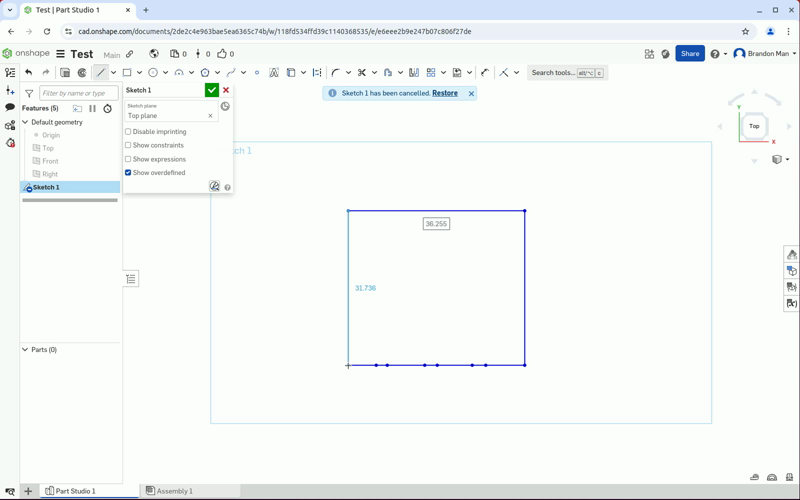
click(348, 365)
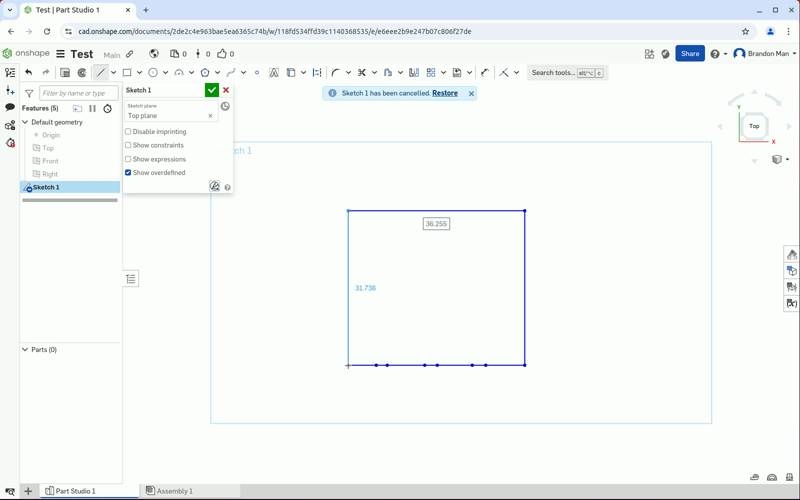
key(esc)
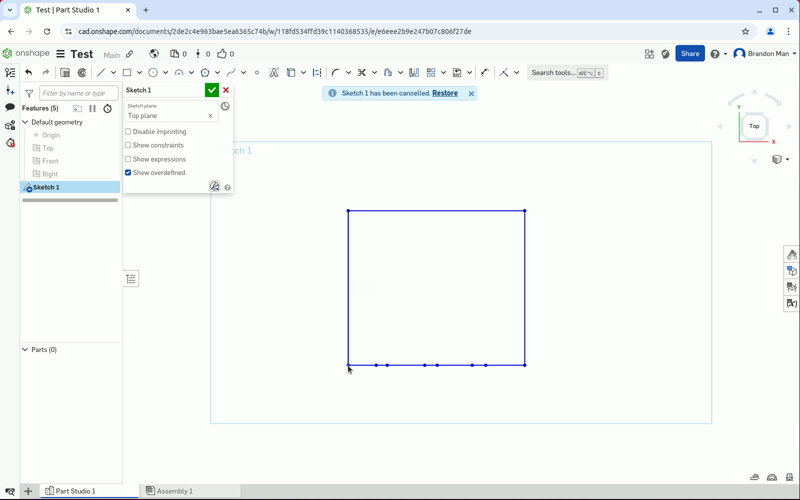
mouse_move(483, 245)
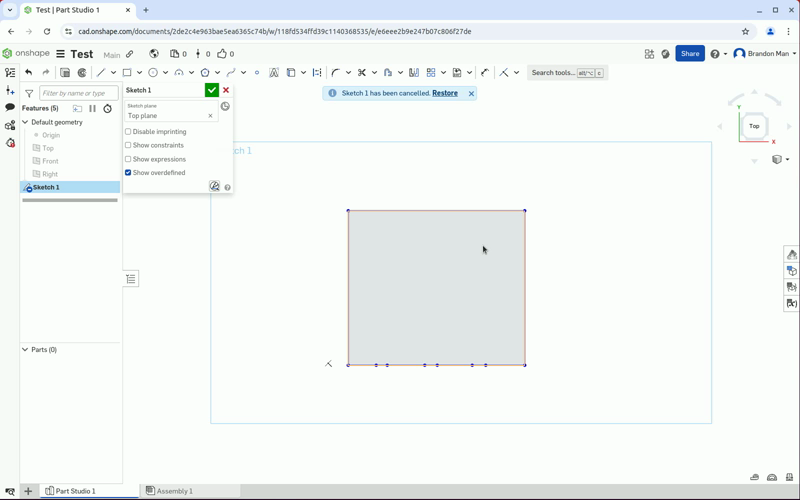
click(483, 245)
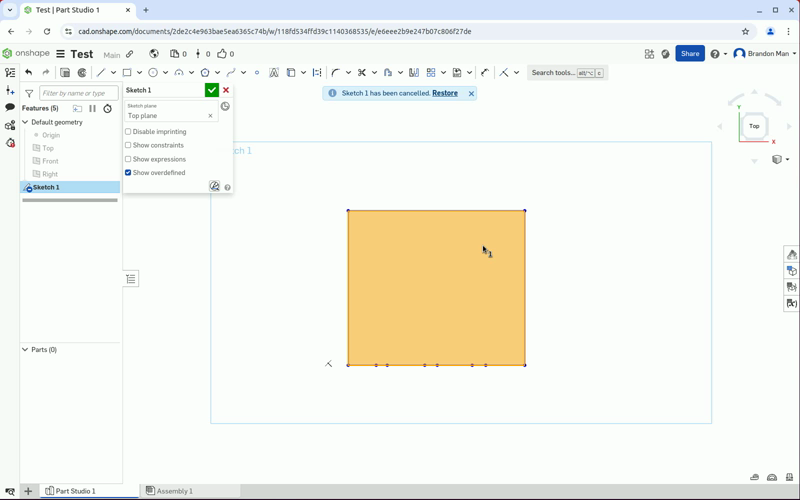
mouse_move(73, 352)
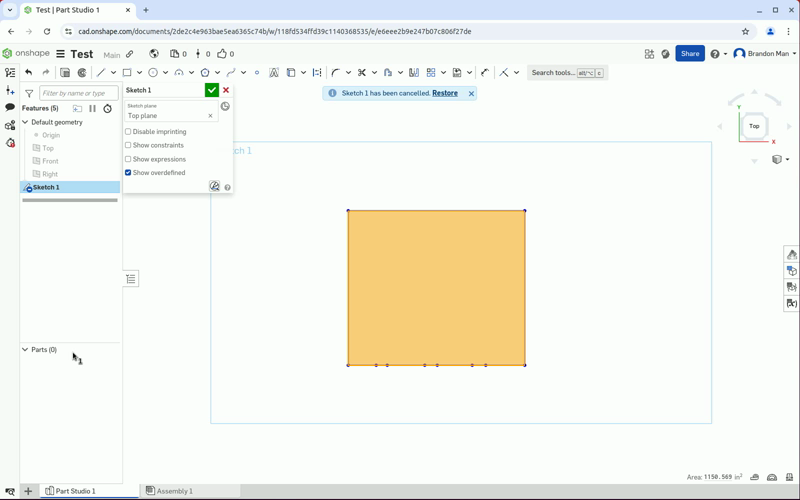
key(shift+y)
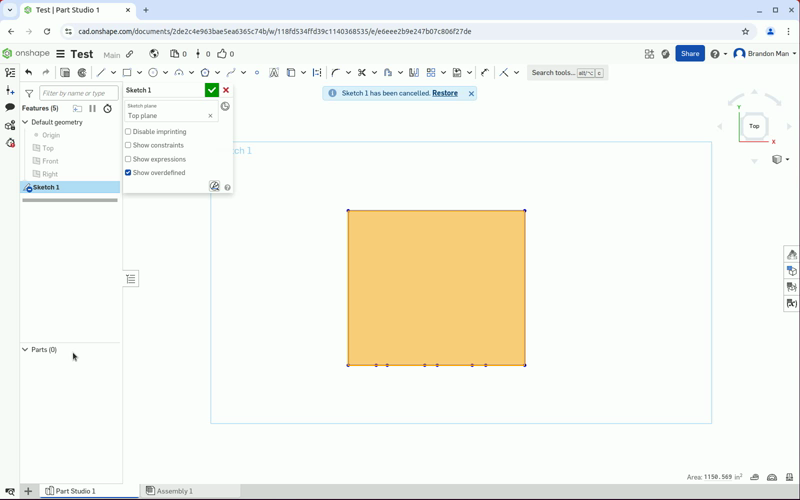
key(shift+e)
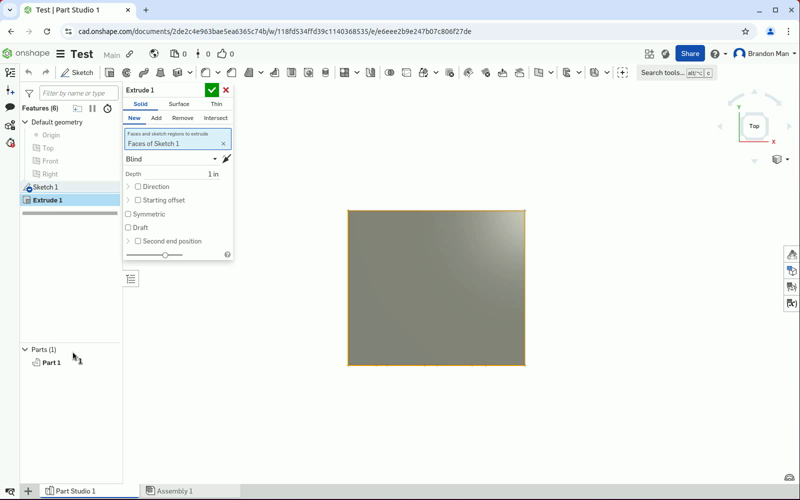
mouse_move(143, 106)
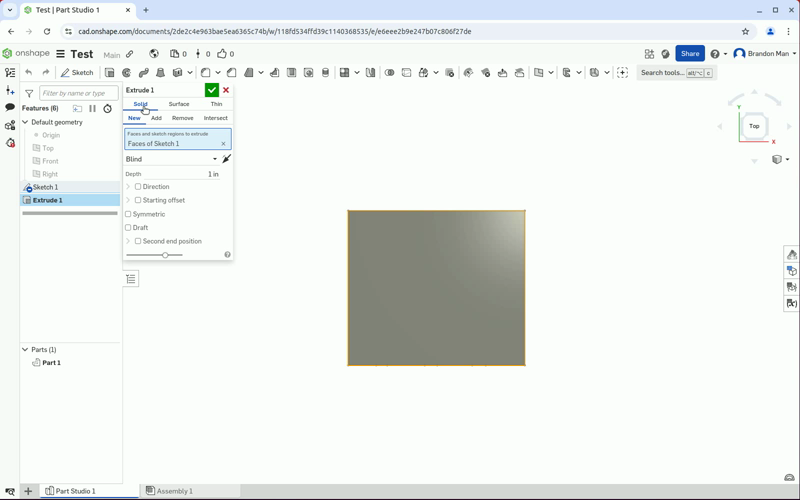
click(143, 106)
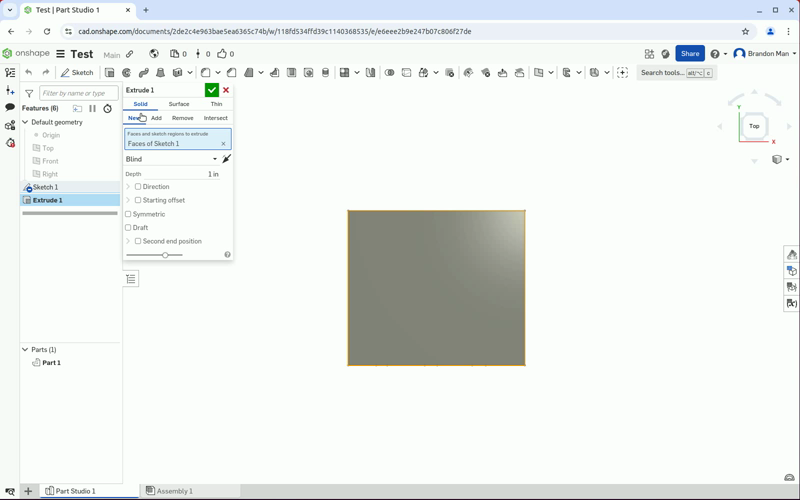
mouse_move(137, 120)
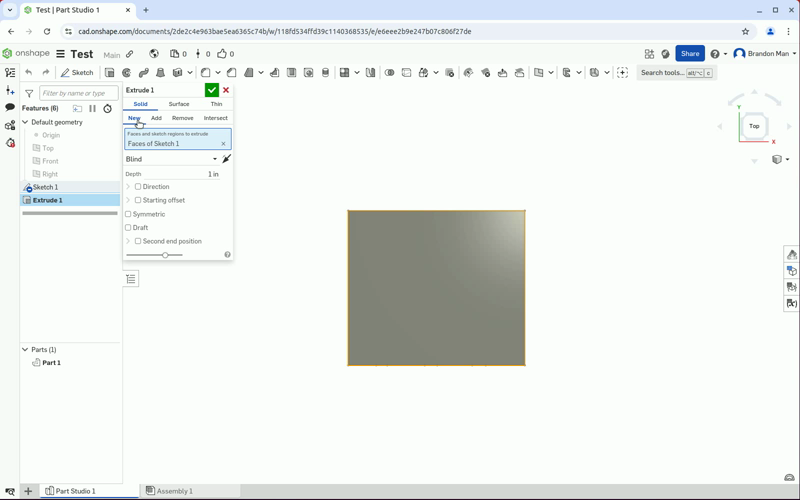
click(137, 120)
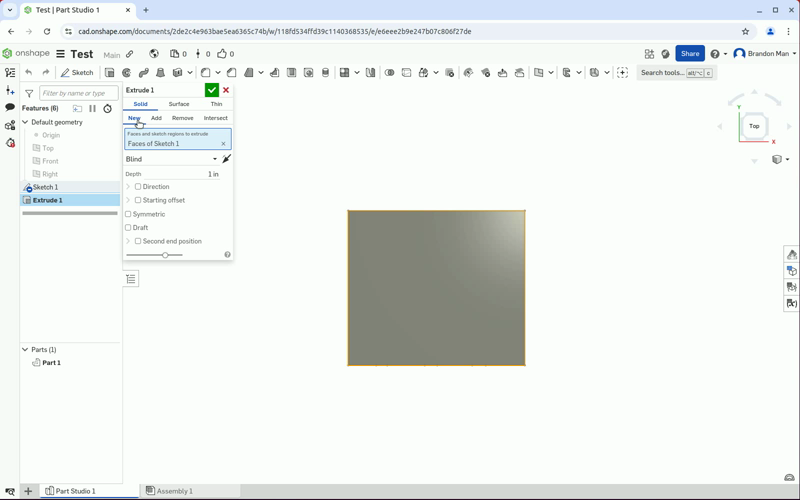
key(tab, 4)
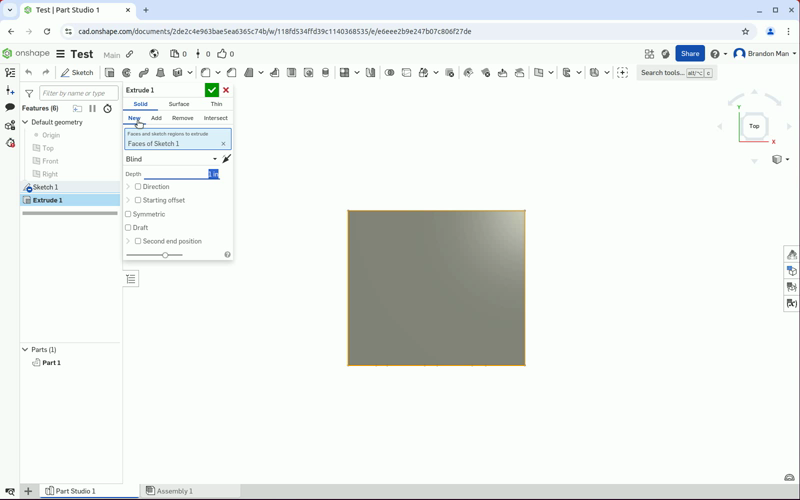
text(2.407)
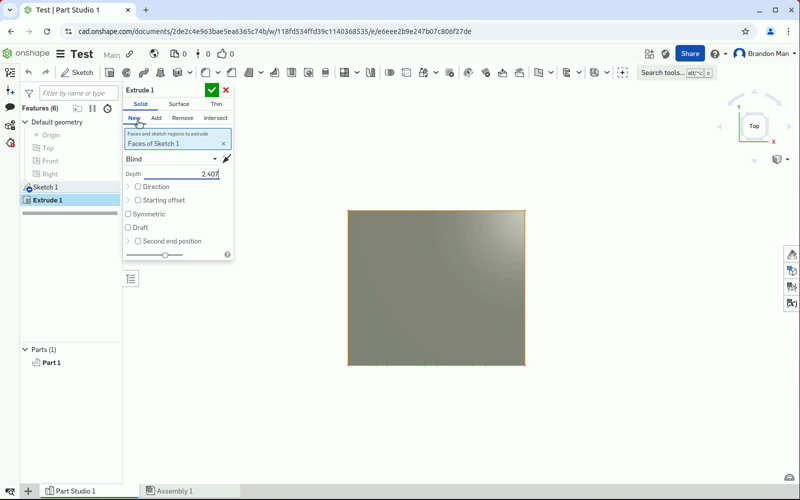
key(enter)
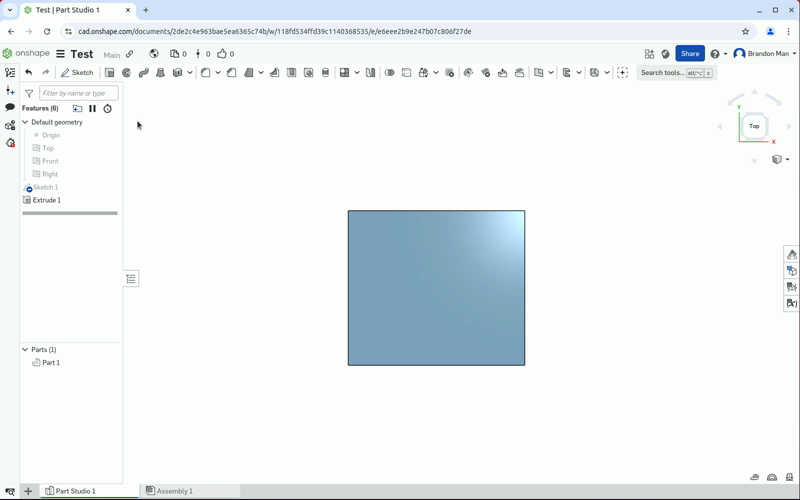
key(shift+h)
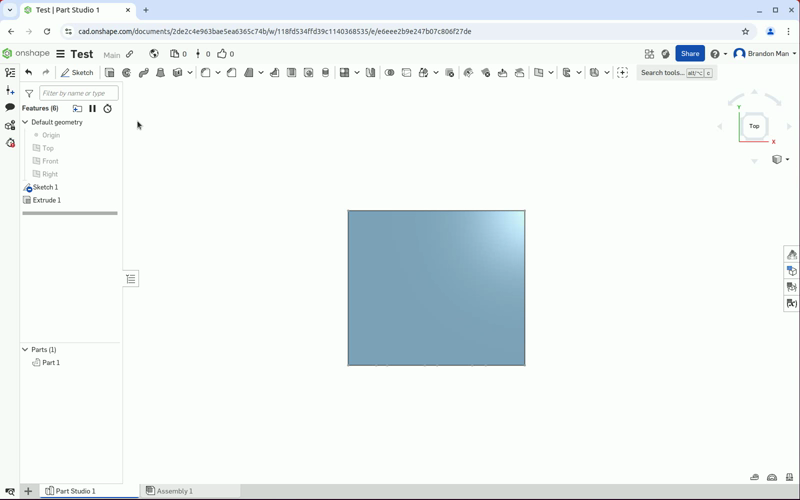
key(shift+h)
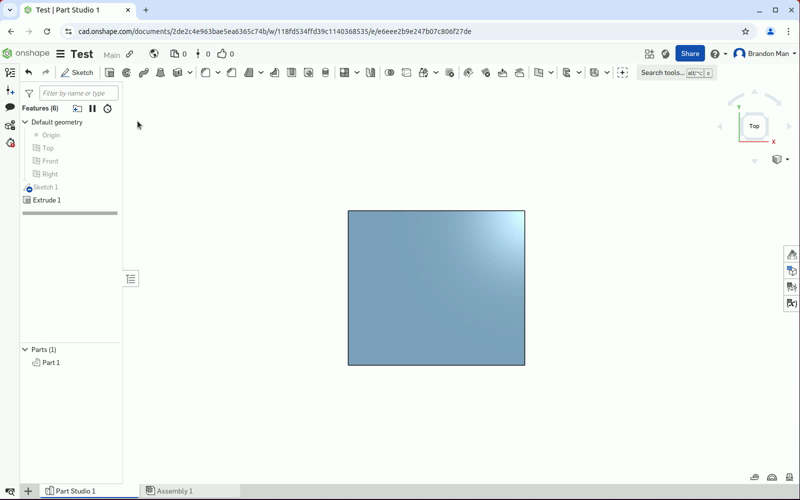
mouse_move(73, 189)
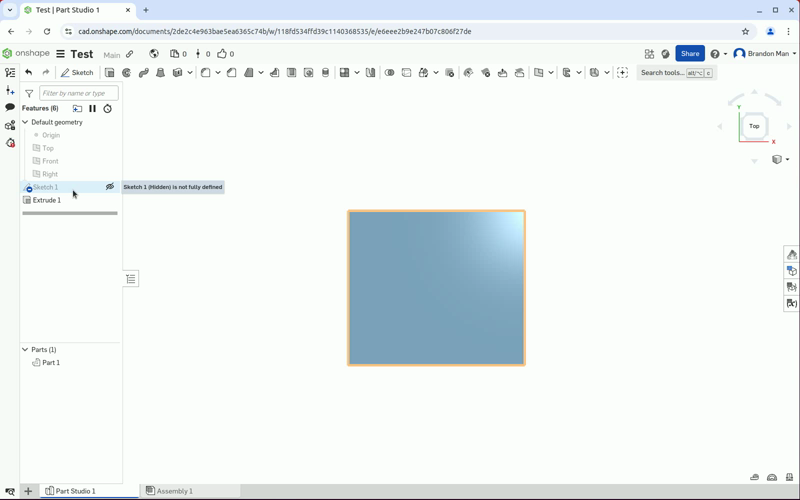
click(73, 189)
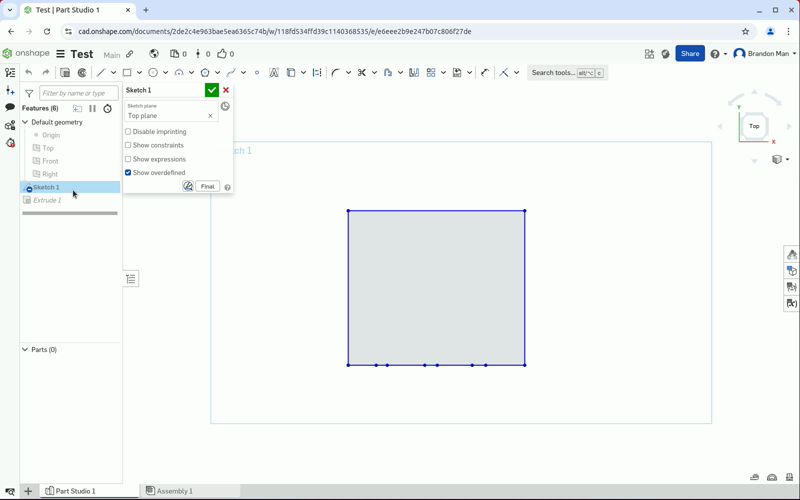
mouse_move(229, 92)
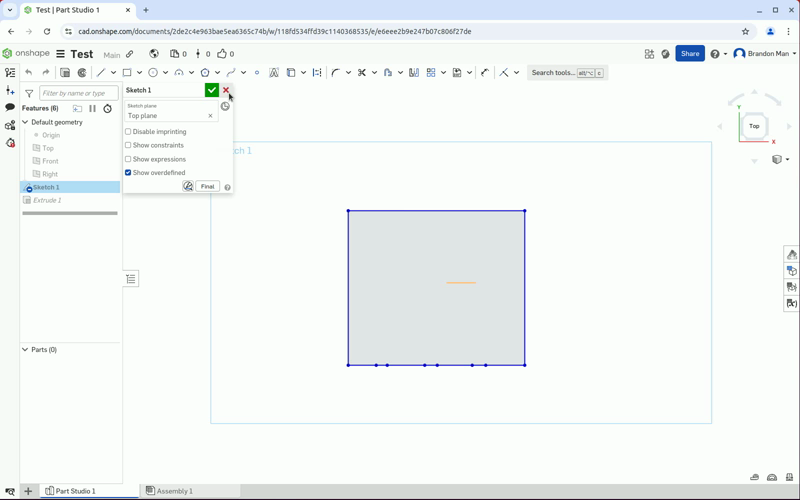
click(229, 92)
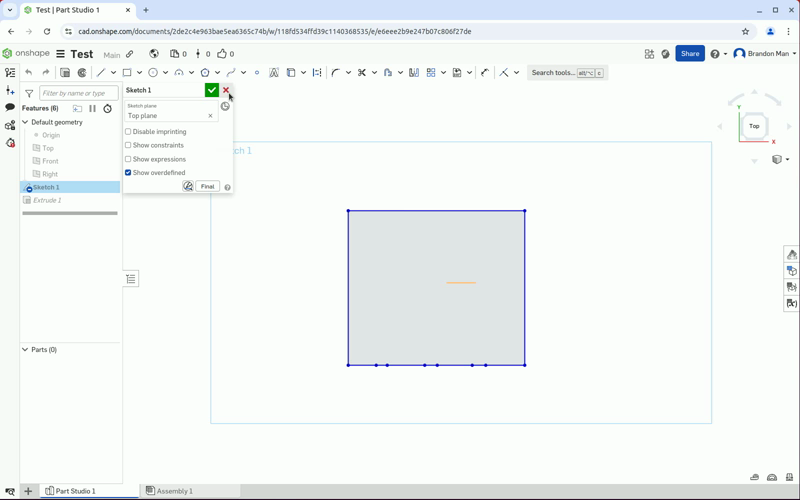
key(shift+s)
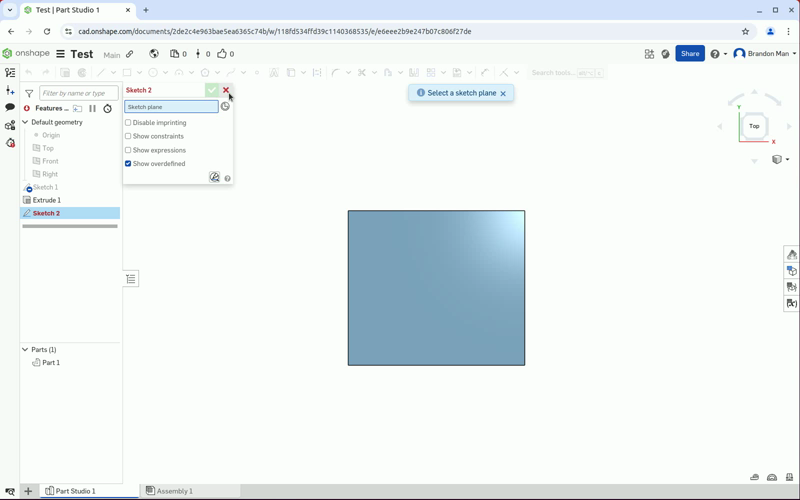
mouse_move(73, 150)
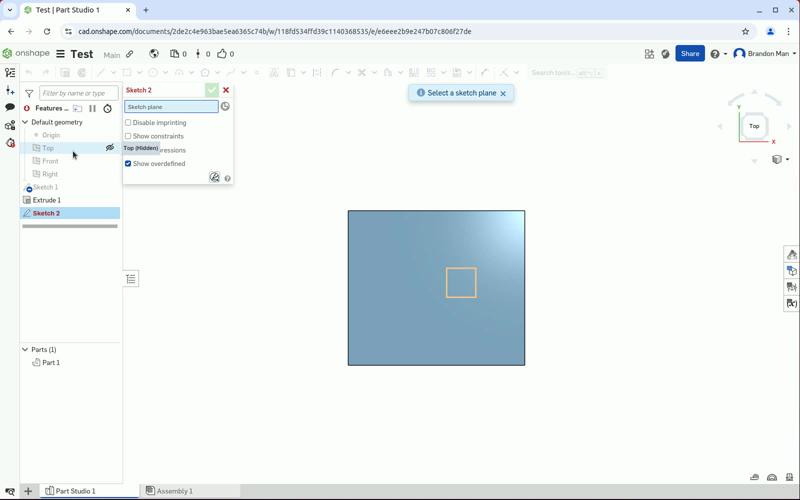
click(73, 150)
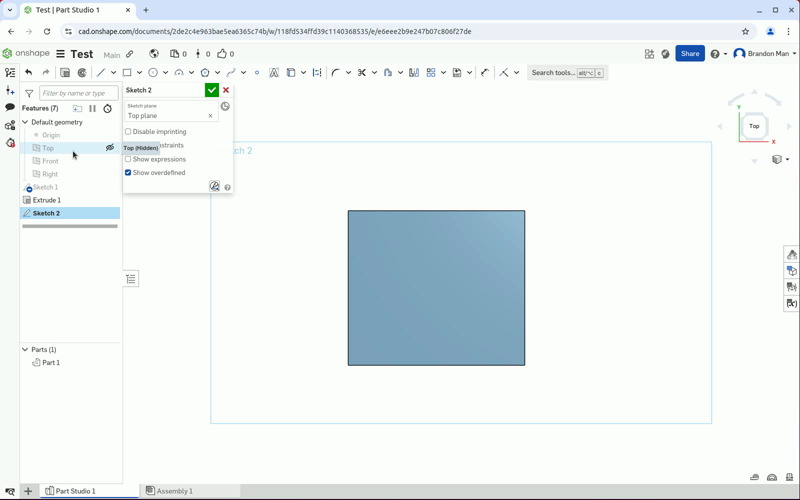
mouse_move(73, 352)
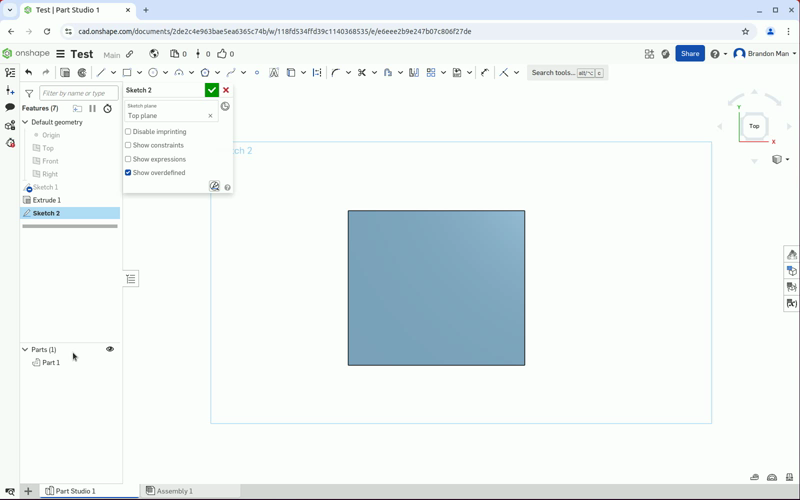
key(y)
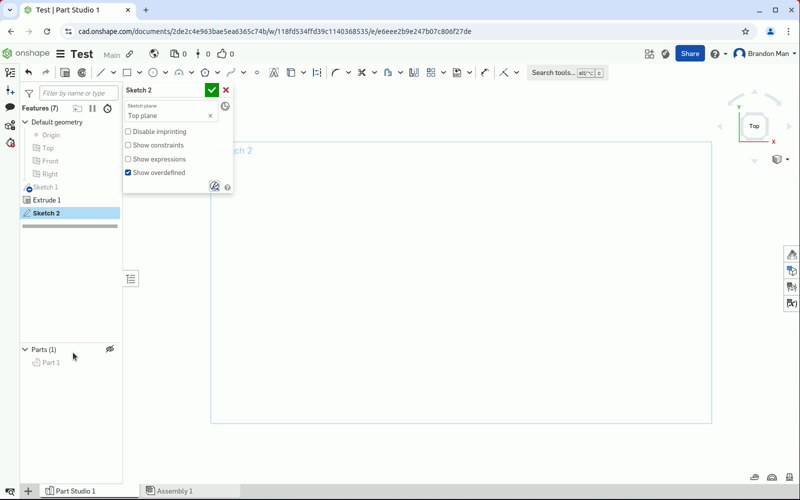
key(l)
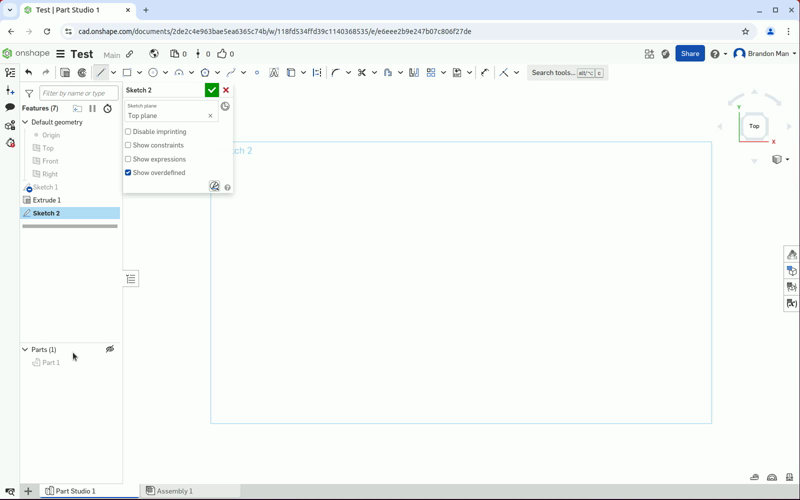
key_down(shift)
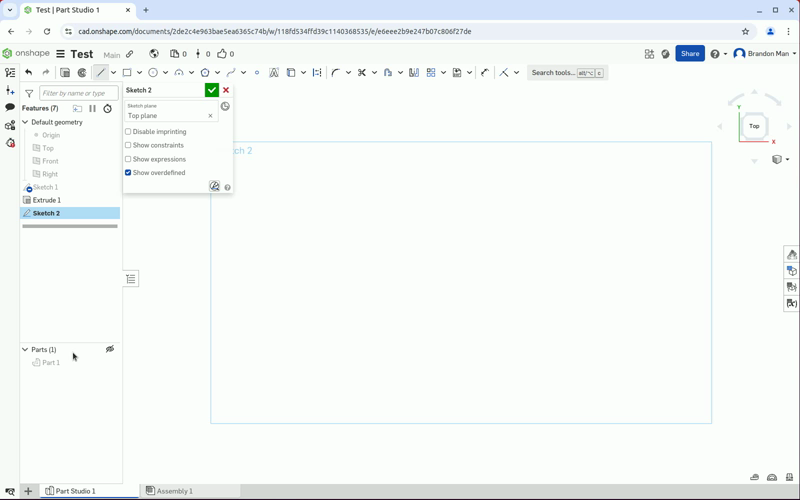
mouse_move(376, 375)
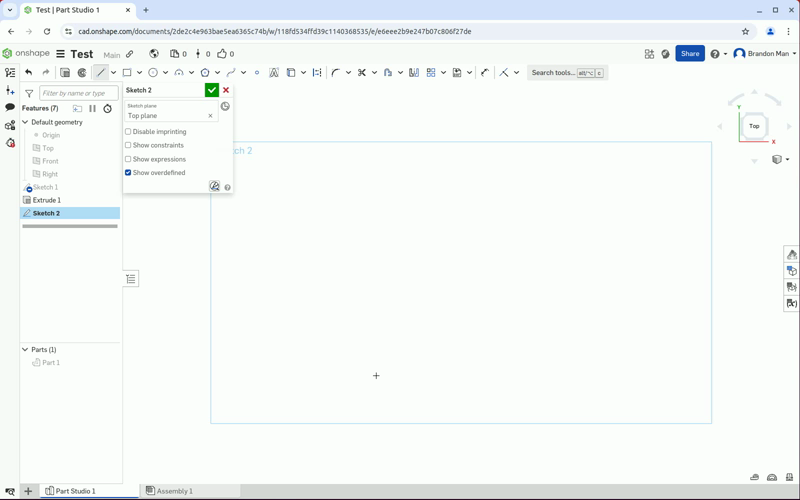
click(376, 375)
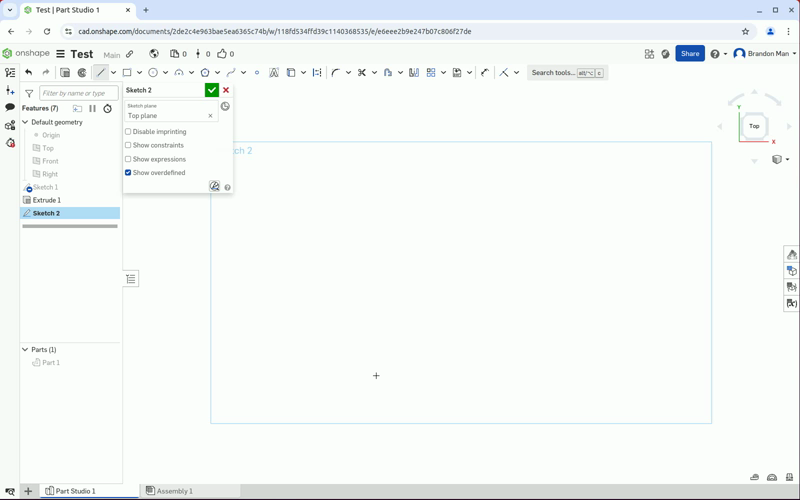
key_up(shift)
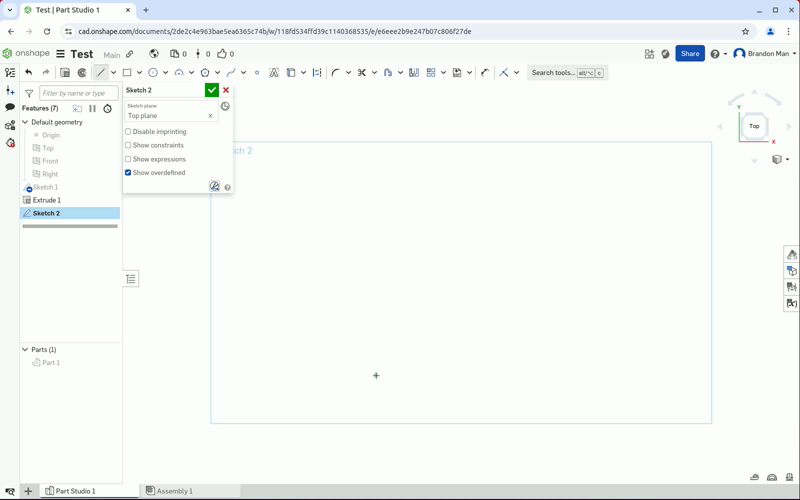
key_down(shift)
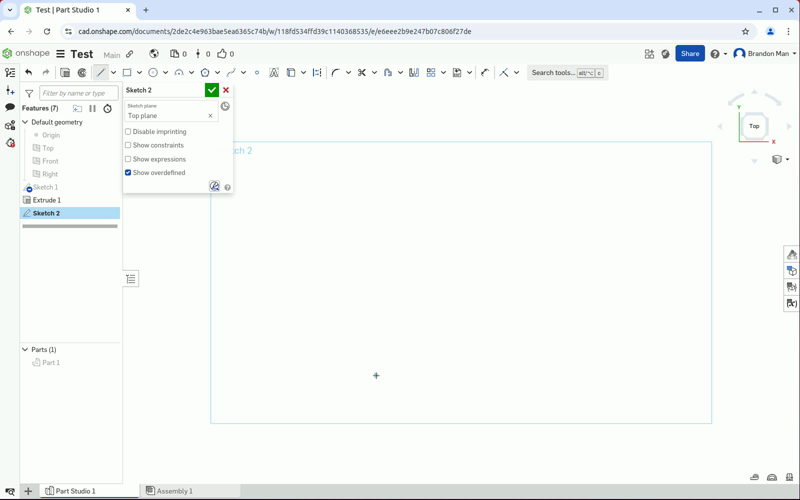
mouse_move(406, 375)
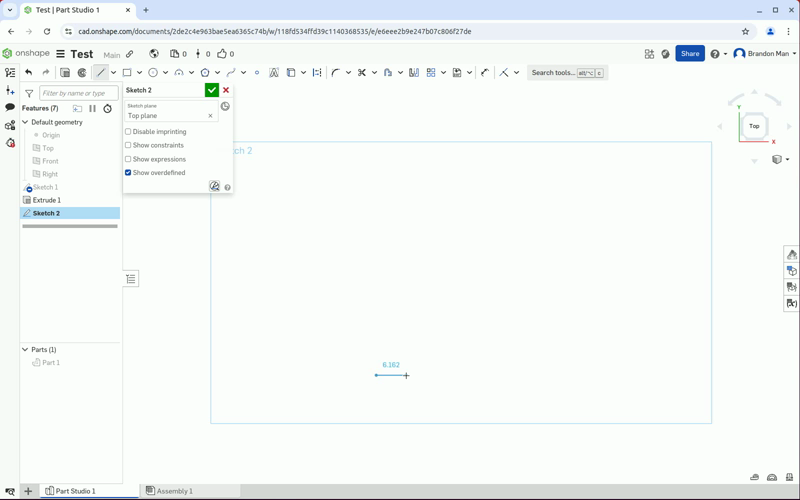
mouse_move(389, 375)
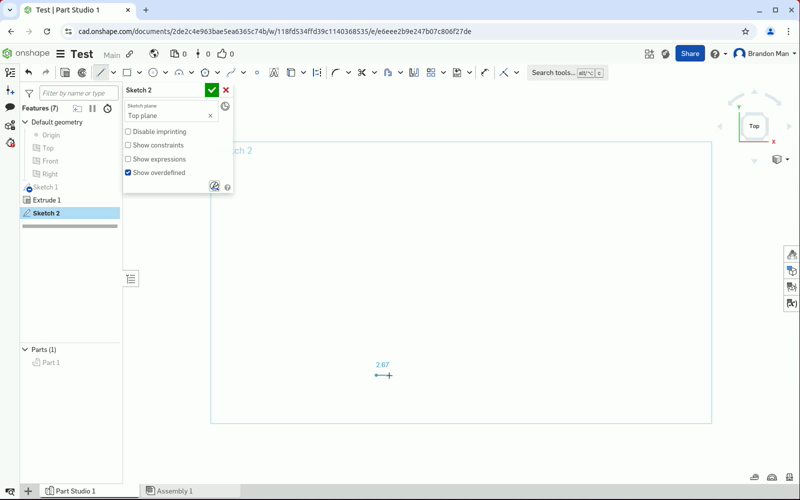
click(389, 375)
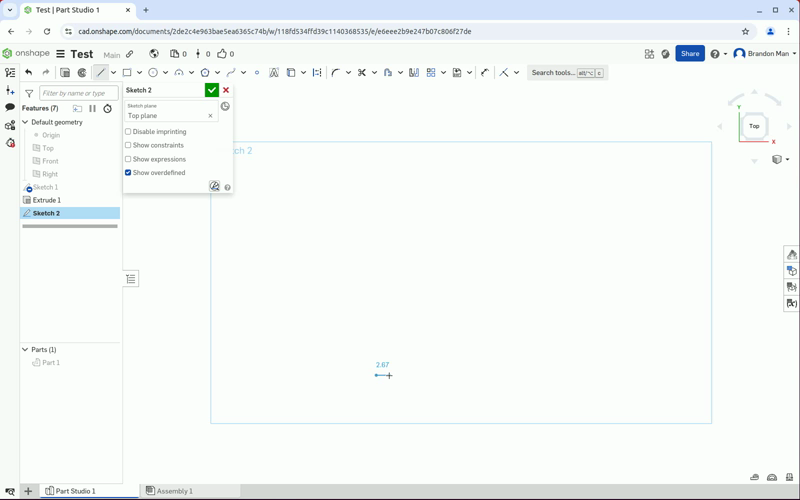
key_up(shift)
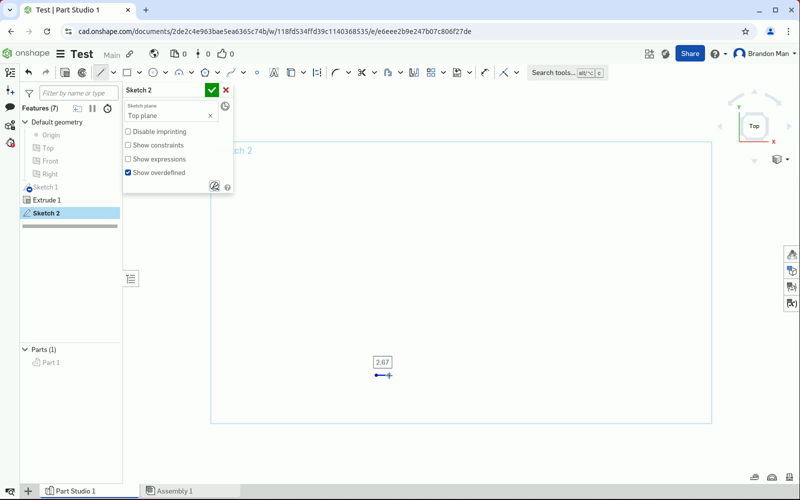
key_down(shift)
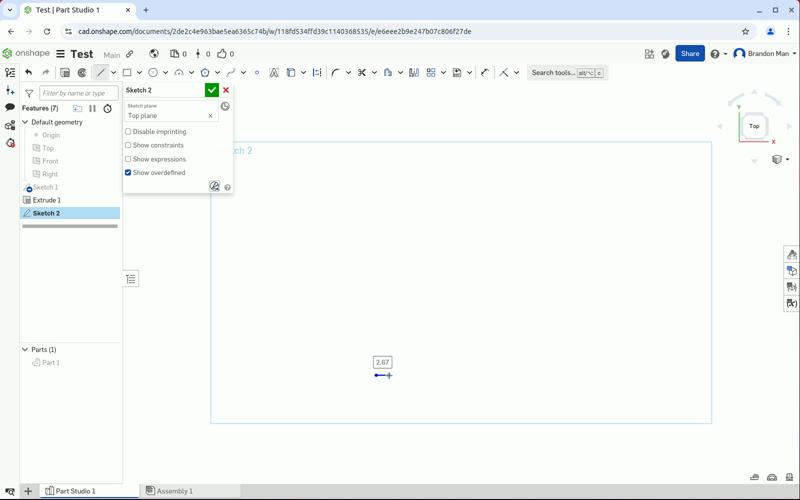
mouse_move(419, 375)
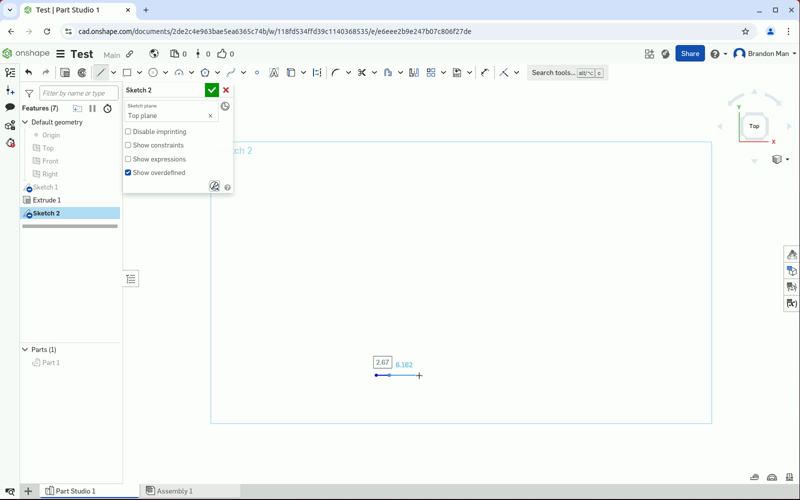
mouse_move(389, 362)
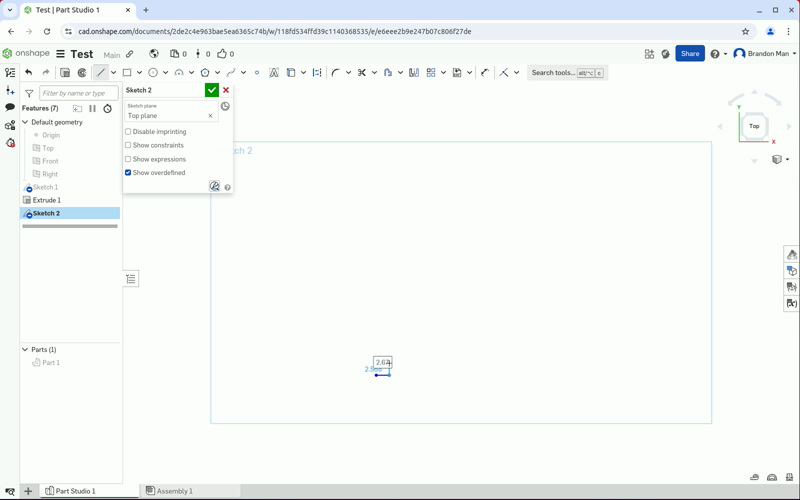
click(389, 362)
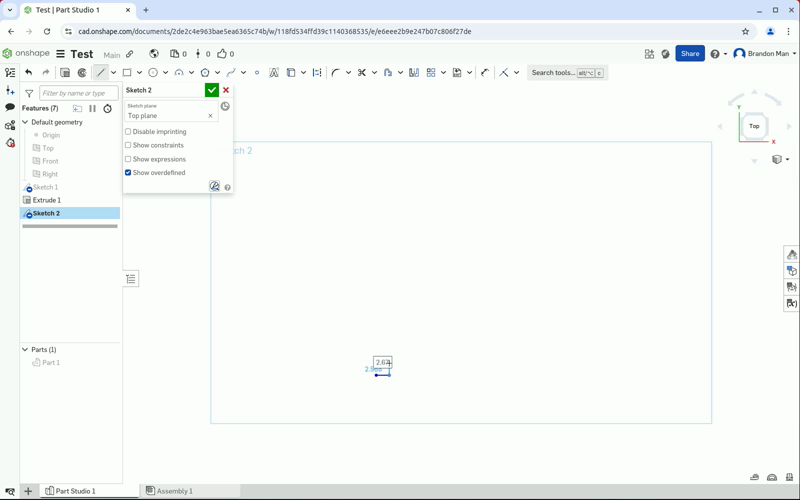
key_up(shift)
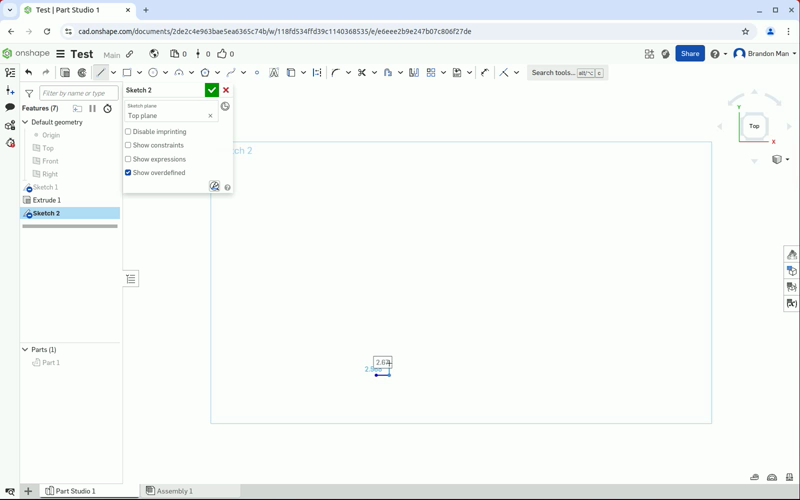
key_down(shift)
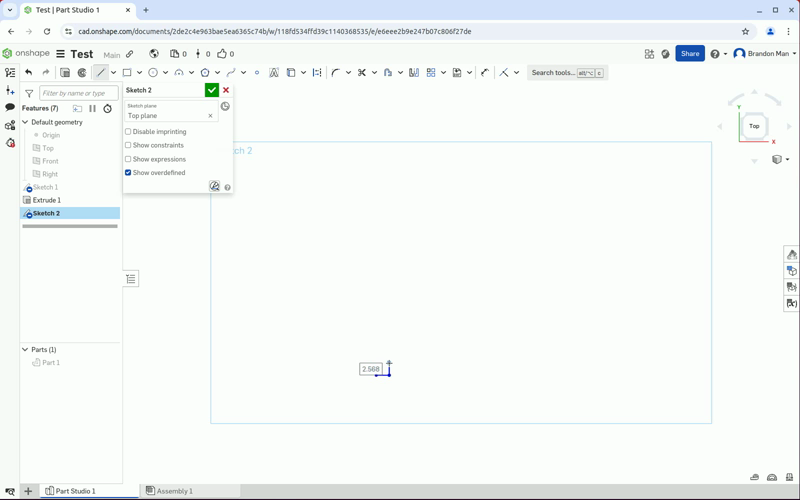
mouse_move(419, 362)
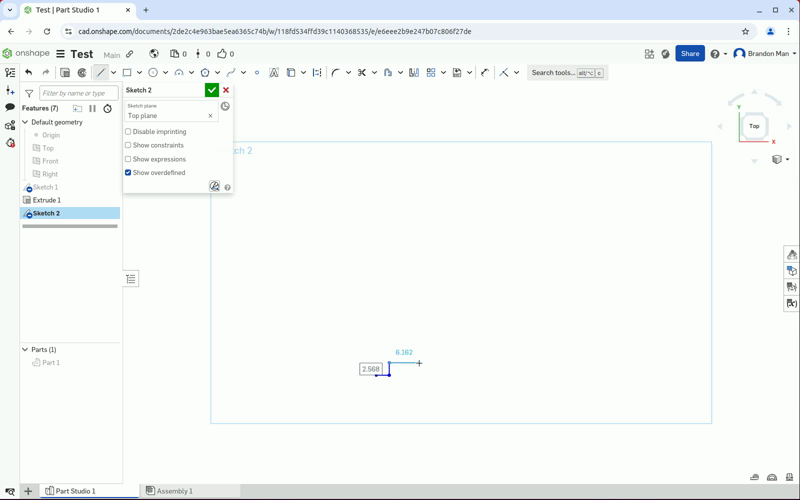
mouse_move(376, 362)
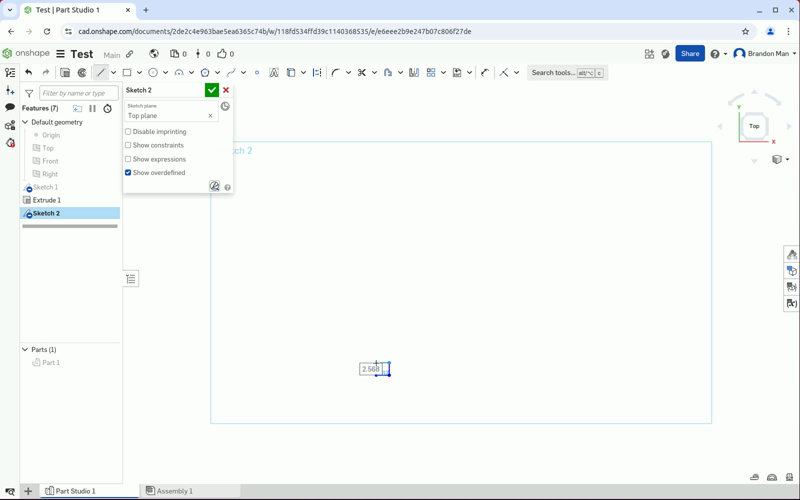
click(376, 362)
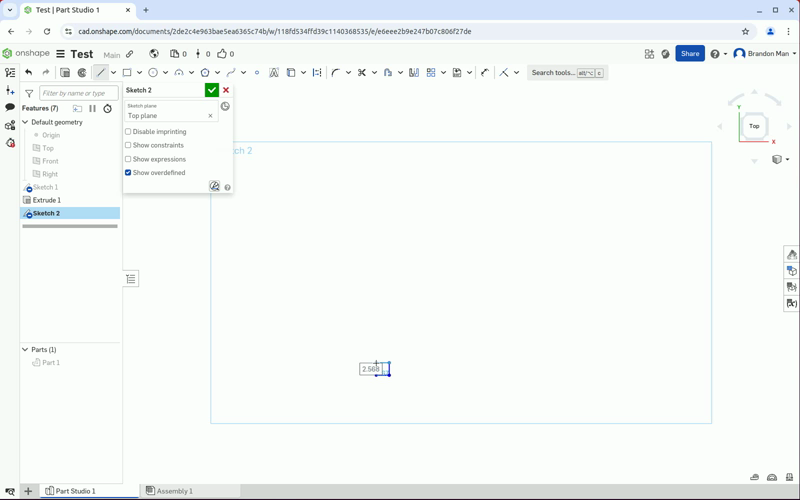
key_up(shift)
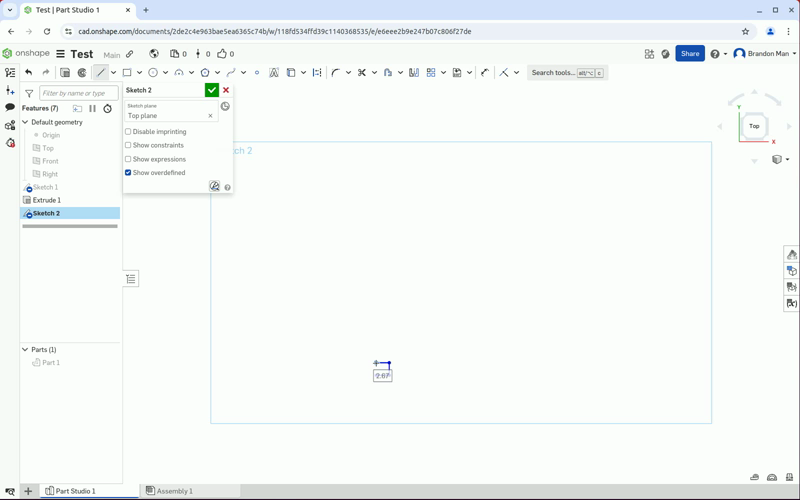
mouse_move(406, 362)
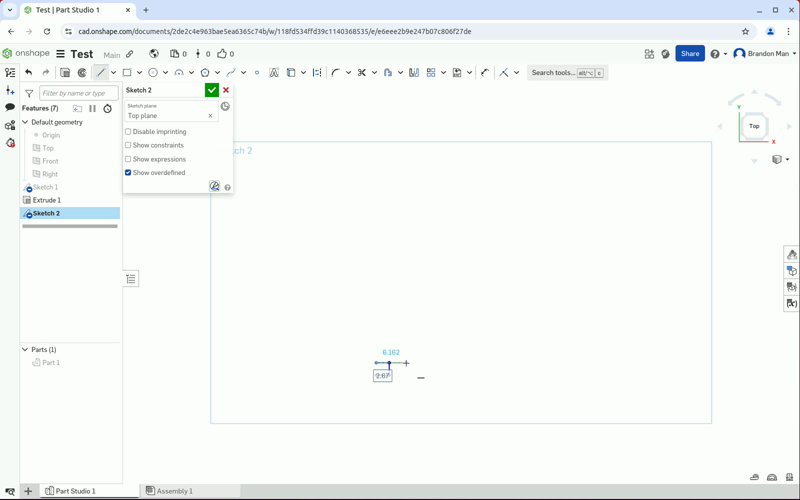
key_down(shift)
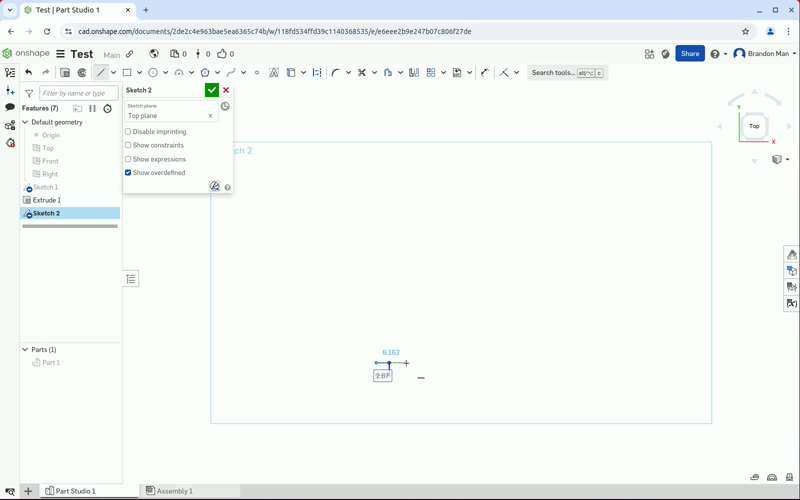
mouse_move(376, 375)
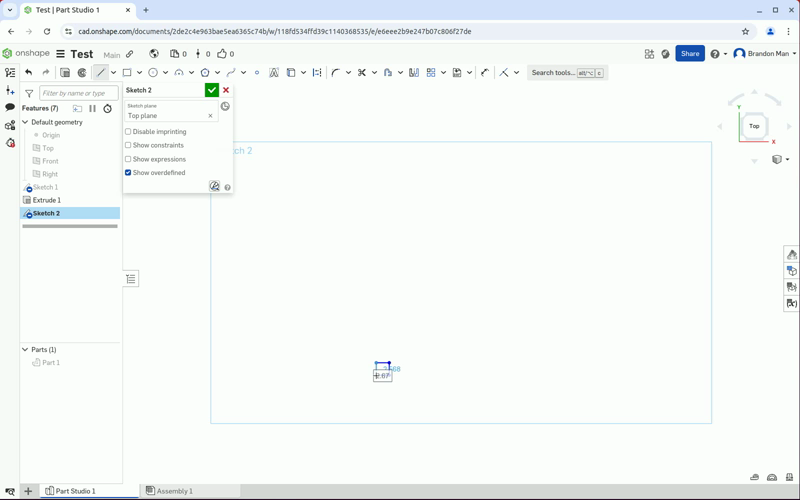
key_up(shift)
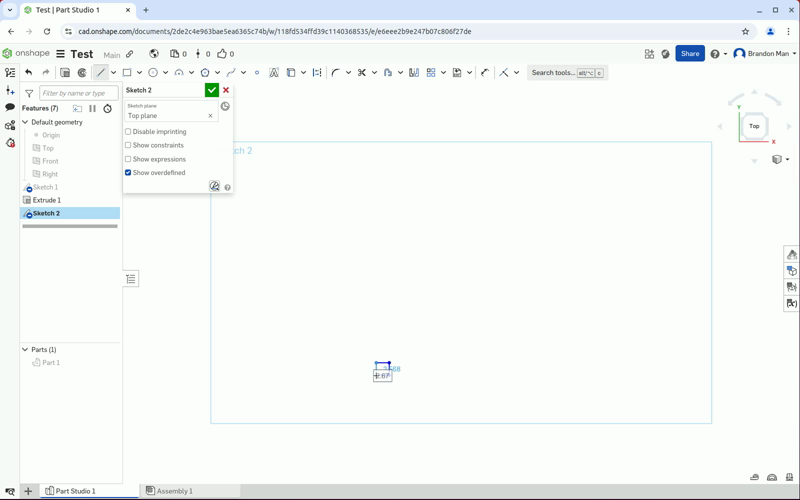
click(376, 375)
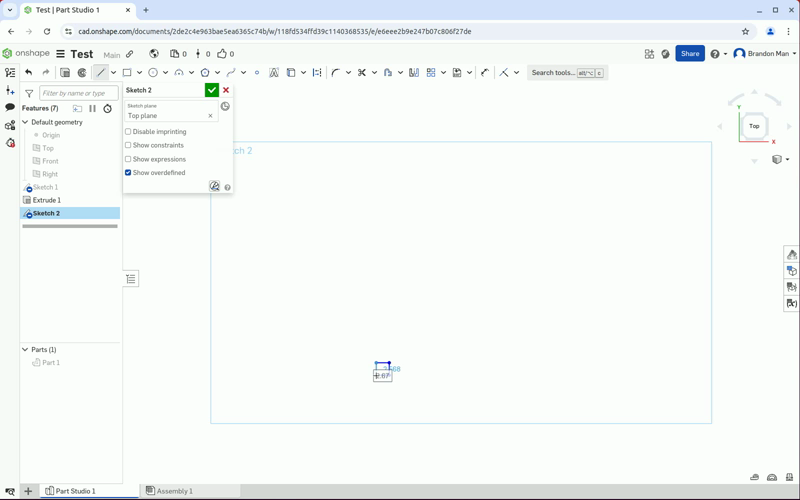
key(esc)
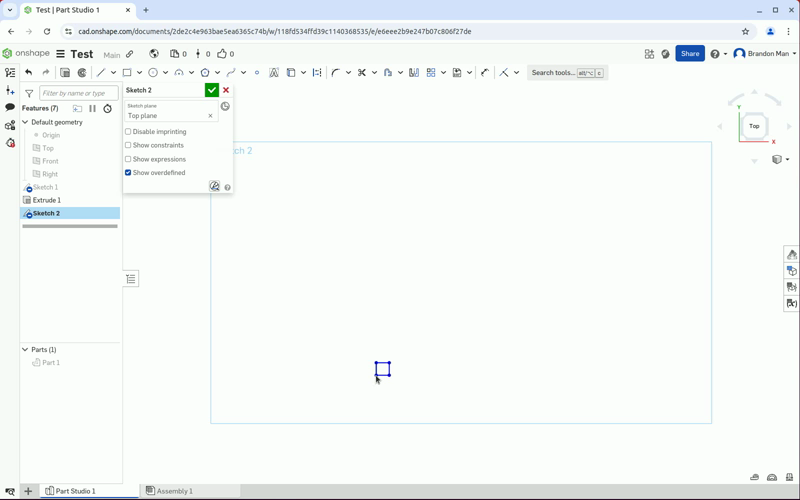
mouse_move(388, 364)
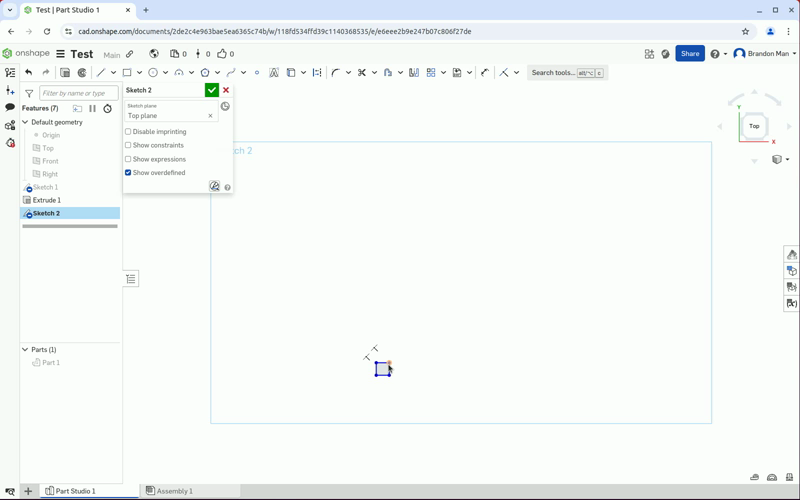
scroll(6)
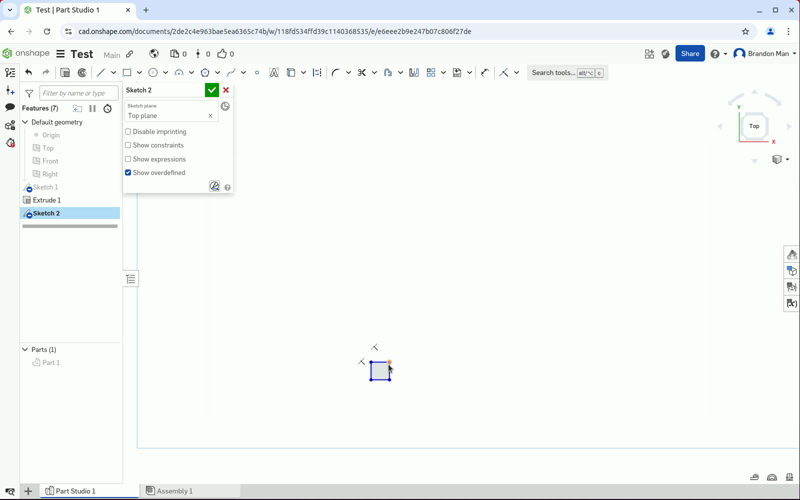
scroll(6)
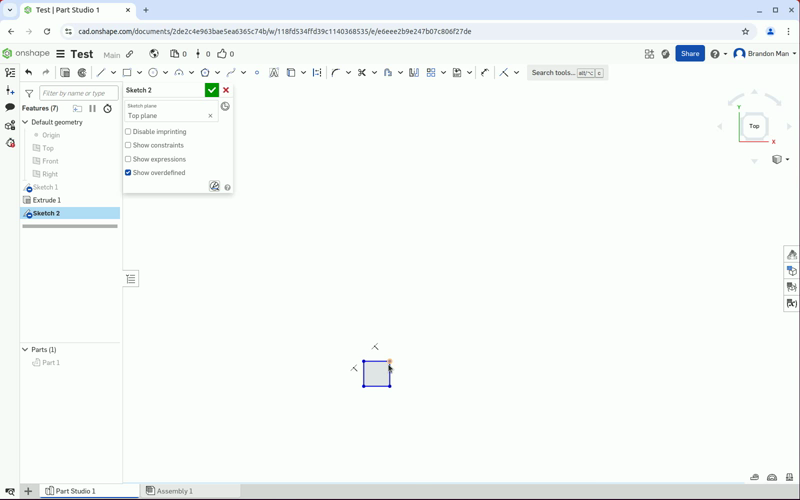
scroll(6)
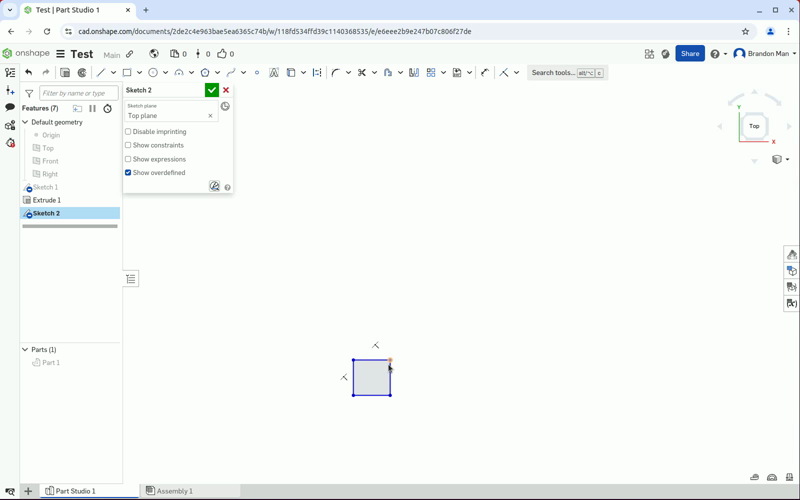
scroll(6)
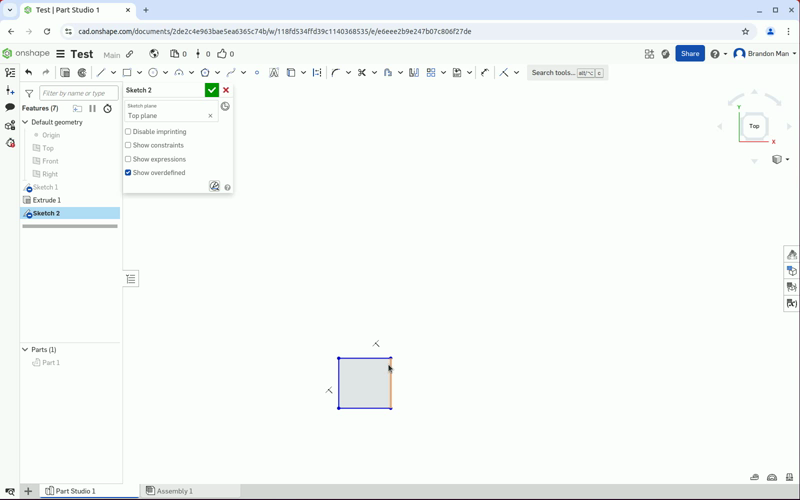
scroll(6)
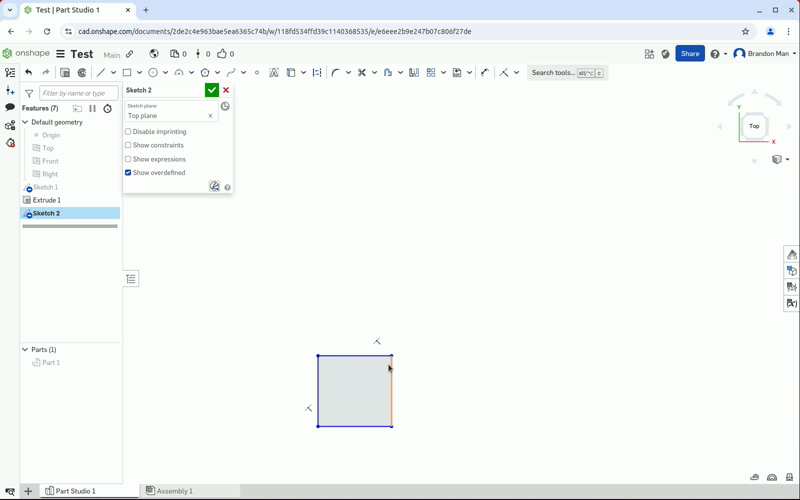
scroll(6)
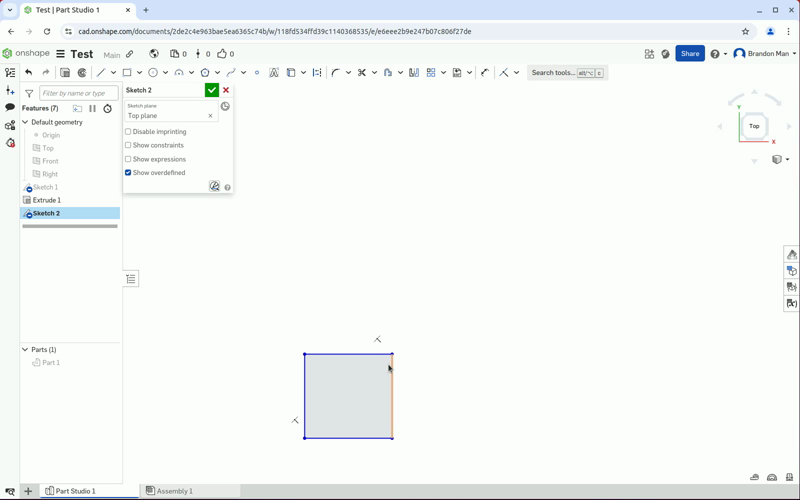
scroll(6)
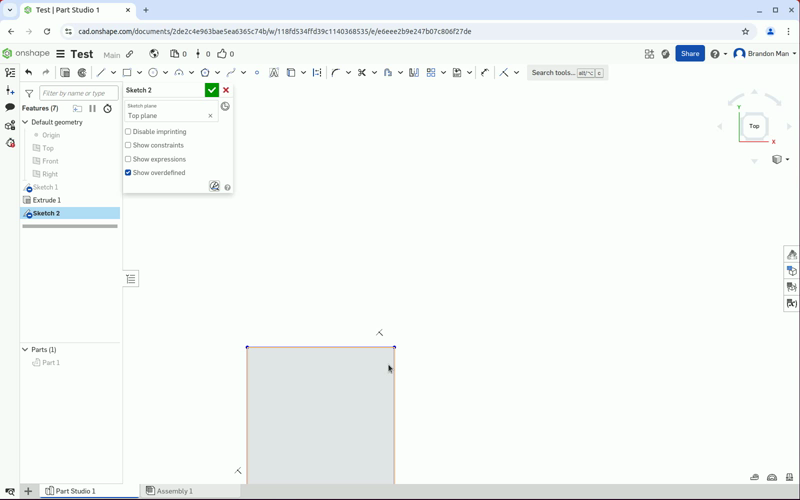
click(388, 364)
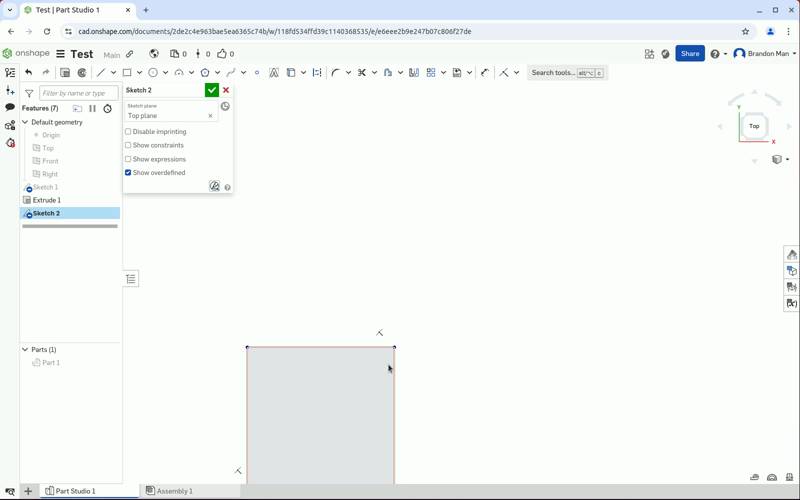
scroll(-6)
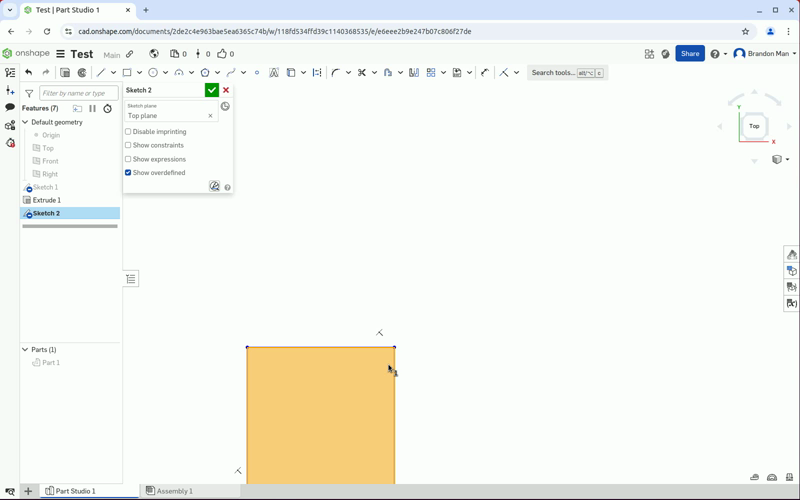
scroll(-6)
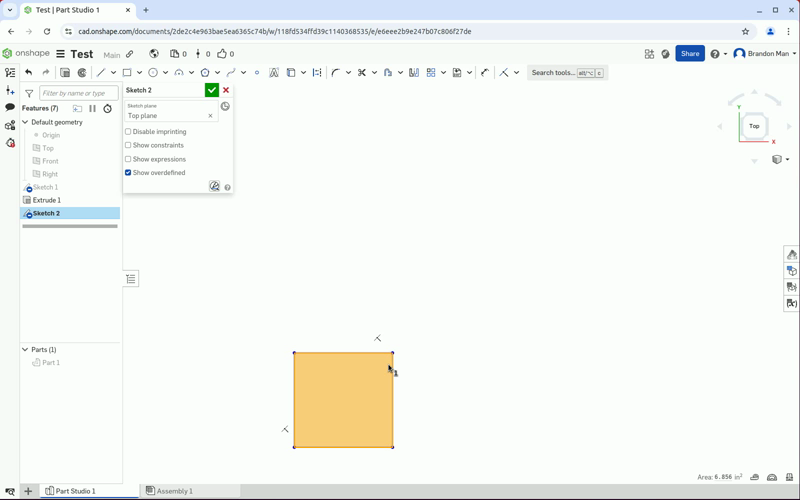
scroll(-6)
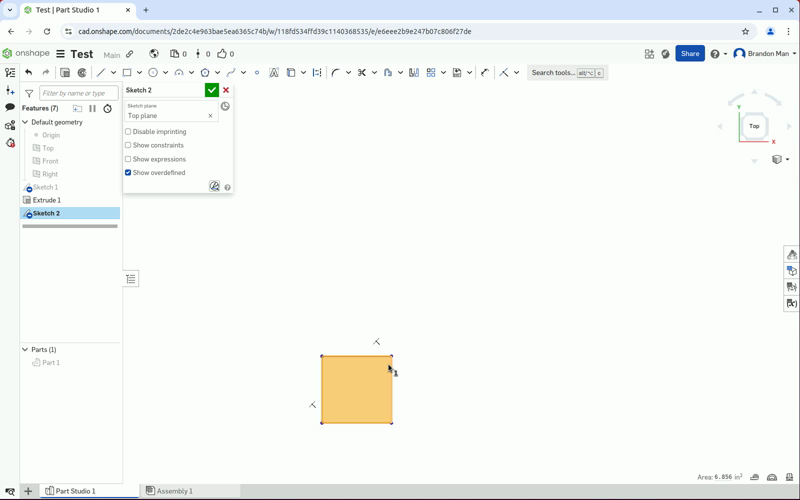
scroll(-6)
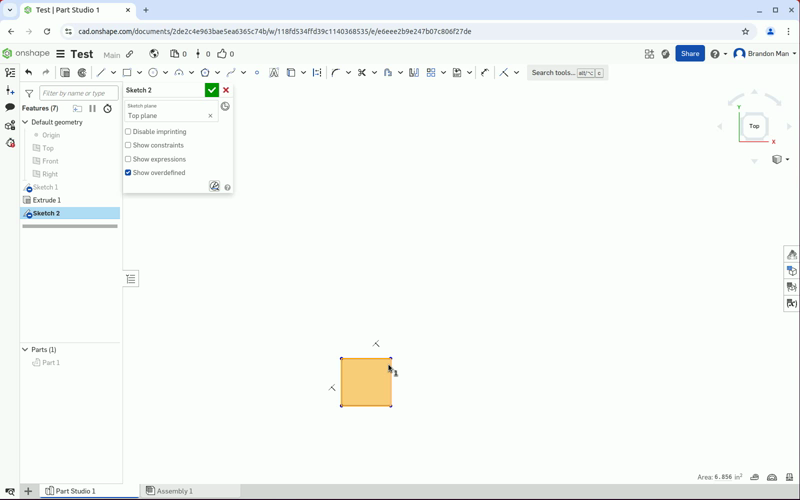
scroll(-6)
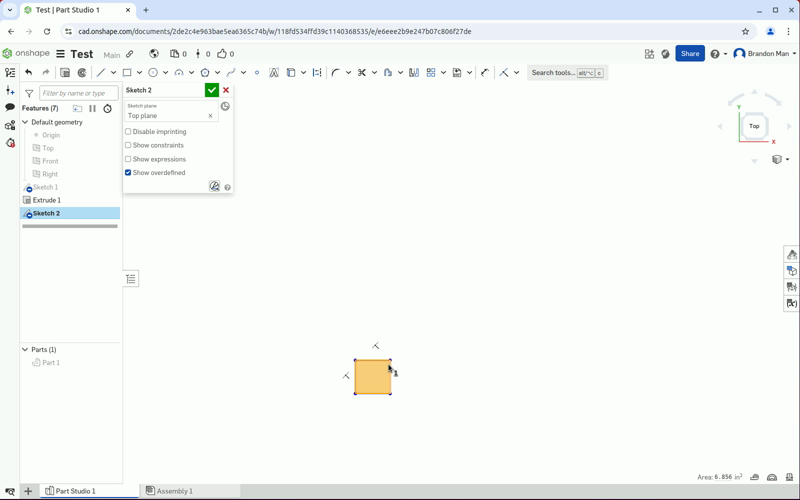
scroll(-6)
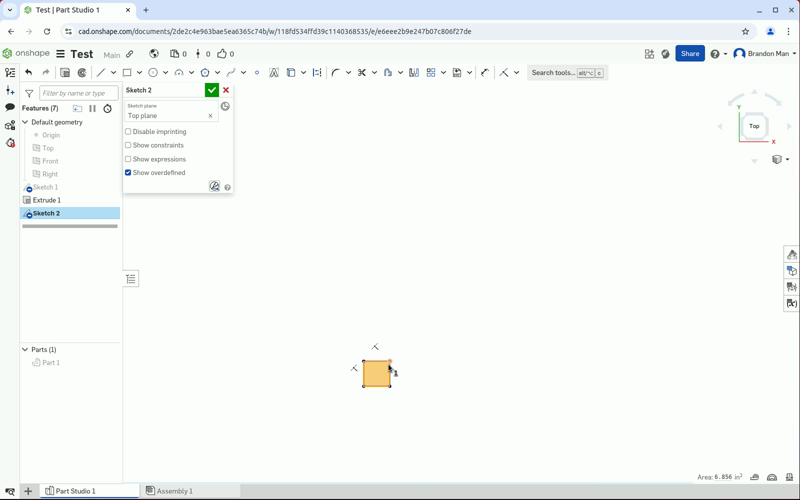
scroll(-6)
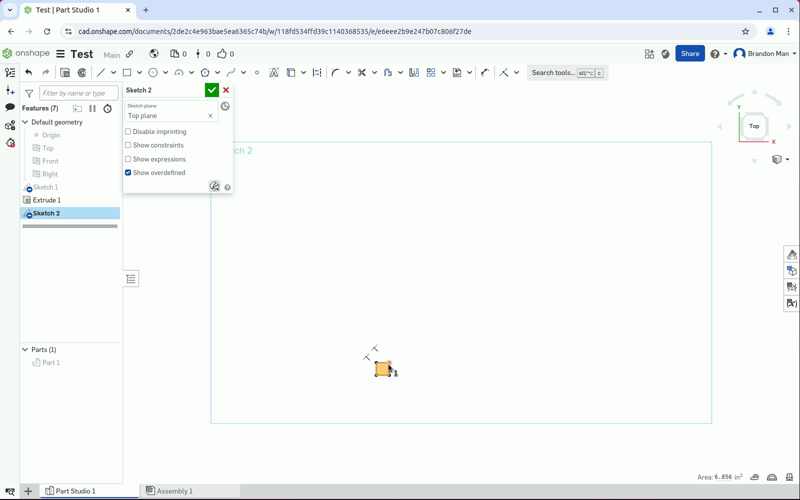
mouse_move(73, 352)
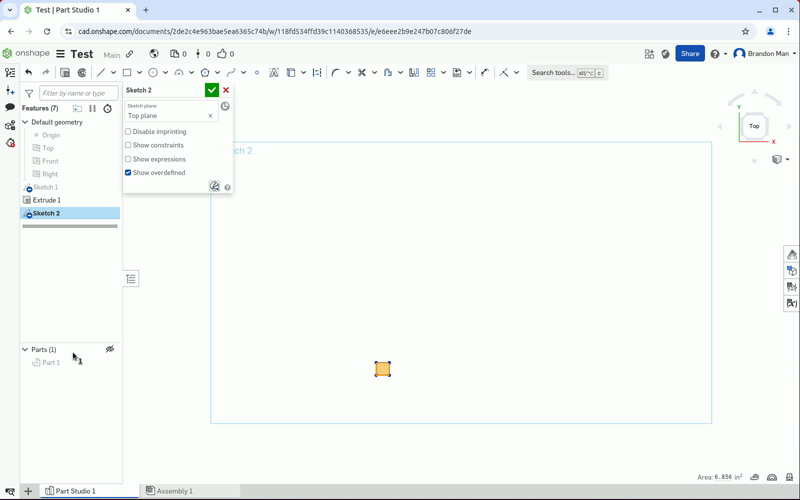
key(shift+y)
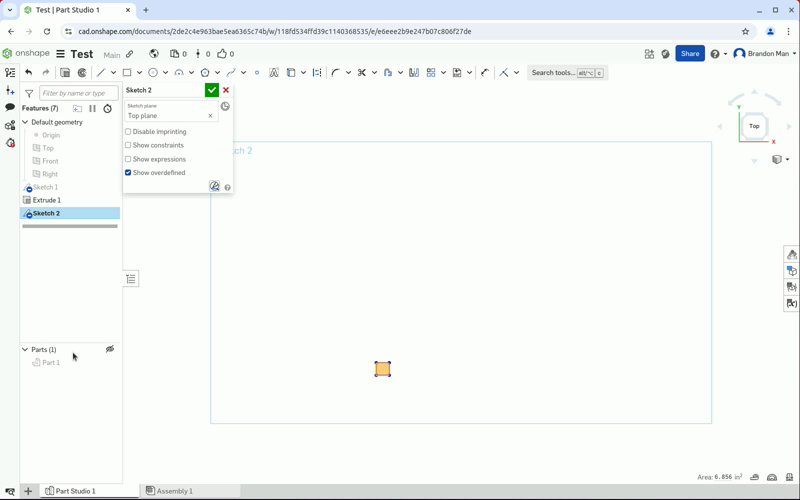
key(shift+e)
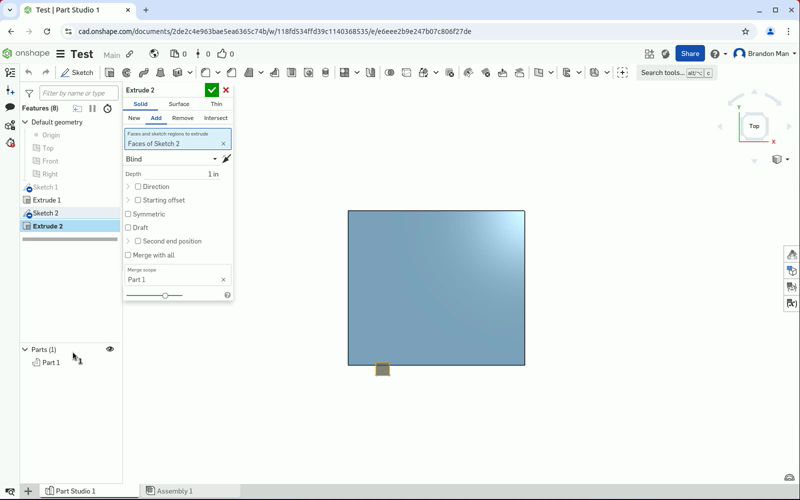
mouse_move(143, 106)
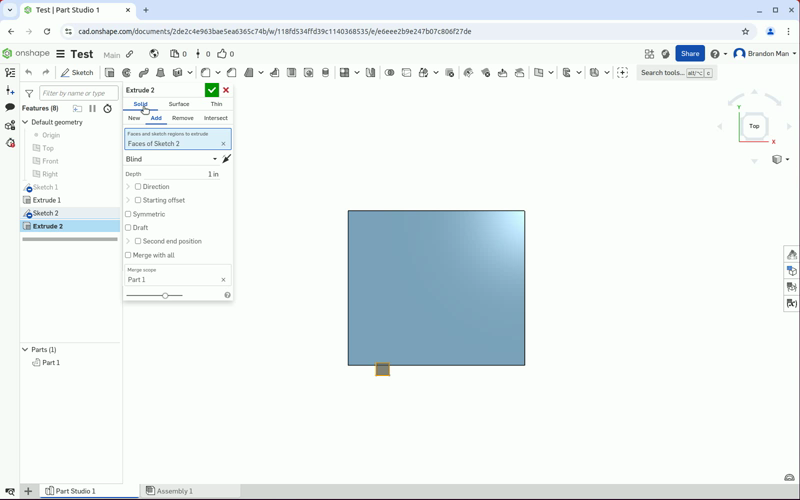
click(143, 106)
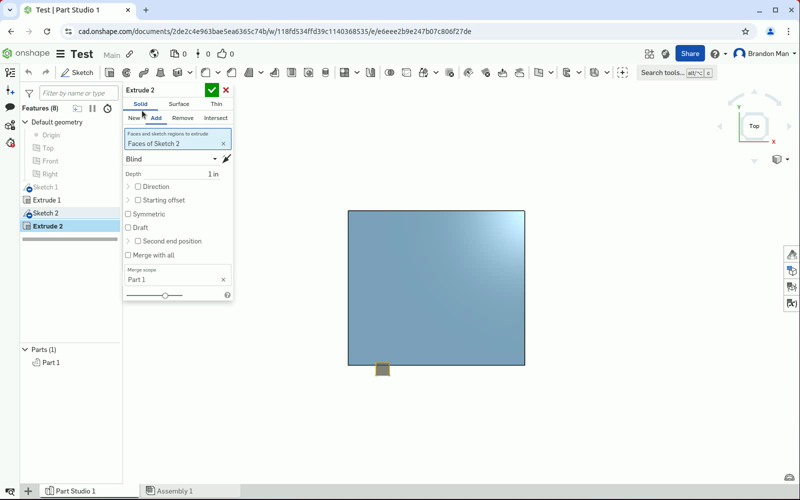
mouse_move(137, 120)
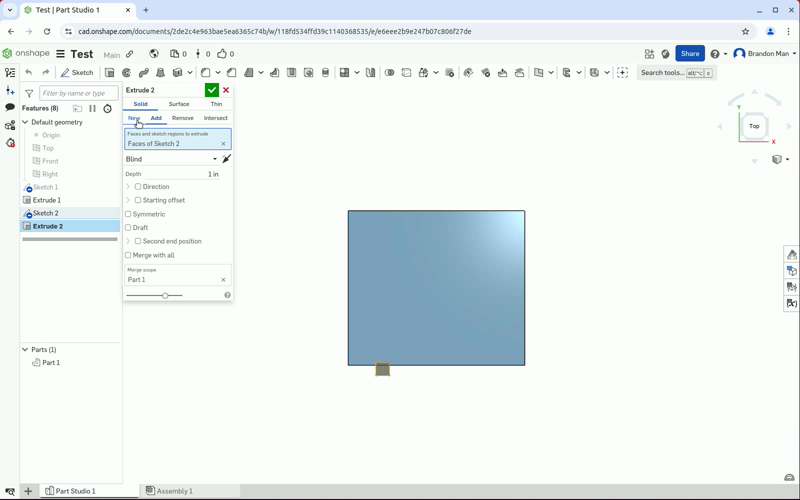
click(137, 120)
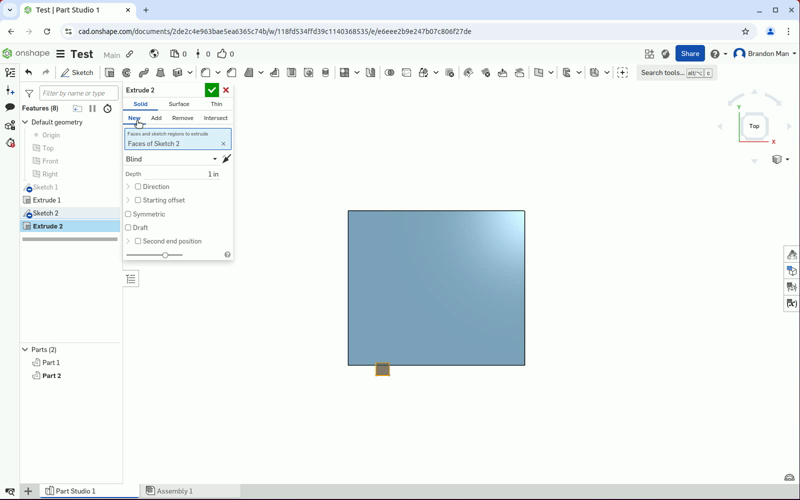
key(tab, 4)
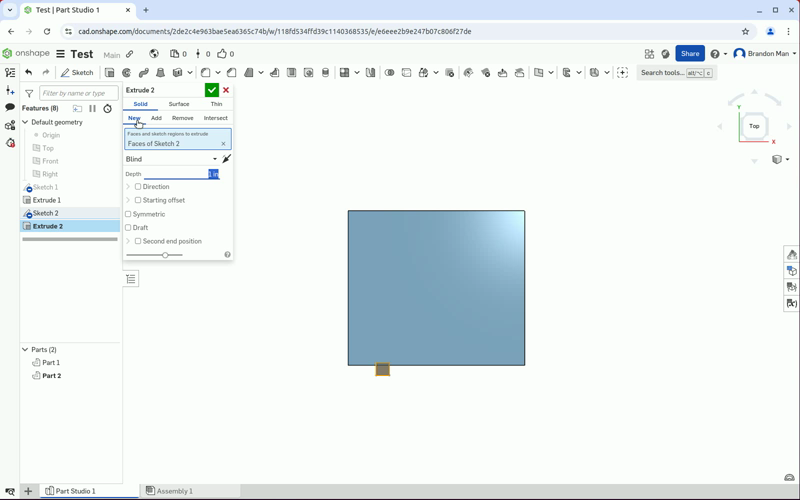
text(2.407)
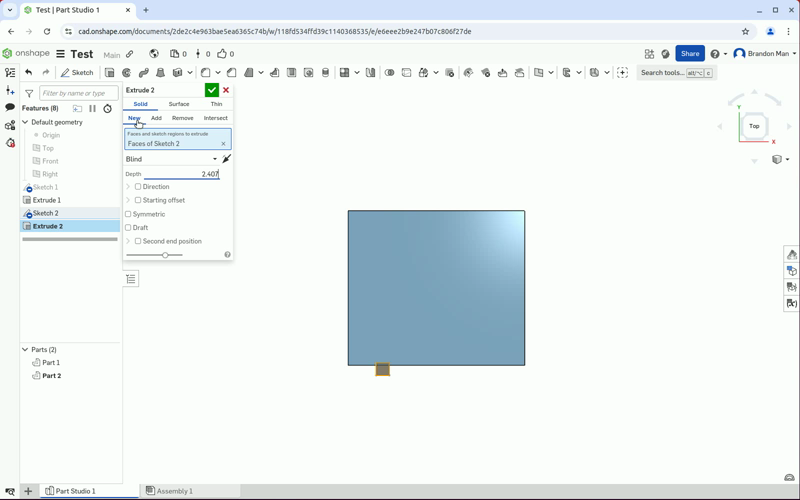
key(enter)
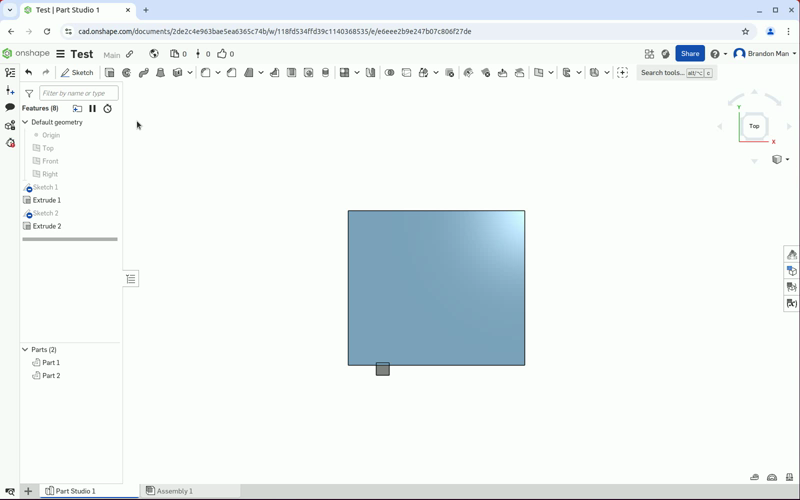
key(shift+h)
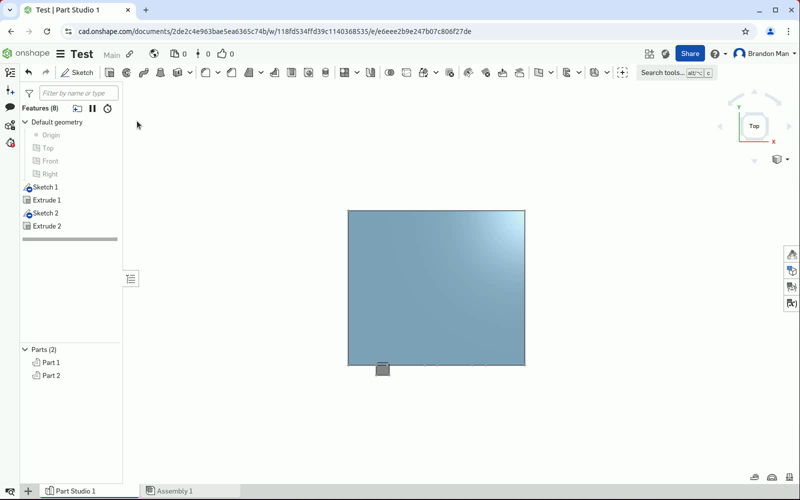
key(shift+h)
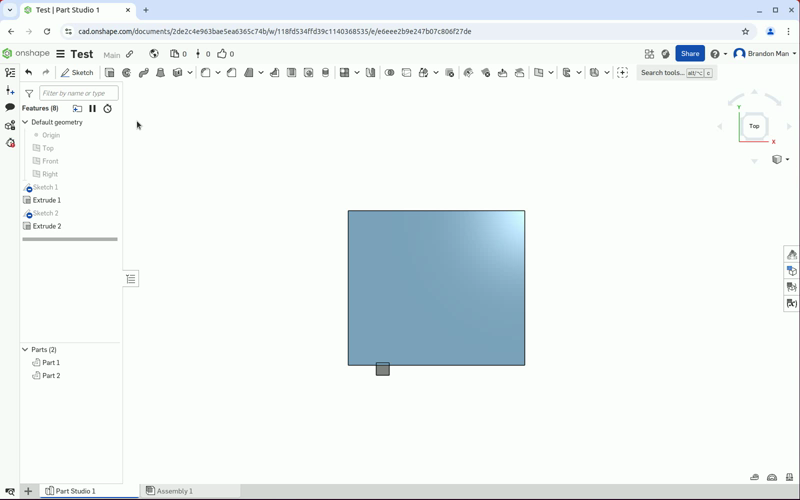
mouse_move(73, 189)
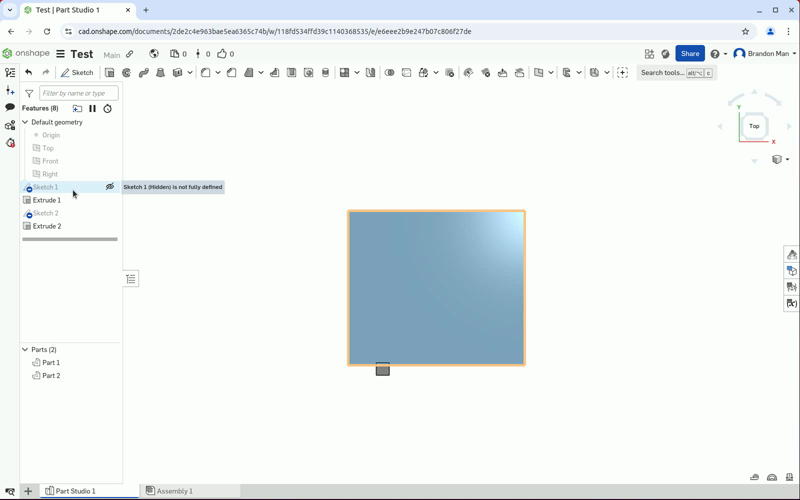
click(73, 189)
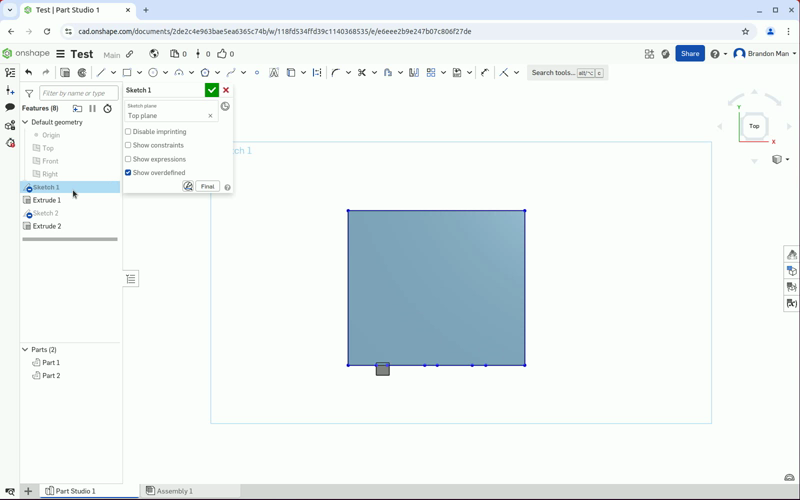
mouse_move(229, 92)
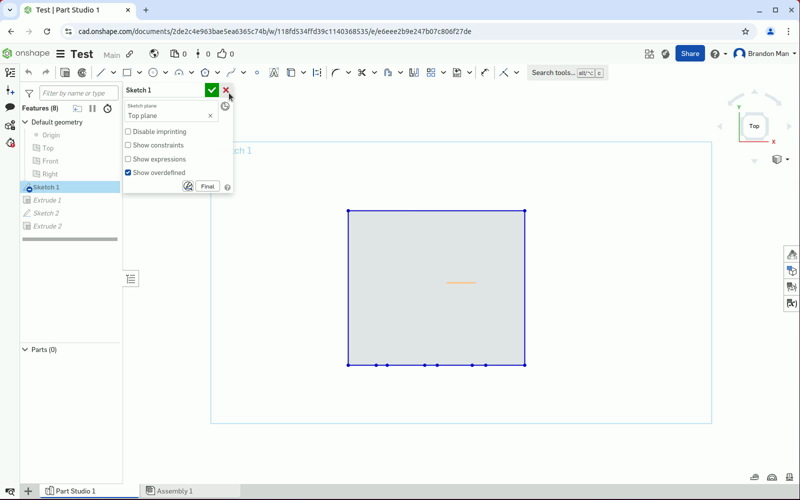
click(229, 92)
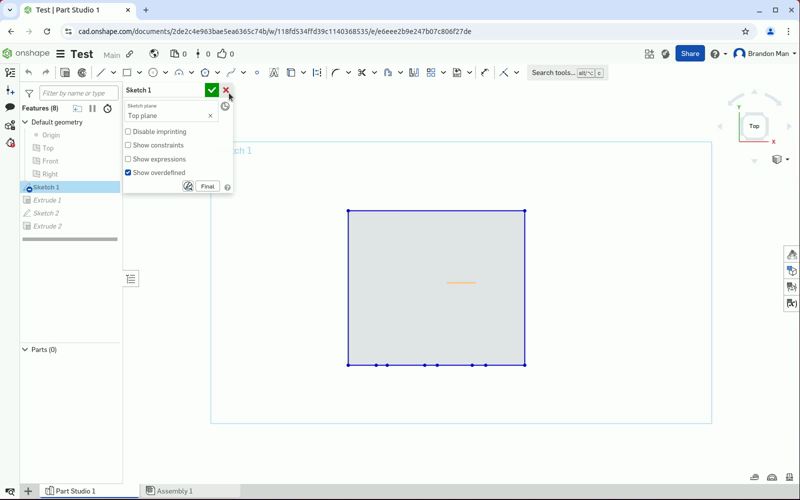
key(shift+s)
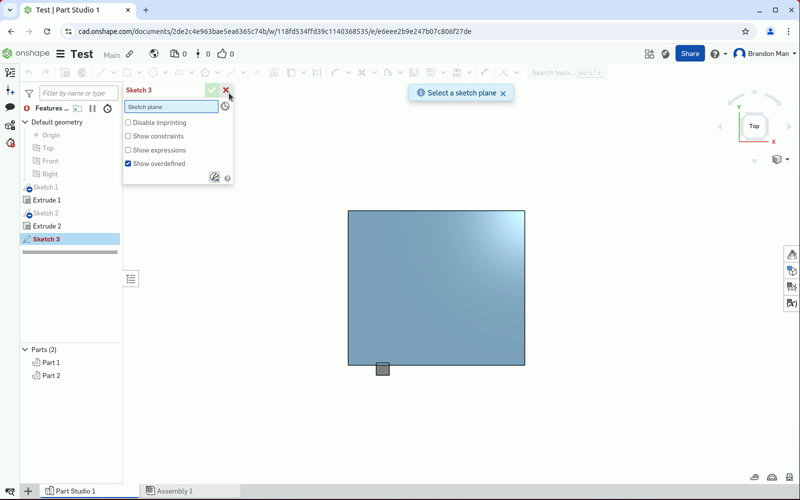
mouse_move(73, 150)
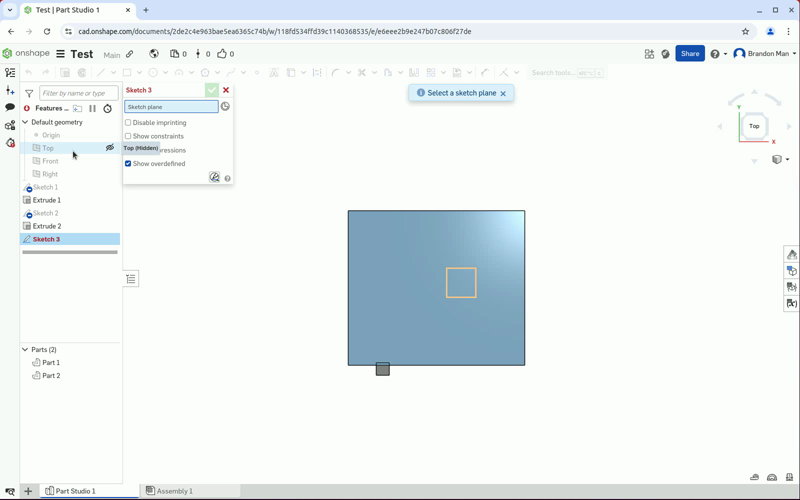
click(73, 150)
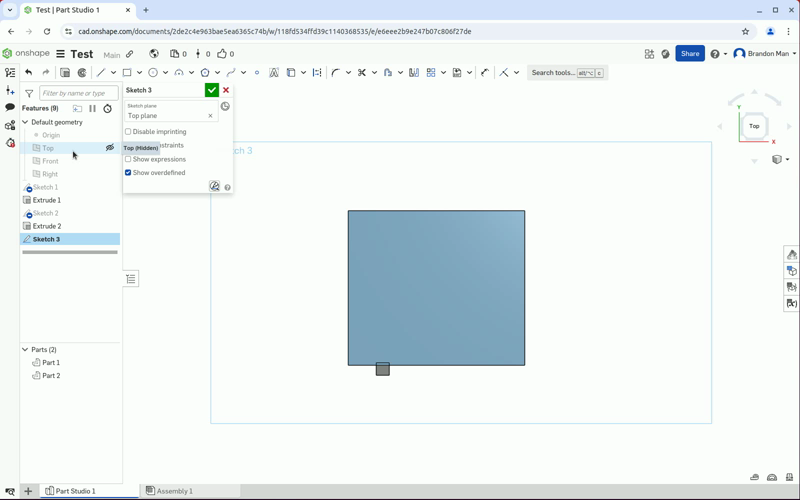
mouse_move(73, 352)
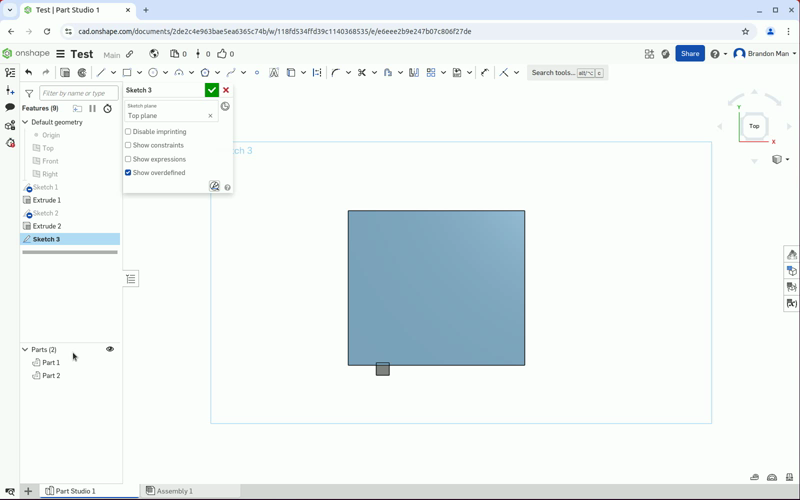
key(y)
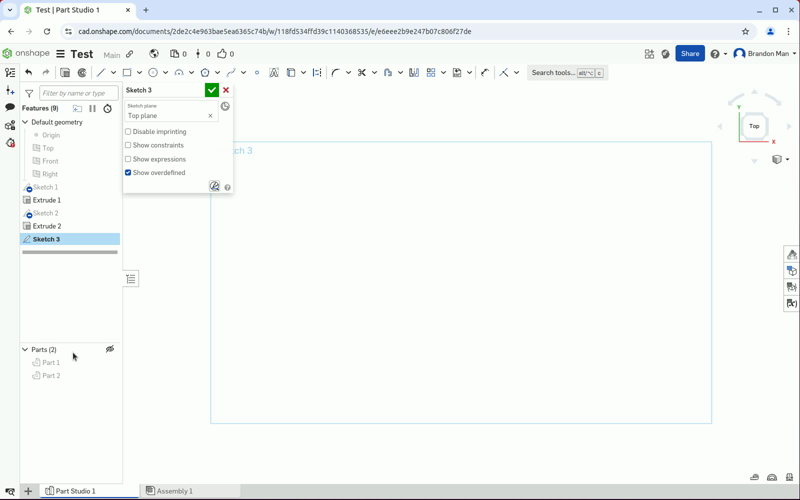
key(l)
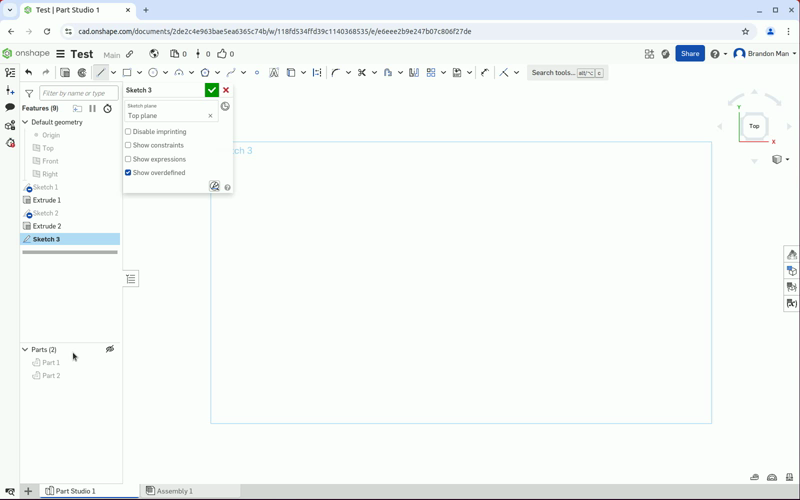
key_down(shift)
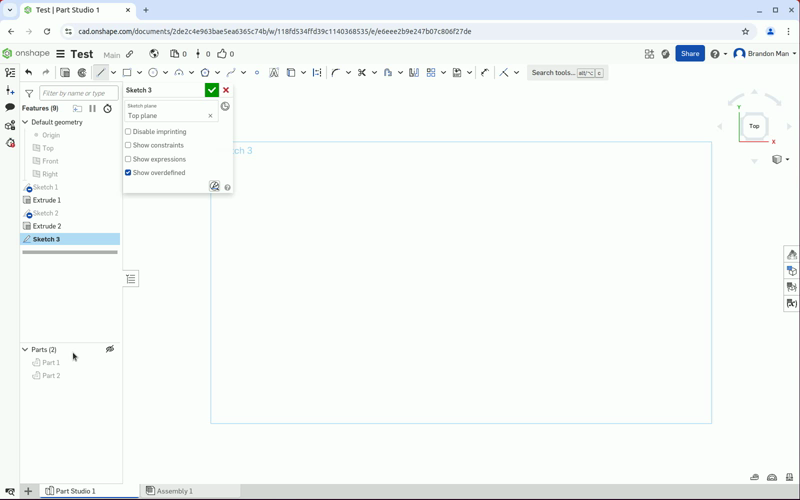
mouse_move(425, 375)
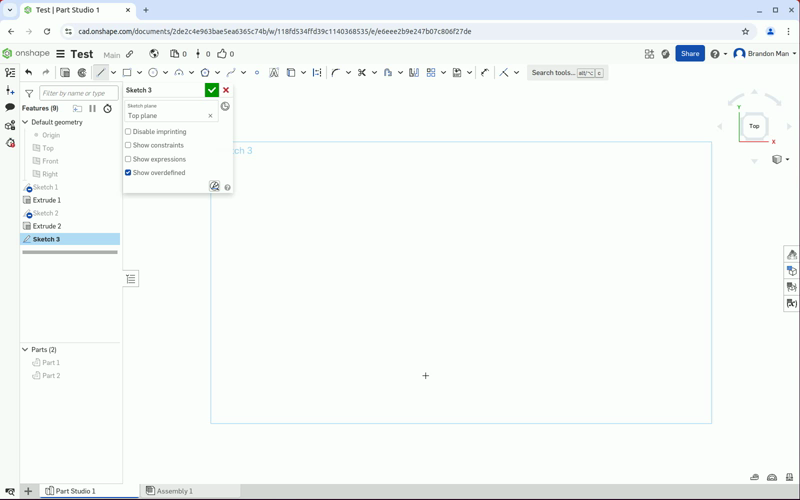
click(425, 375)
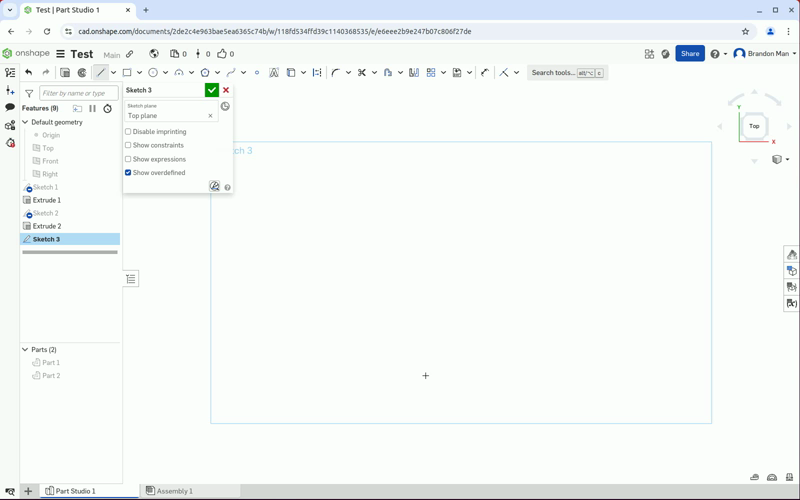
key_up(shift)
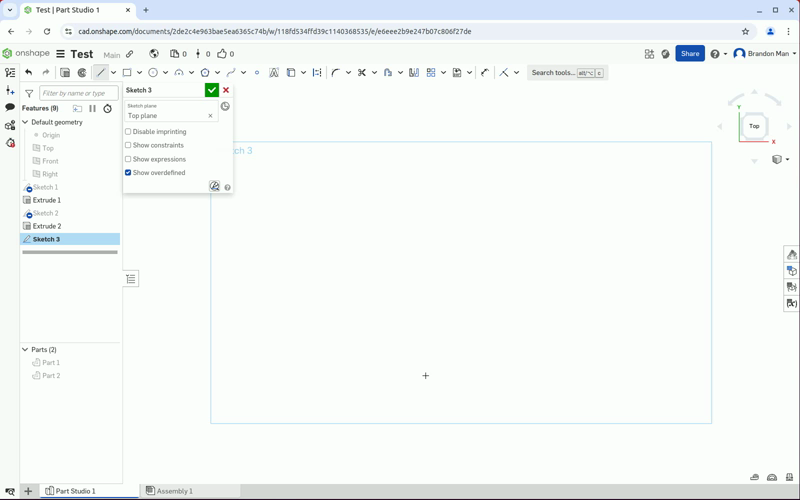
key_down(shift)
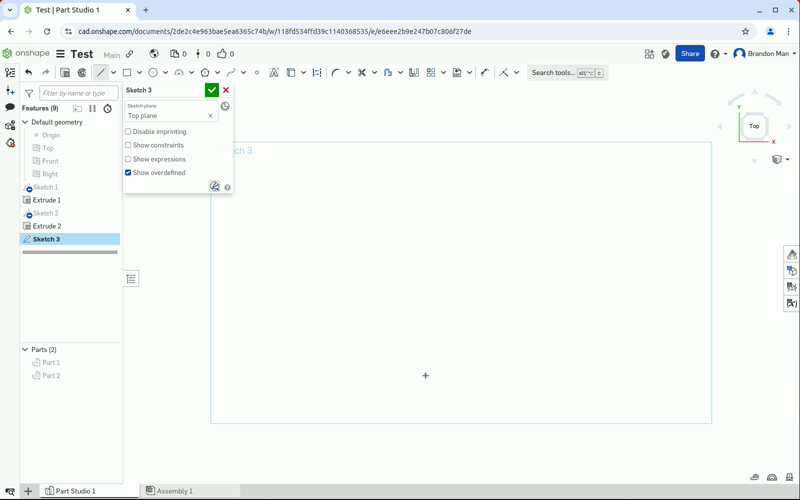
mouse_move(455, 375)
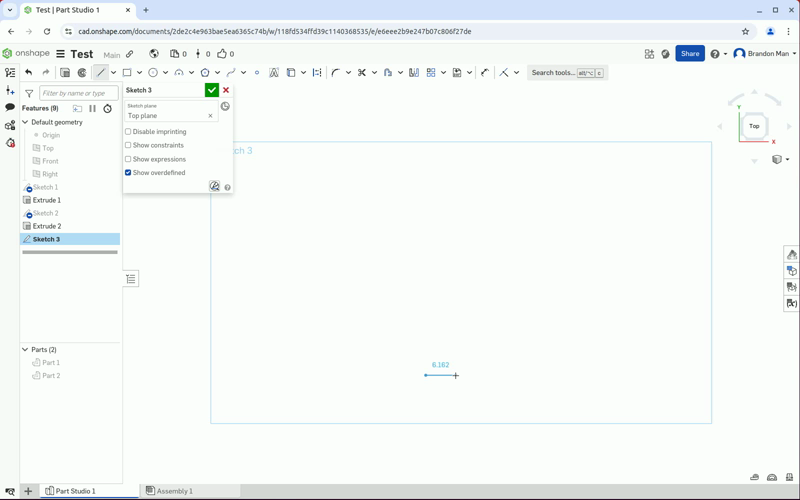
mouse_move(438, 375)
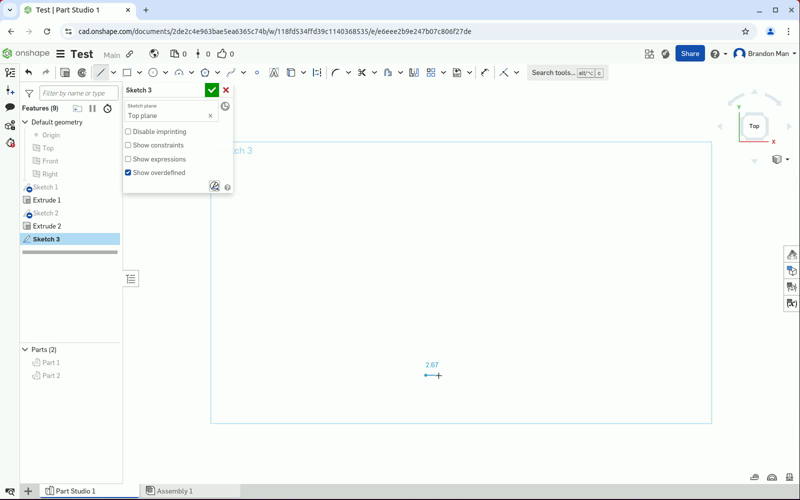
click(438, 375)
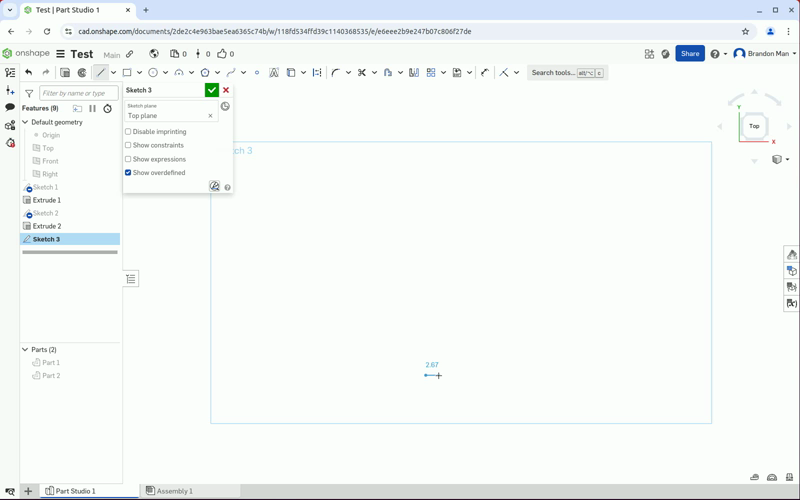
key_up(shift)
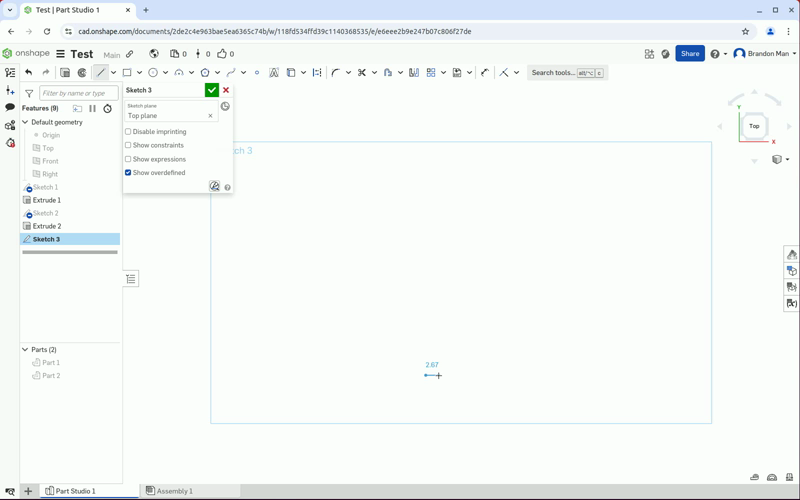
key_down(shift)
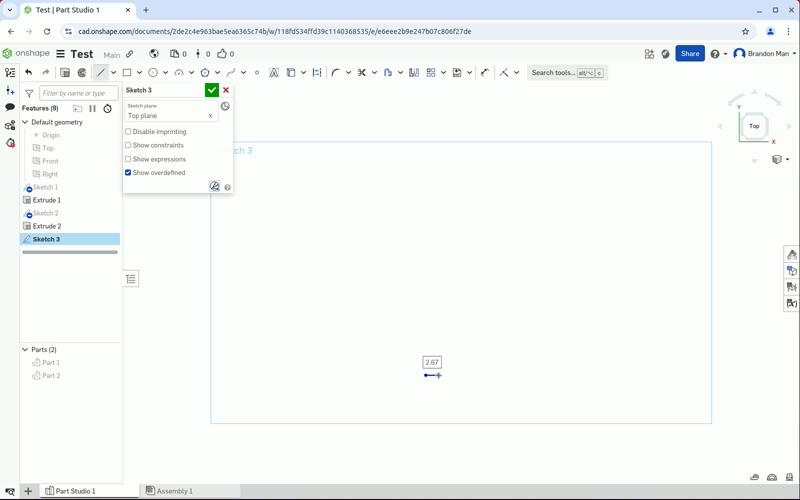
mouse_move(468, 375)
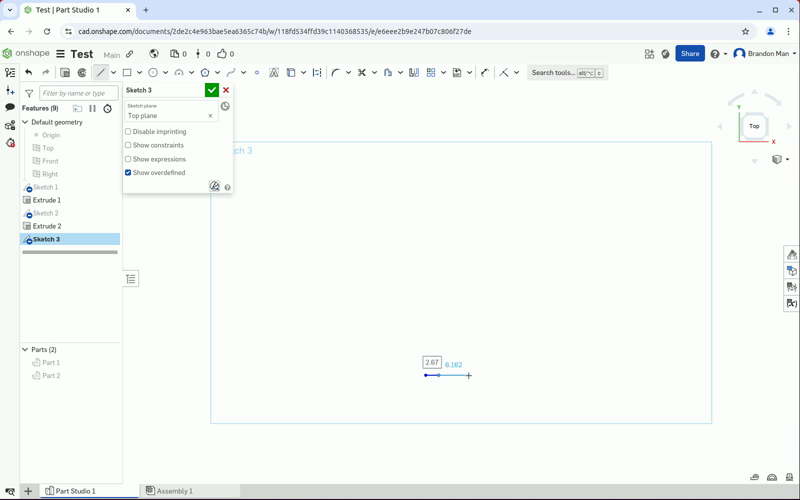
mouse_move(438, 362)
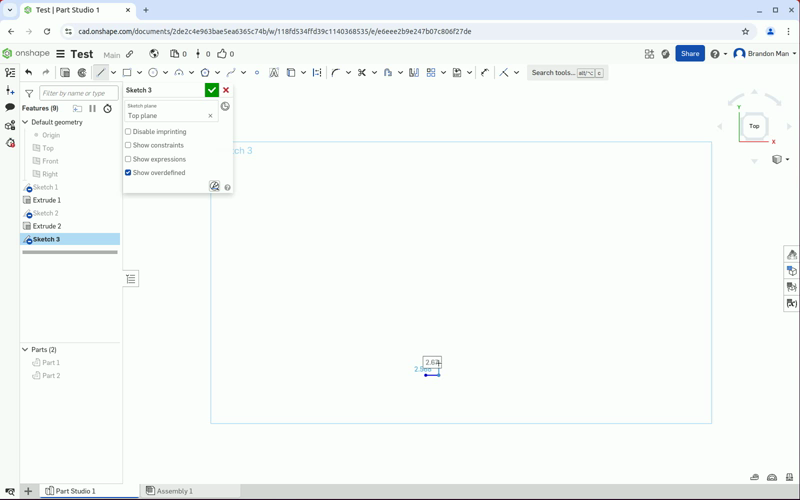
click(438, 362)
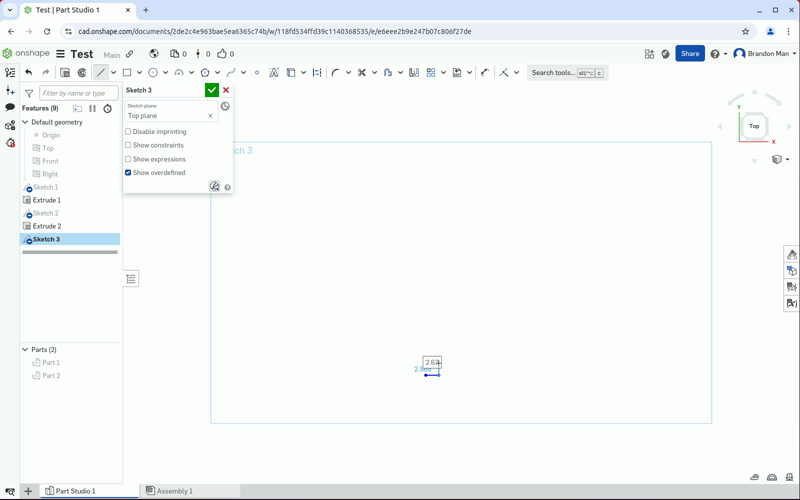
key_up(shift)
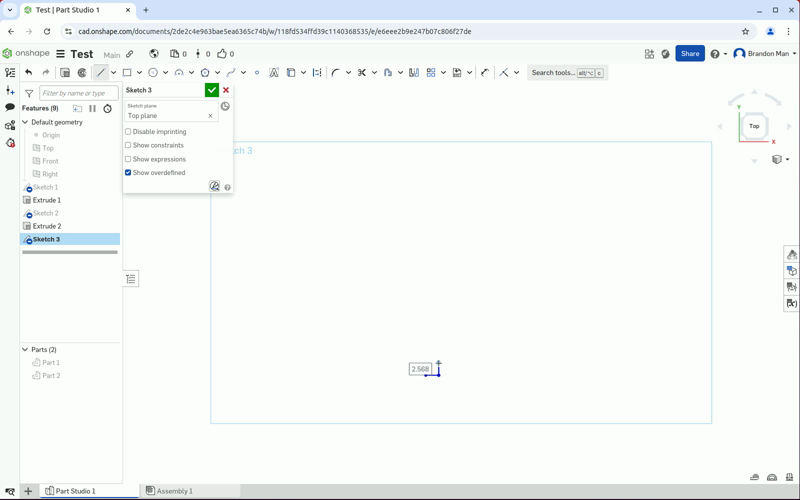
key_down(shift)
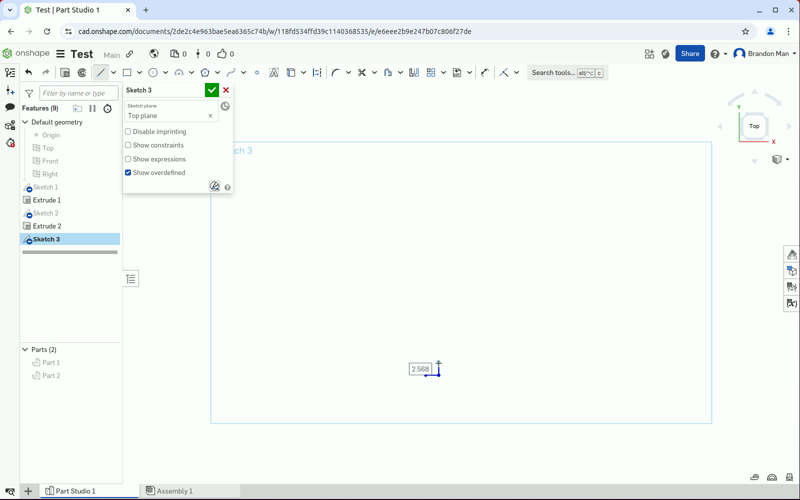
mouse_move(468, 362)
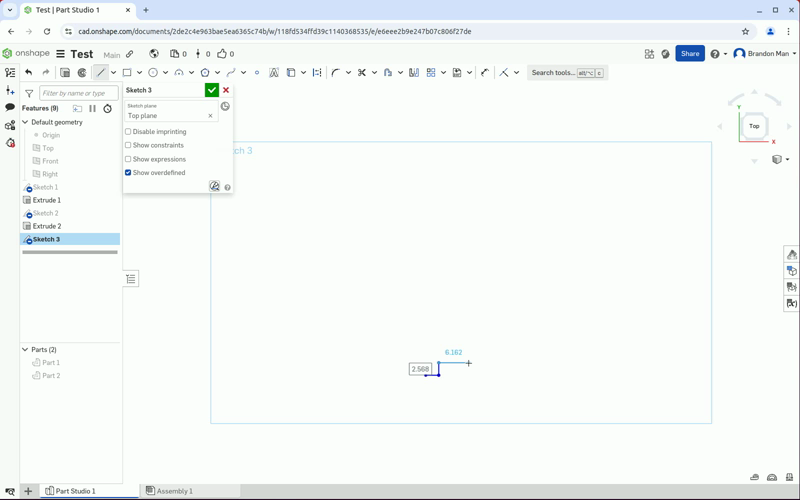
mouse_move(425, 362)
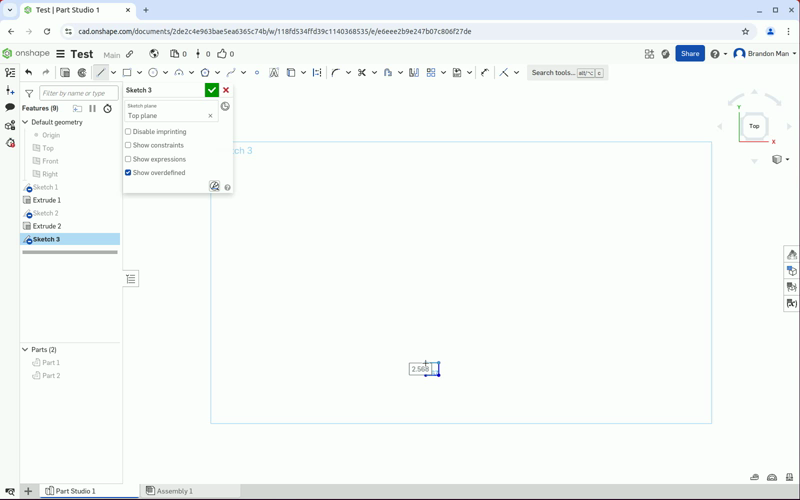
click(425, 362)
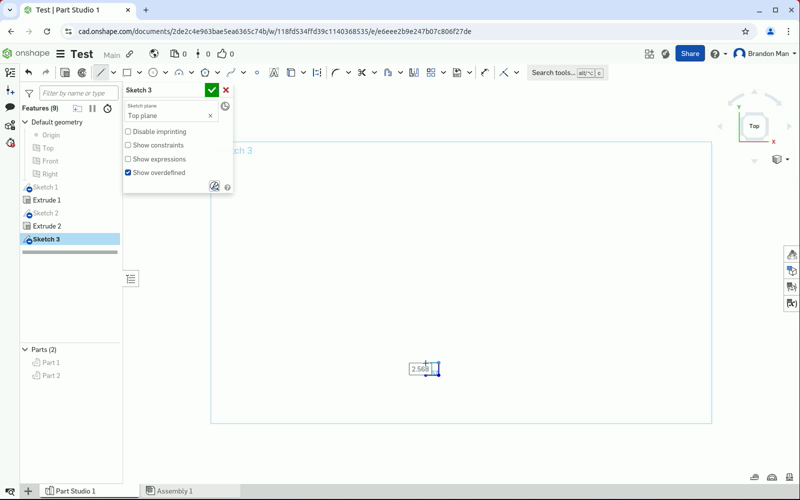
key_up(shift)
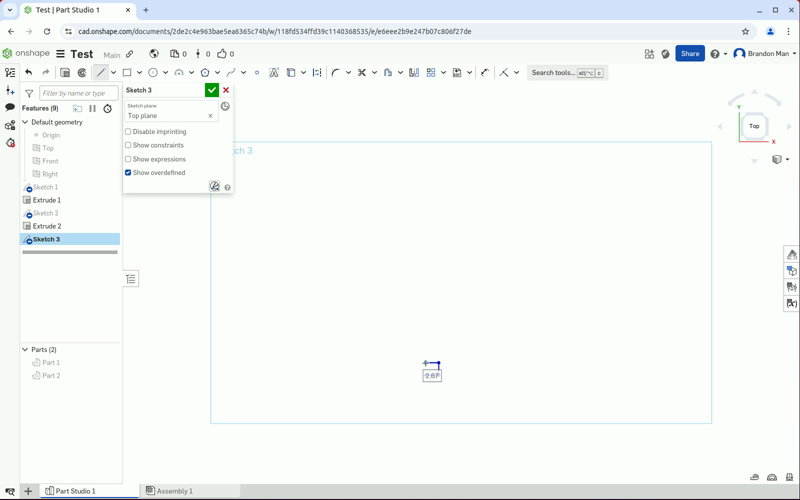
mouse_move(455, 362)
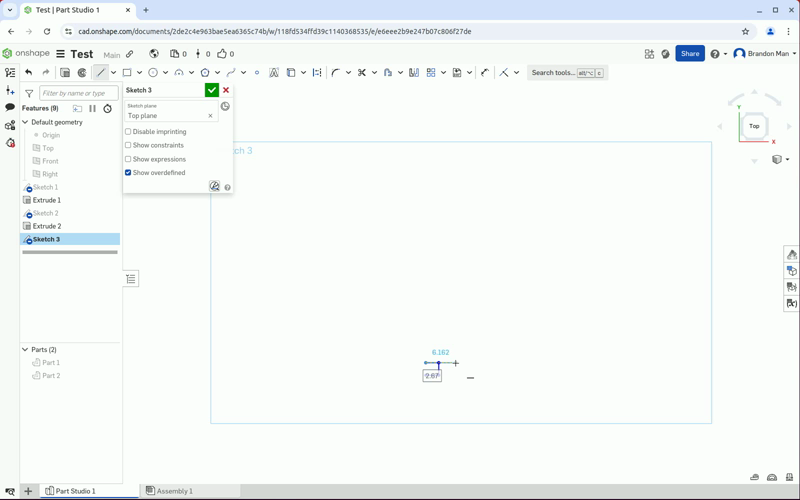
key_down(shift)
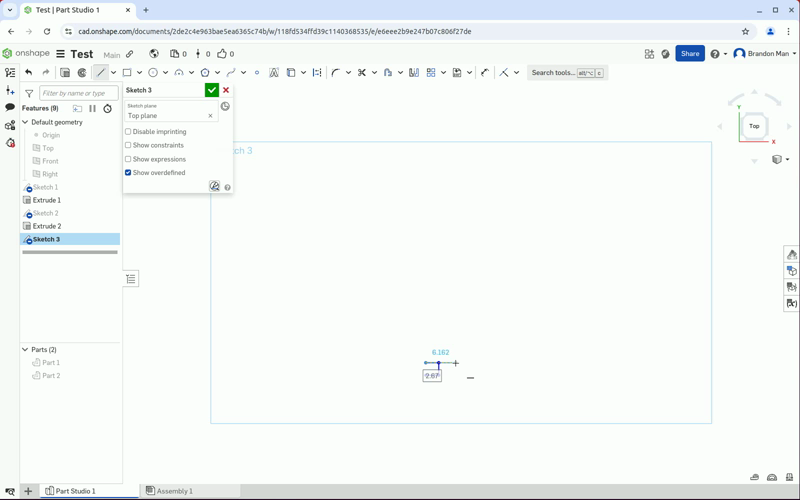
mouse_move(425, 375)
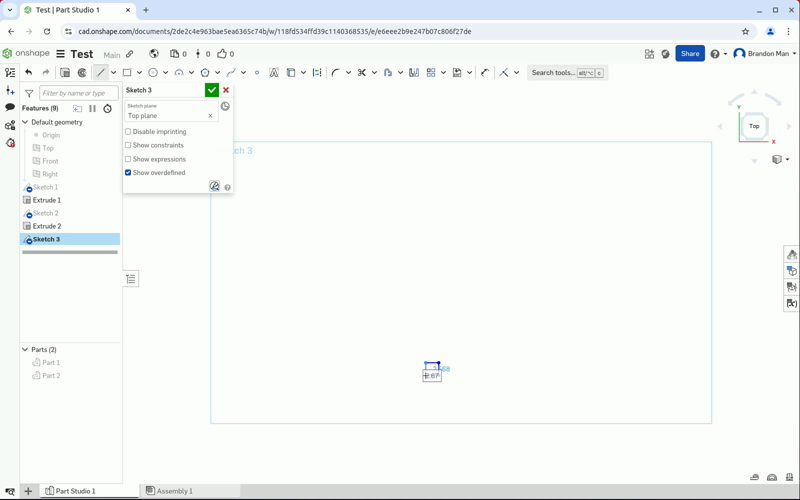
key_up(shift)
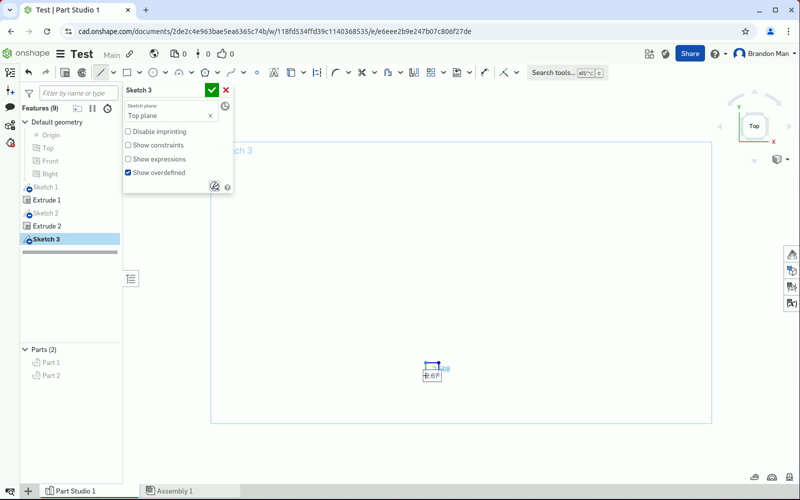
click(425, 375)
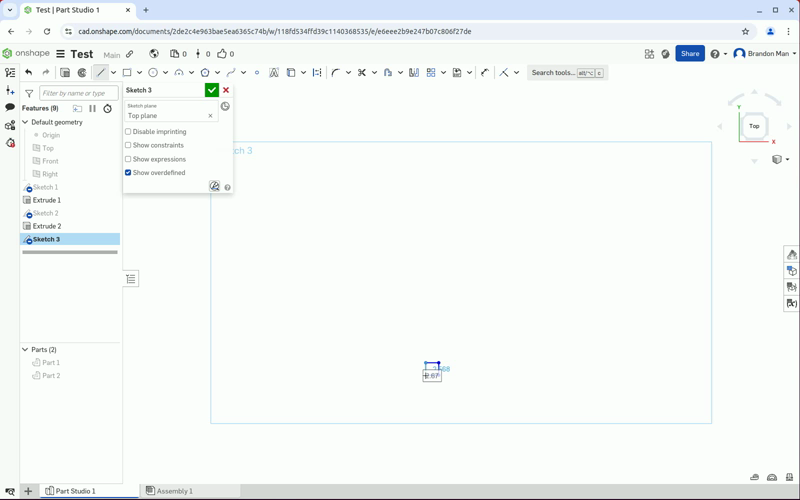
key(esc)
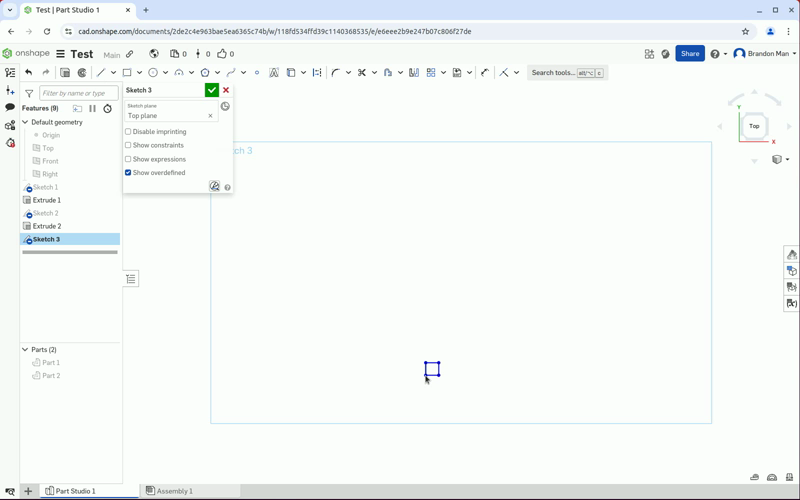
mouse_move(428, 371)
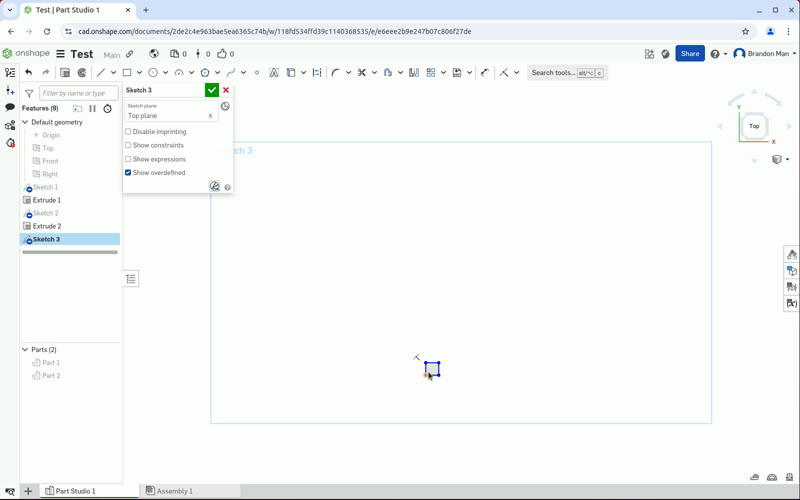
scroll(6)
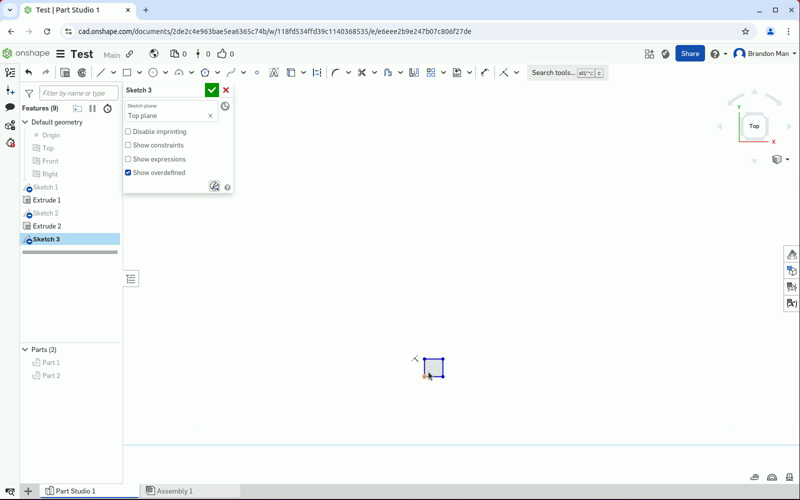
scroll(6)
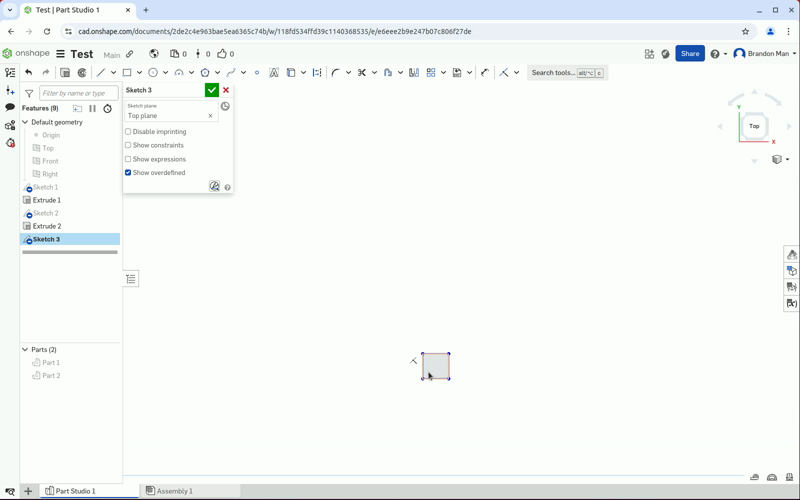
scroll(6)
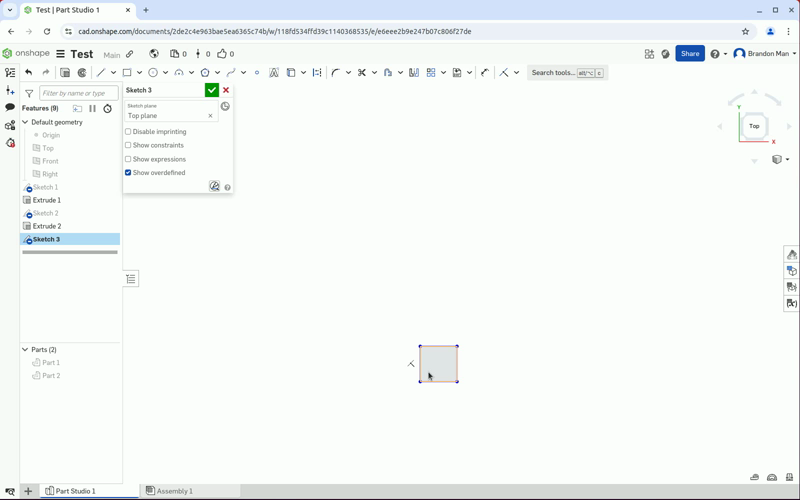
scroll(6)
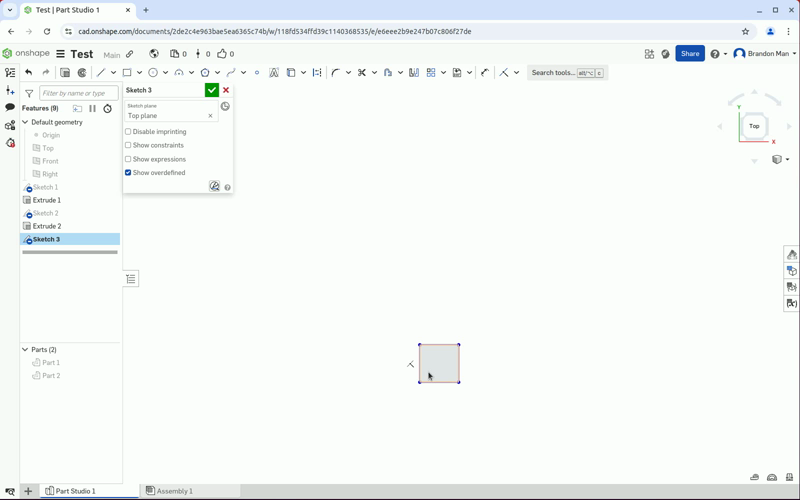
scroll(6)
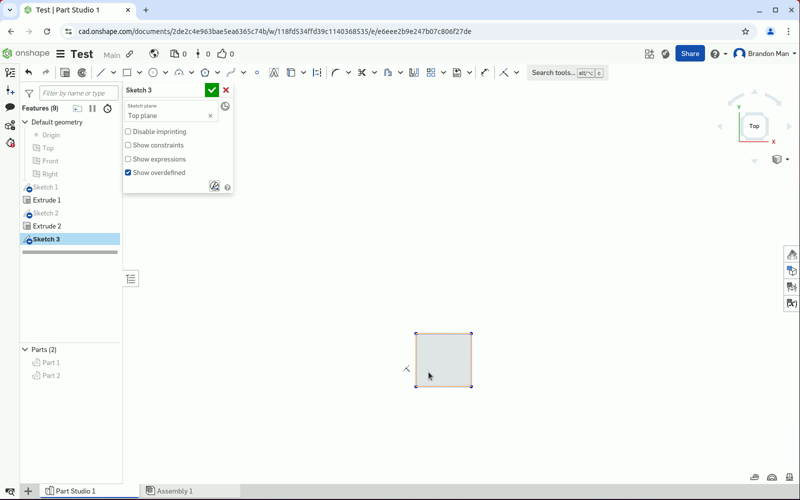
scroll(6)
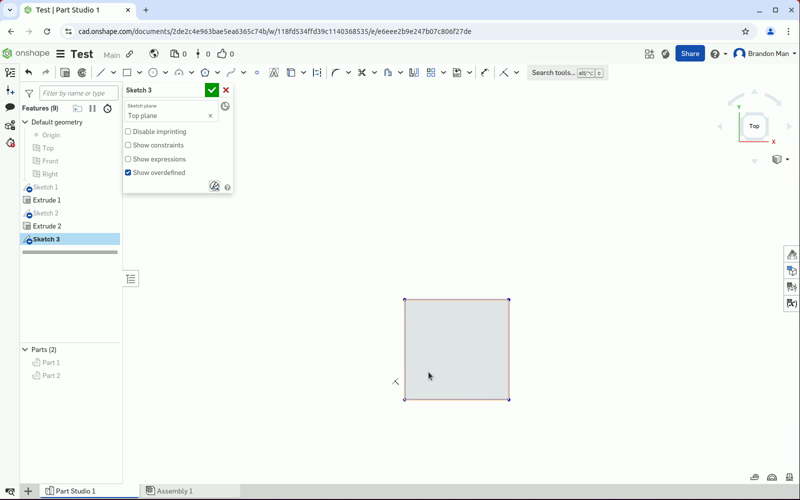
scroll(6)
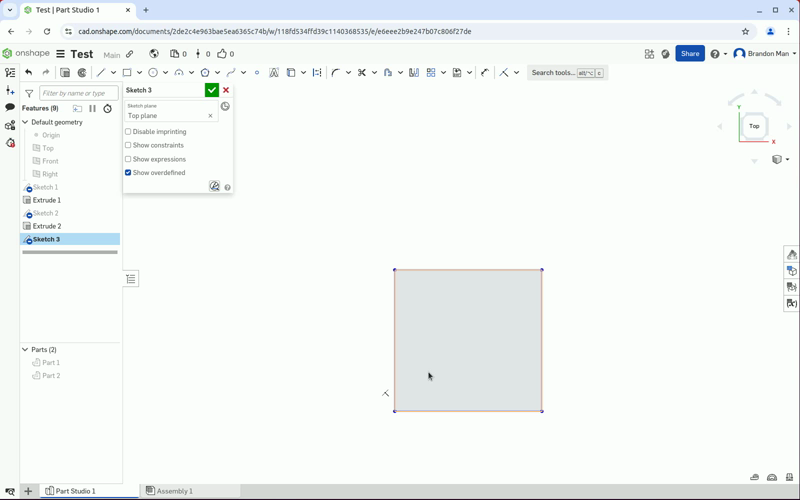
click(428, 371)
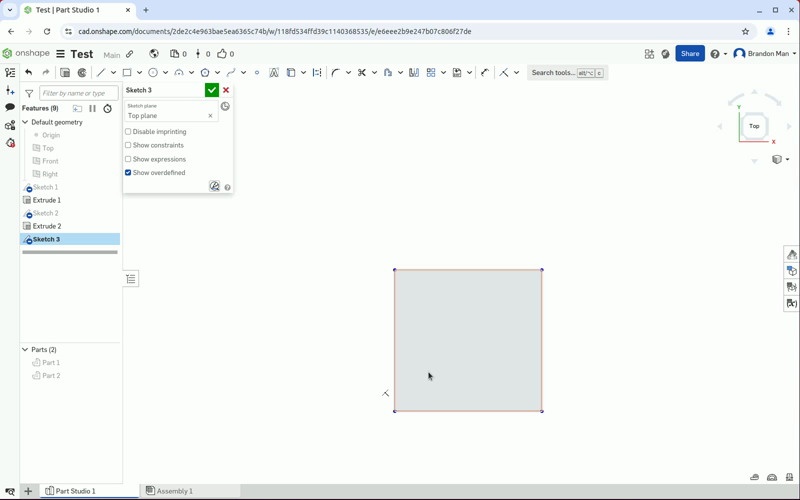
scroll(-6)
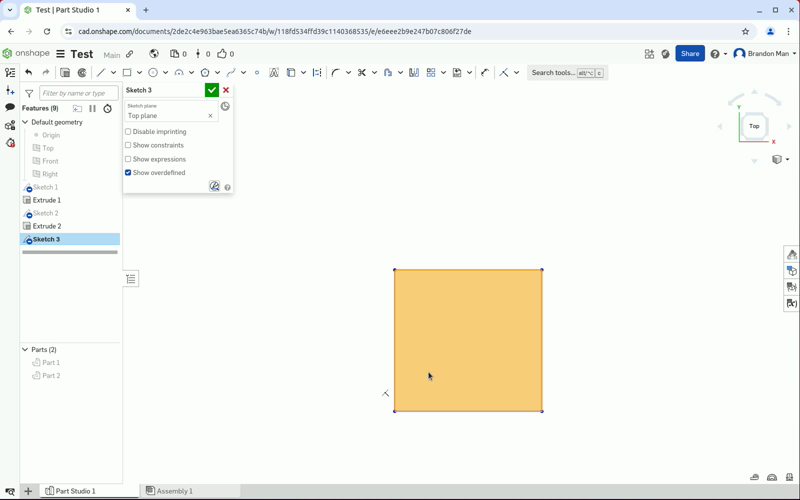
scroll(-6)
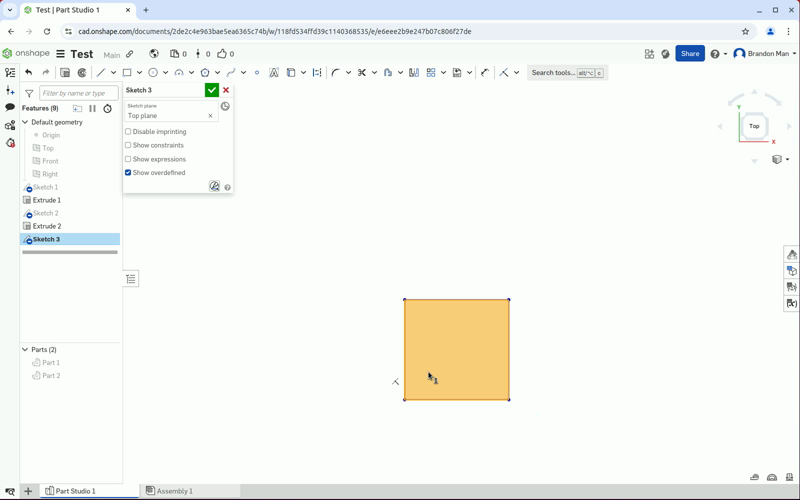
scroll(-6)
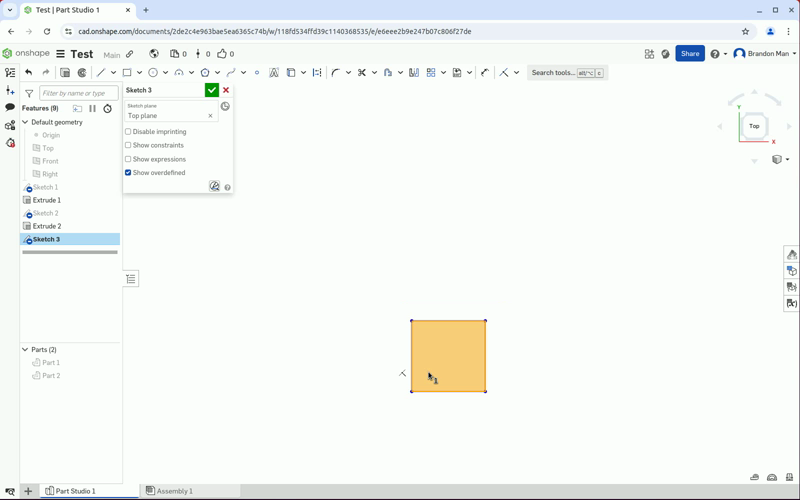
scroll(-6)
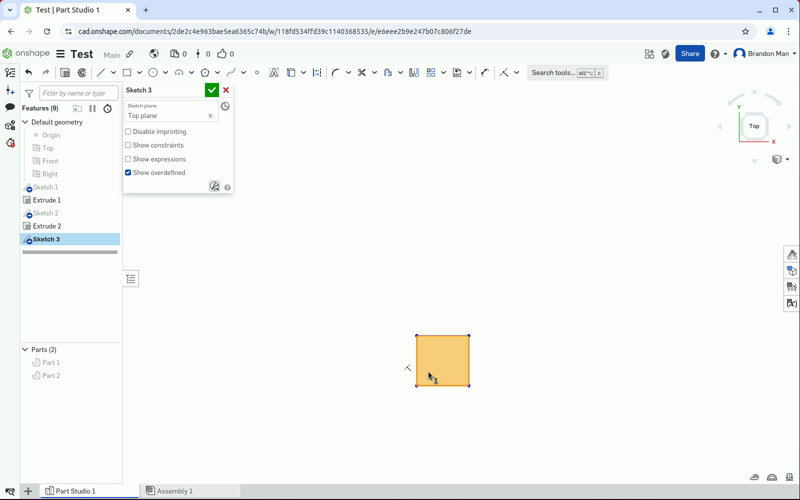
scroll(-6)
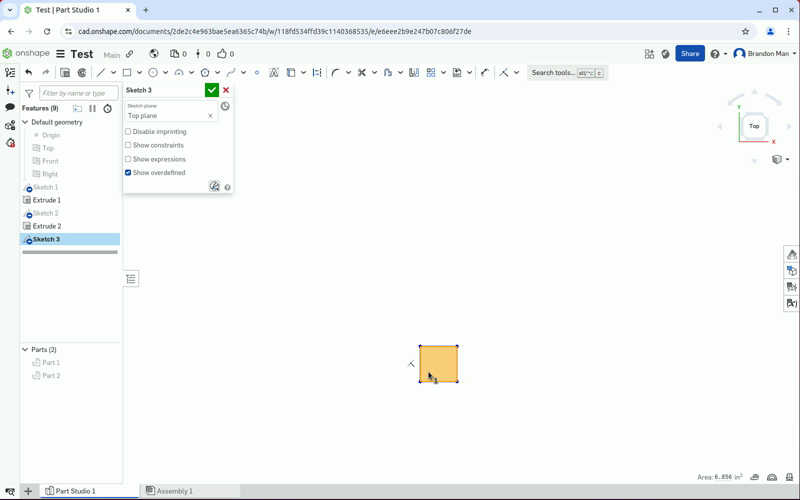
scroll(-6)
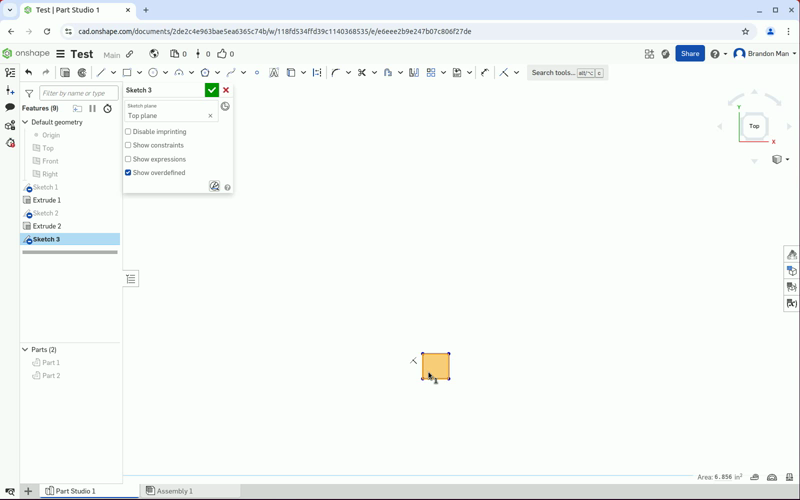
scroll(-6)
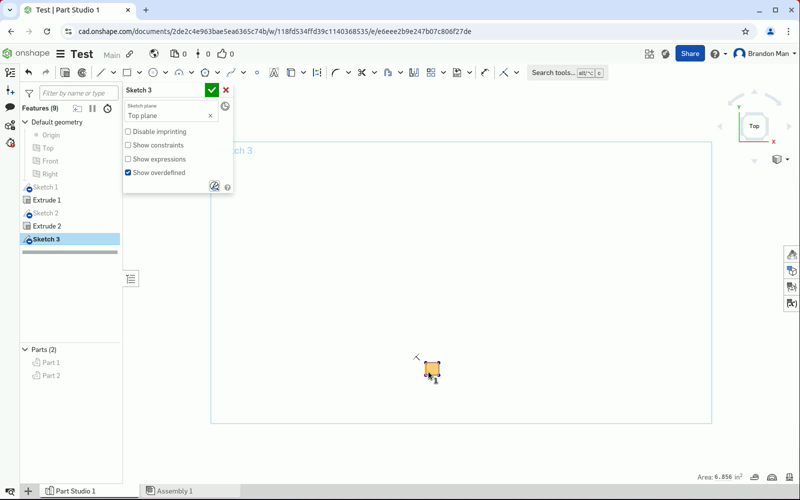
mouse_move(73, 352)
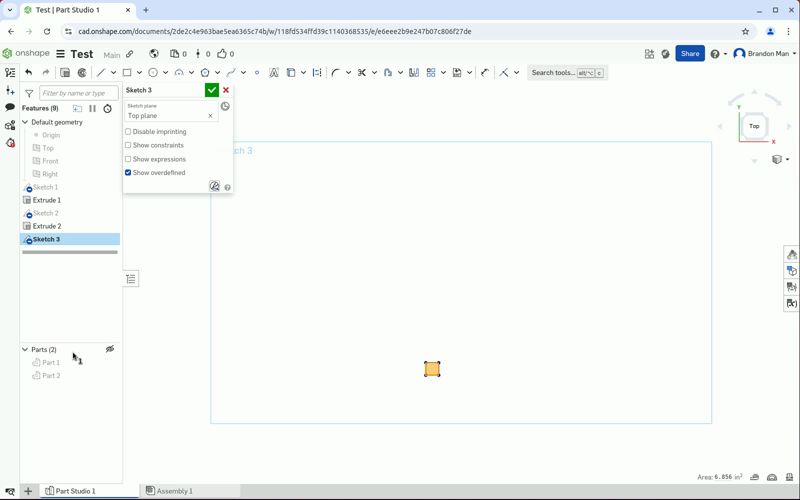
key(shift+y)
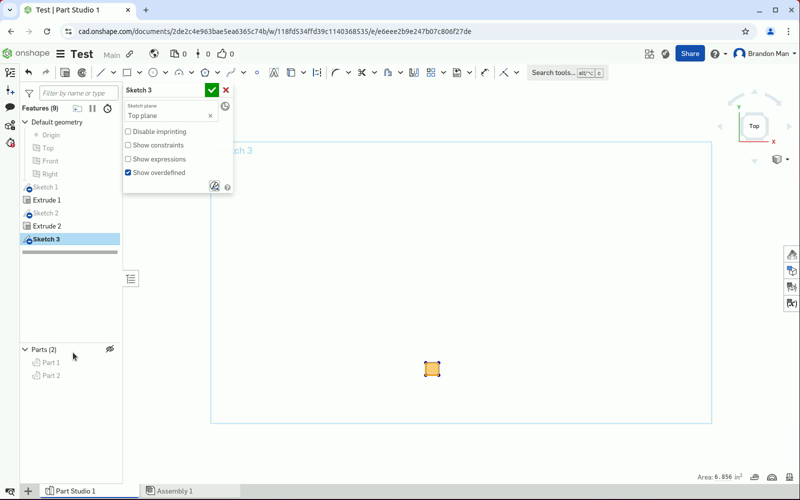
key(shift+e)
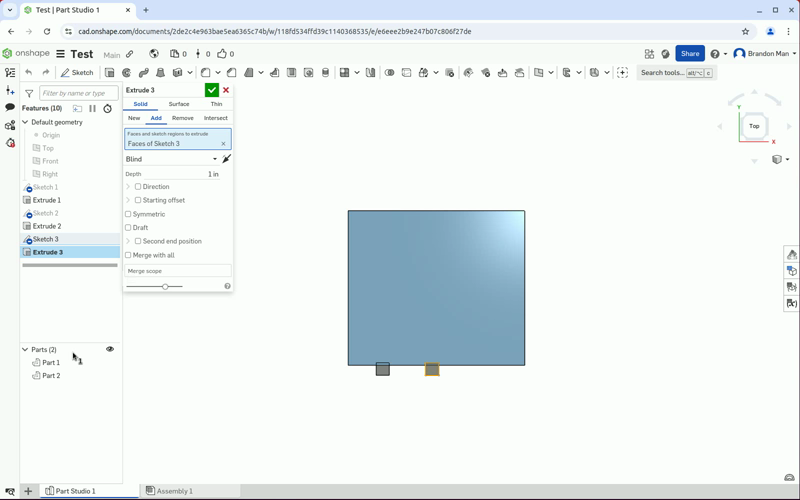
mouse_move(143, 106)
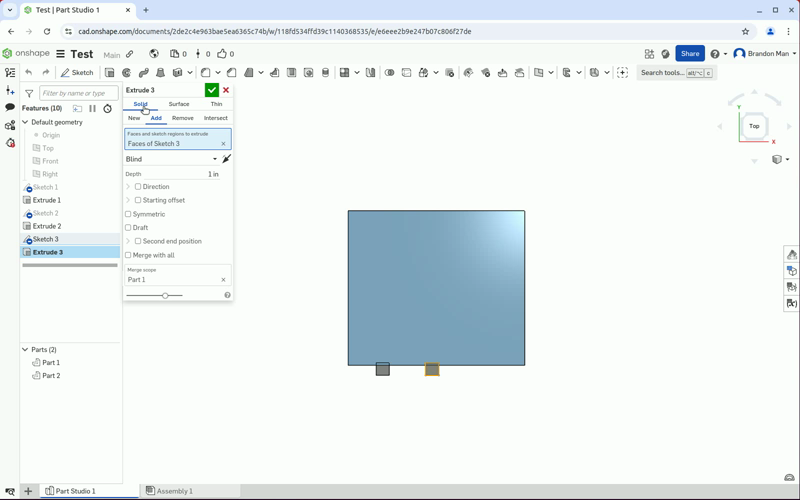
click(143, 106)
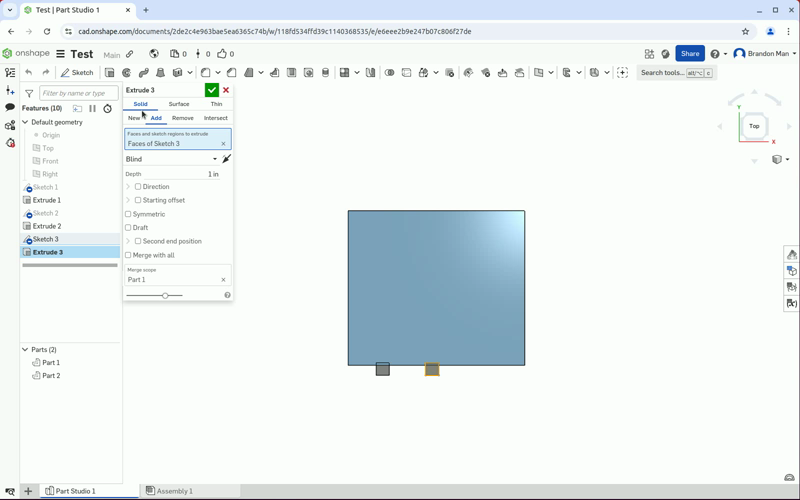
mouse_move(137, 120)
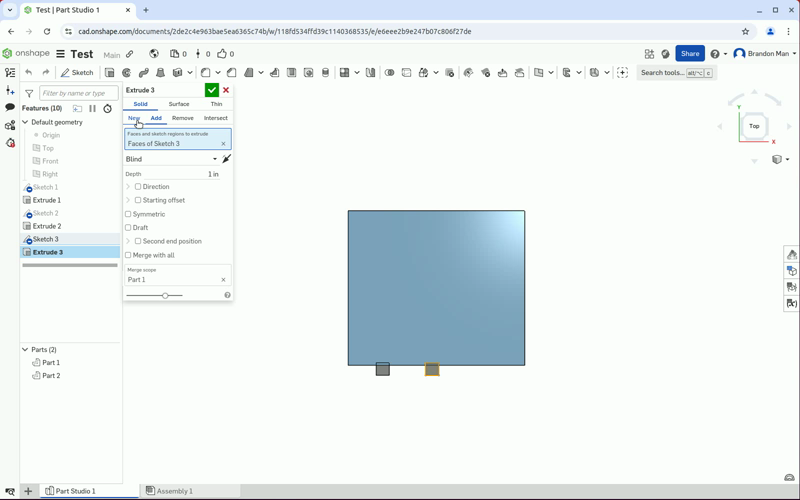
click(137, 120)
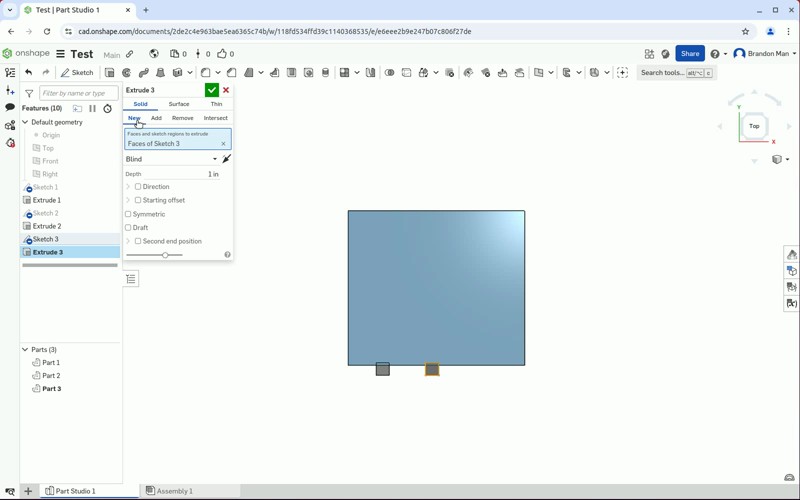
key(tab, 4)
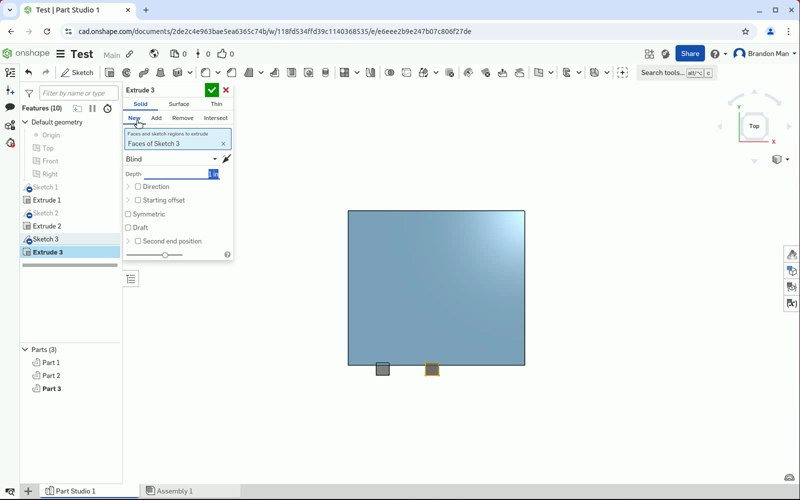
text(2.407)
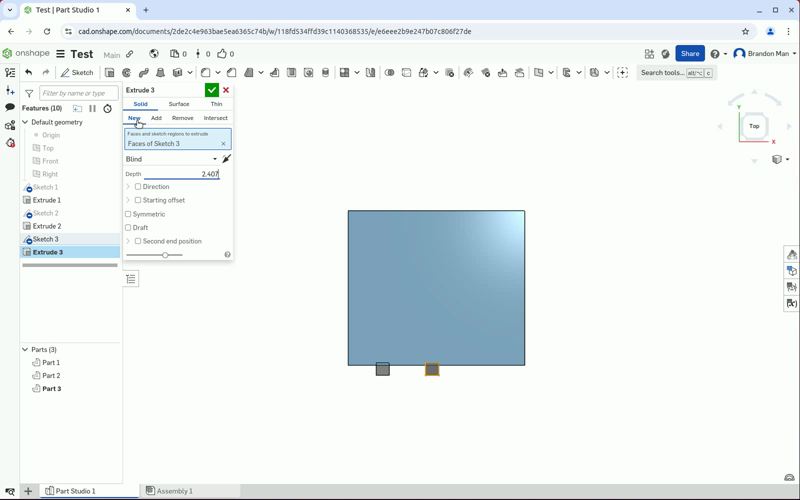
key(enter)
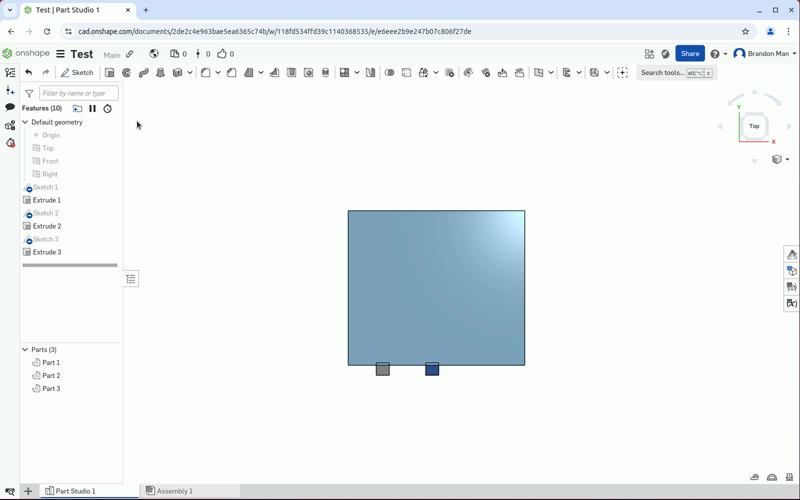
key(shift+h)
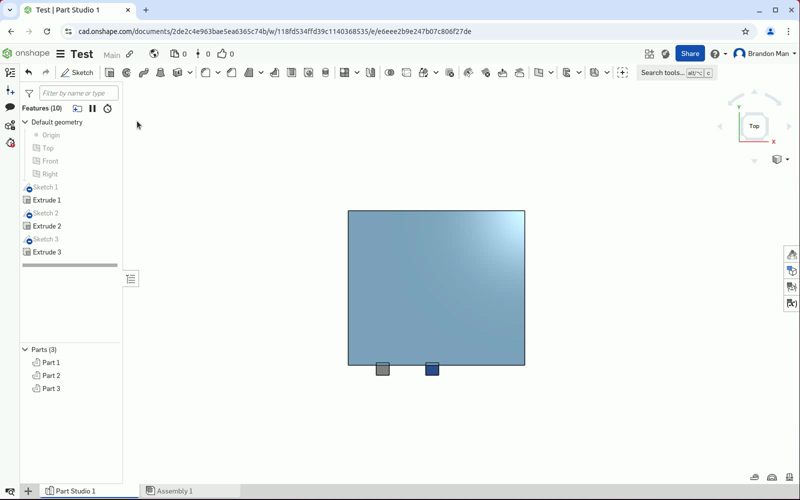
key(shift+h)
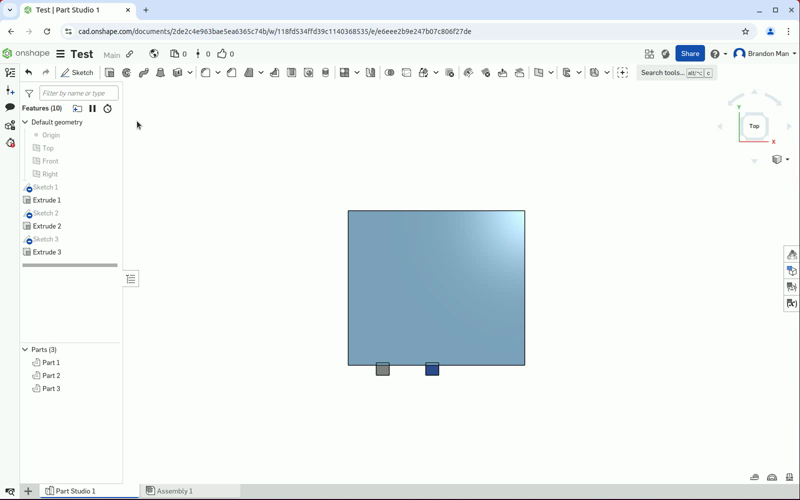
mouse_move(73, 189)
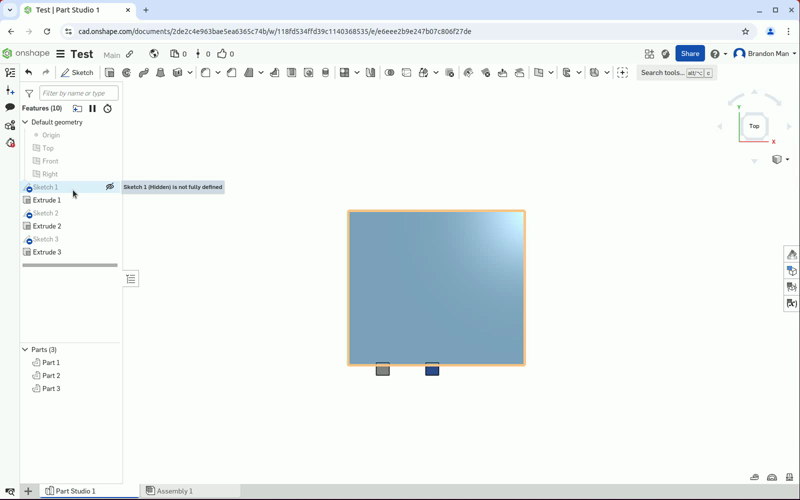
click(73, 189)
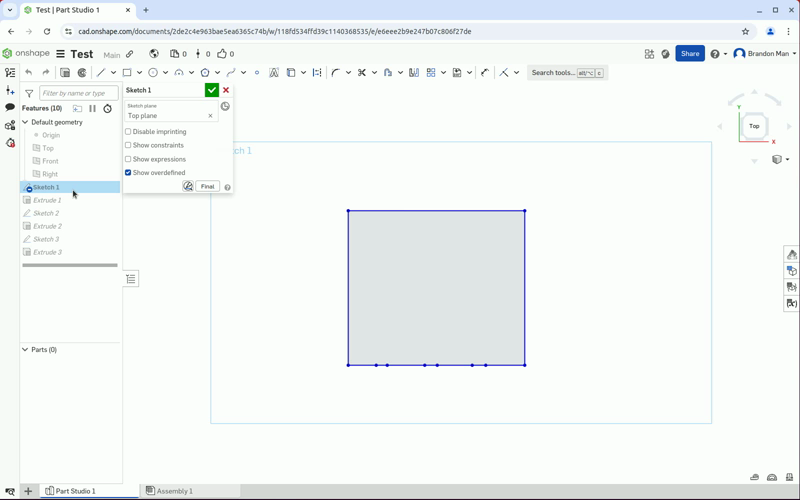
mouse_move(229, 92)
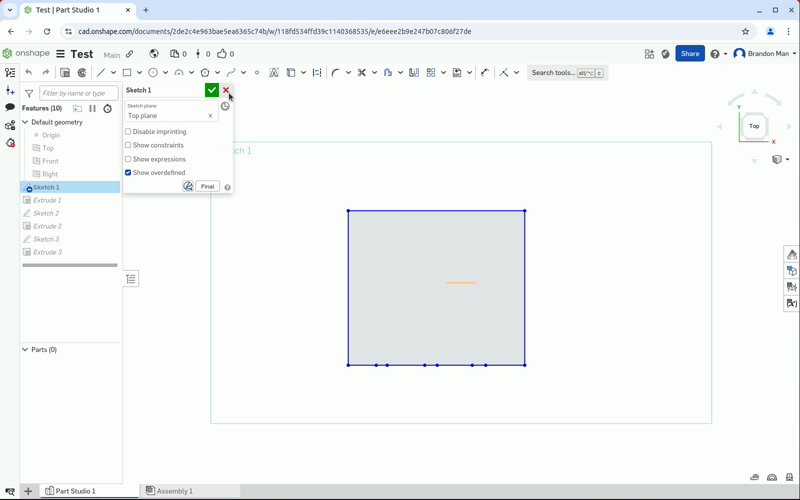
click(229, 92)
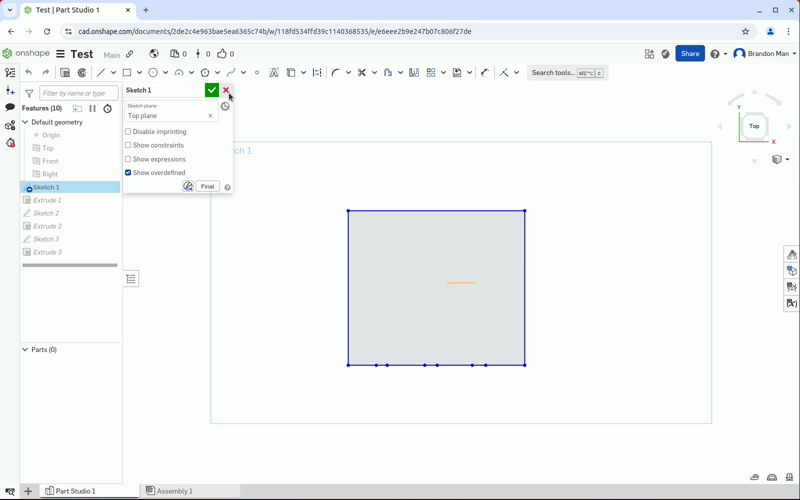
key(shift+s)
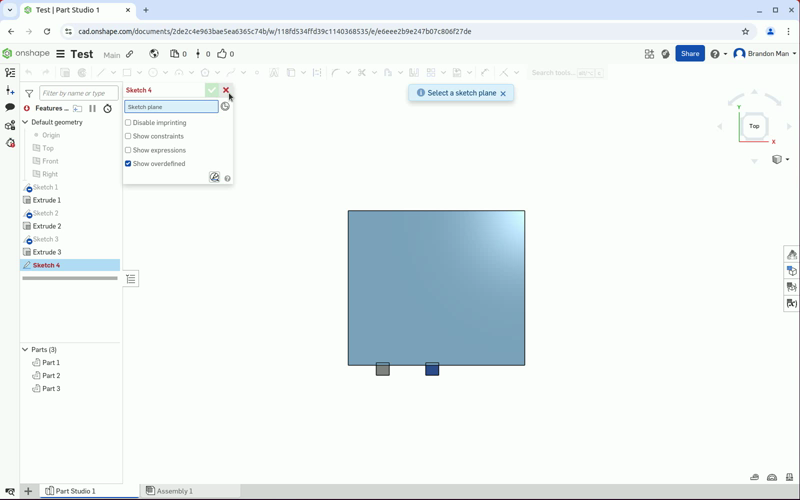
mouse_move(73, 150)
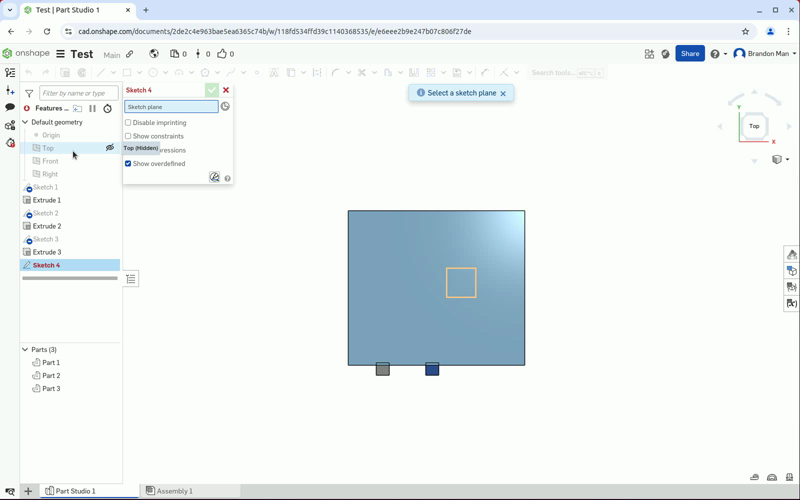
click(73, 150)
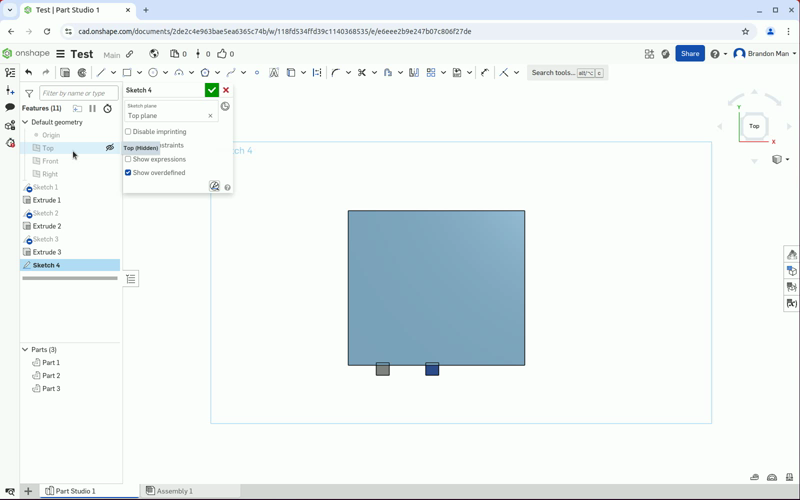
mouse_move(73, 352)
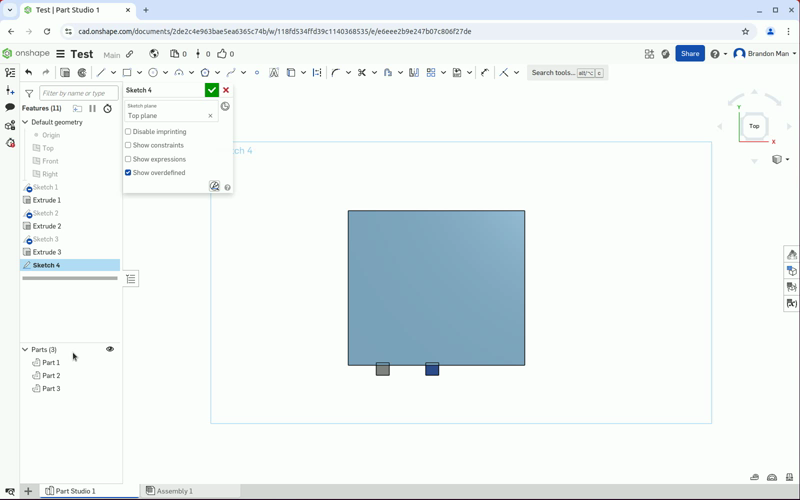
key(y)
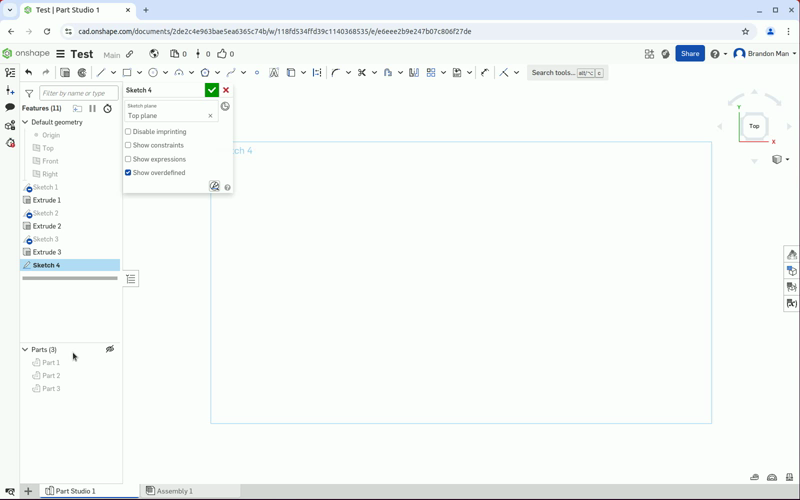
key(l)
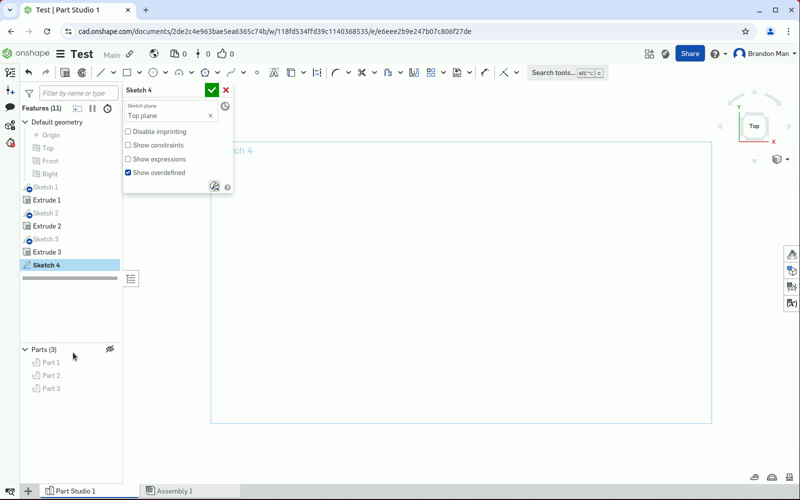
key_down(shift)
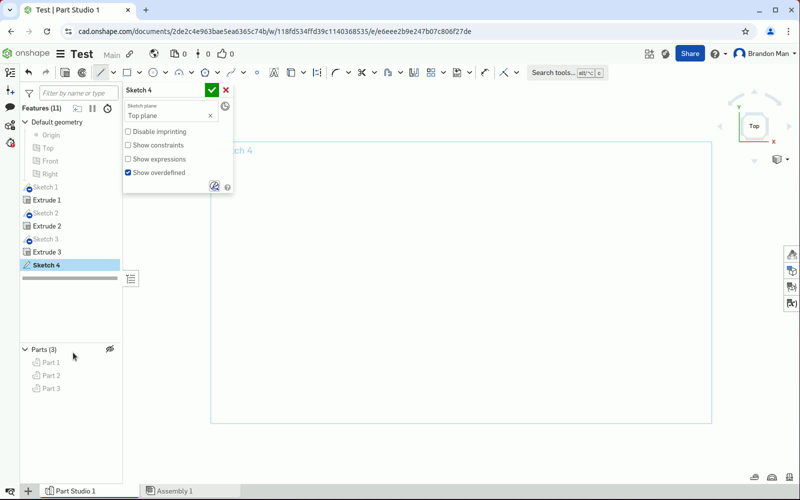
mouse_move(473, 375)
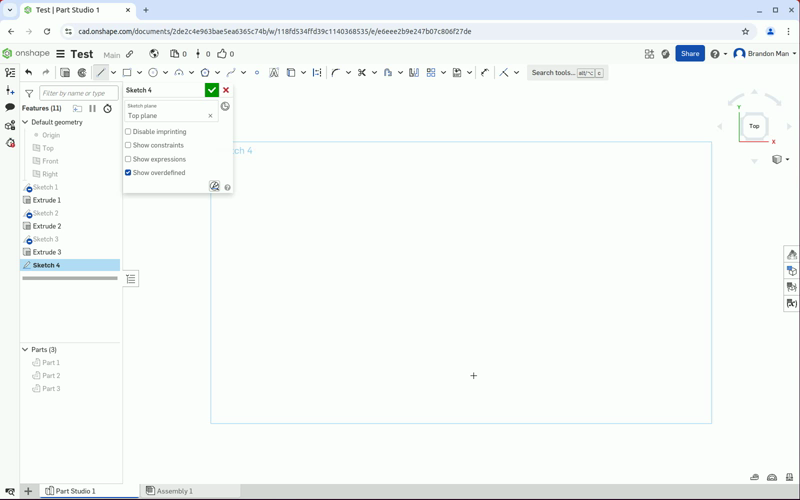
click(473, 375)
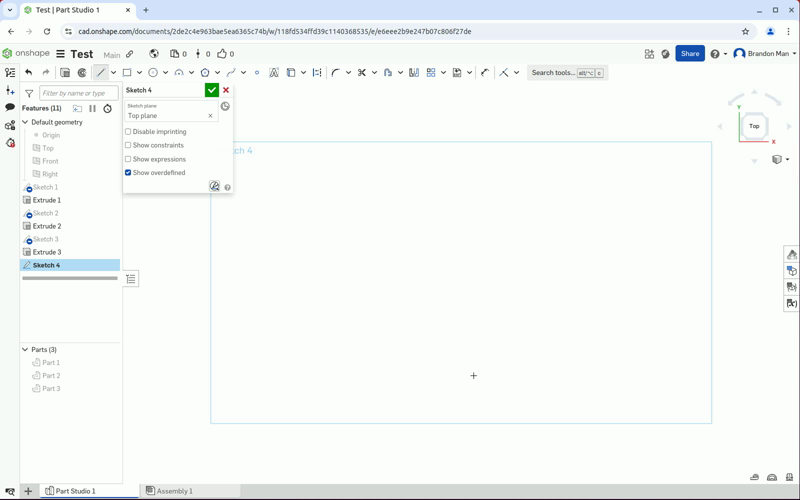
key_up(shift)
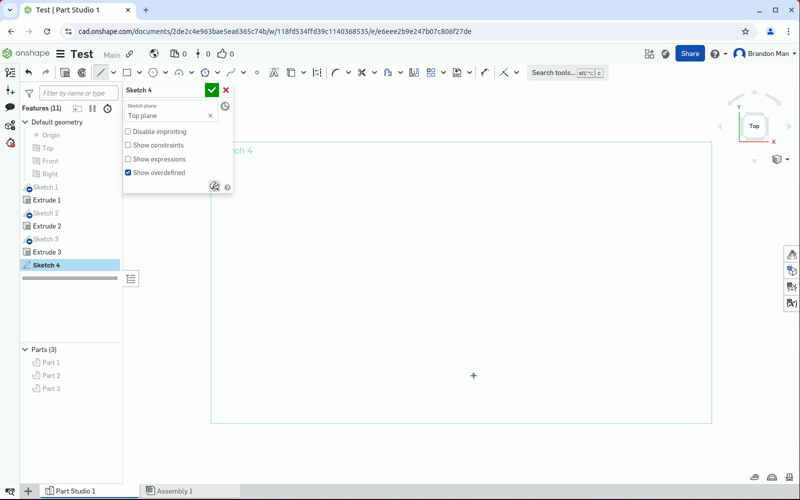
key_down(shift)
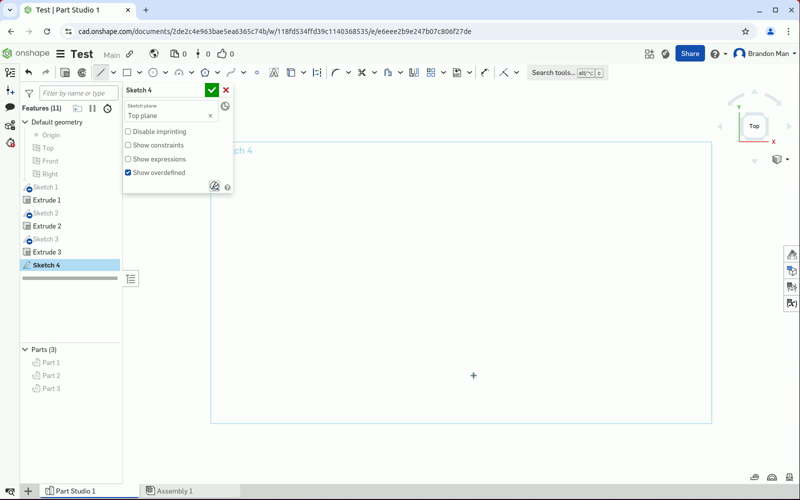
mouse_move(503, 375)
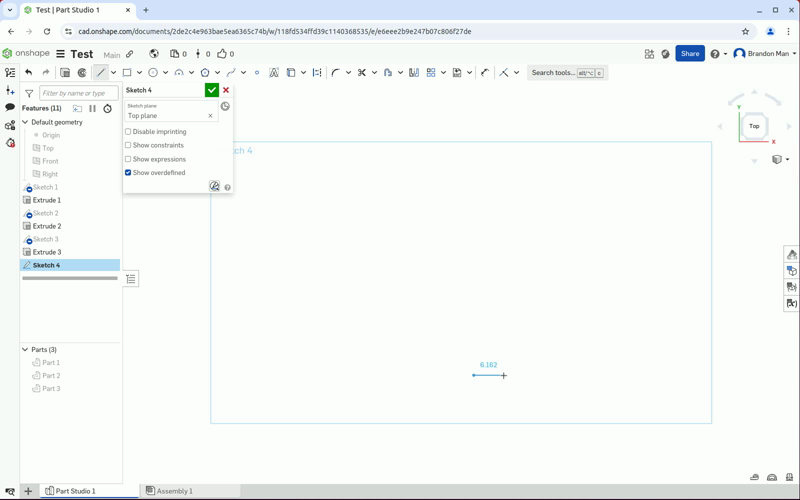
mouse_move(486, 375)
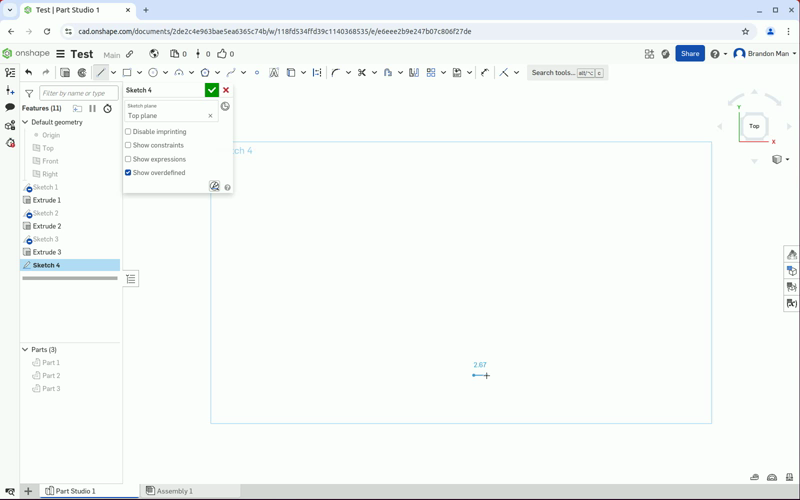
click(486, 375)
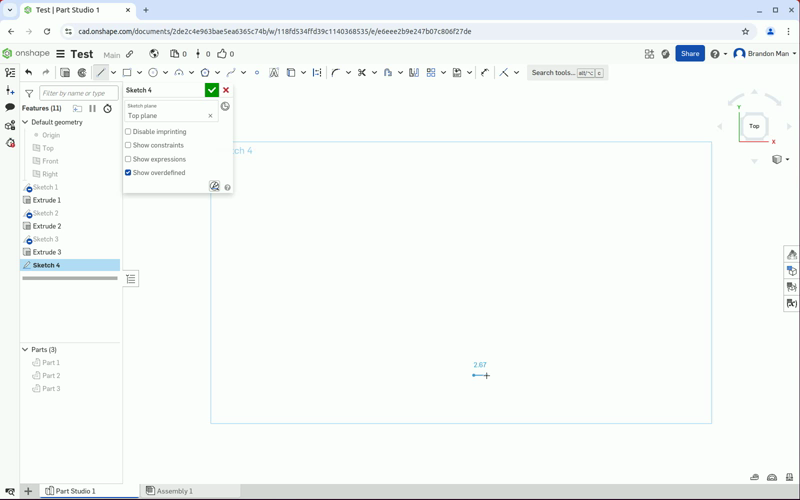
key_up(shift)
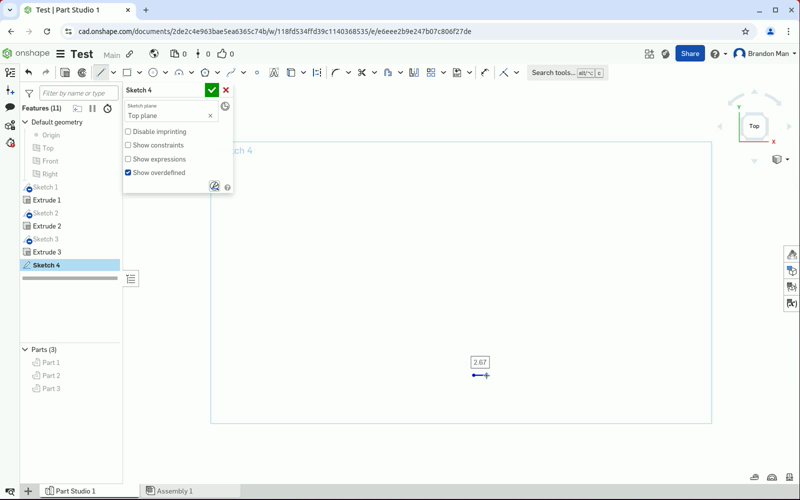
key_down(shift)
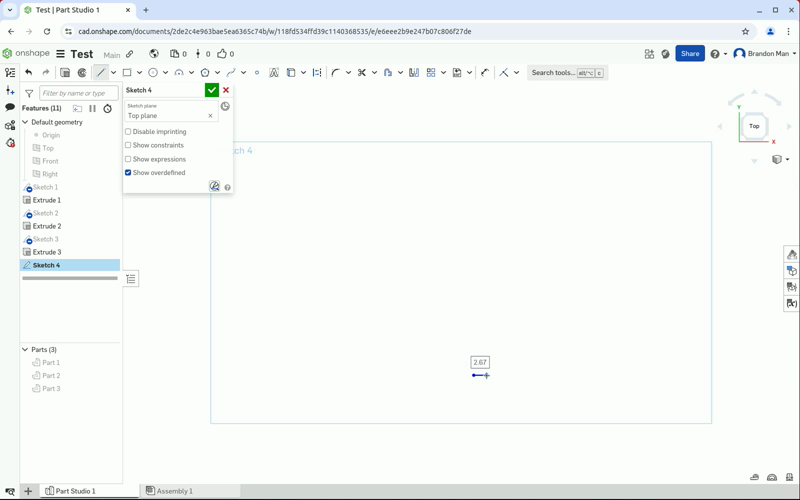
mouse_move(516, 375)
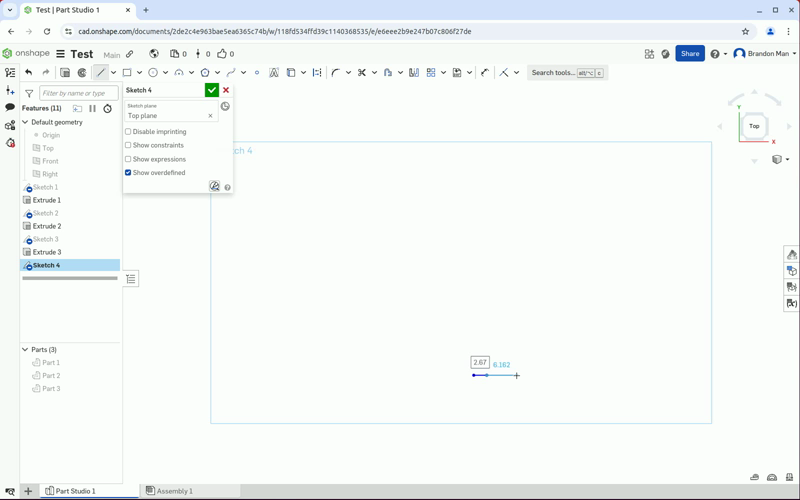
mouse_move(486, 362)
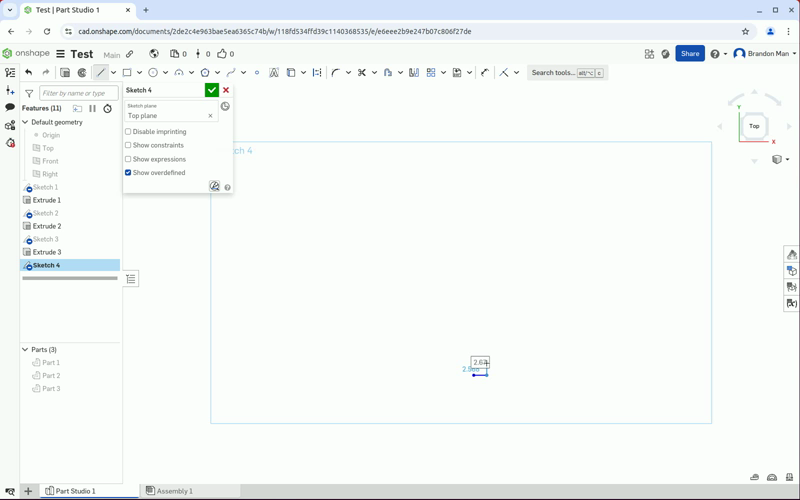
click(486, 362)
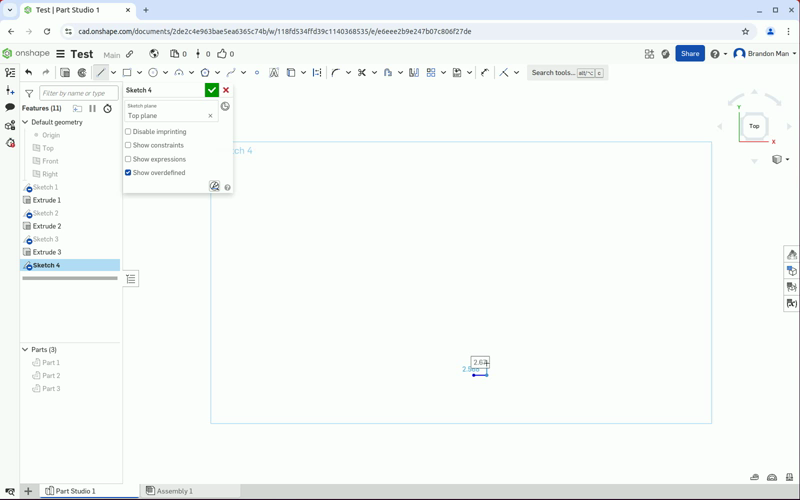
key_up(shift)
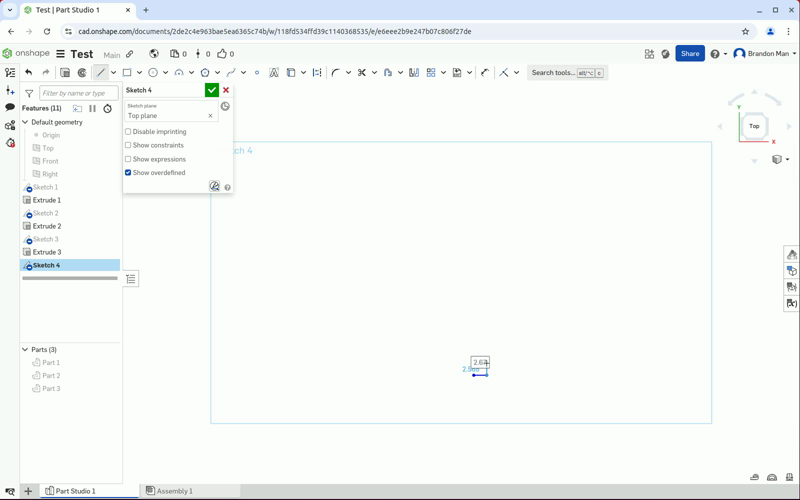
key_down(shift)
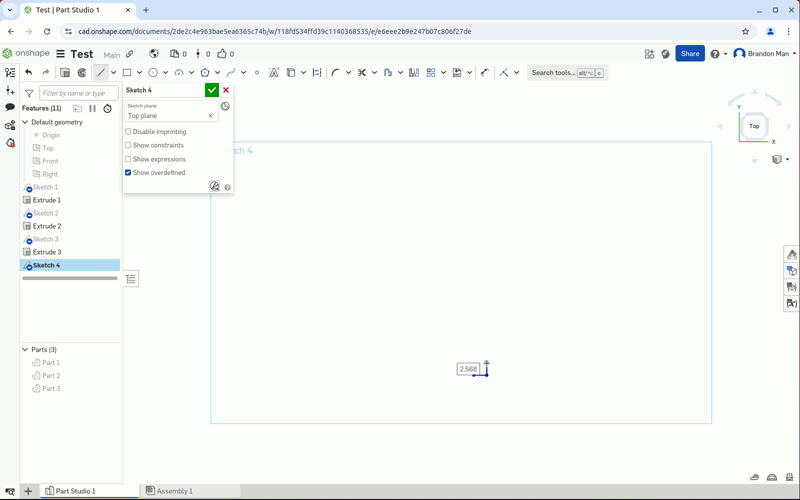
mouse_move(516, 362)
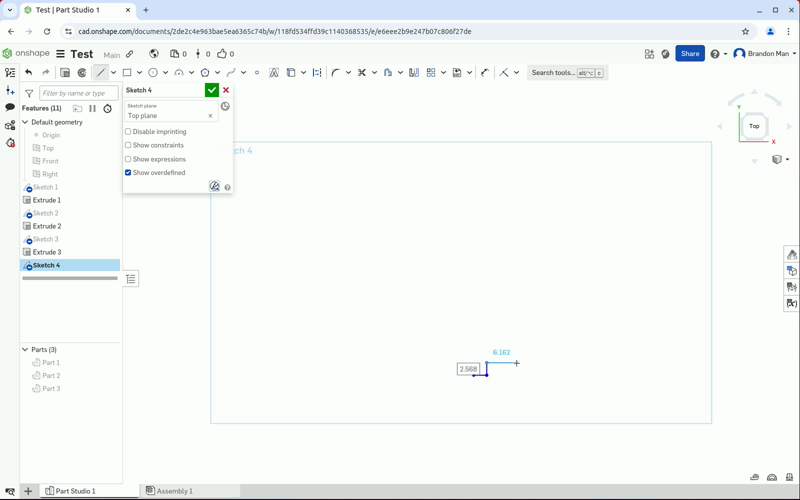
mouse_move(473, 362)
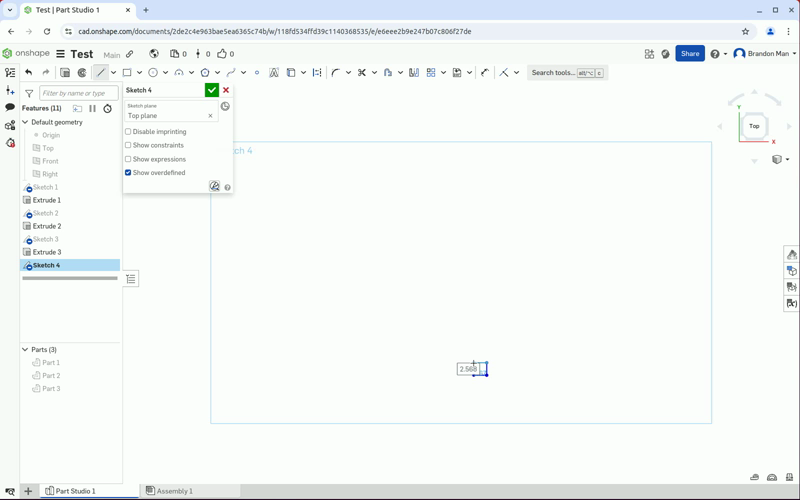
click(473, 362)
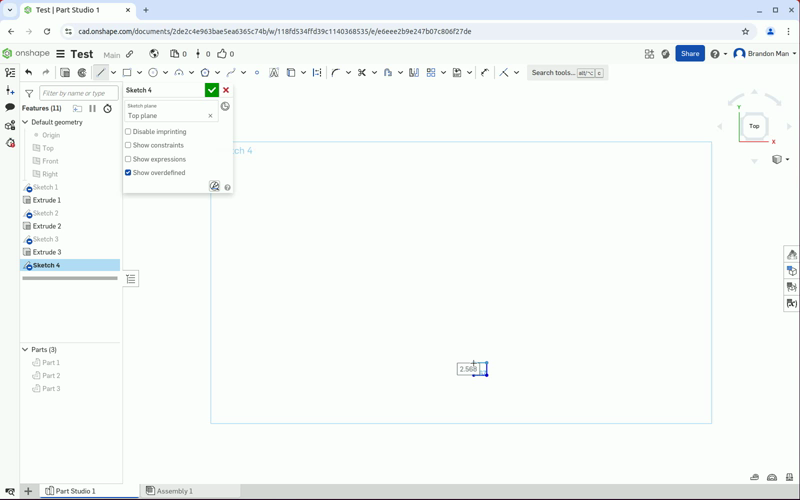
key_up(shift)
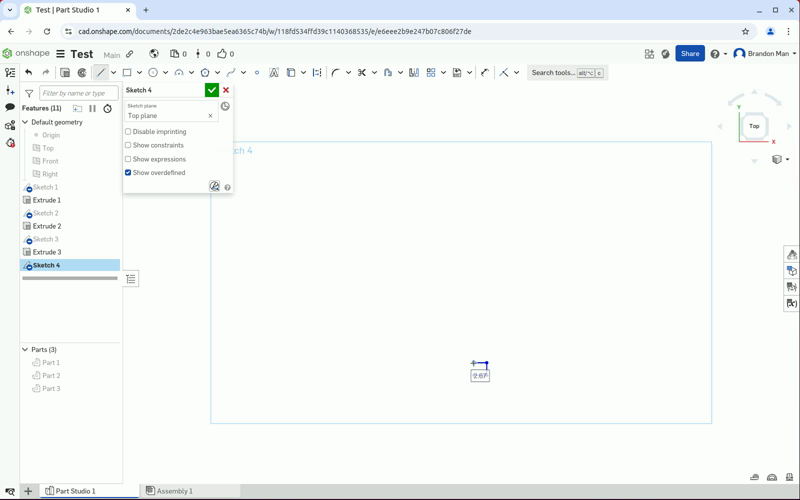
mouse_move(503, 362)
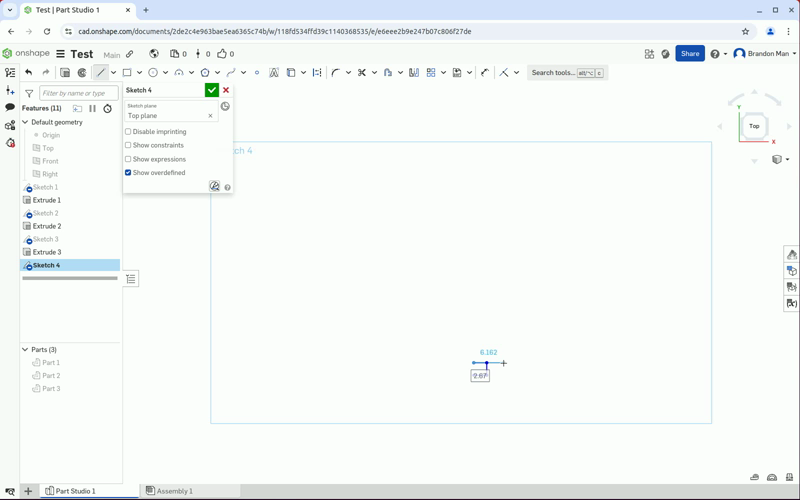
key_down(shift)
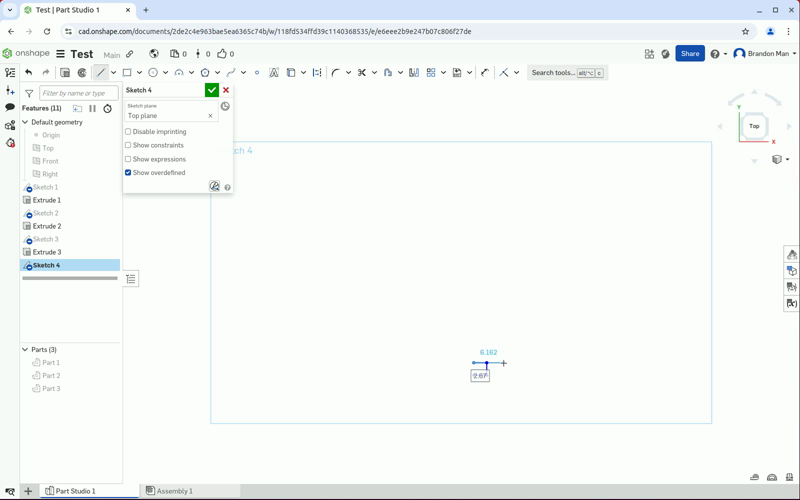
mouse_move(473, 375)
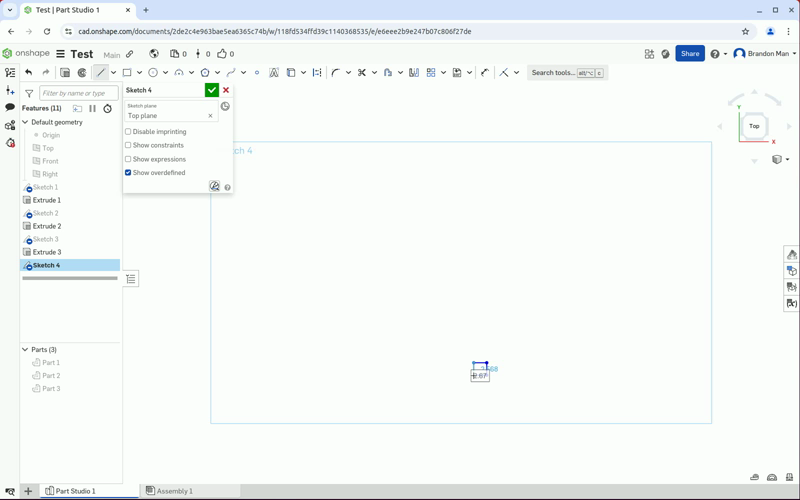
key_up(shift)
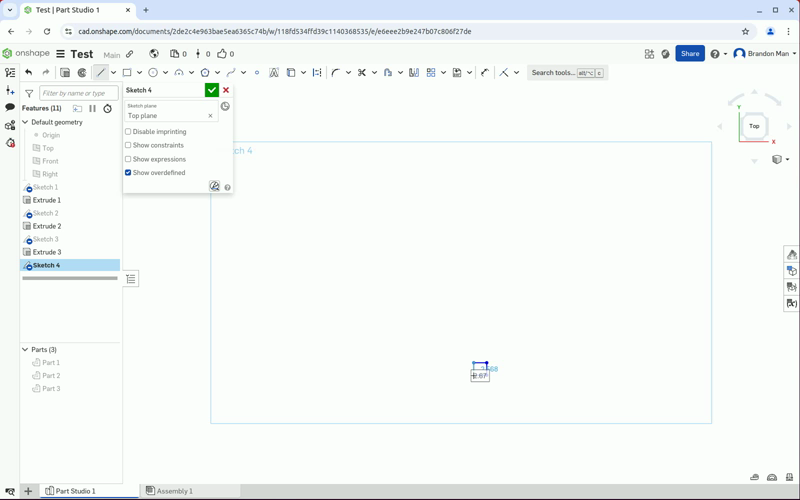
click(473, 375)
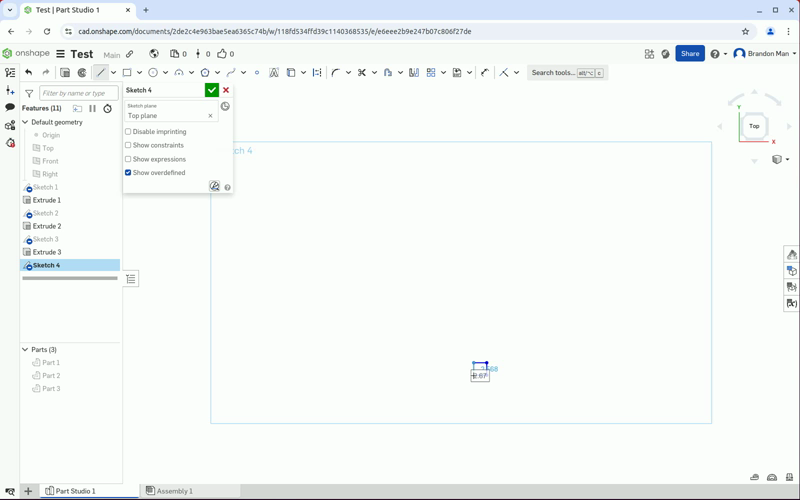
key(esc)
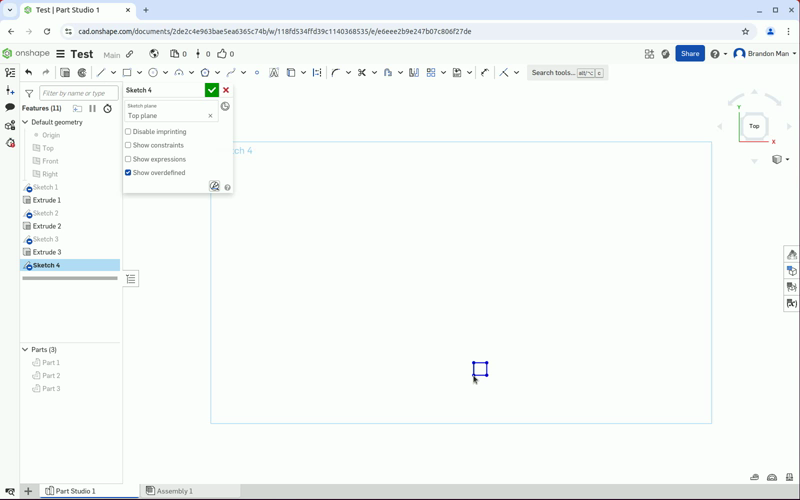
mouse_move(474, 374)
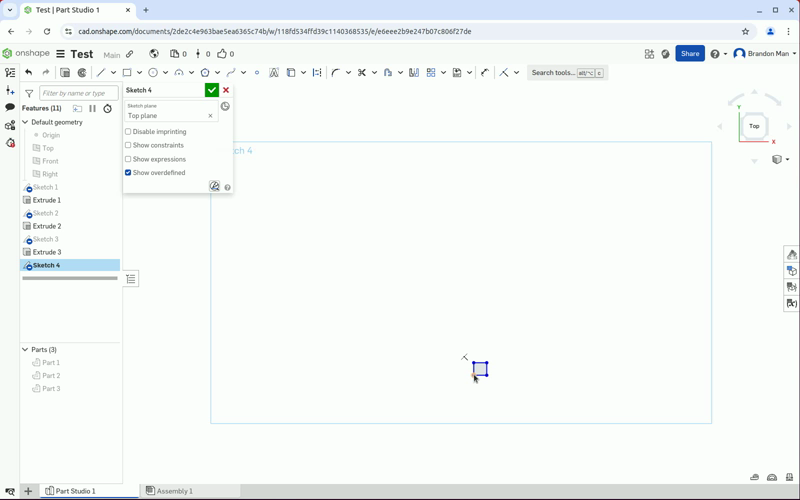
scroll(6)
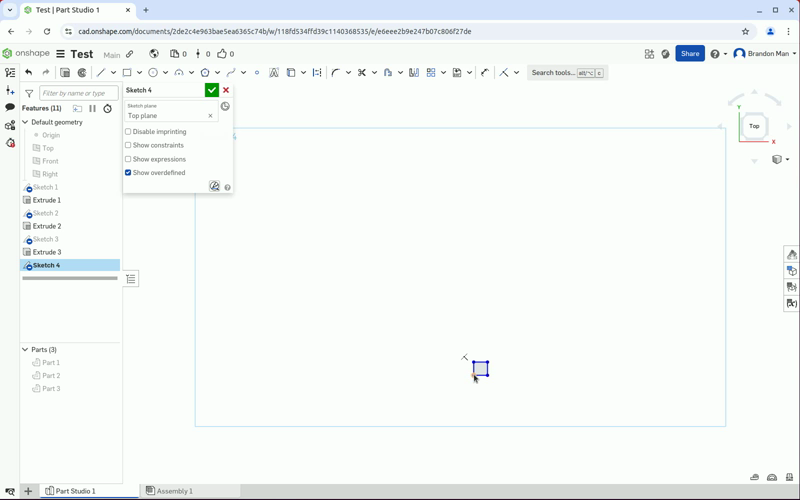
scroll(6)
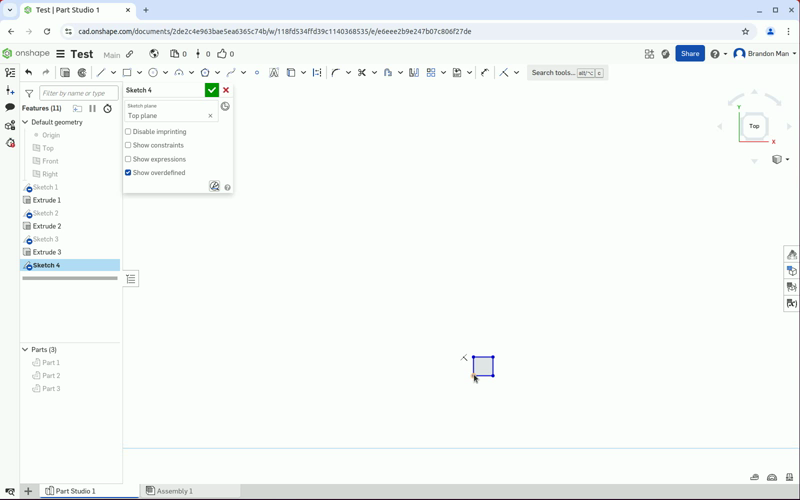
scroll(6)
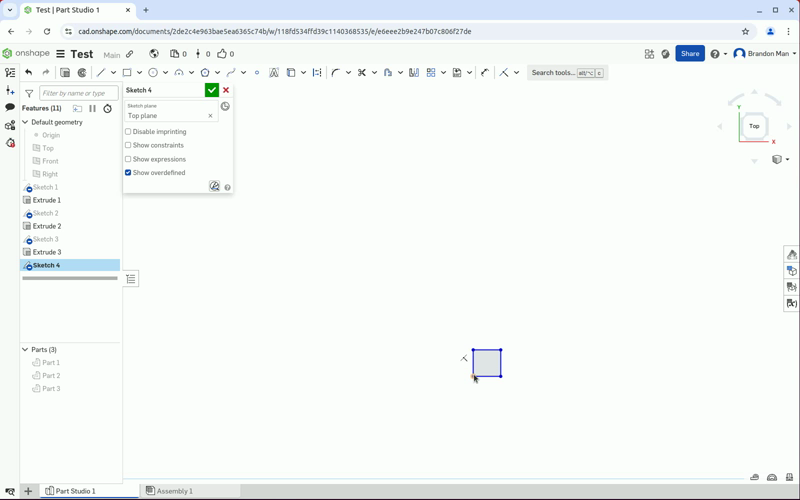
scroll(6)
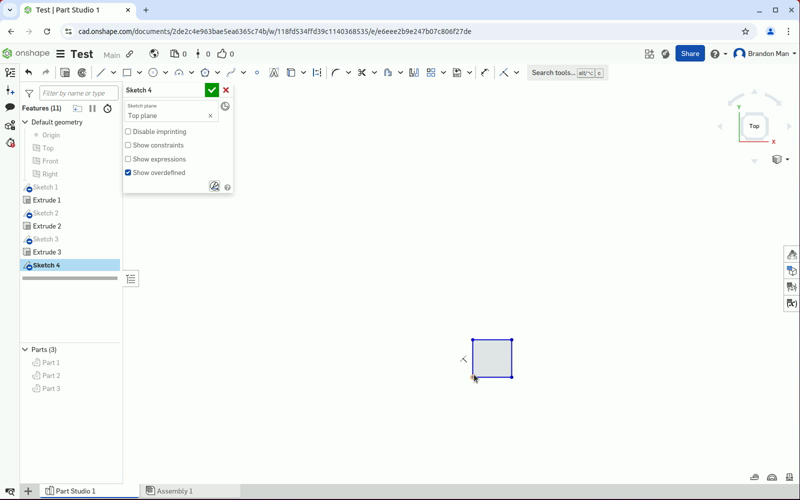
scroll(6)
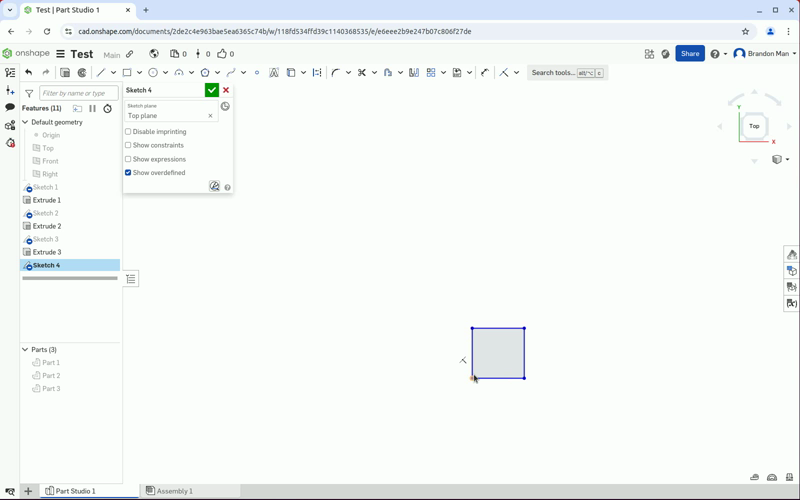
scroll(6)
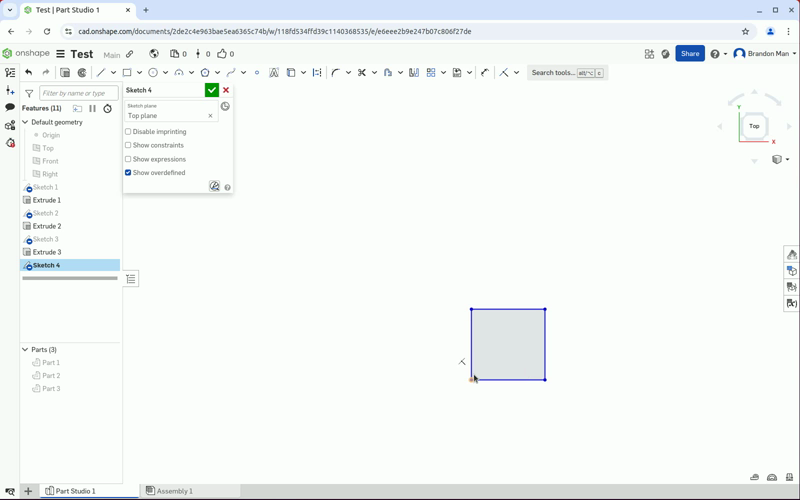
scroll(6)
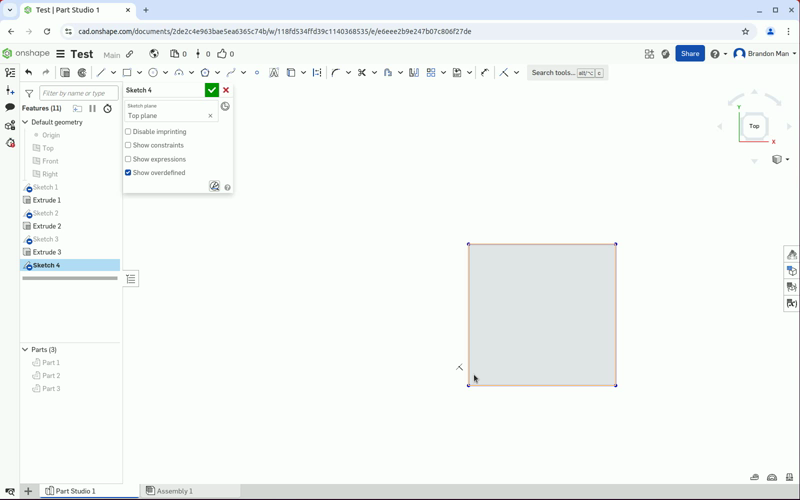
click(474, 374)
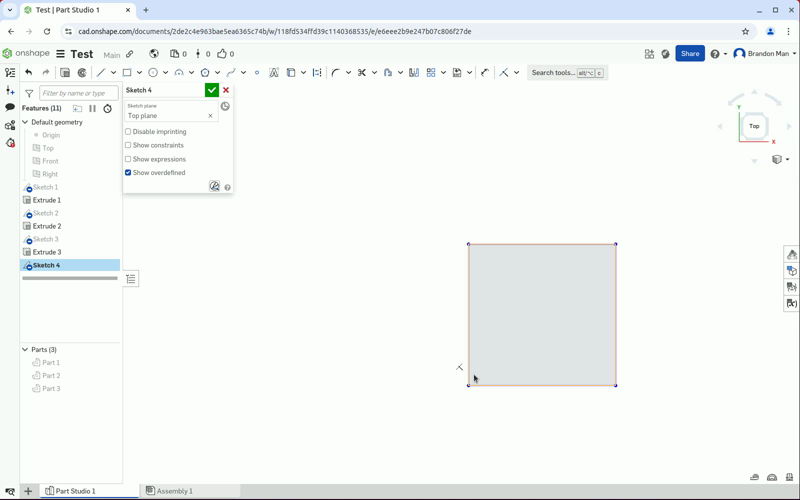
scroll(-6)
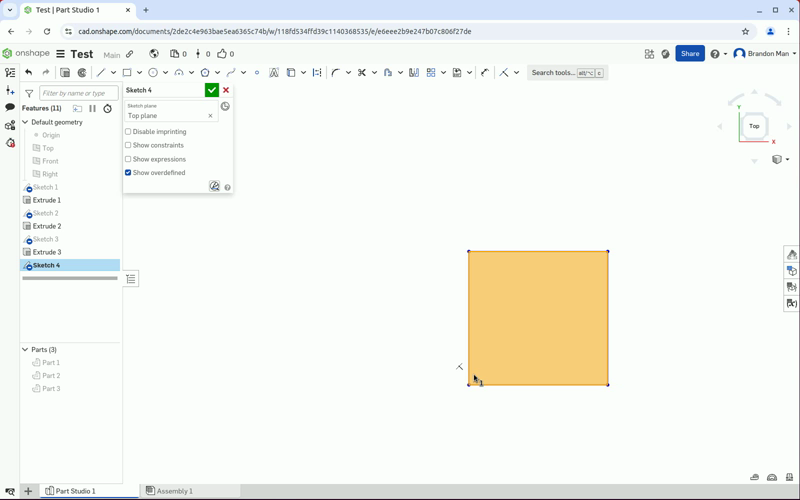
scroll(-6)
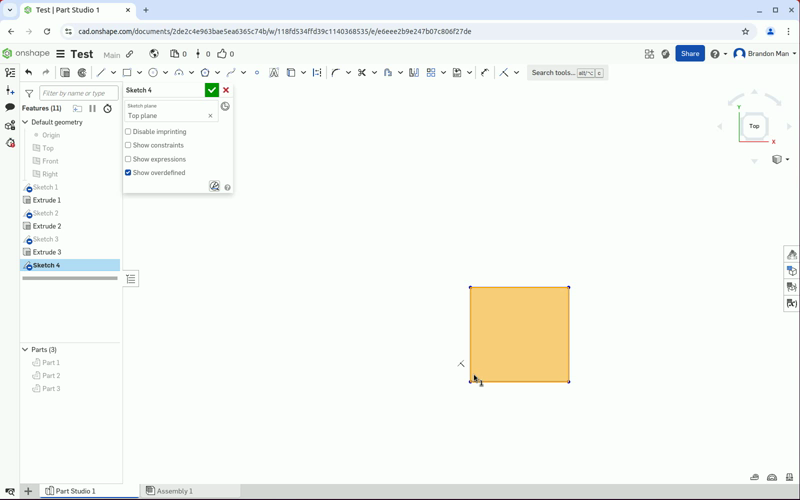
scroll(-6)
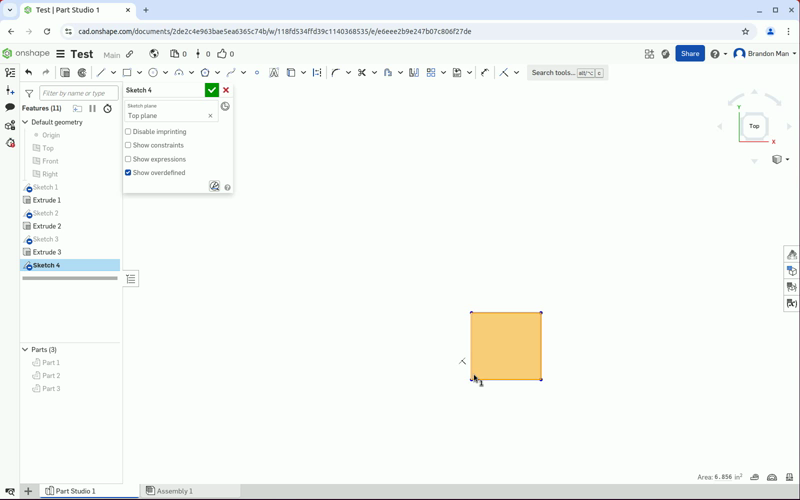
scroll(-6)
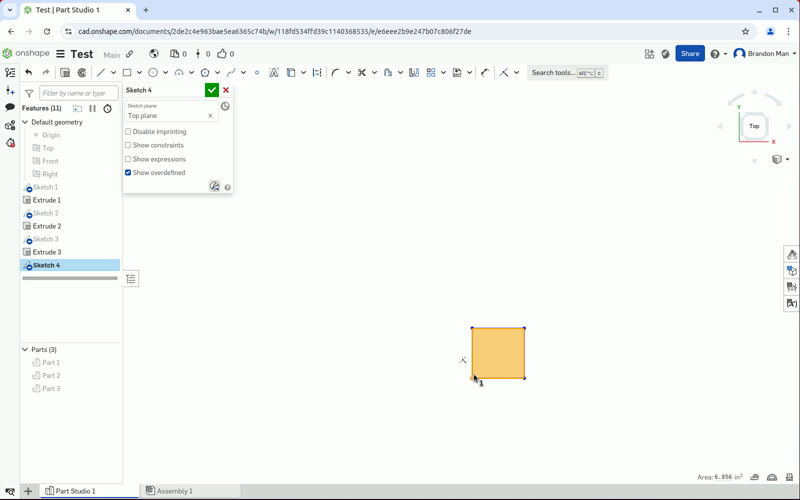
scroll(-6)
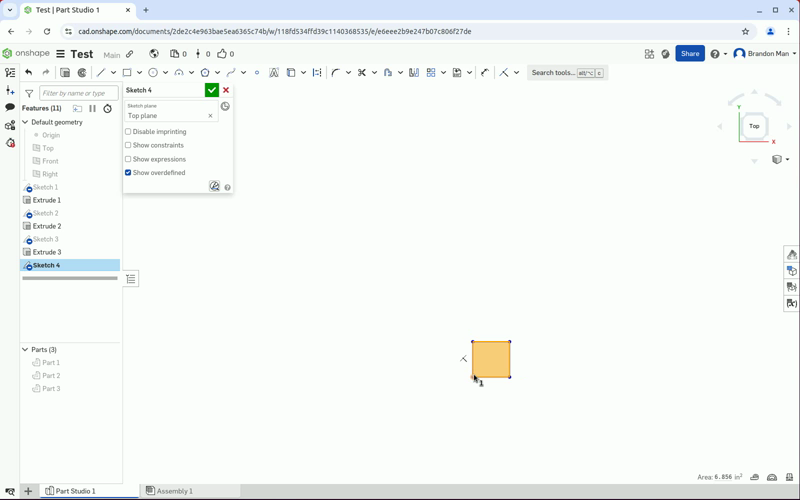
scroll(-6)
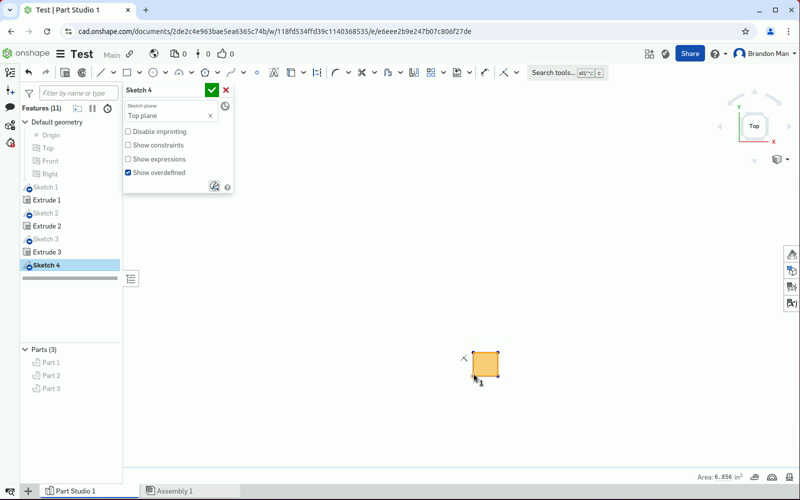
scroll(-6)
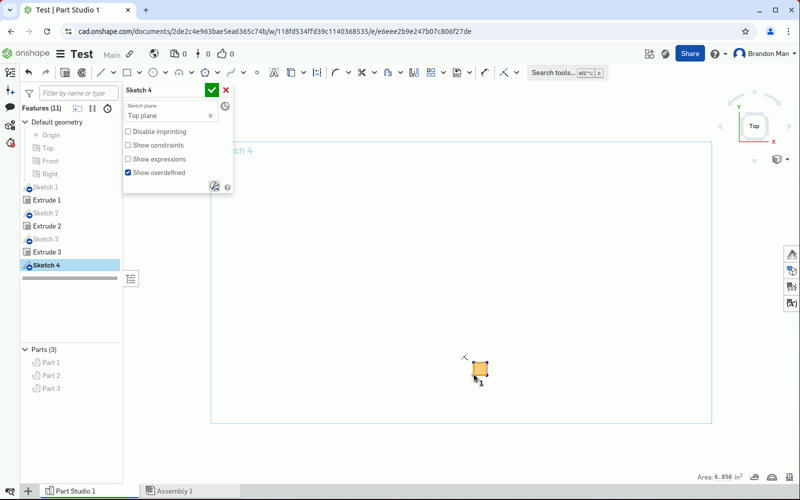
mouse_move(73, 352)
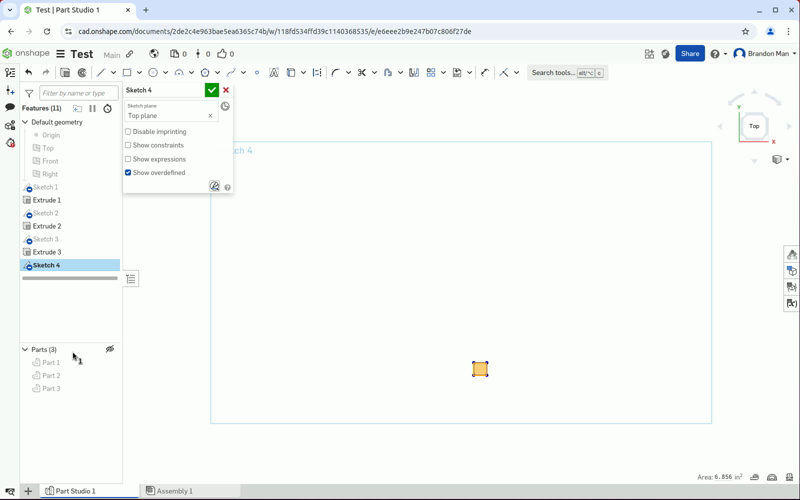
key(shift+y)
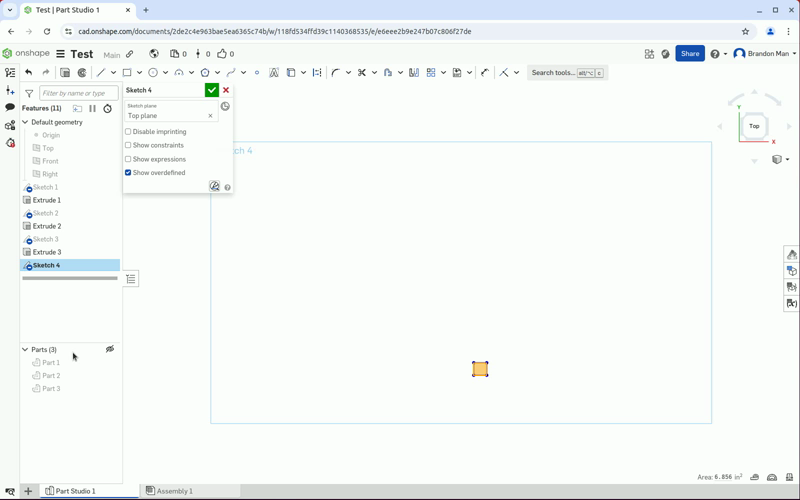
key(shift+e)
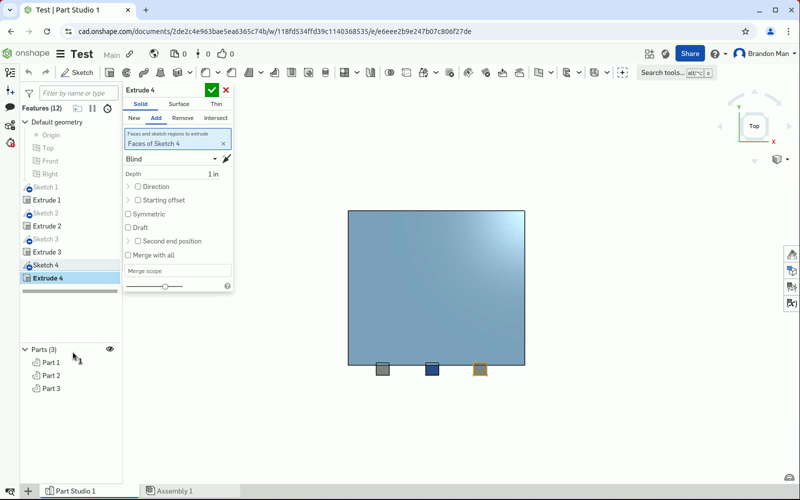
mouse_move(143, 106)
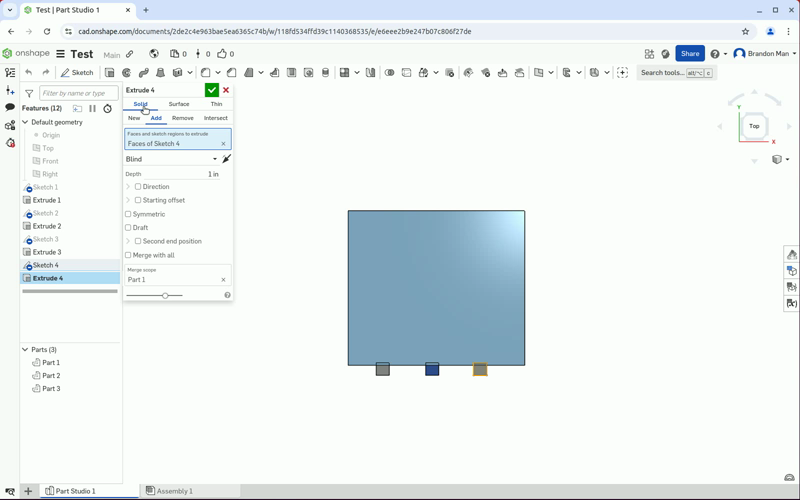
click(143, 106)
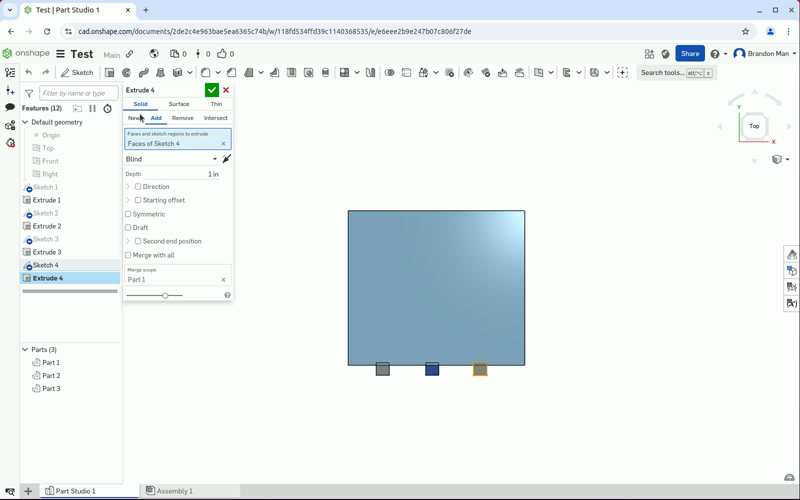
mouse_move(137, 120)
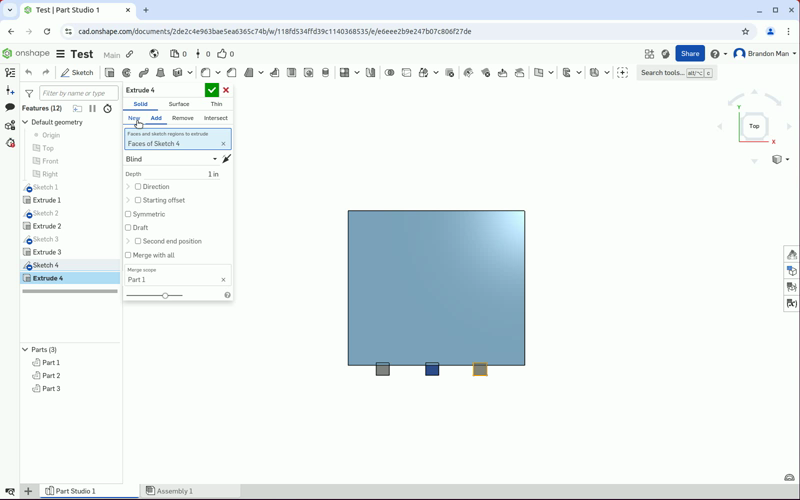
click(137, 120)
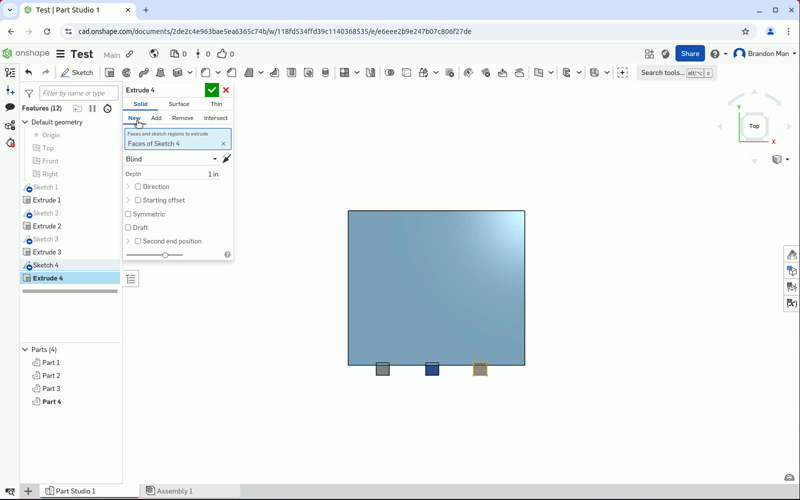
key(tab, 4)
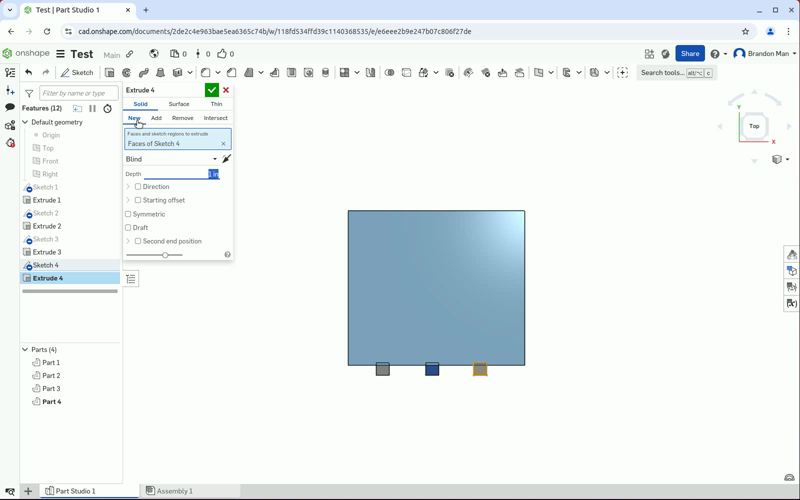
text(2.407)
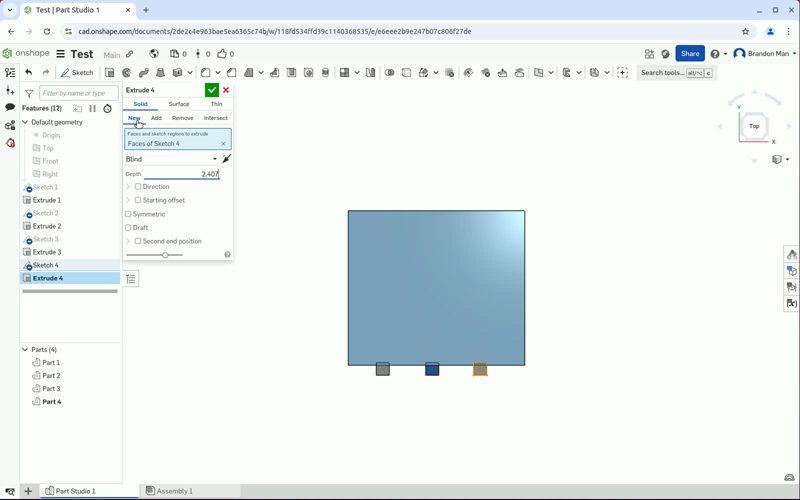
key(enter)
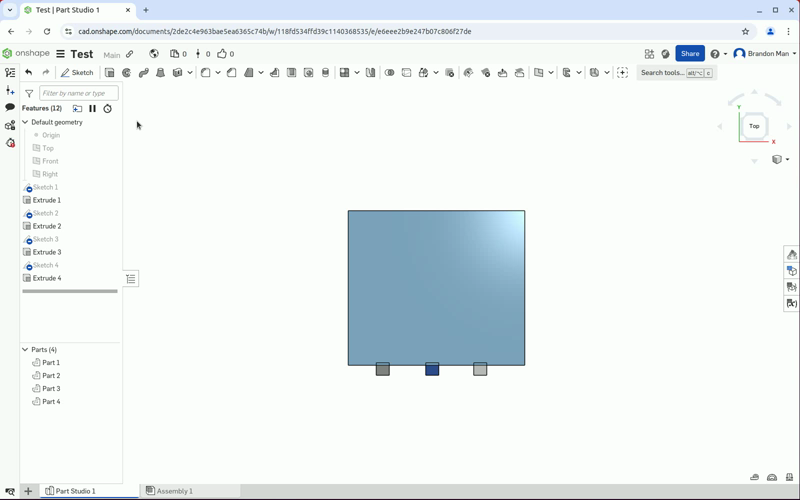
key(shift+h)
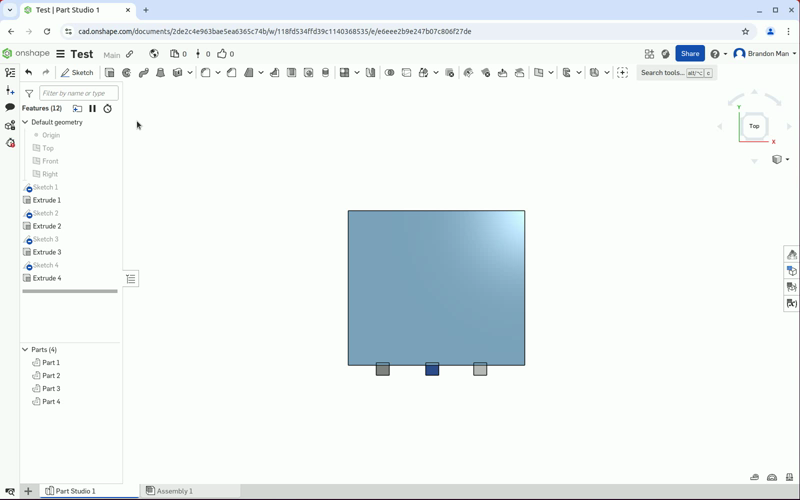
key(shift+h)
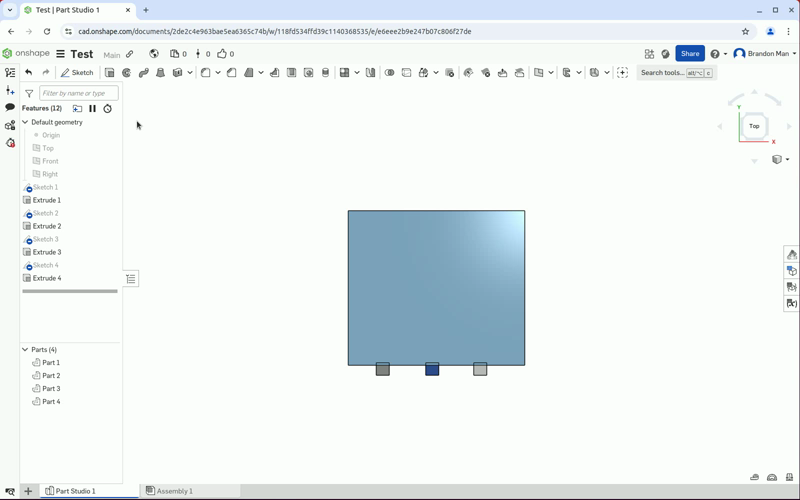
mouse_move(73, 189)
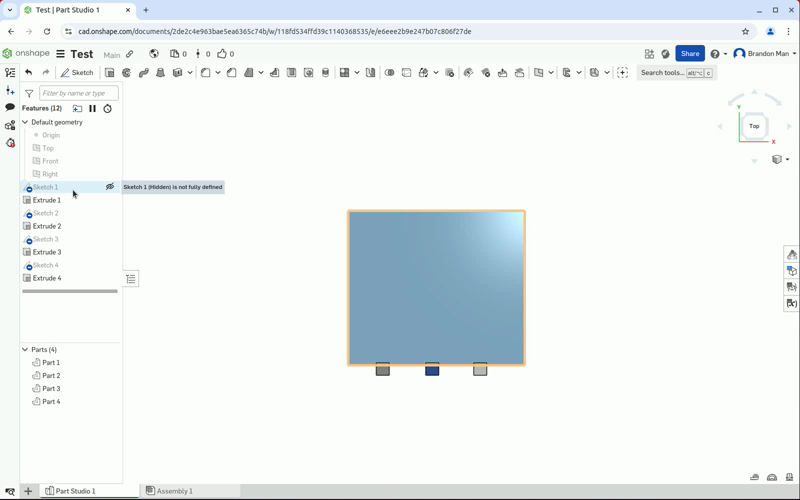
click(73, 189)
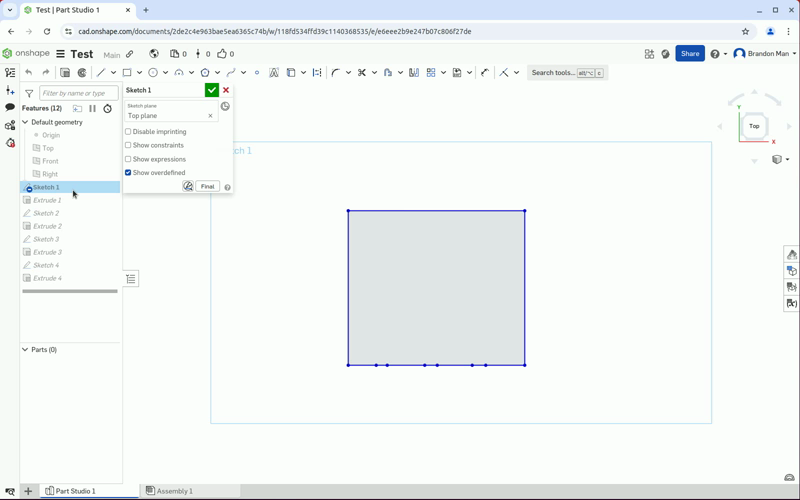
mouse_move(229, 92)
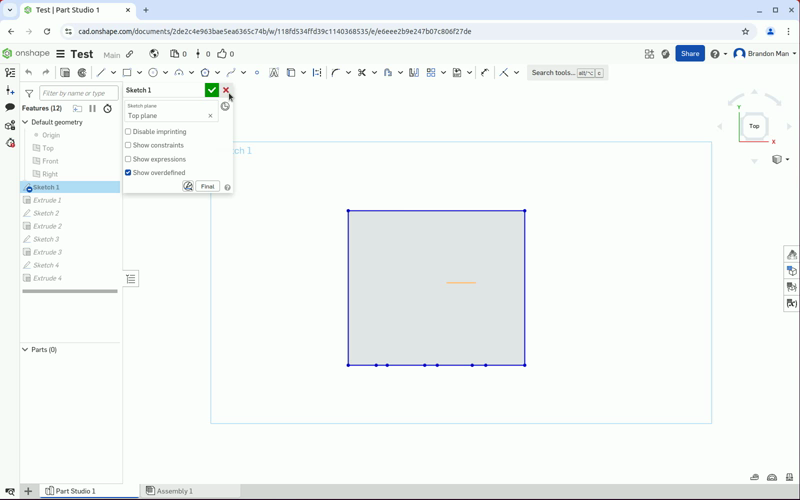
click(229, 92)
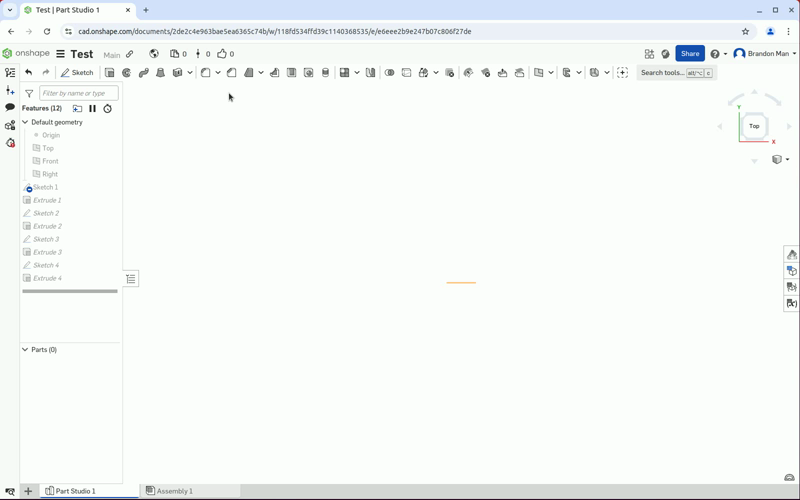
mouse_move(73, 352)
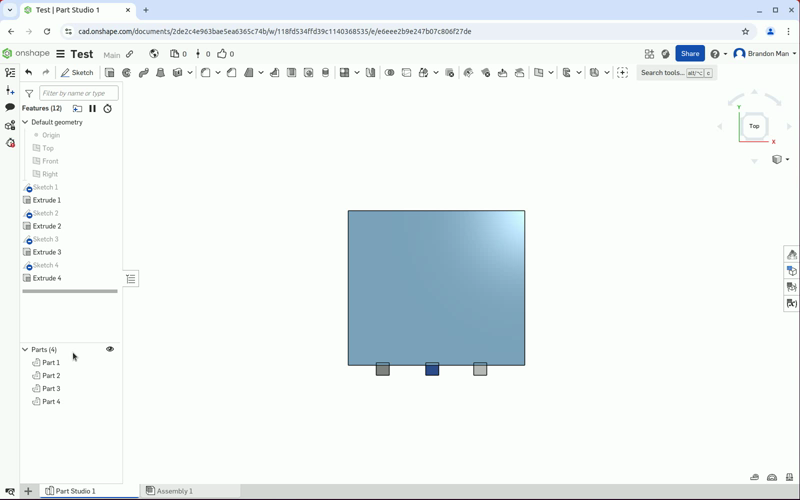
key(y)
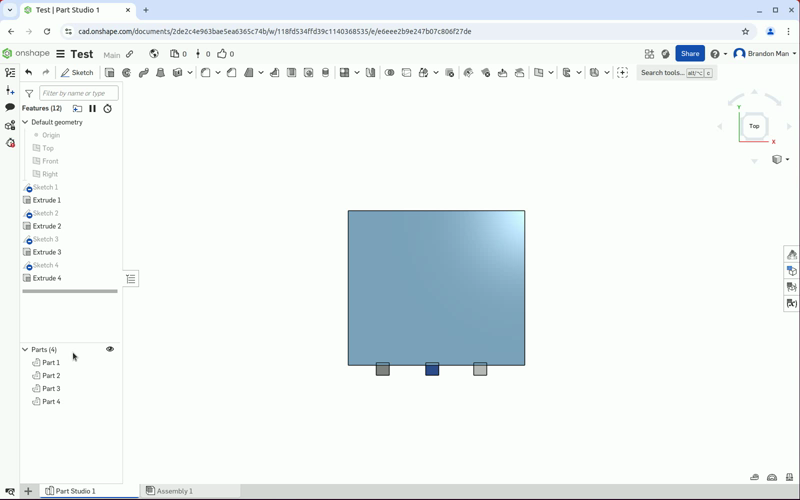
key(shift+p)
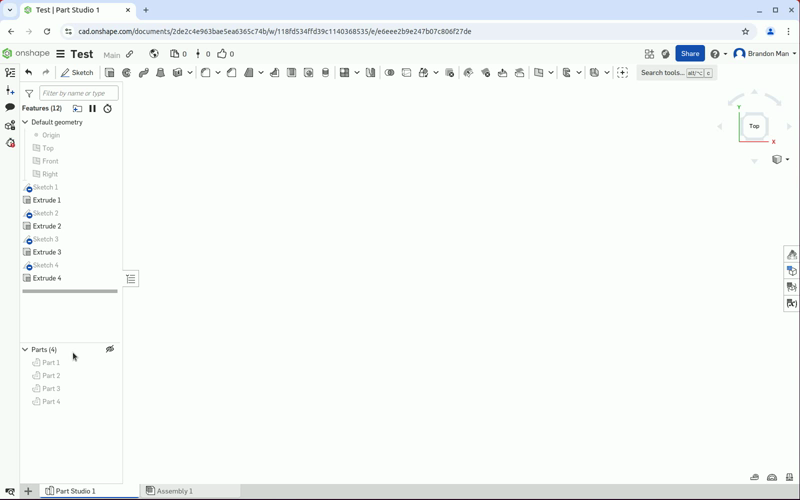
key(space)
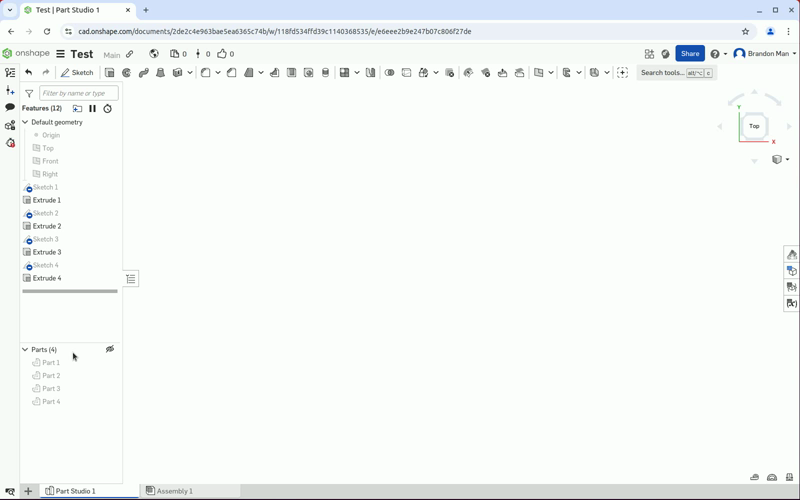
key_down(shift)
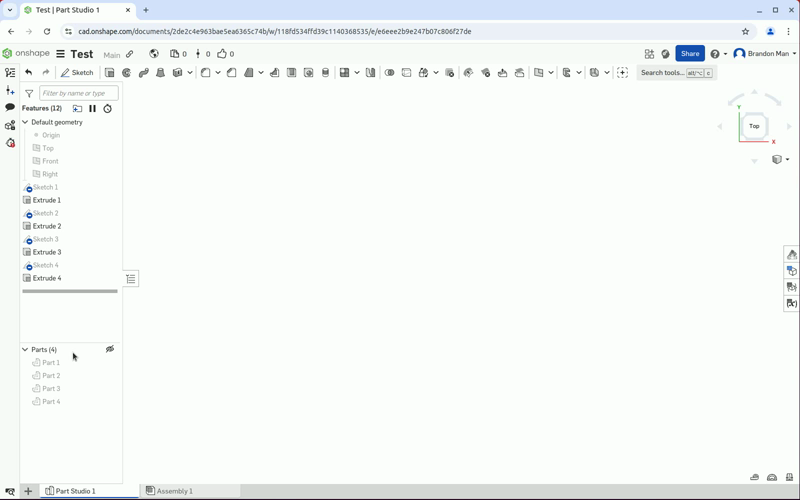
key(up)
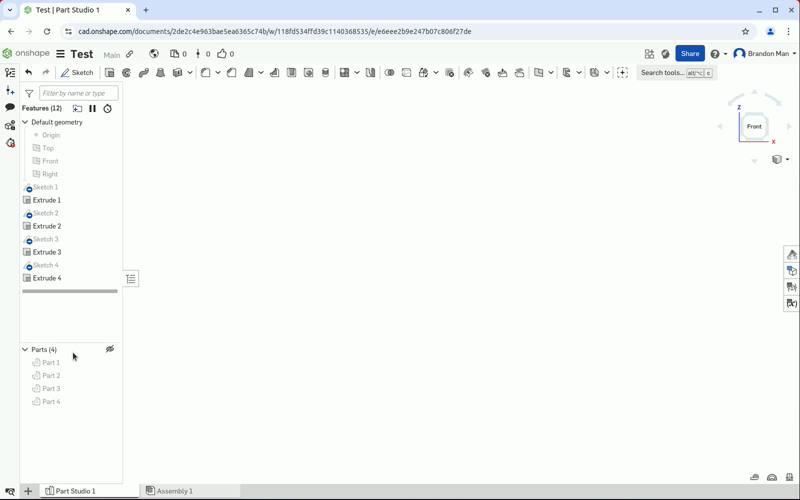
key_up(shift)
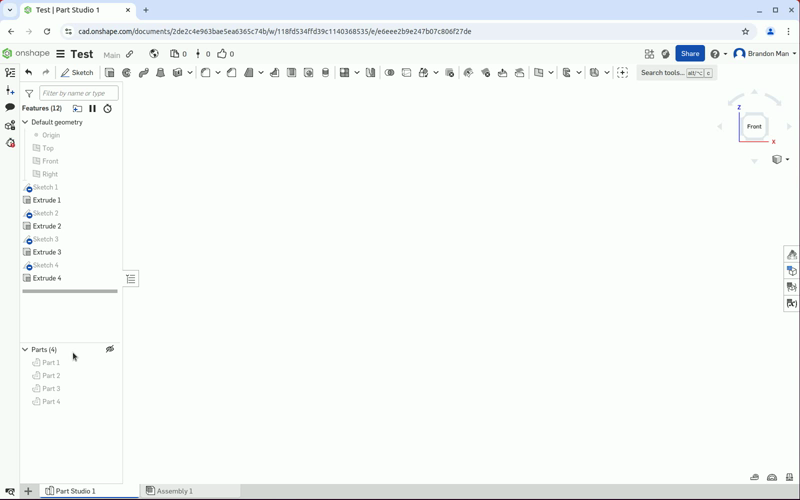
mouse_move(73, 352)
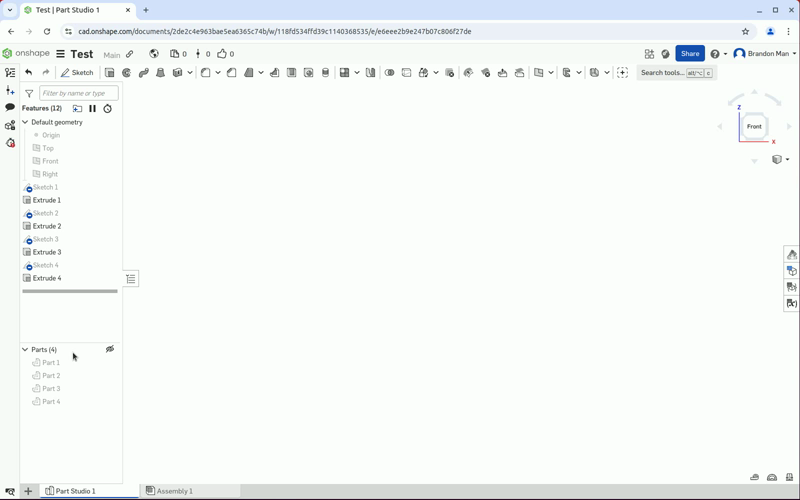
key(shift+y)
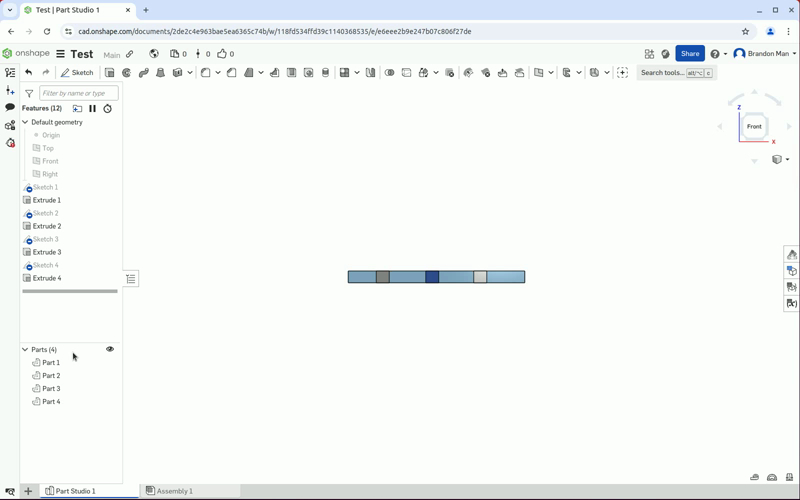
mouse_move(541, 75)
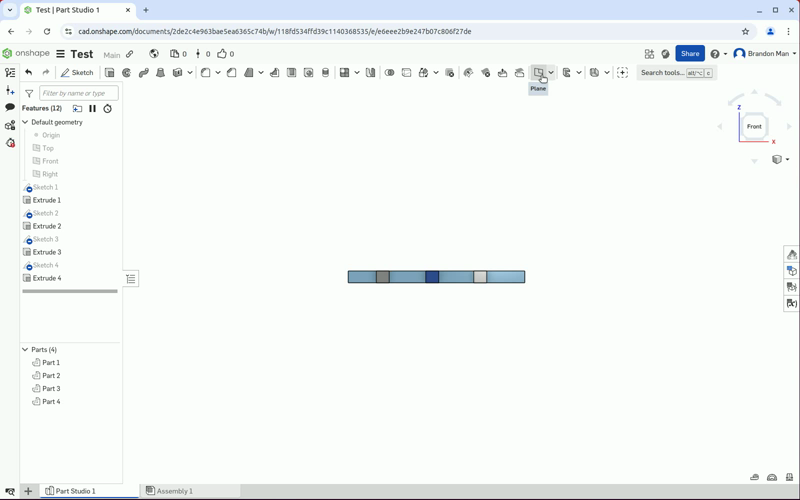
click(541, 75)
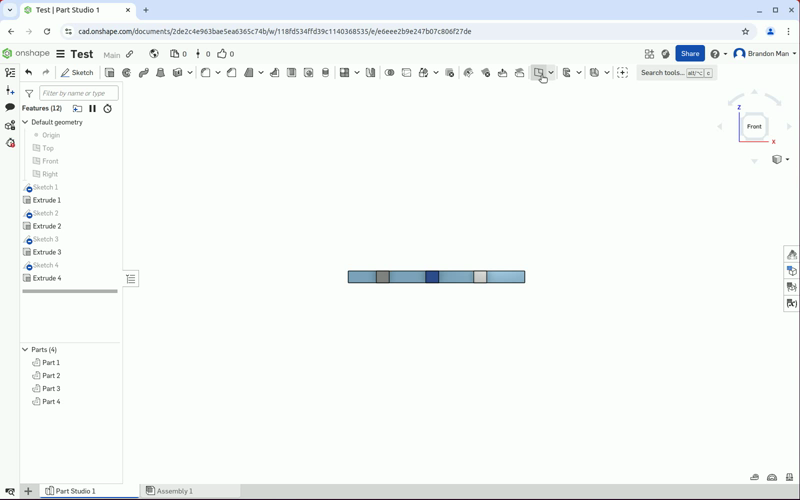
mouse_move(73, 163)
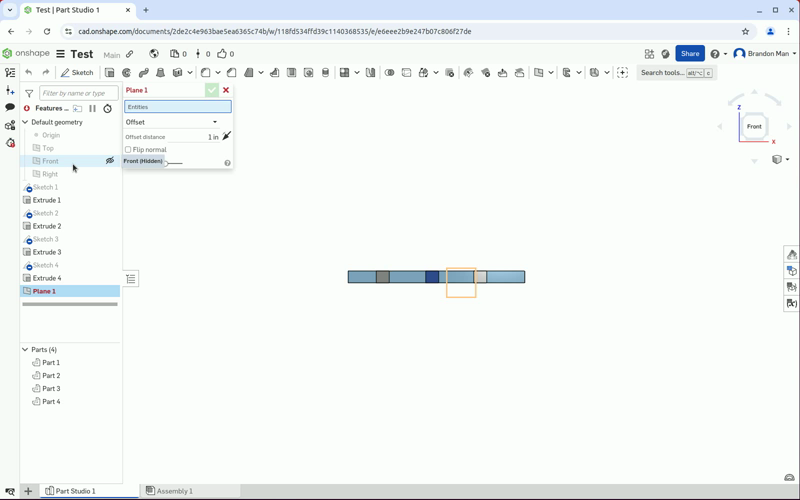
click(73, 163)
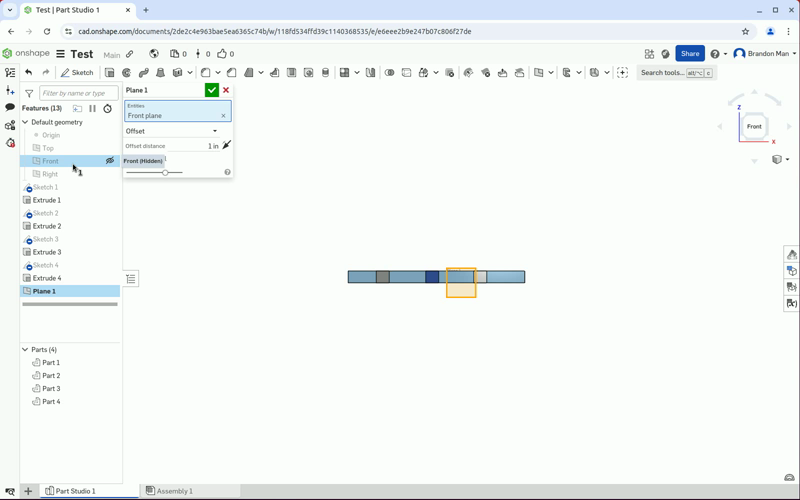
key(tab, 2)
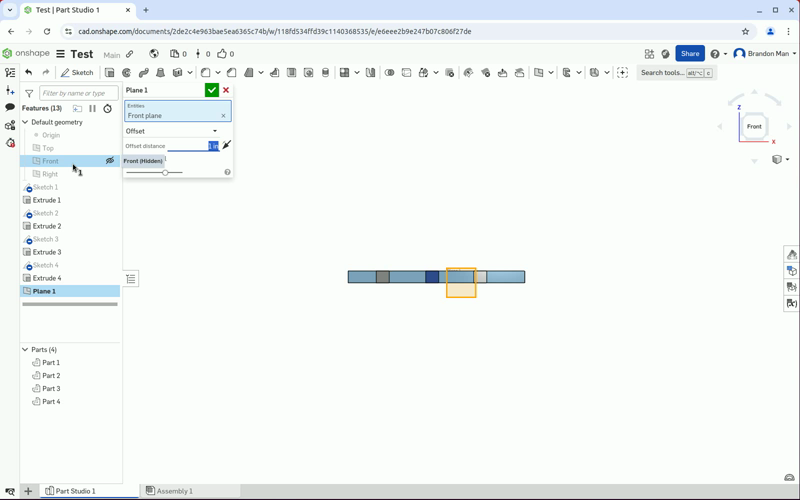
text(19.01)
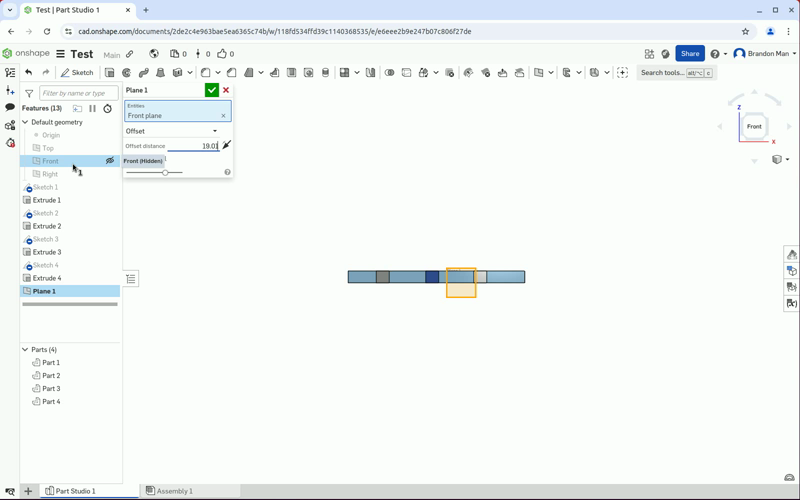
key(enter, 2)
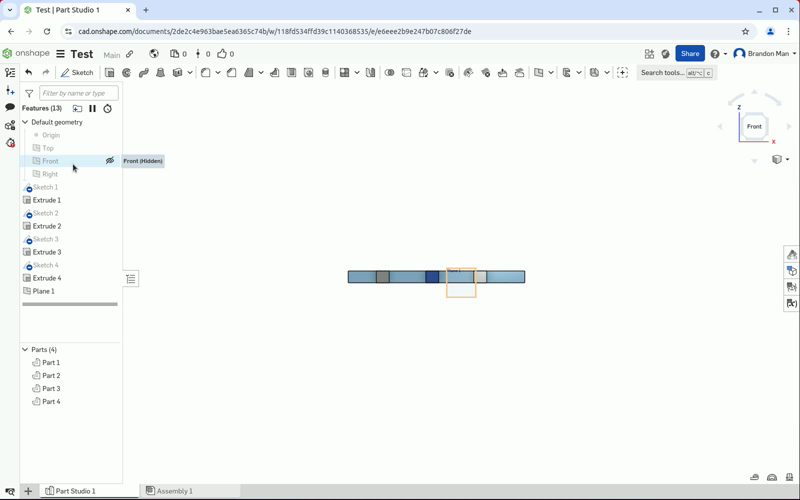
key(shift+s)
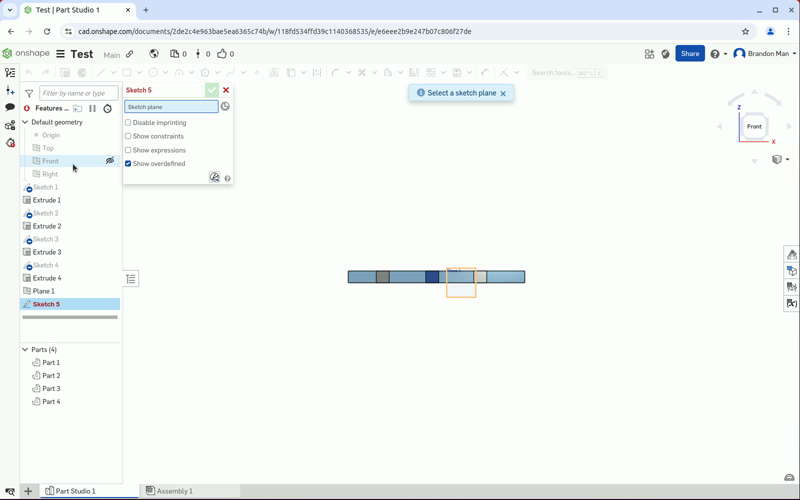
mouse_move(73, 293)
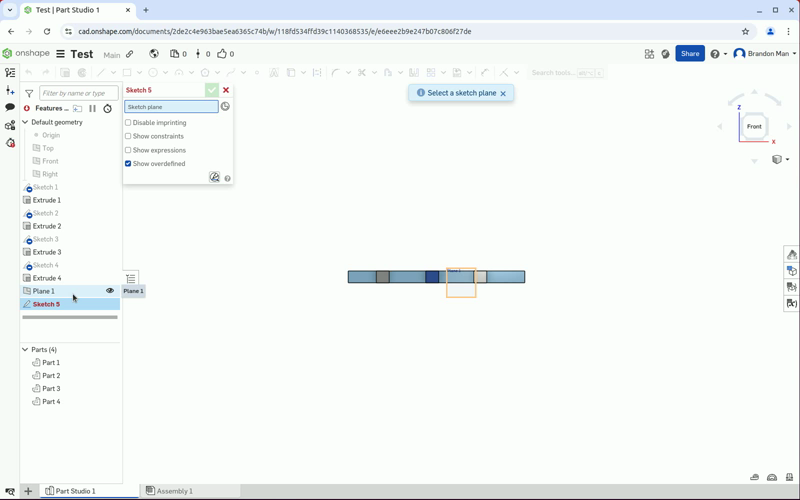
click(73, 293)
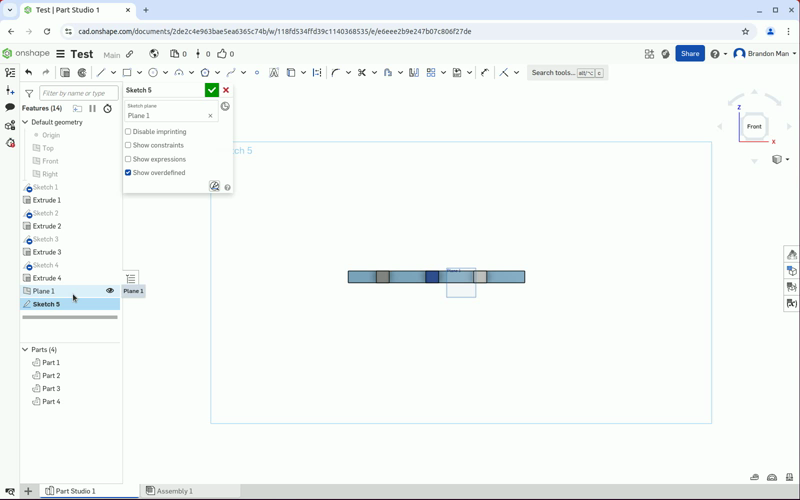
mouse_move(73, 352)
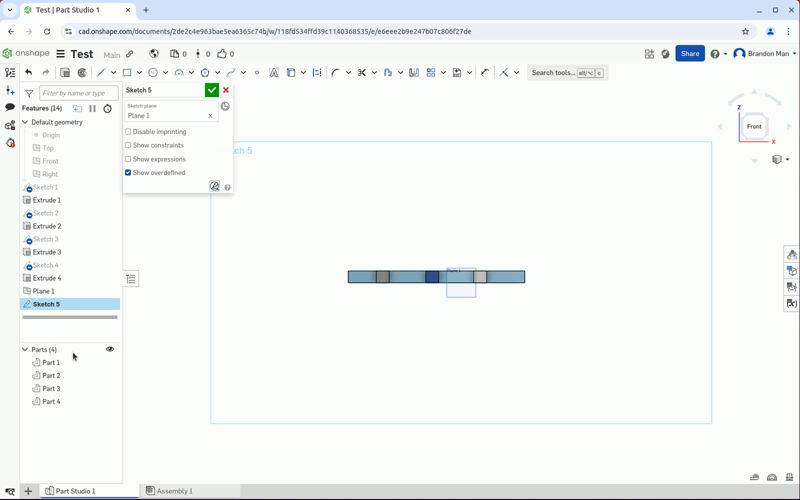
key(y)
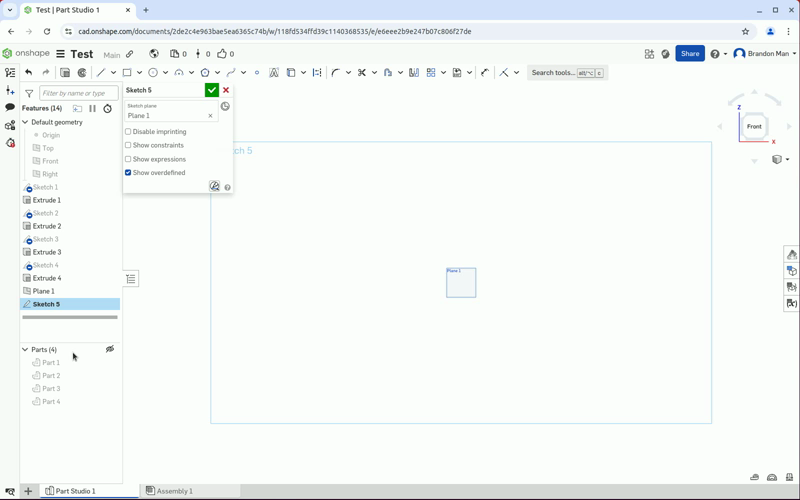
key(l)
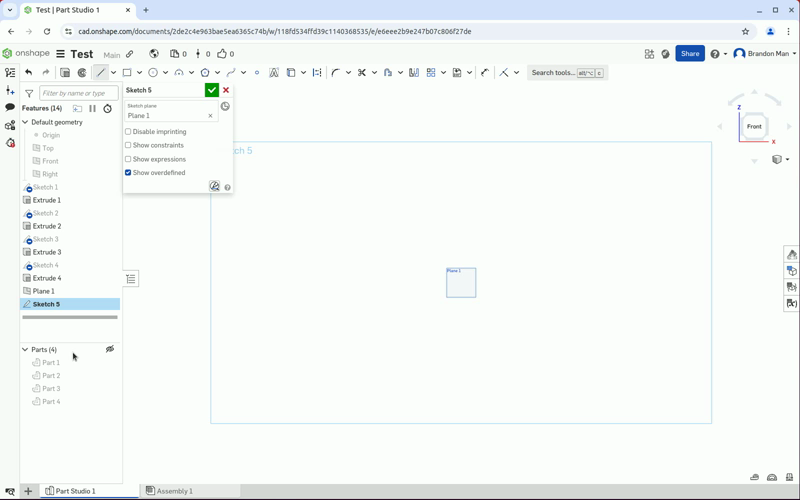
key_down(shift)
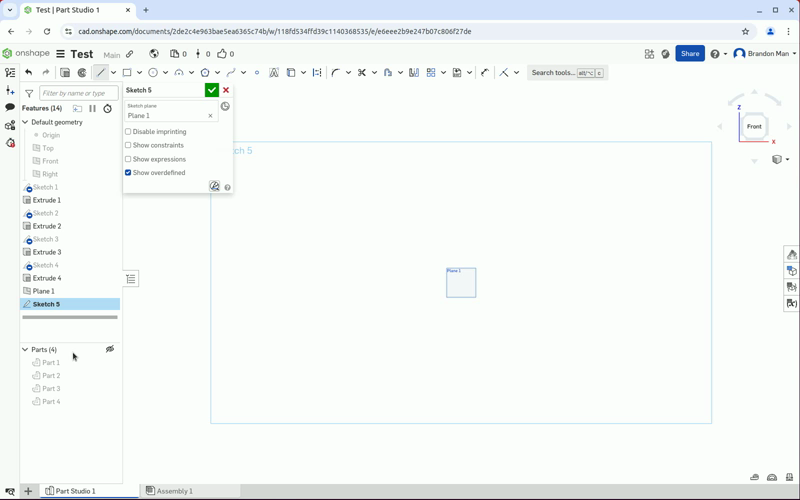
mouse_move(376, 282)
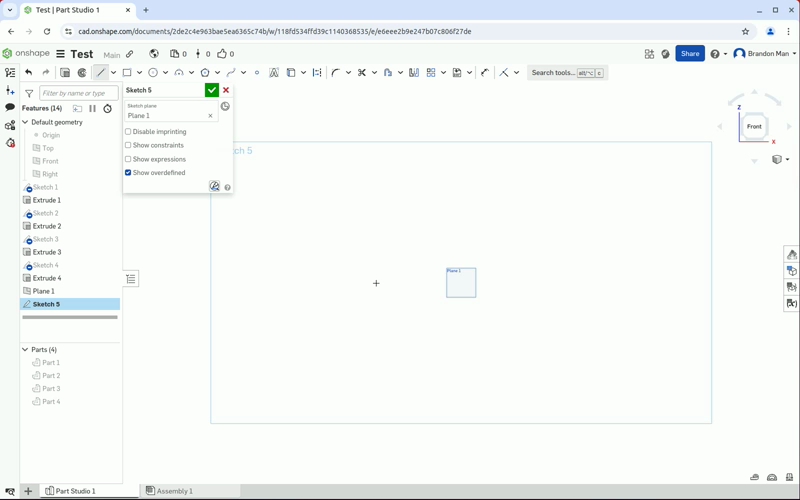
click(376, 282)
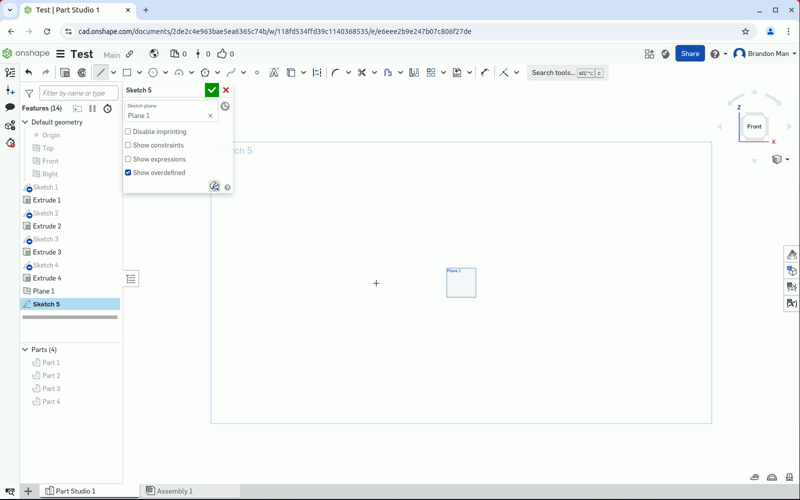
key_up(shift)
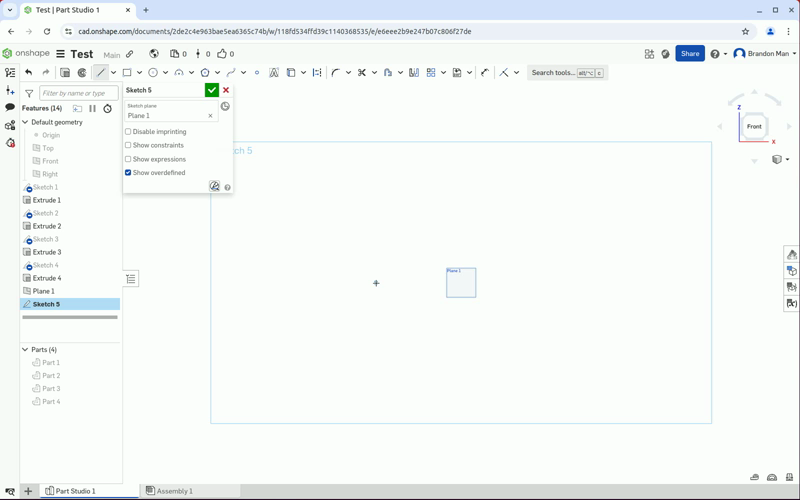
key_down(shift)
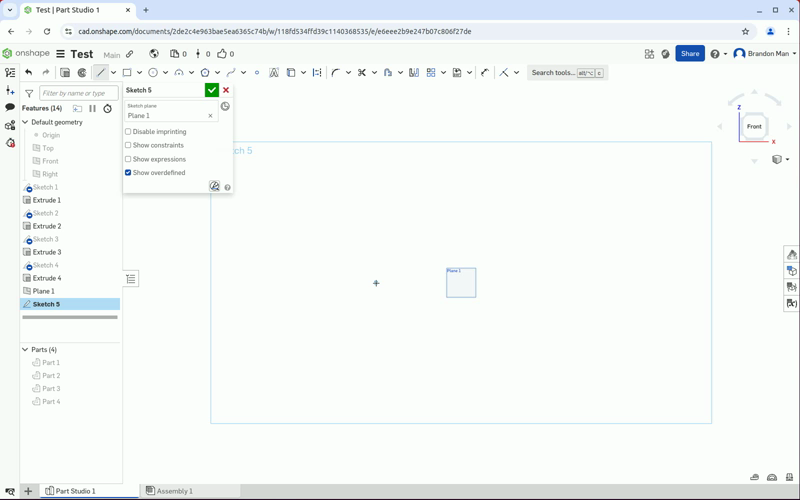
mouse_move(406, 282)
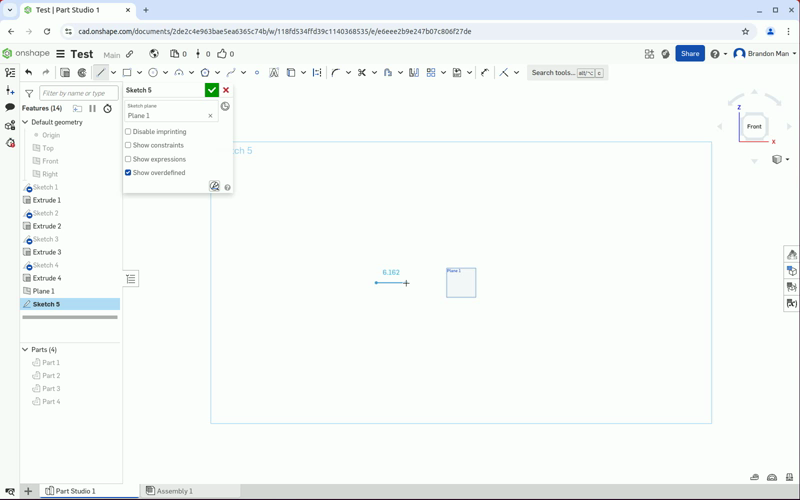
mouse_move(379, 282)
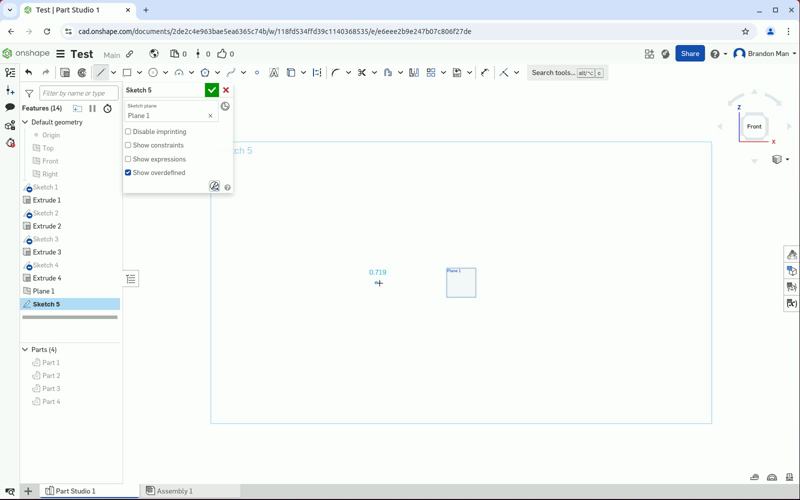
scroll(6)
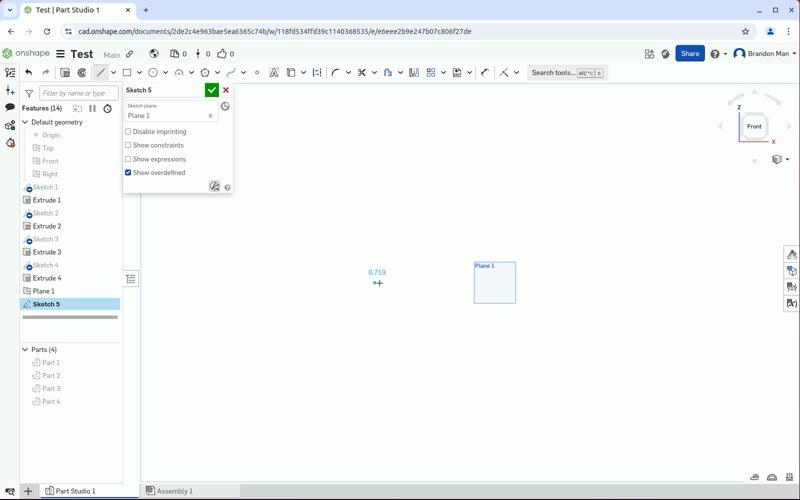
scroll(6)
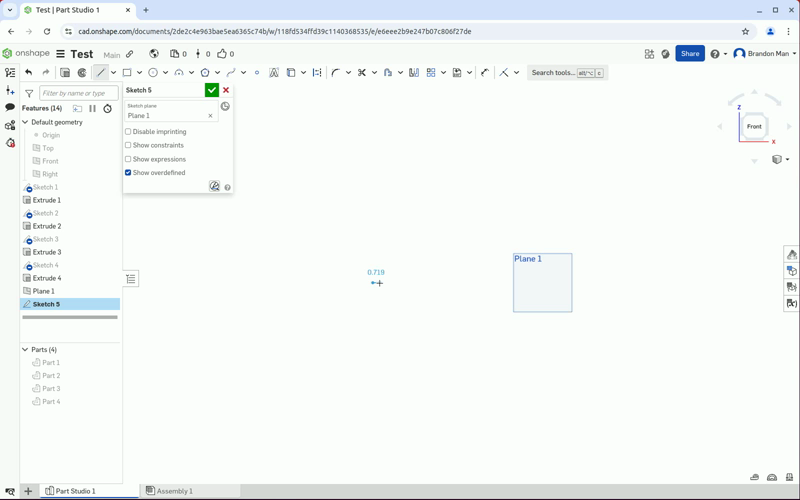
scroll(6)
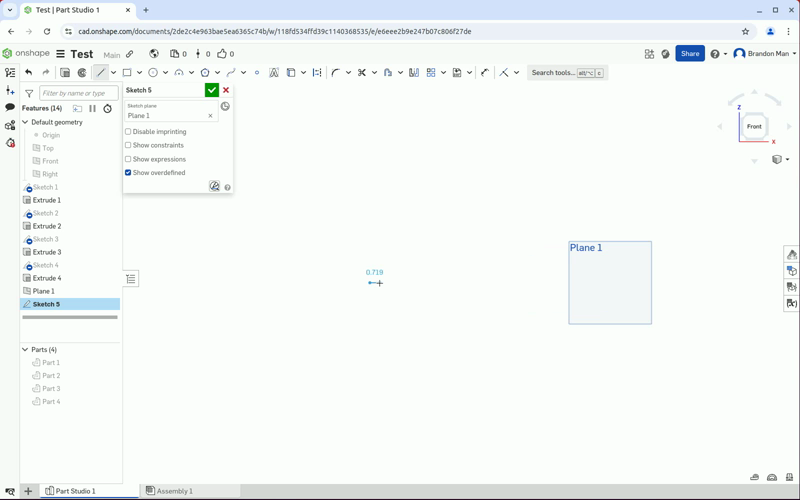
scroll(6)
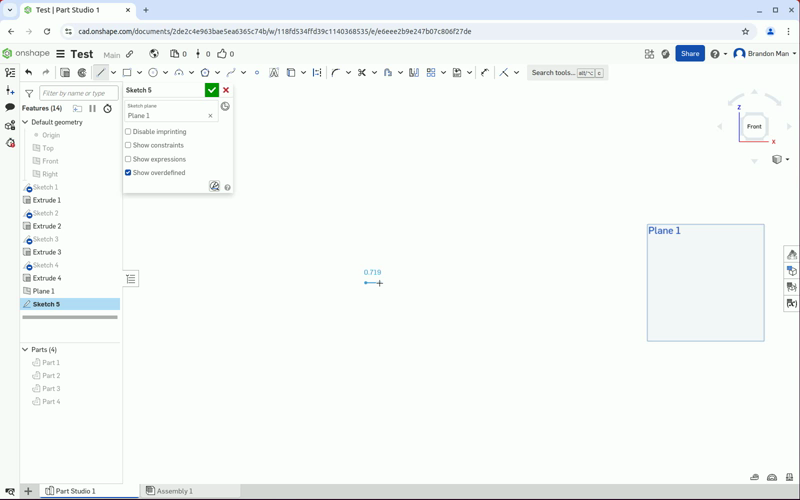
scroll(6)
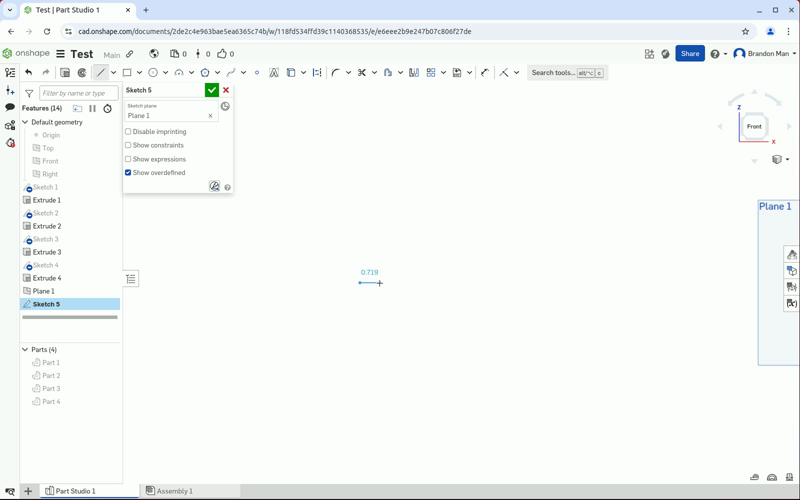
scroll(6)
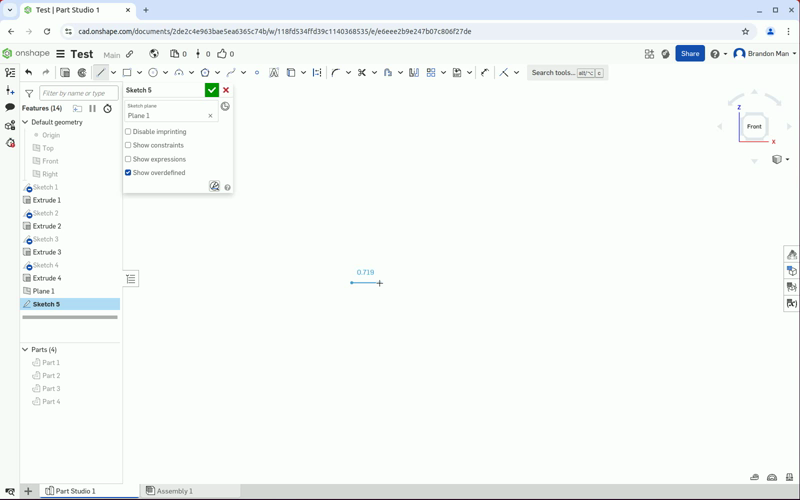
scroll(6)
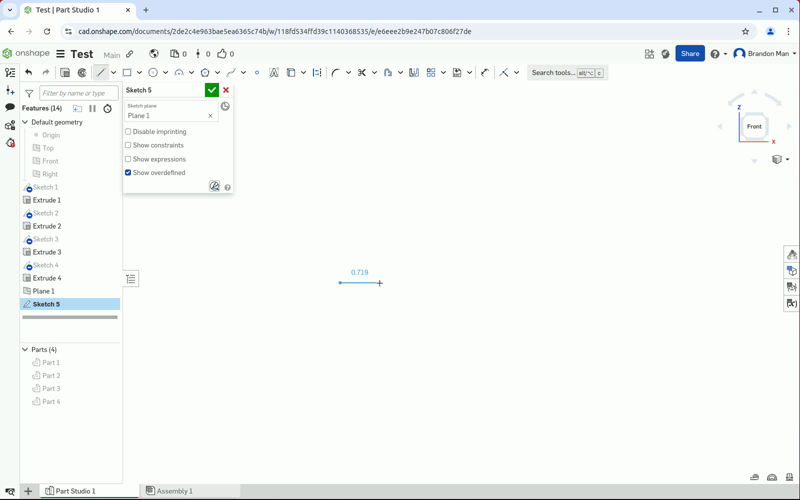
click(379, 282)
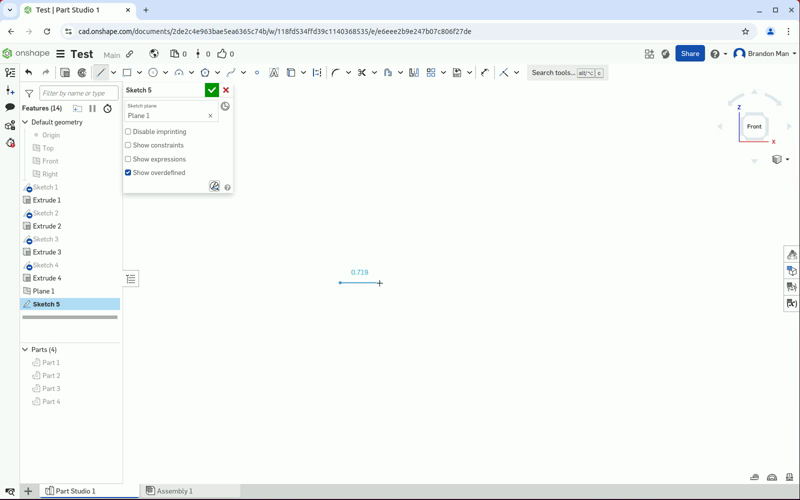
scroll(-6)
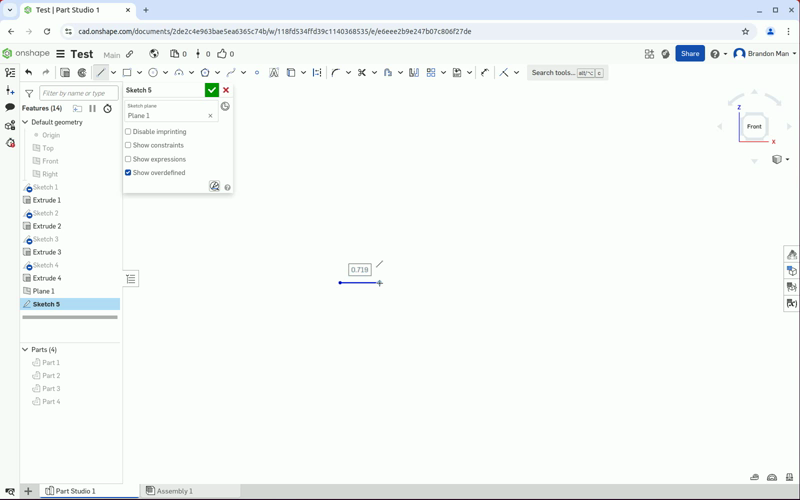
scroll(-6)
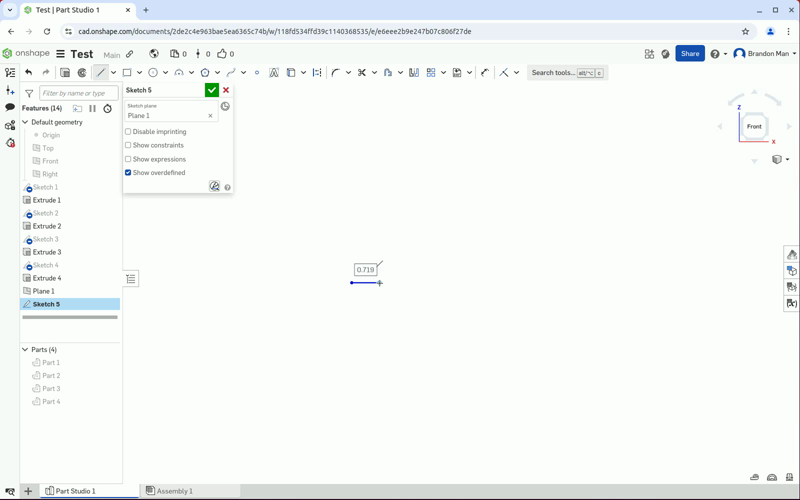
scroll(-6)
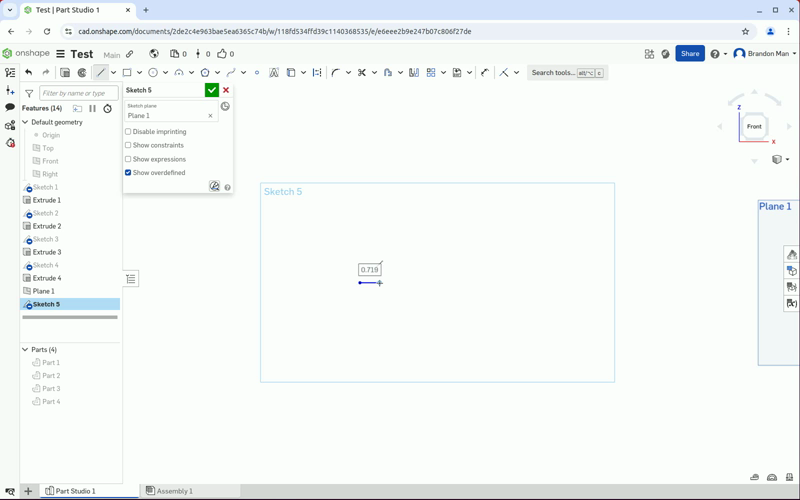
scroll(-6)
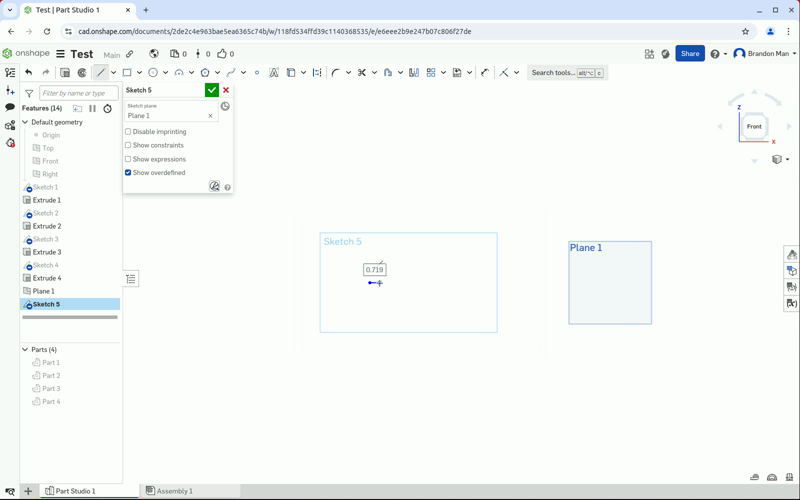
scroll(-6)
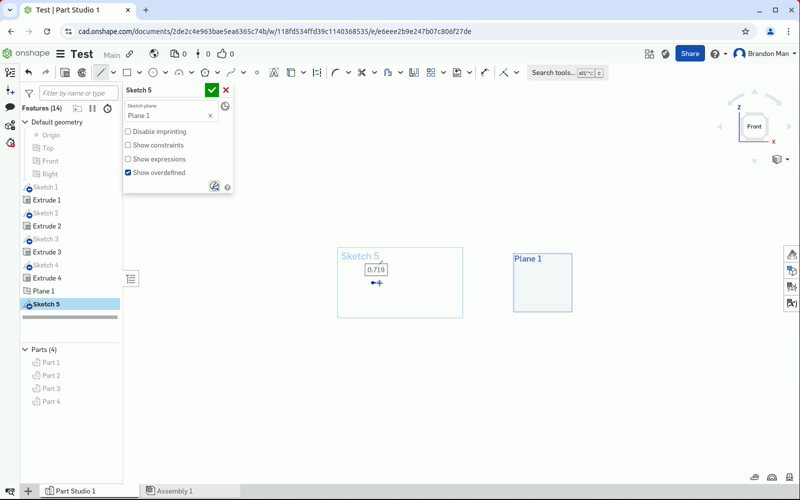
scroll(-6)
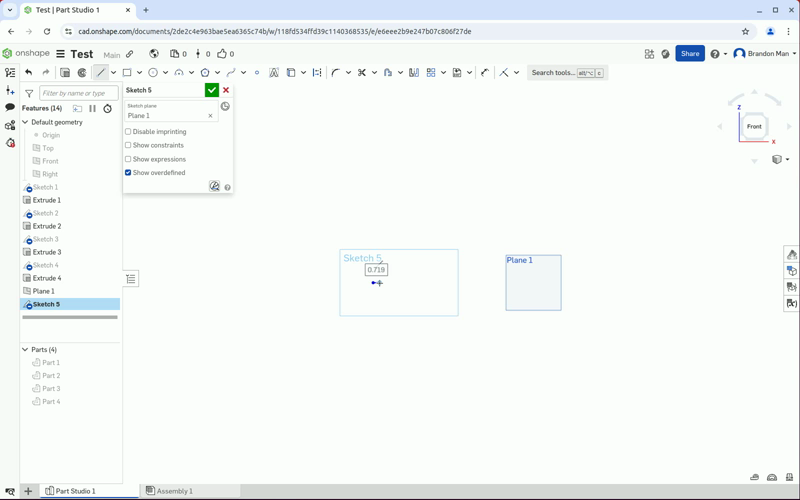
scroll(-6)
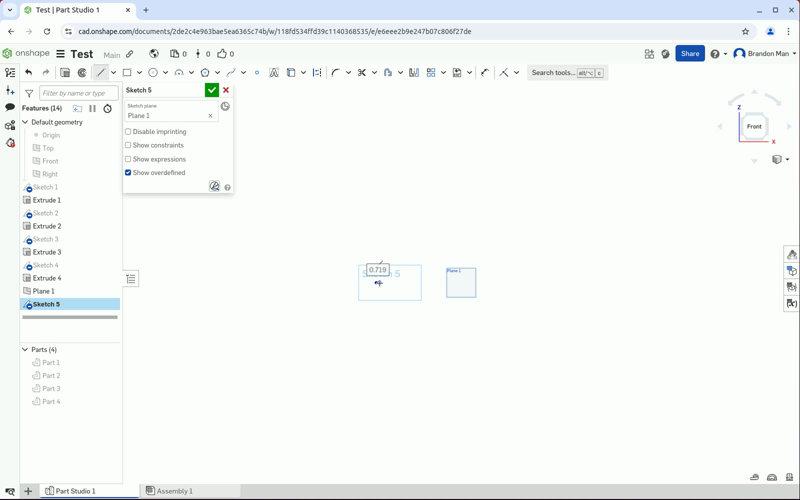
key_up(shift)
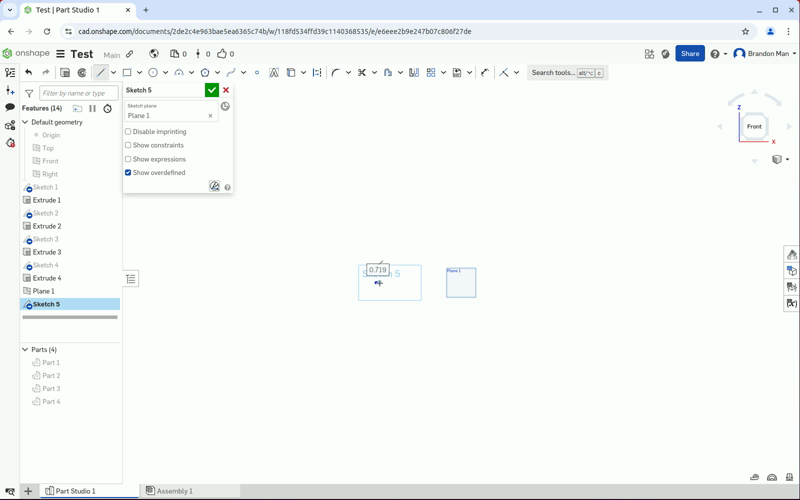
key_down(shift)
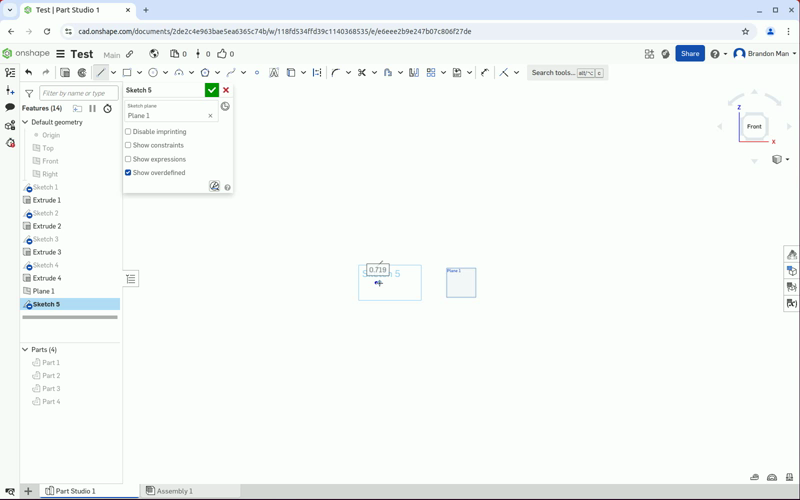
mouse_move(409, 282)
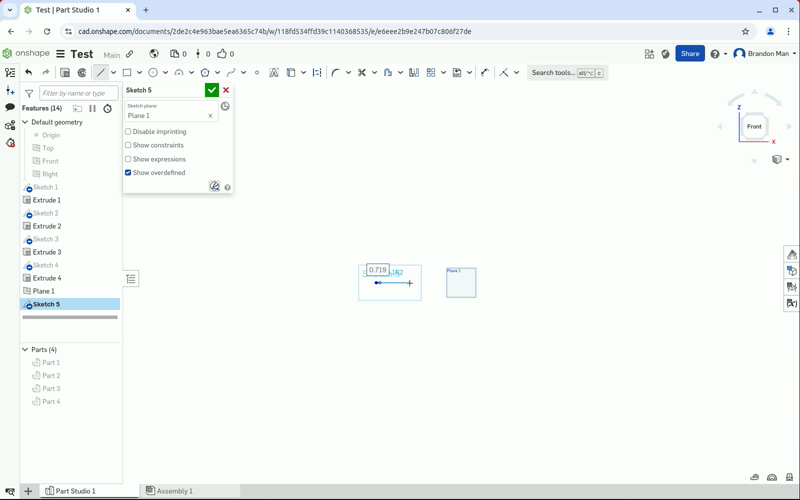
mouse_move(376, 270)
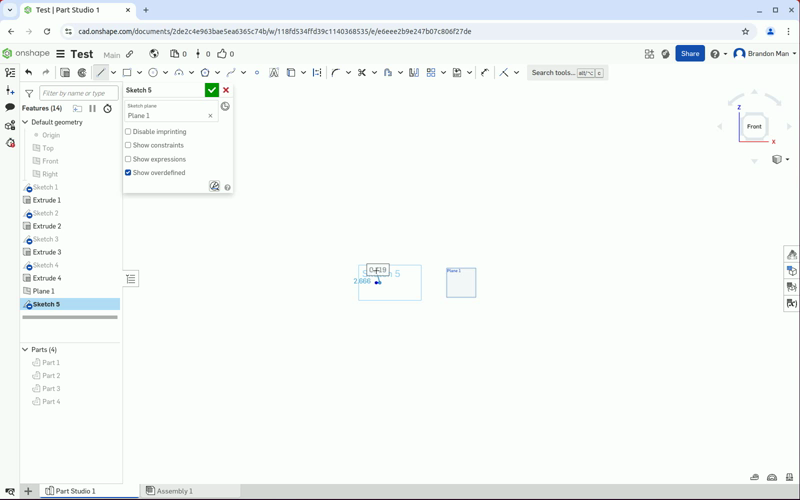
click(376, 270)
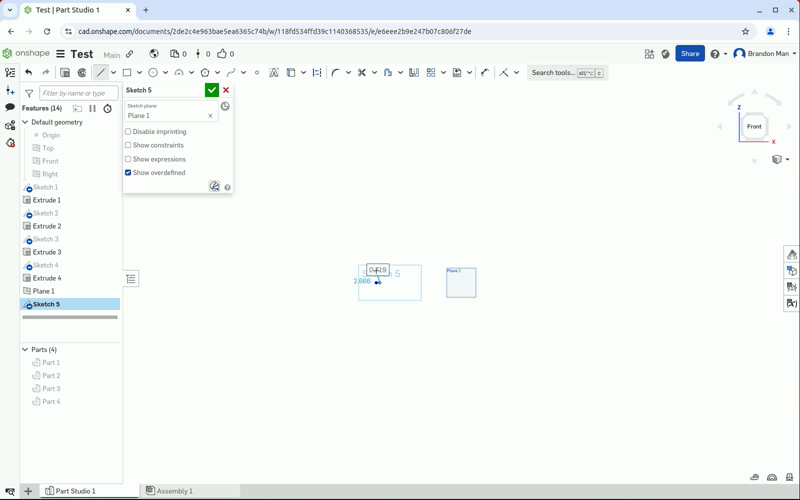
key_up(shift)
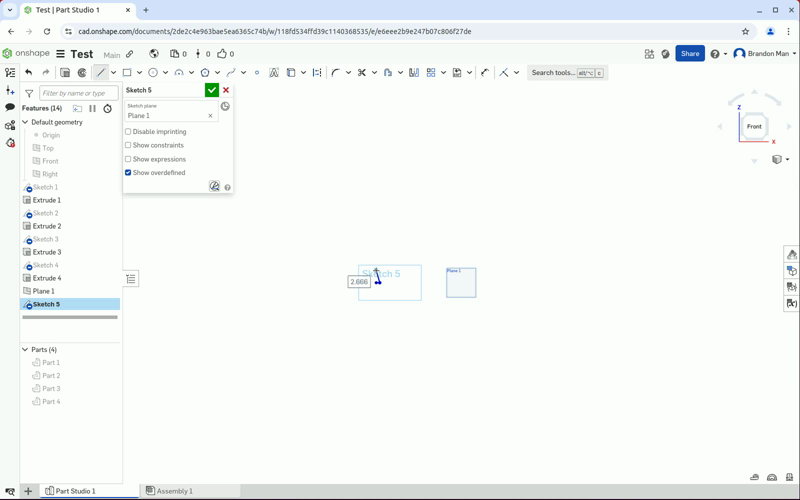
mouse_move(406, 270)
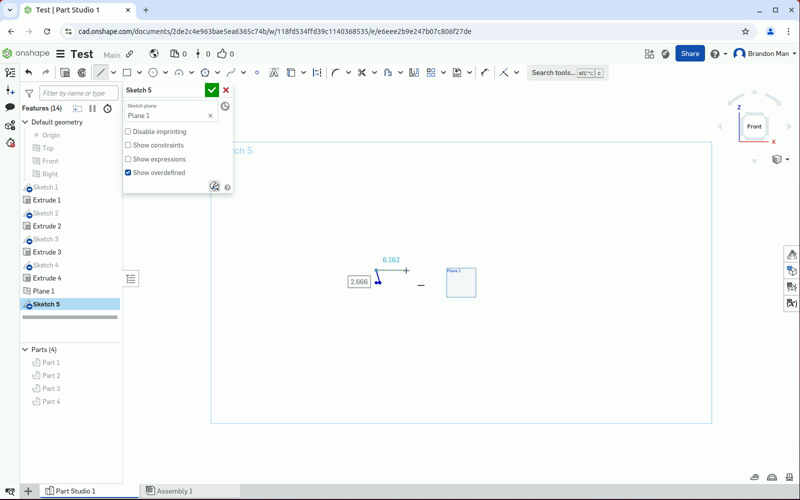
key_down(shift)
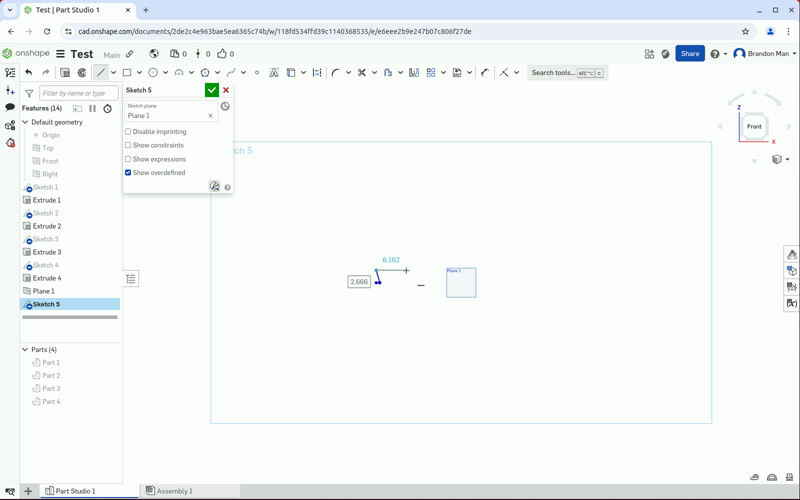
mouse_move(376, 282)
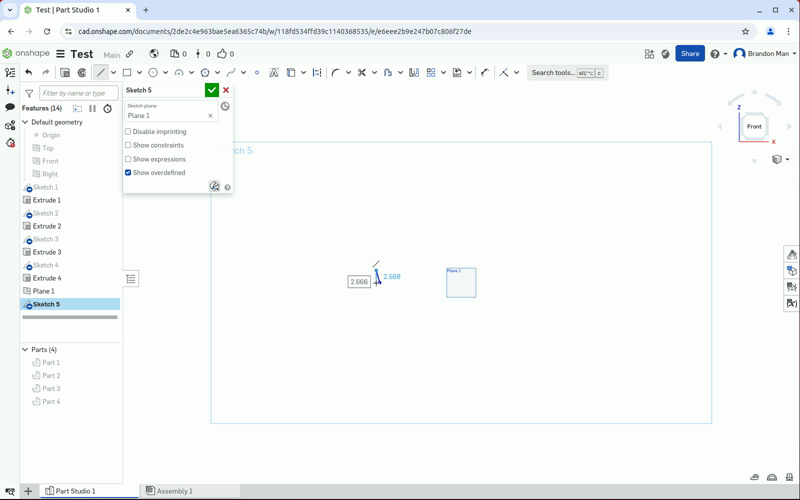
scroll(6)
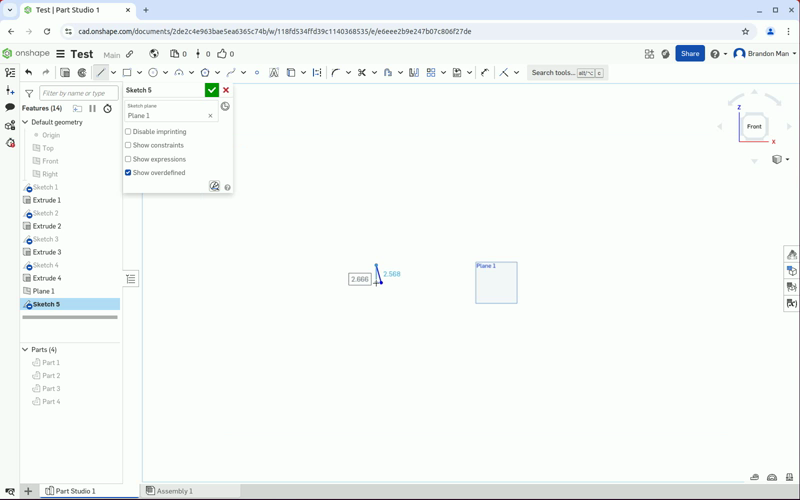
scroll(6)
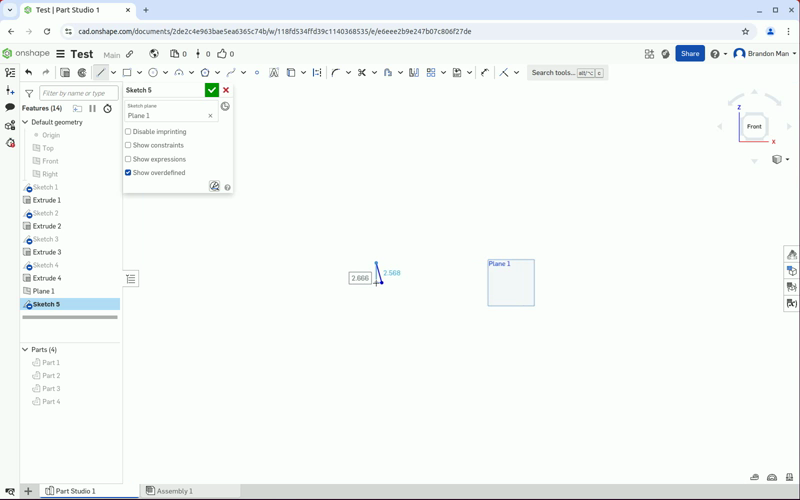
scroll(6)
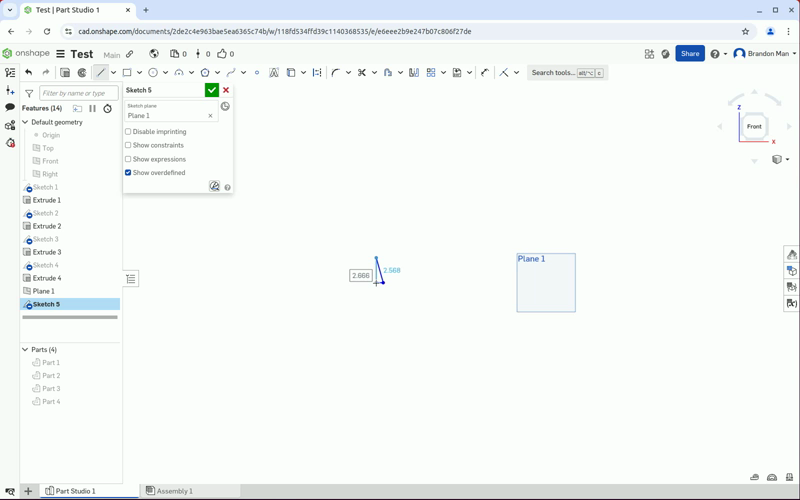
scroll(6)
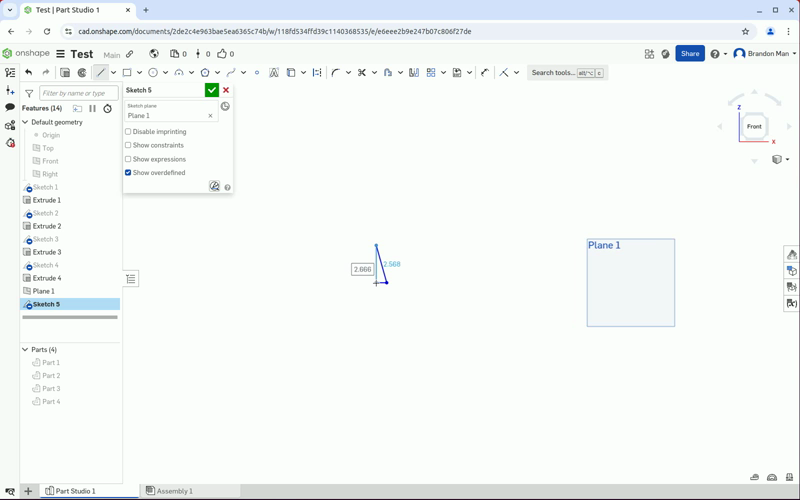
scroll(6)
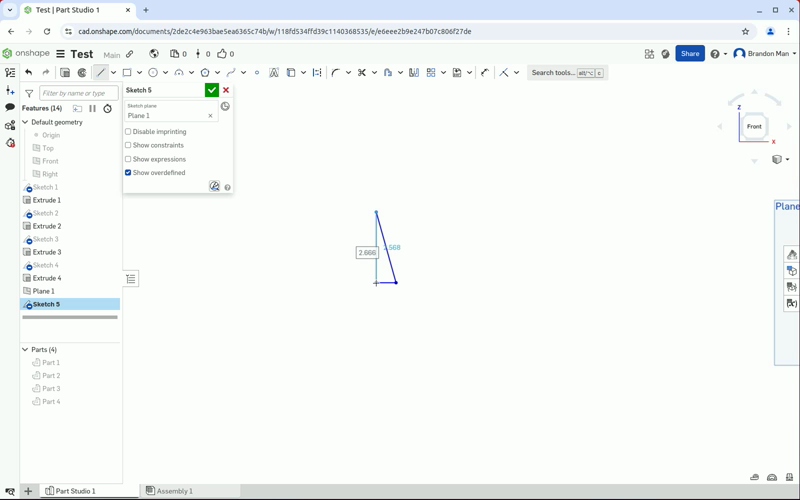
scroll(6)
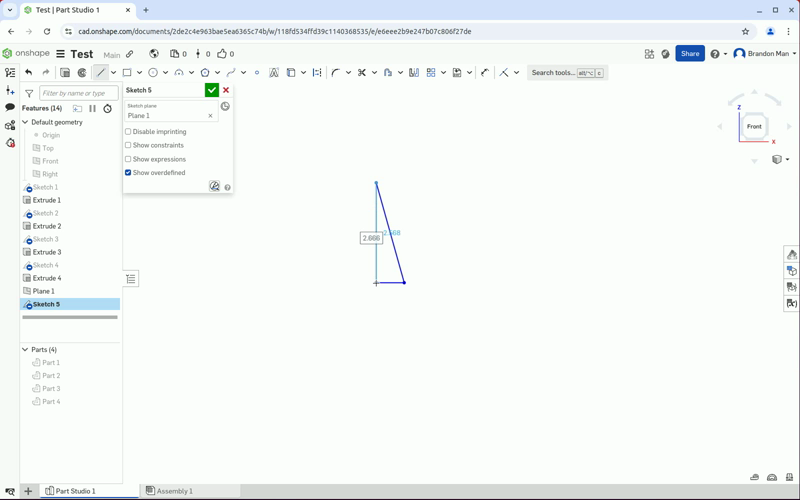
scroll(6)
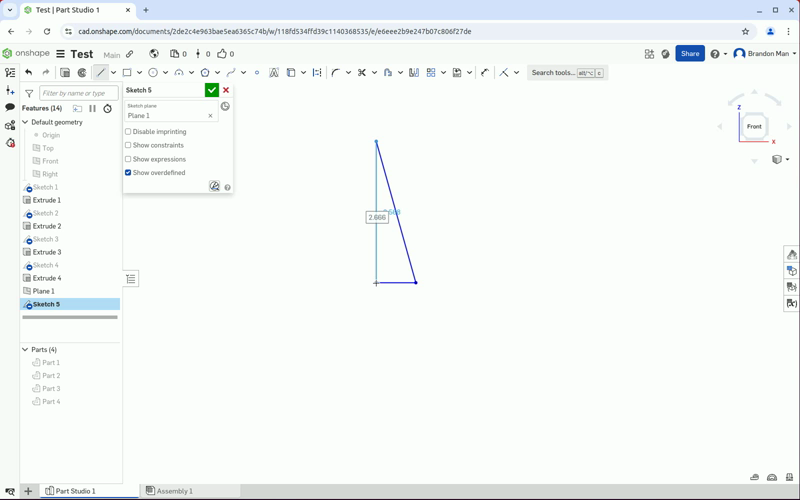
key_up(shift)
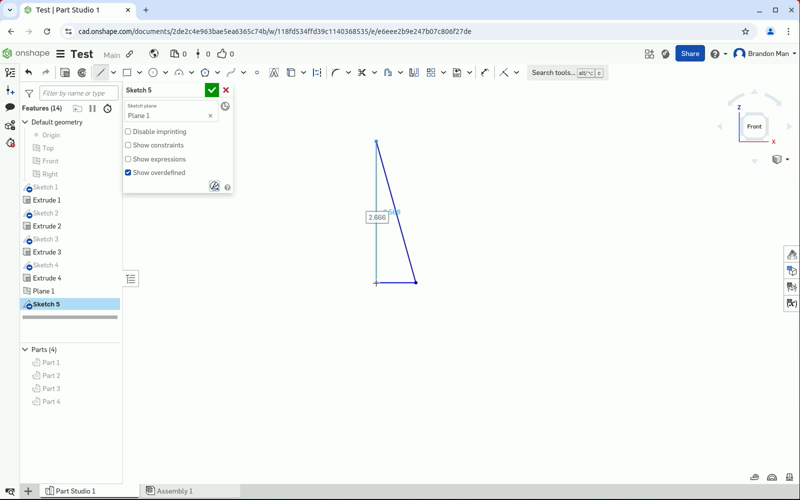
click(376, 282)
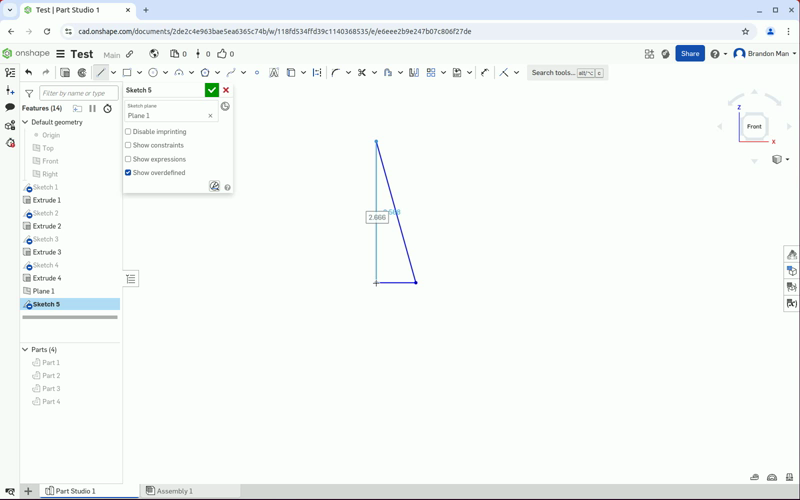
scroll(-6)
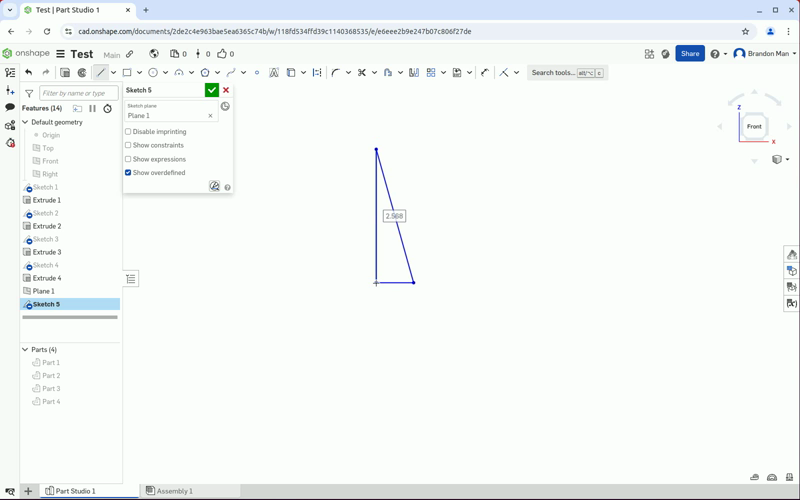
scroll(-6)
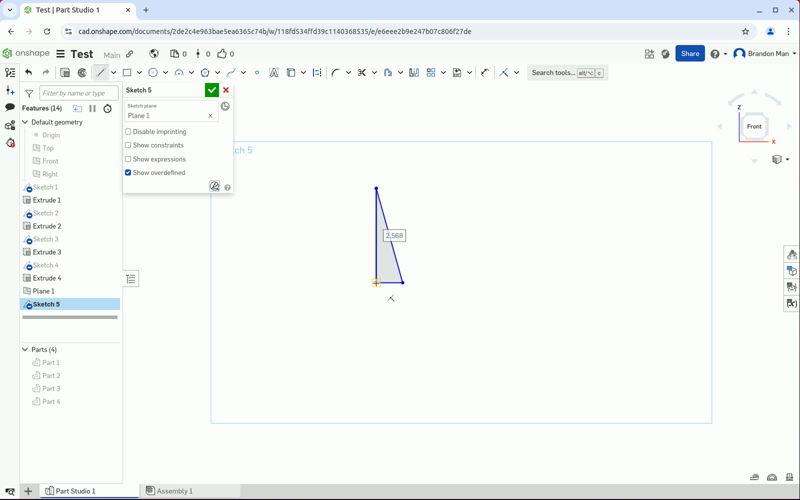
scroll(-6)
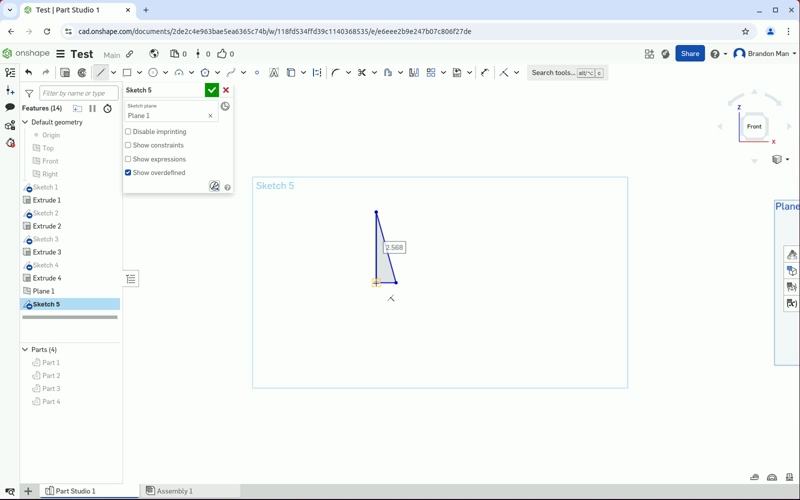
scroll(-6)
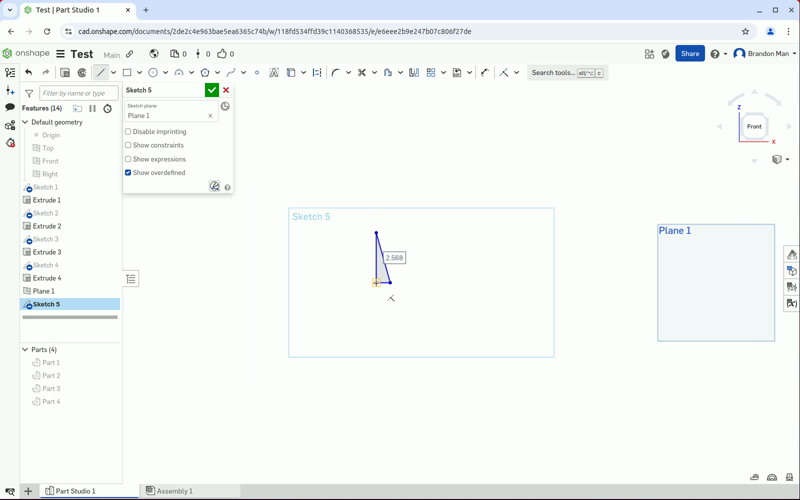
scroll(-6)
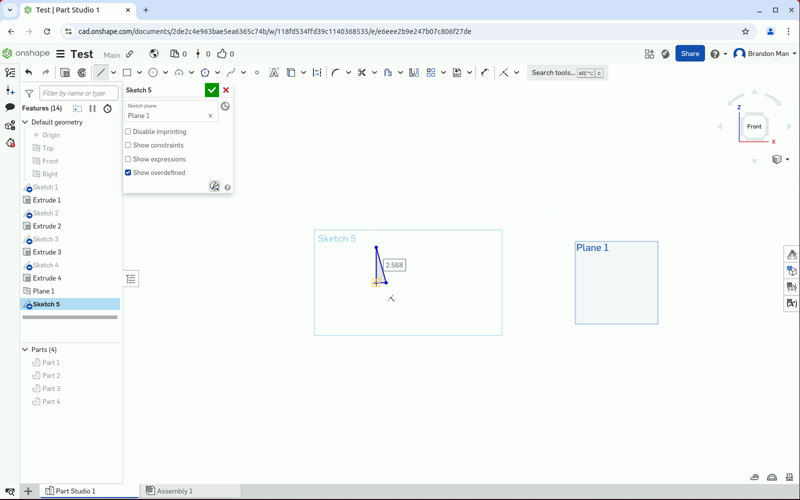
scroll(-6)
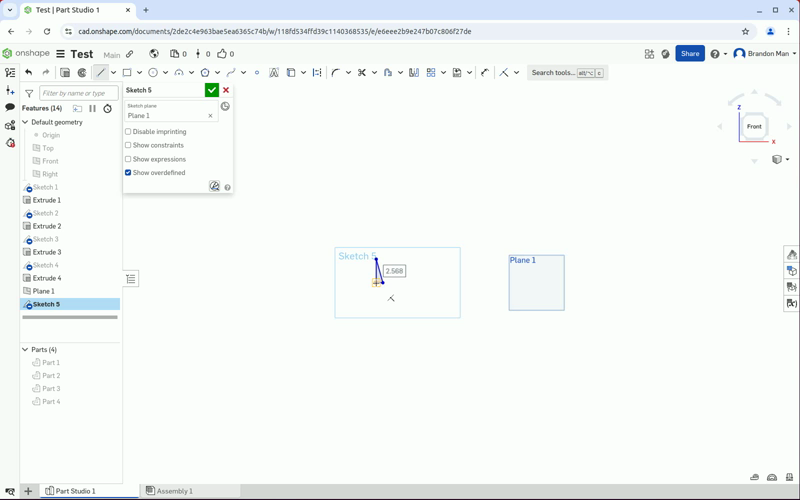
scroll(-6)
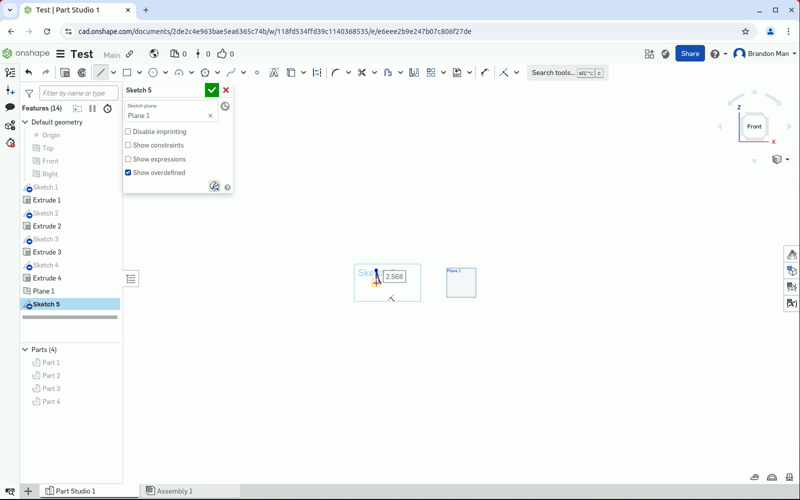
key(esc)
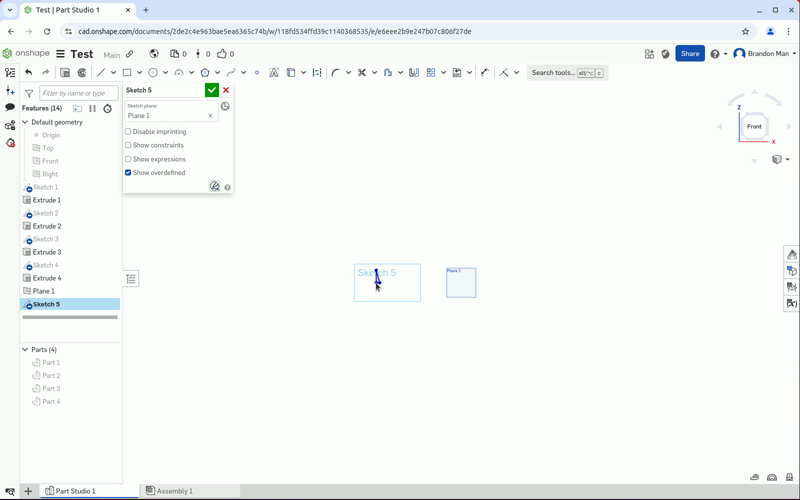
mouse_move(376, 273)
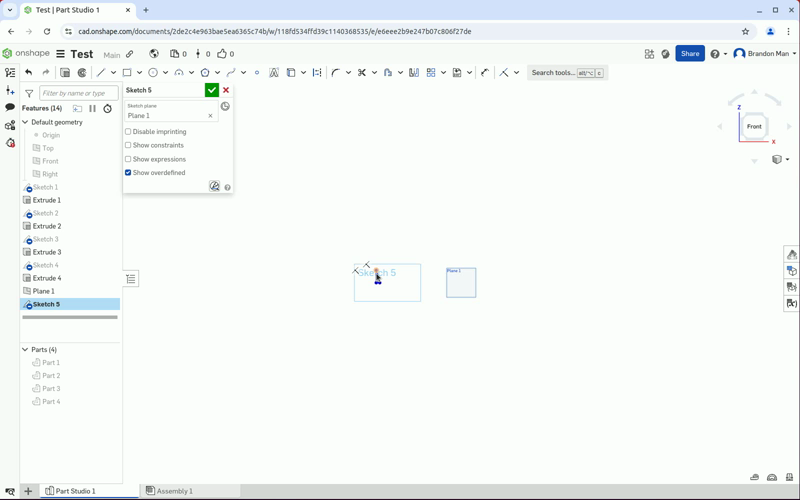
scroll(6)
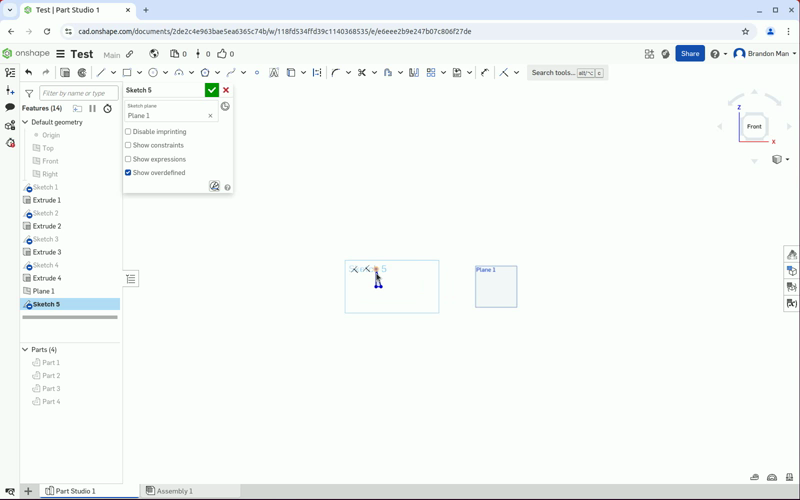
scroll(6)
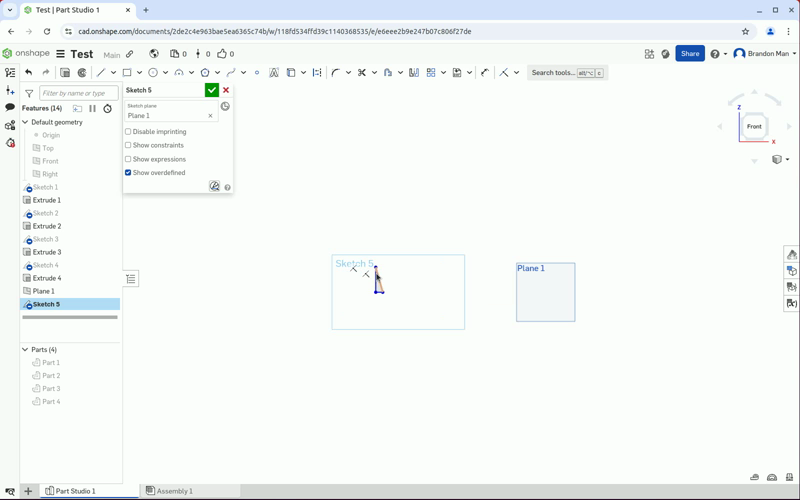
scroll(6)
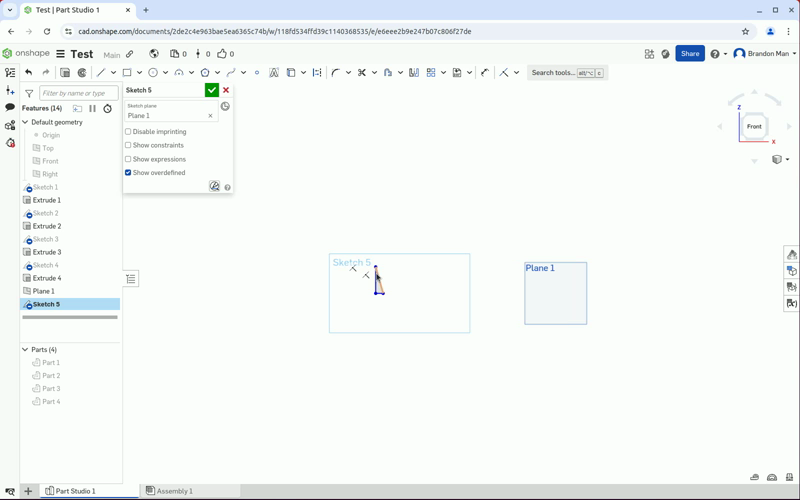
scroll(6)
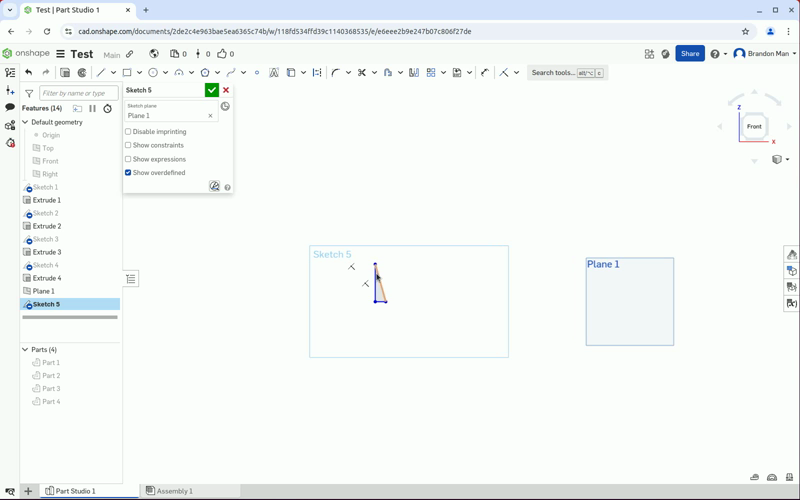
scroll(6)
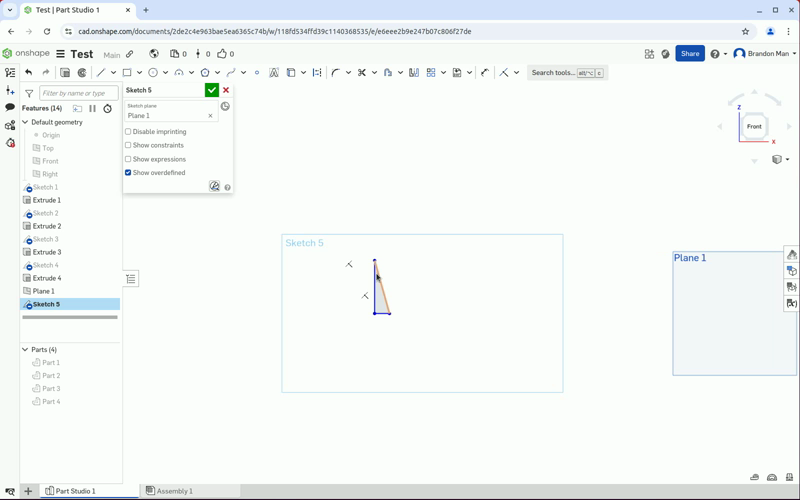
scroll(6)
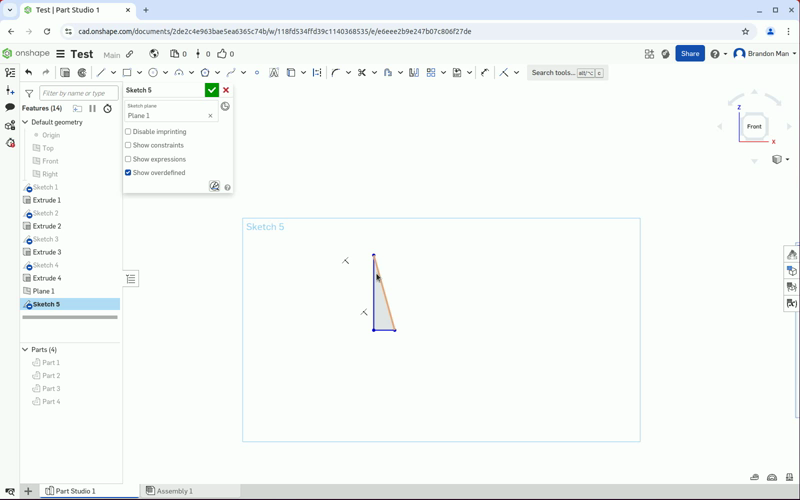
scroll(6)
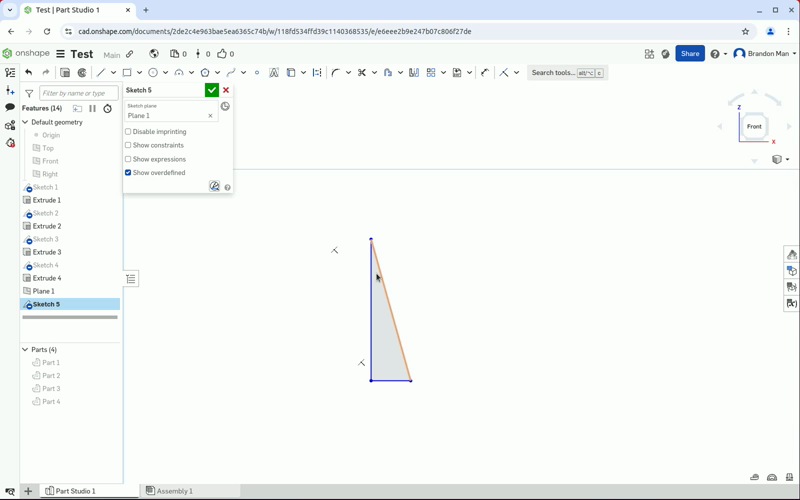
click(376, 273)
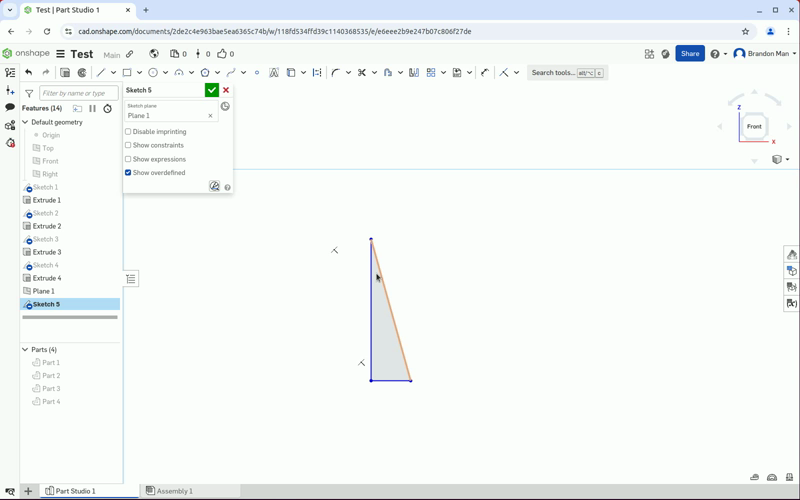
scroll(-6)
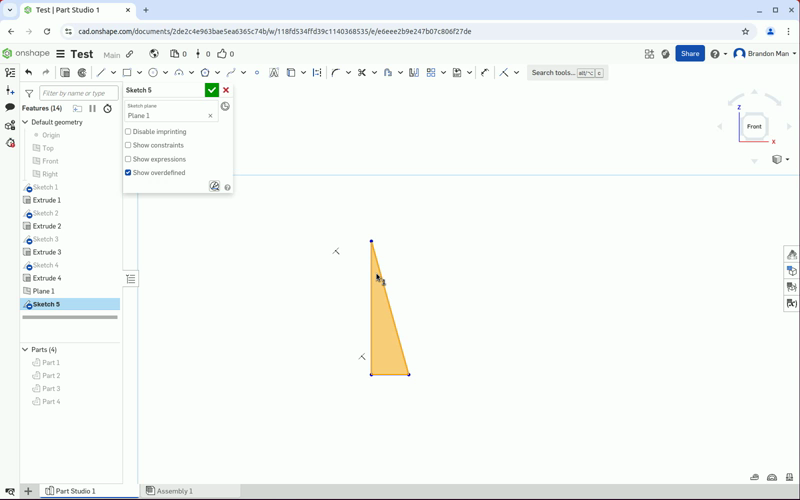
scroll(-6)
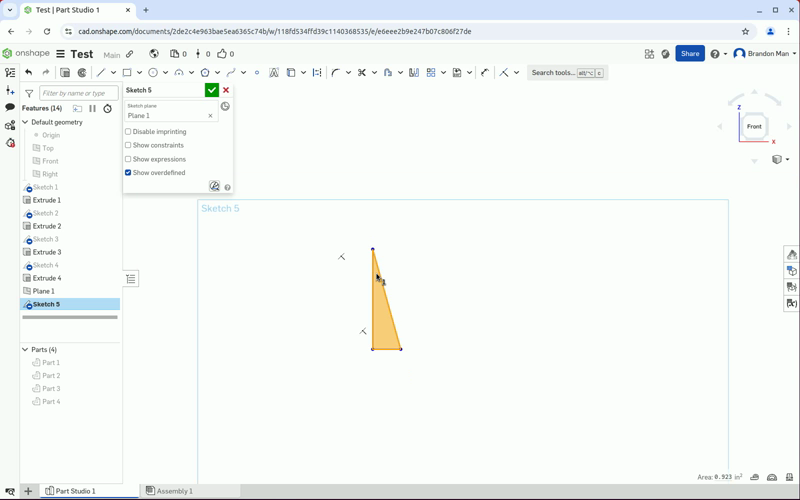
scroll(-6)
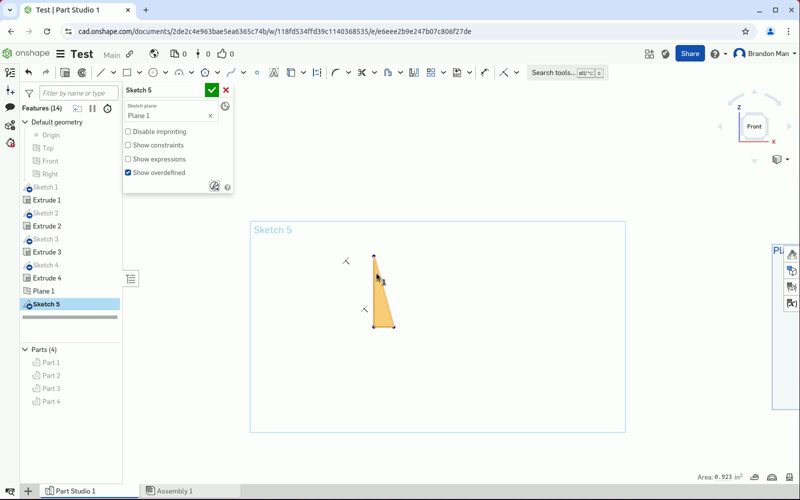
scroll(-6)
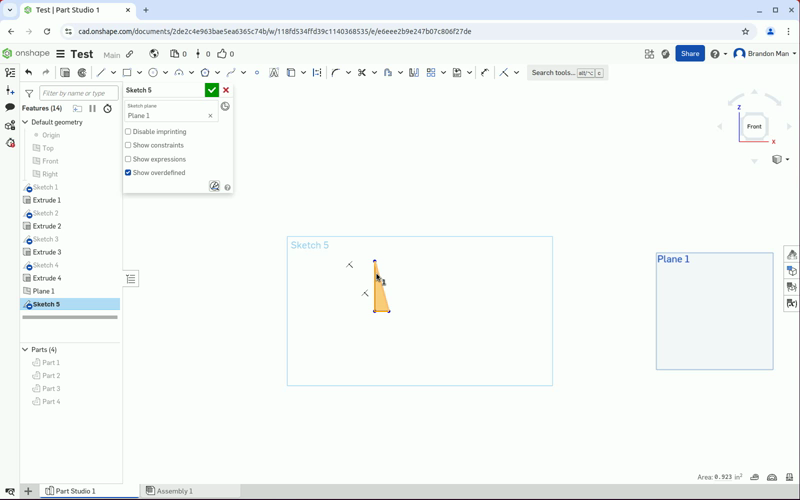
scroll(-6)
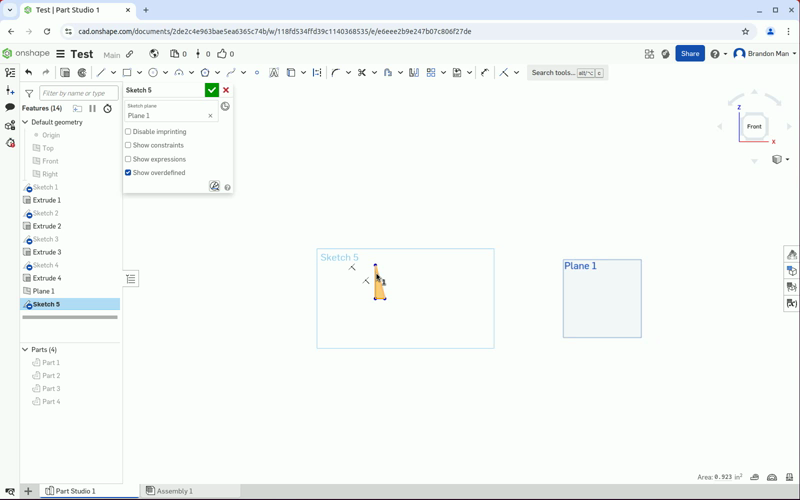
scroll(-6)
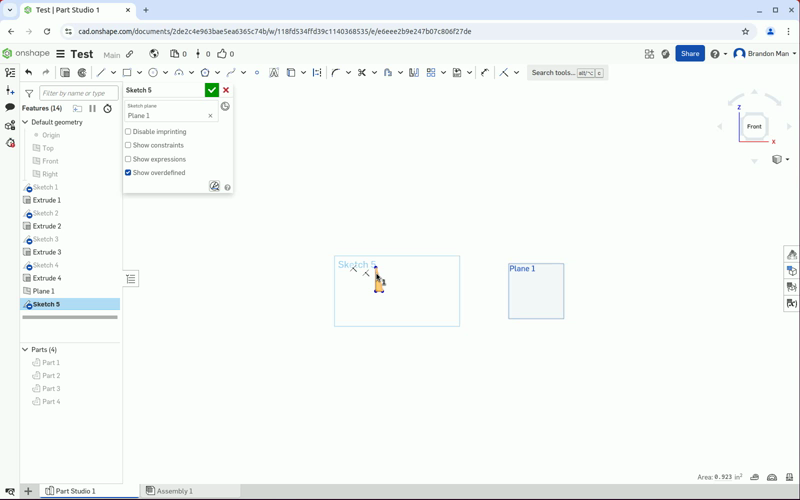
scroll(-6)
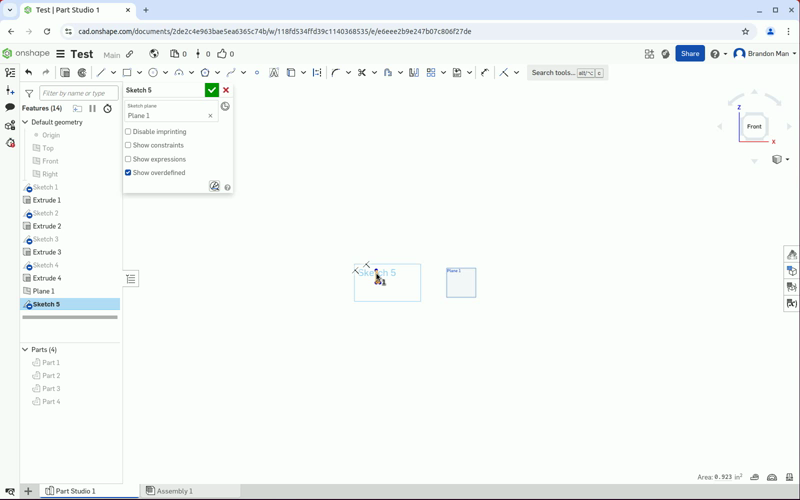
mouse_move(73, 352)
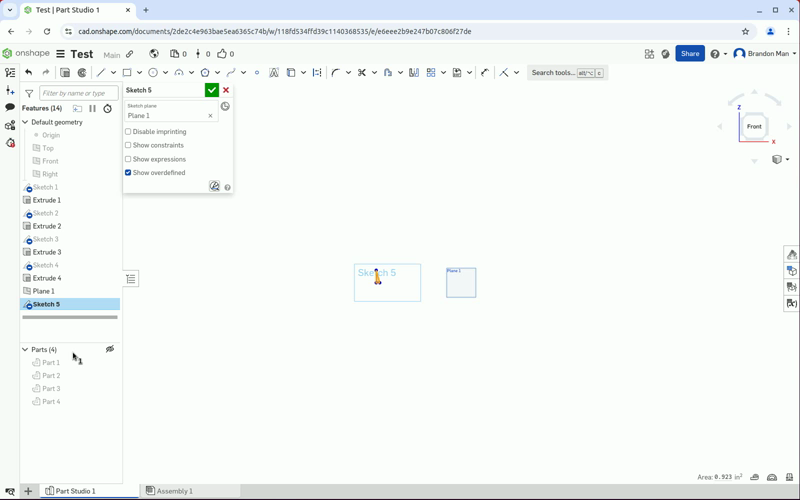
key(shift+y)
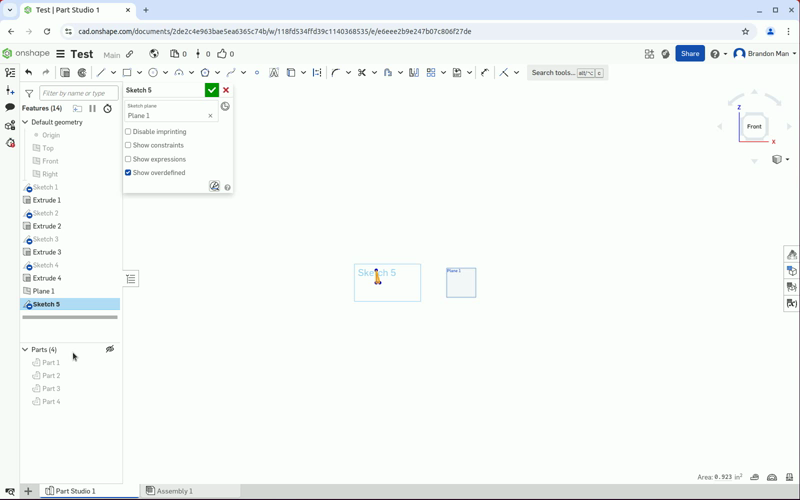
key(shift+e)
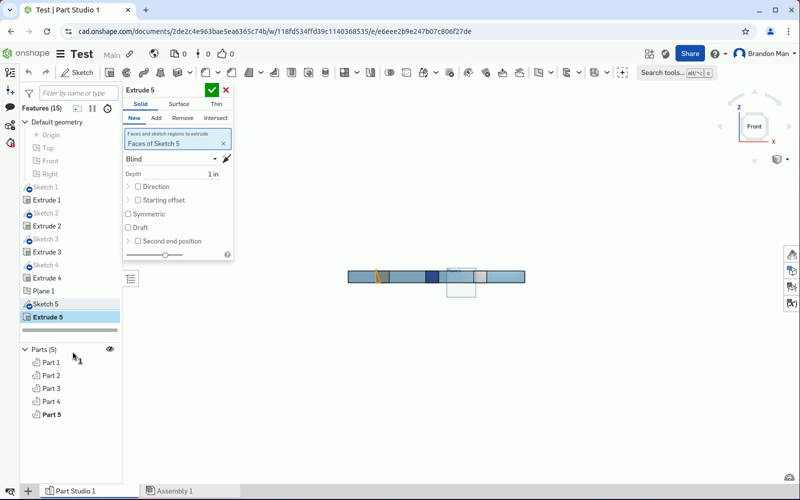
mouse_move(143, 106)
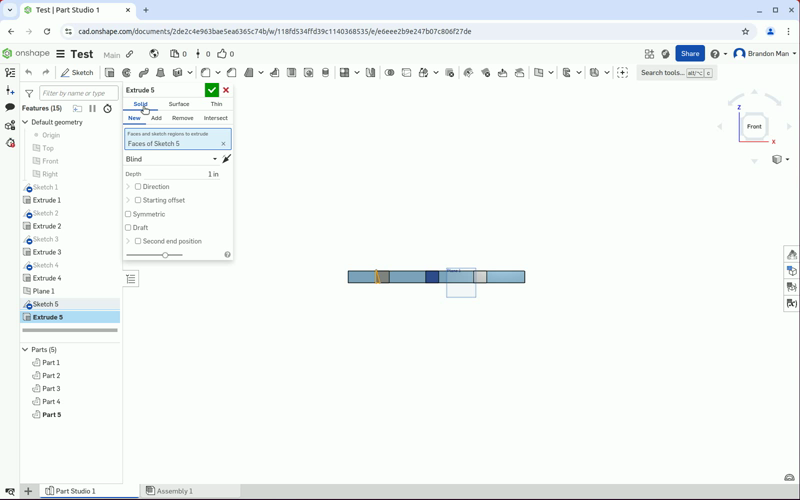
click(143, 106)
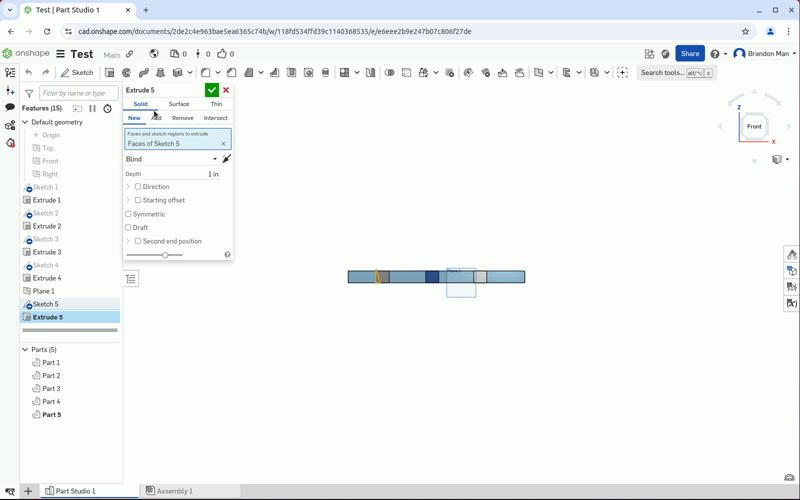
mouse_move(186, 120)
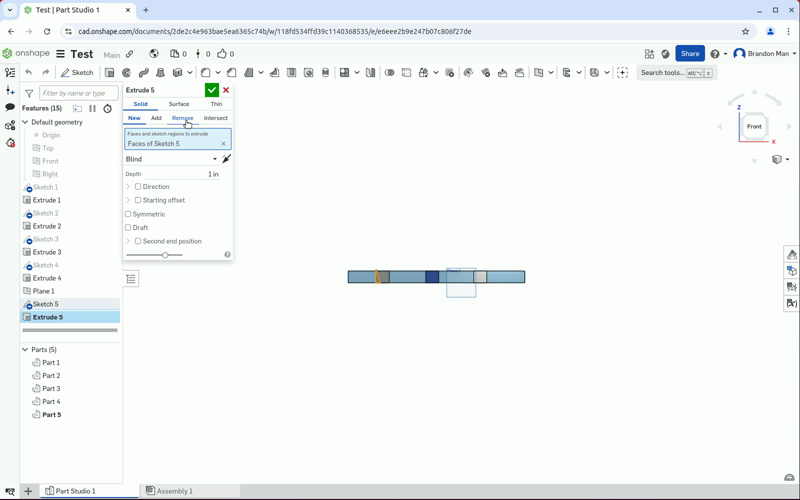
click(186, 120)
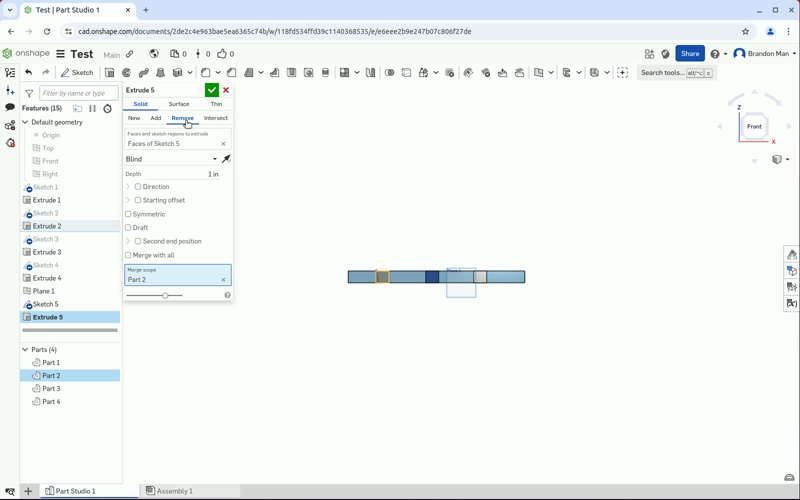
key(tab, 4)
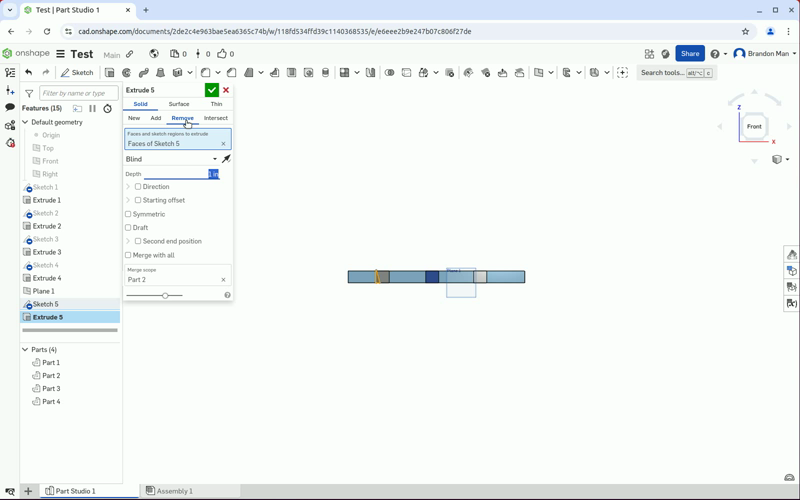
text(2.407)
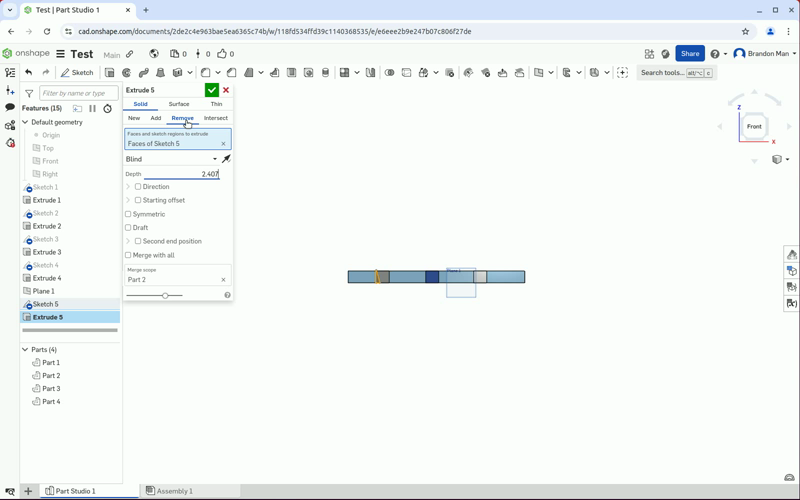
key(tab, 6)
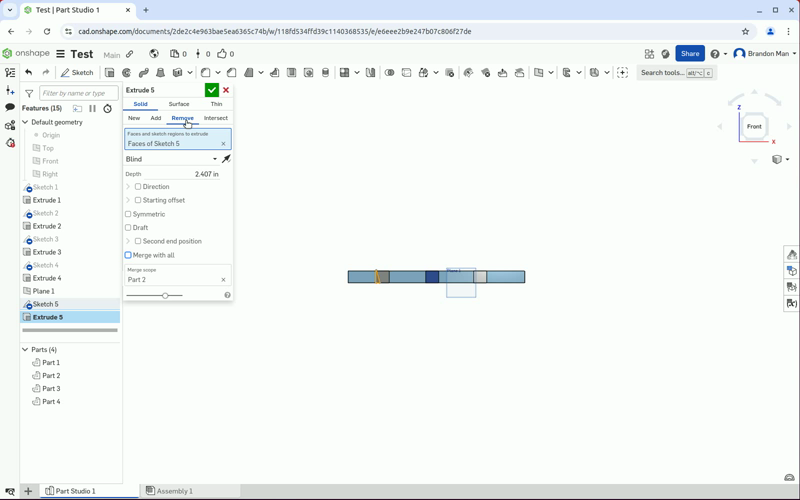
key(space)
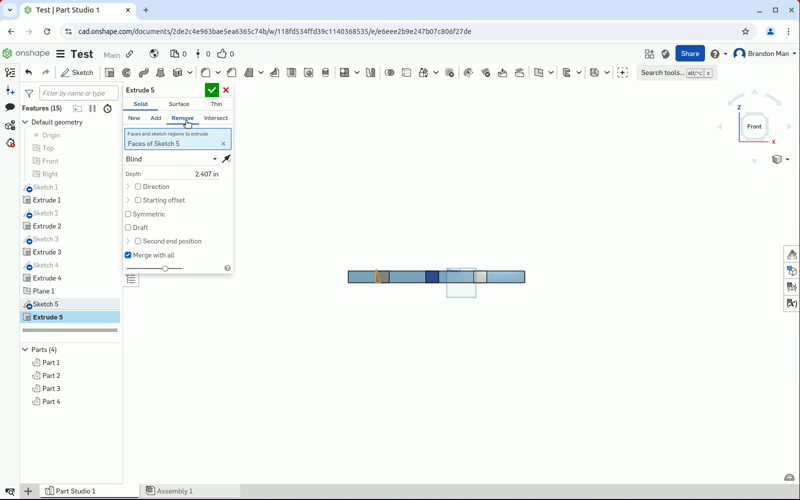
key(enter)
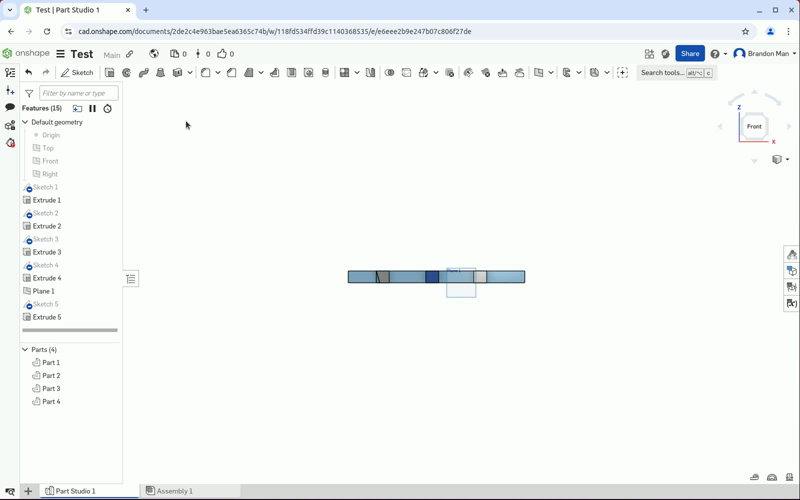
key(shift+h)
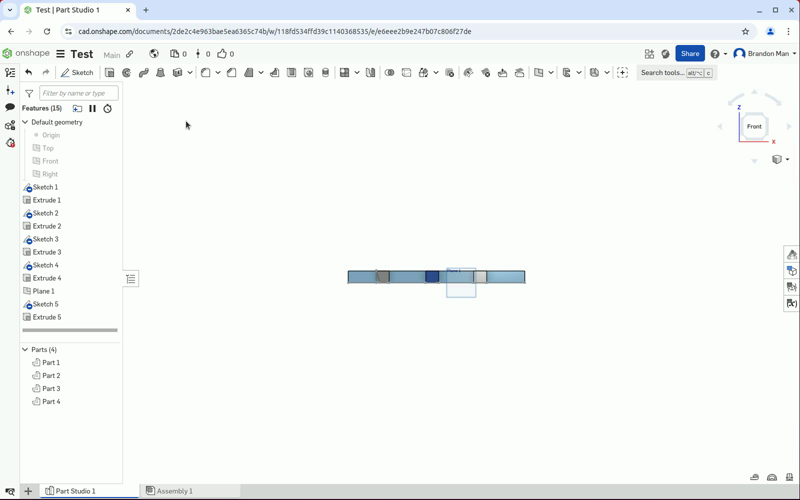
key(shift+h)
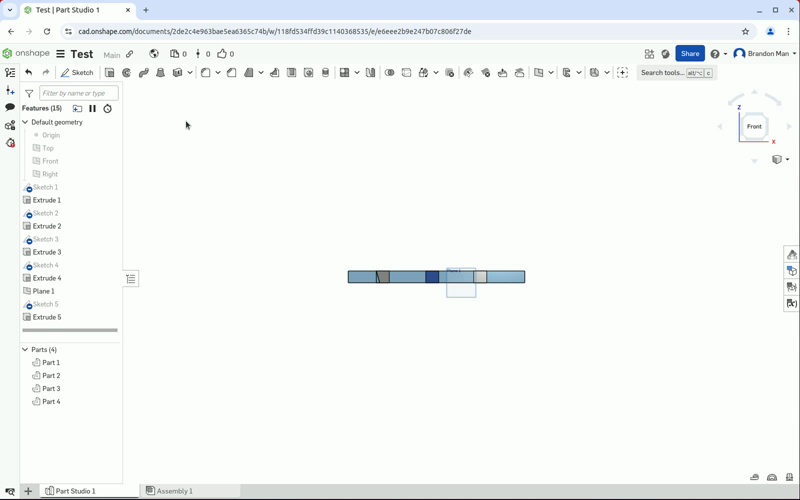
mouse_move(73, 189)
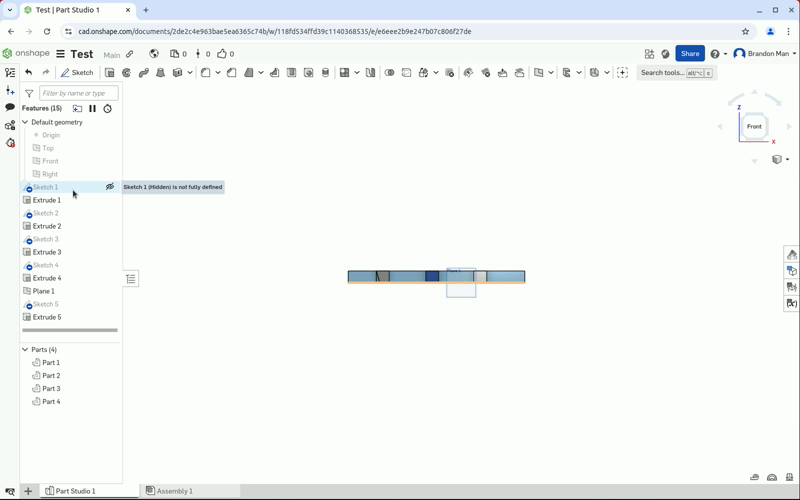
click(73, 189)
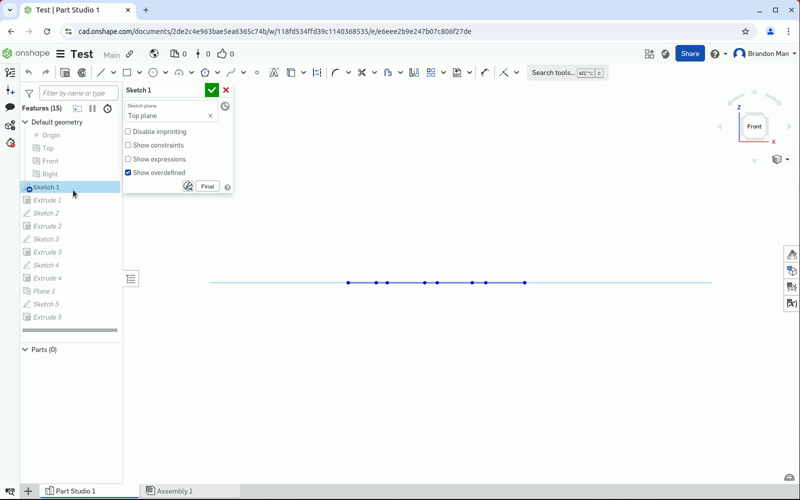
mouse_move(229, 92)
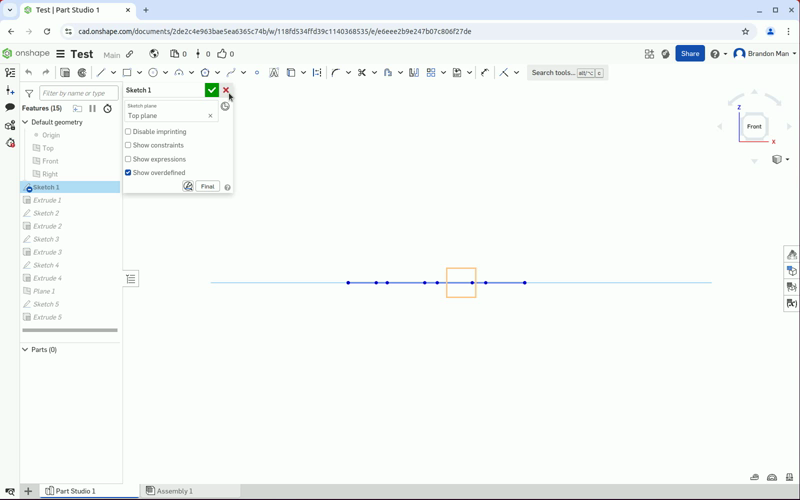
click(229, 92)
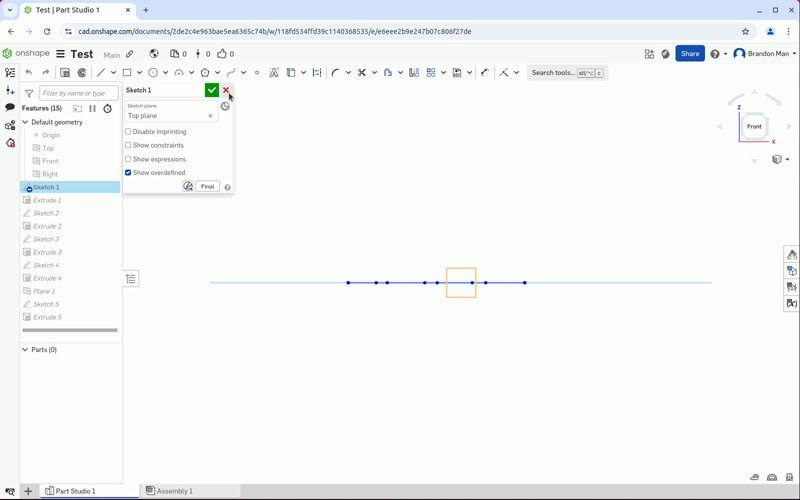
key(shift+s)
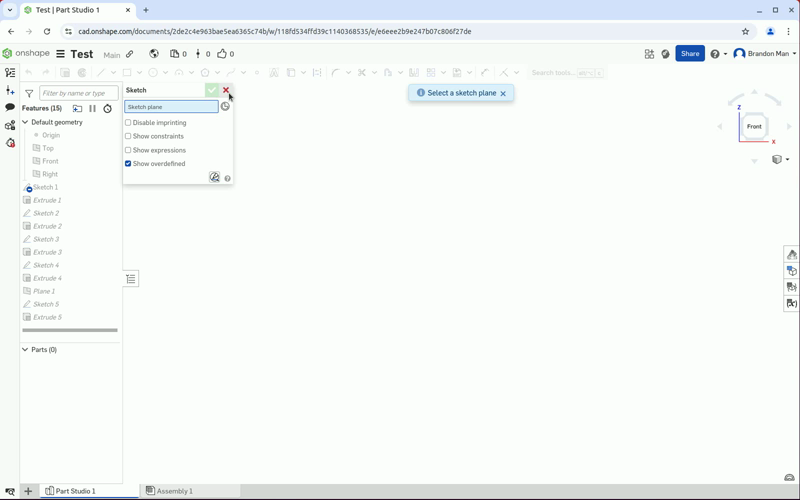
mouse_move(73, 293)
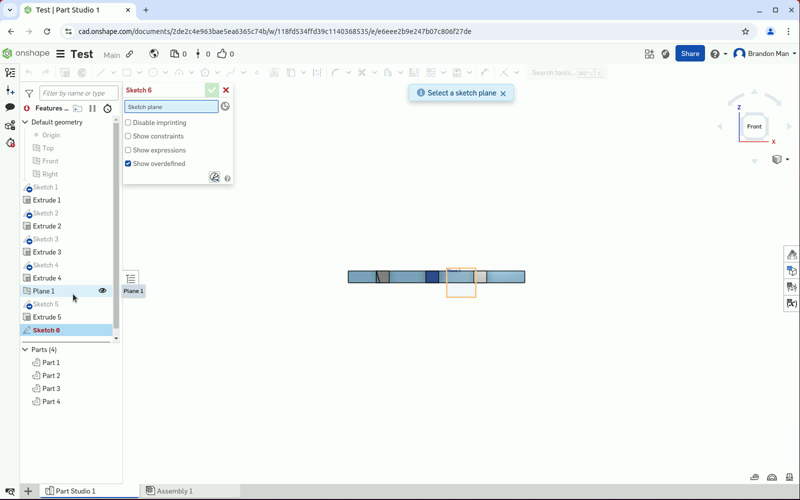
click(73, 293)
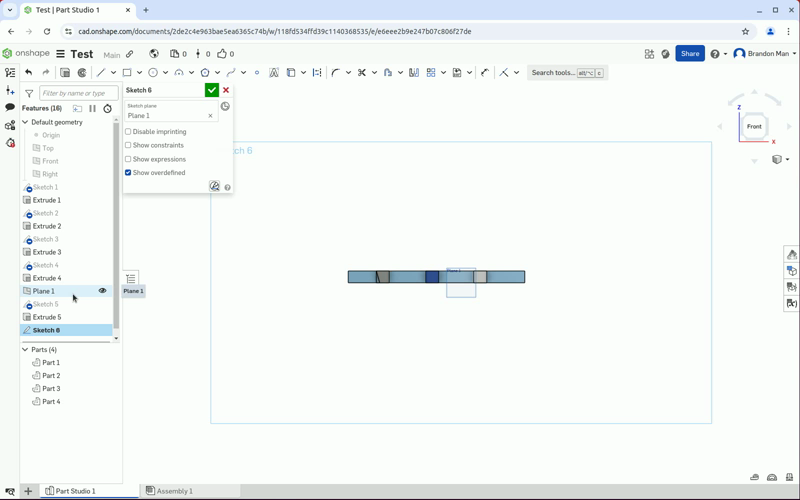
mouse_move(73, 352)
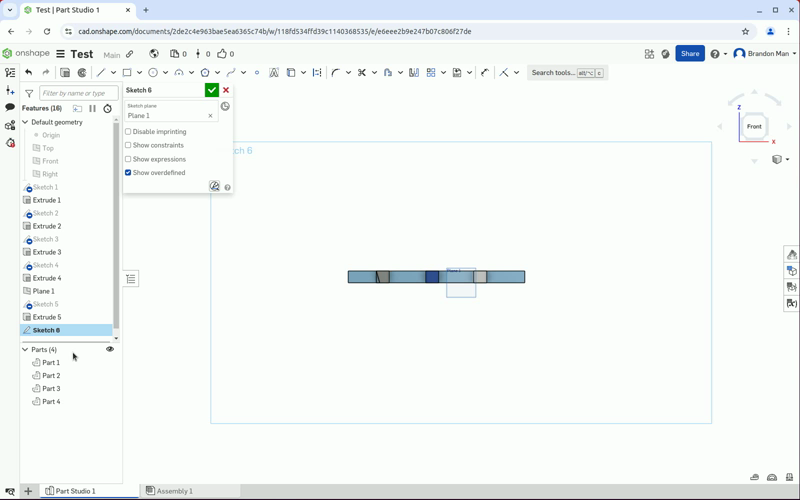
key(y)
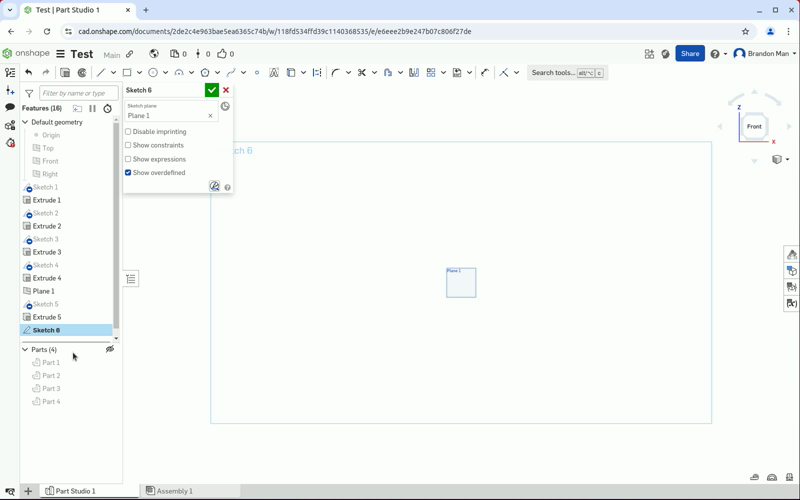
key(l)
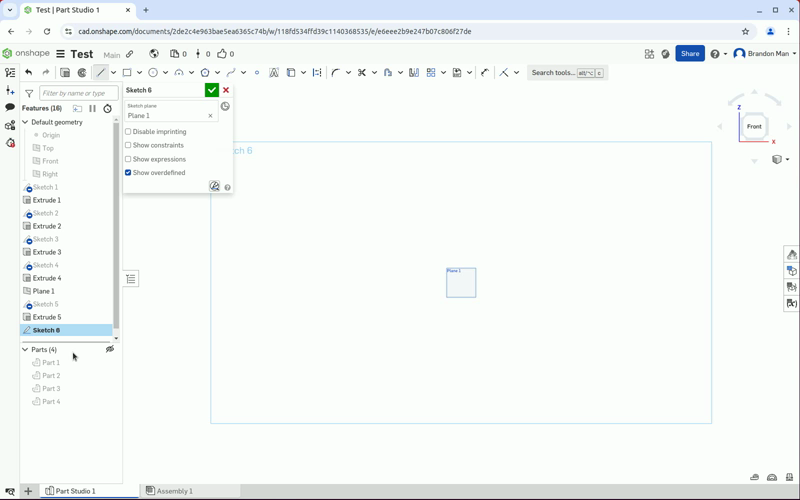
key_down(shift)
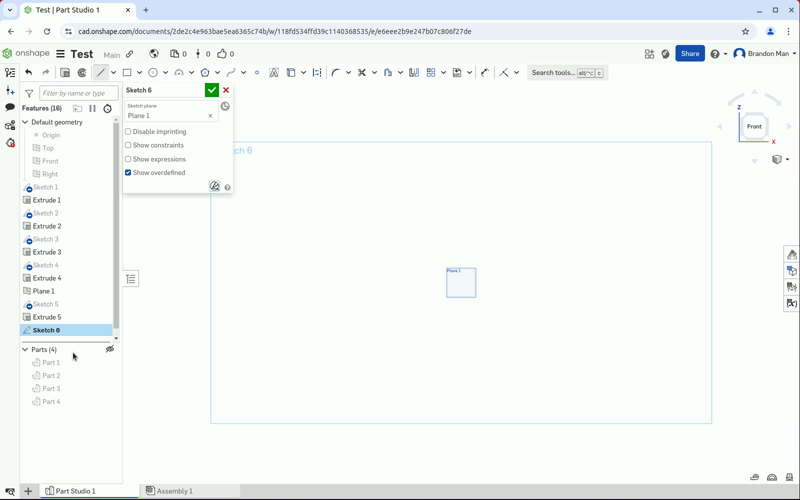
mouse_move(425, 282)
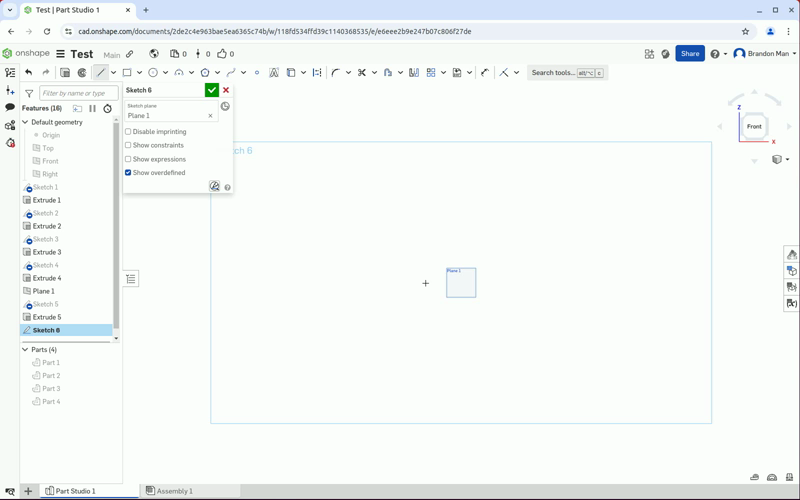
click(425, 282)
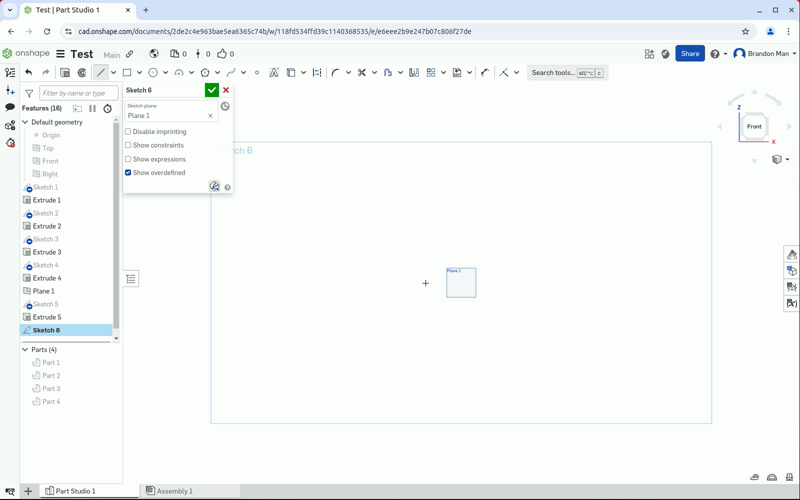
key_up(shift)
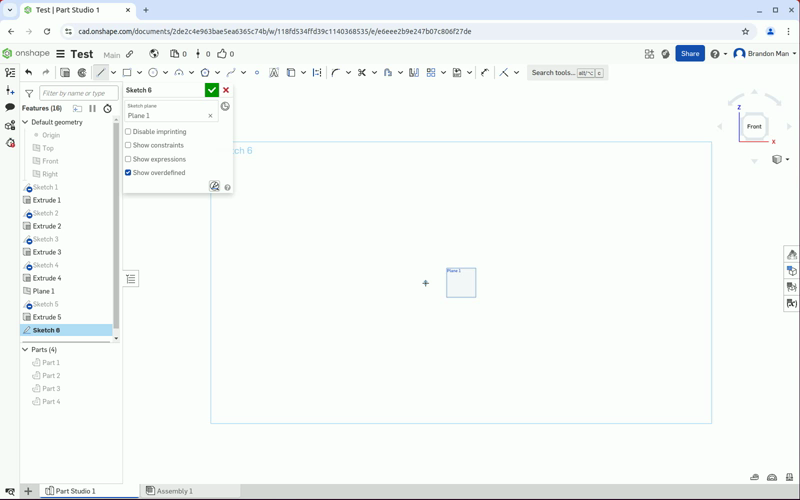
key_down(shift)
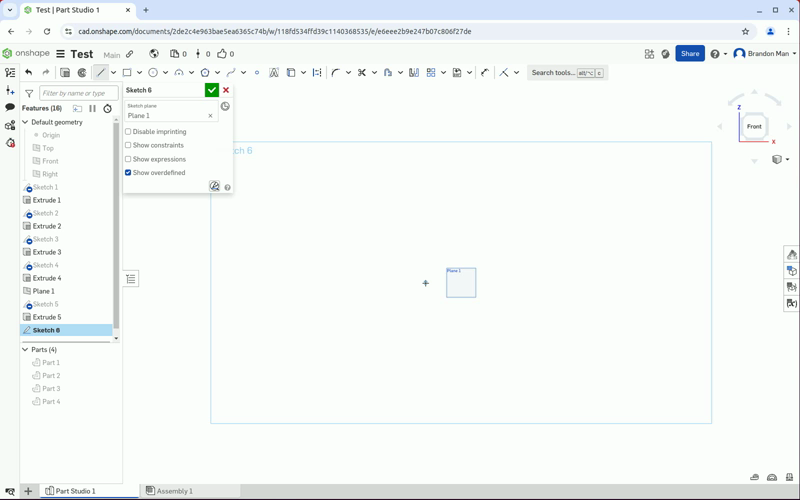
mouse_move(455, 282)
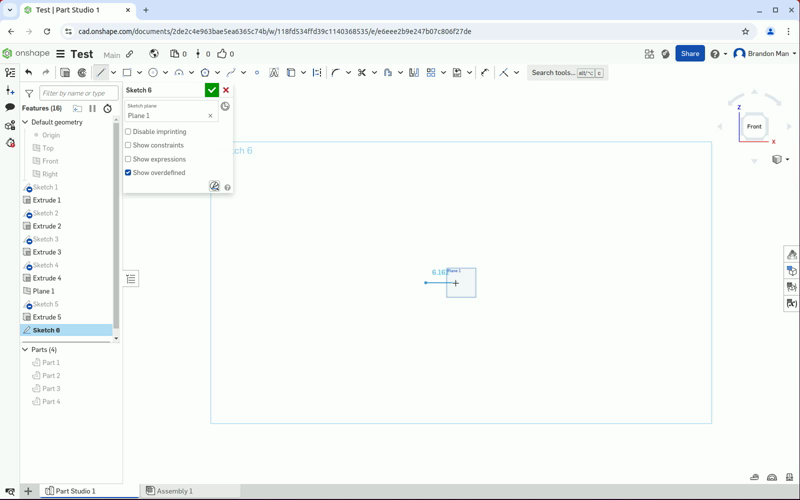
mouse_move(429, 282)
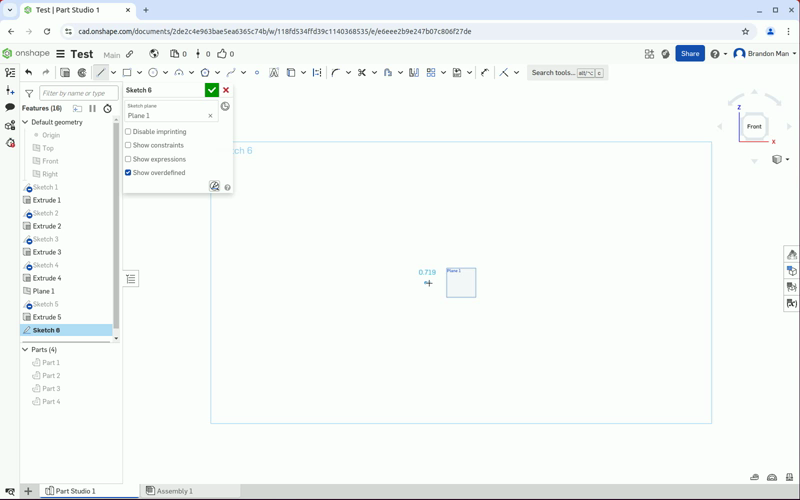
scroll(6)
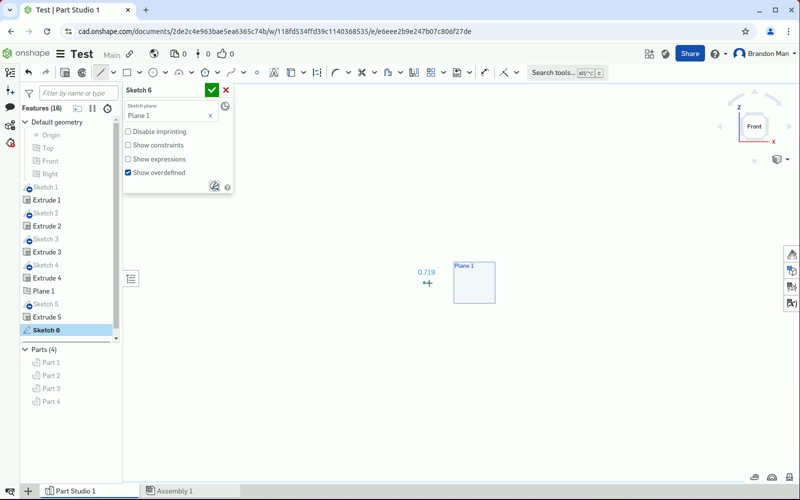
scroll(6)
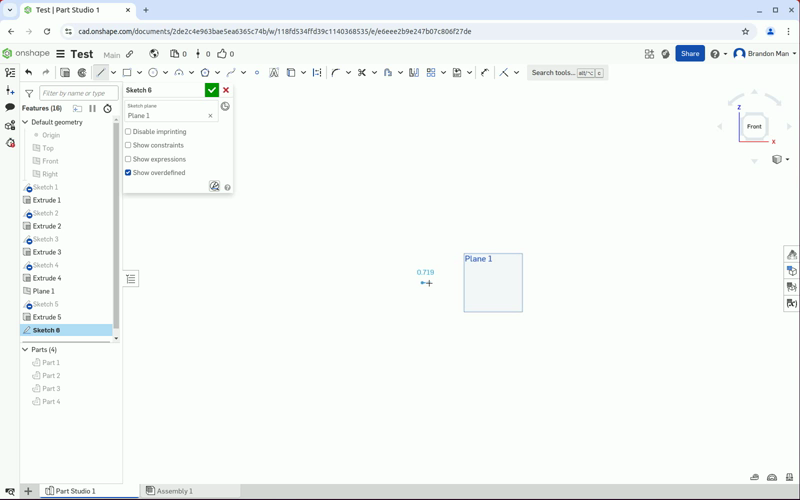
scroll(6)
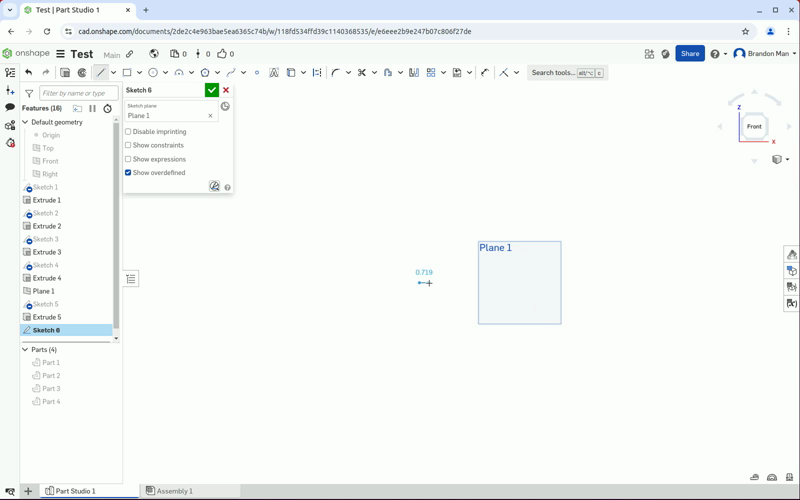
scroll(6)
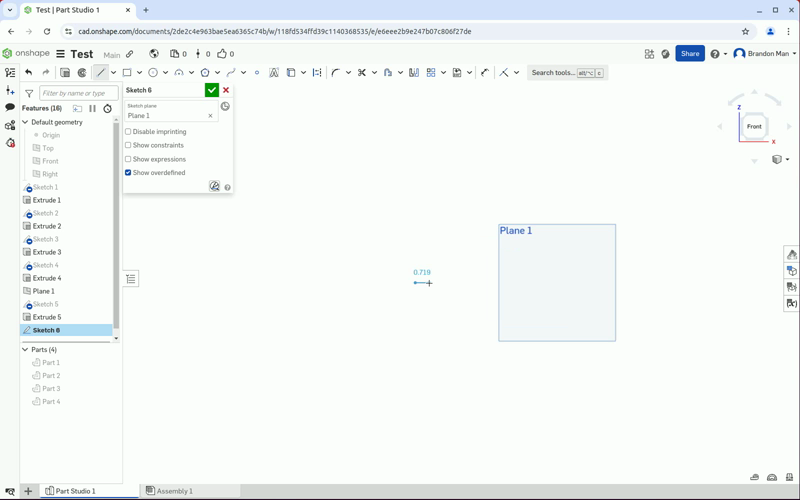
scroll(6)
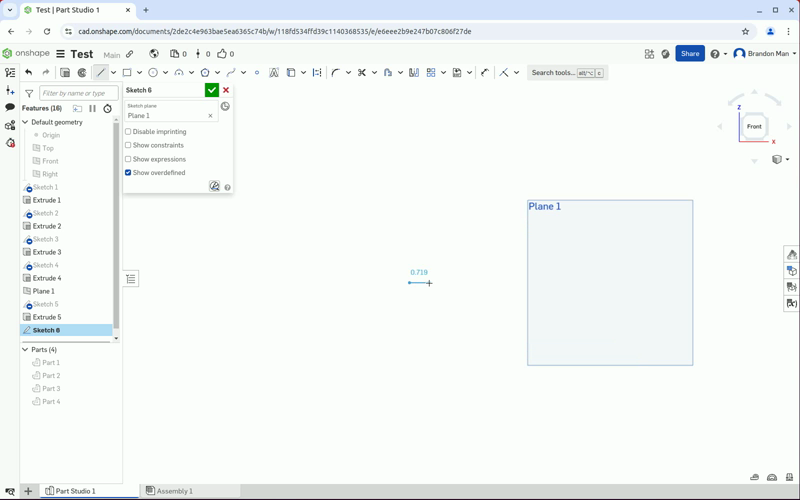
scroll(6)
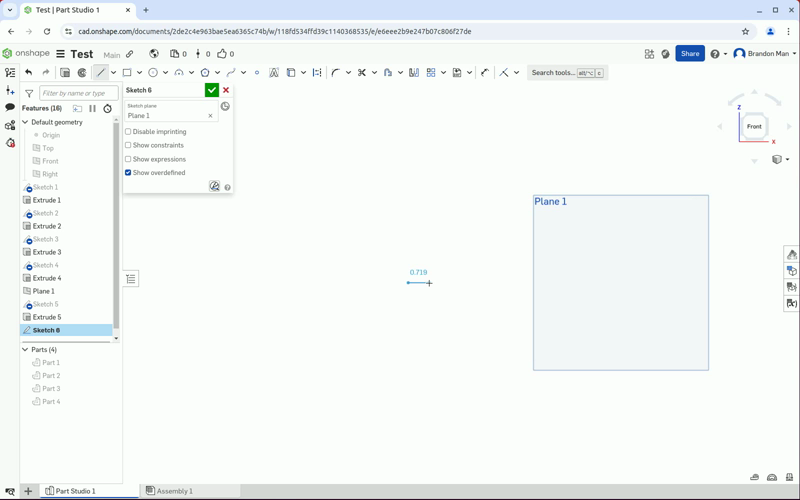
scroll(6)
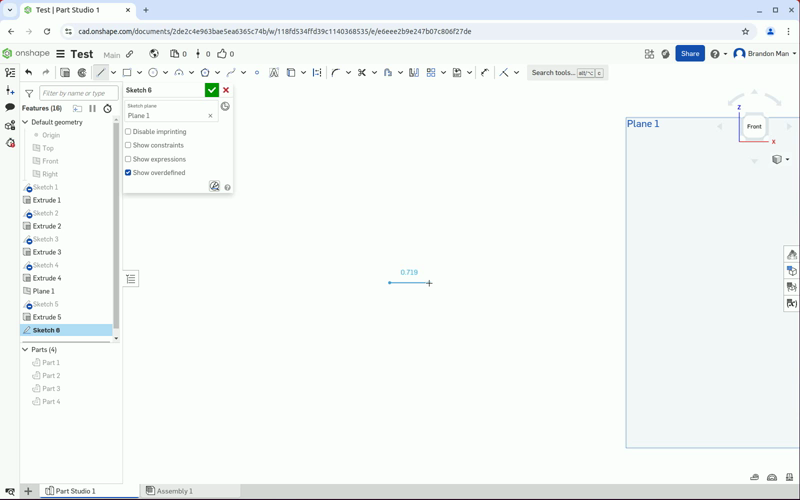
click(429, 282)
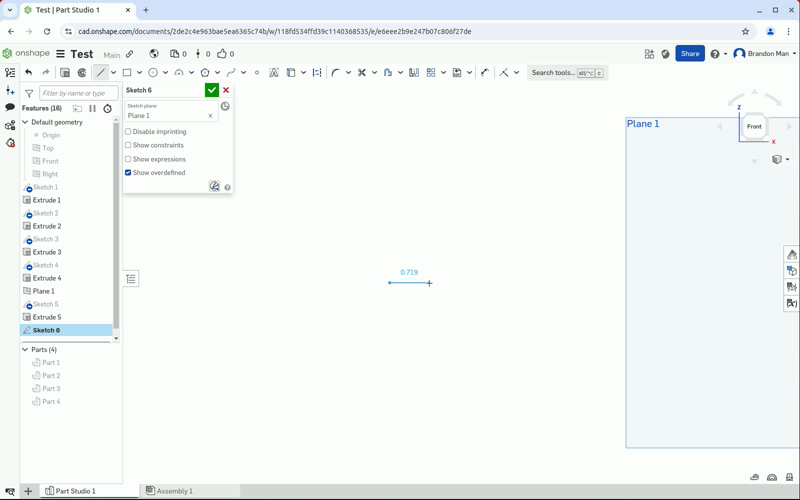
scroll(-6)
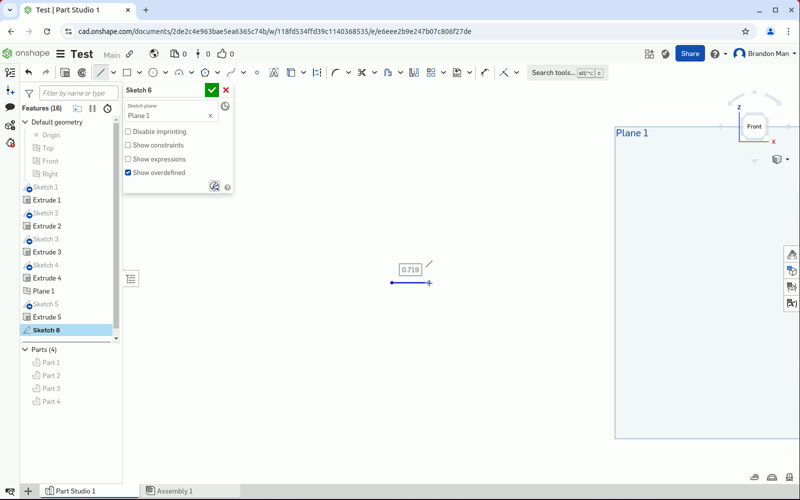
scroll(-6)
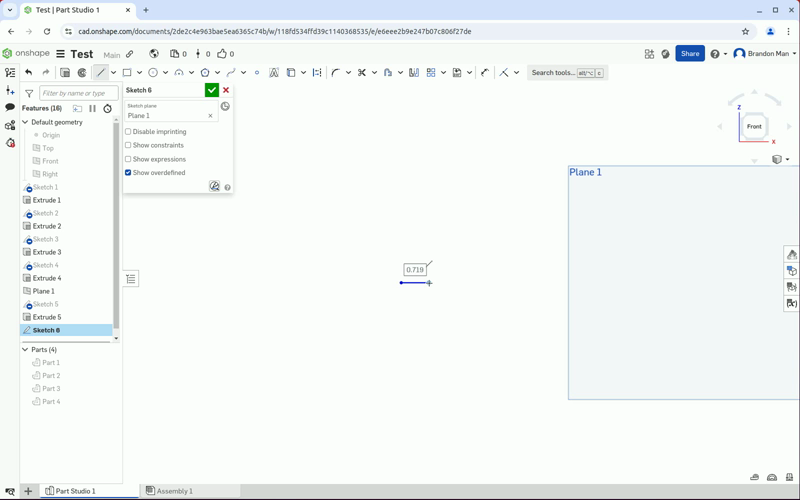
scroll(-6)
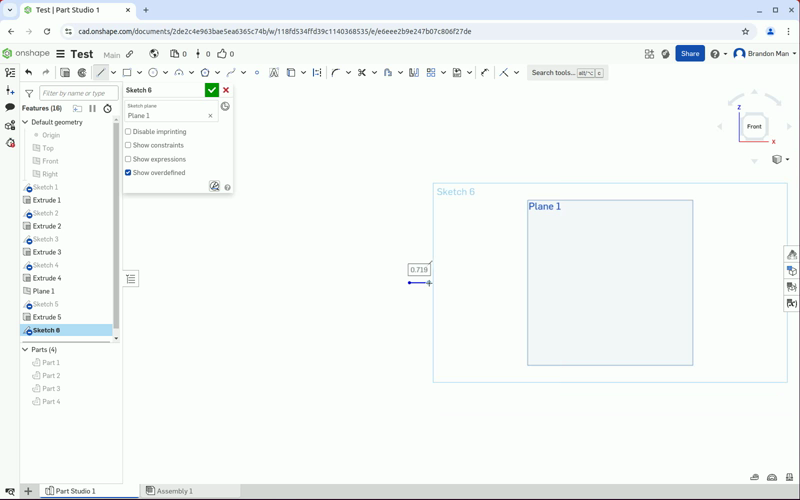
scroll(-6)
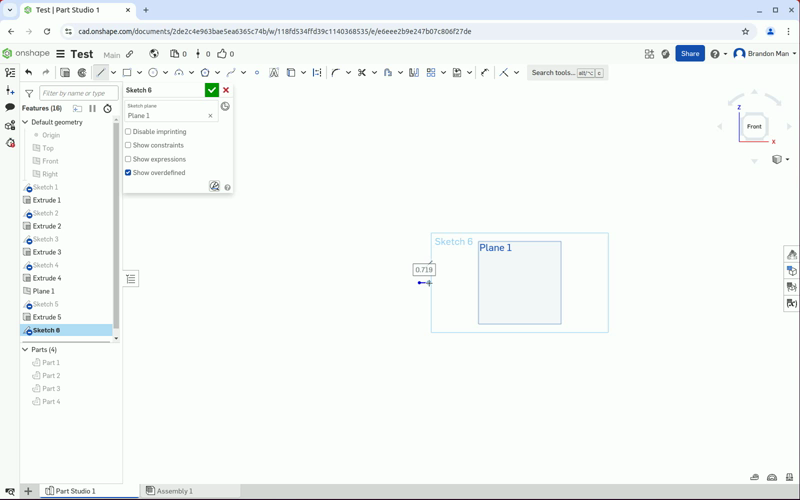
scroll(-6)
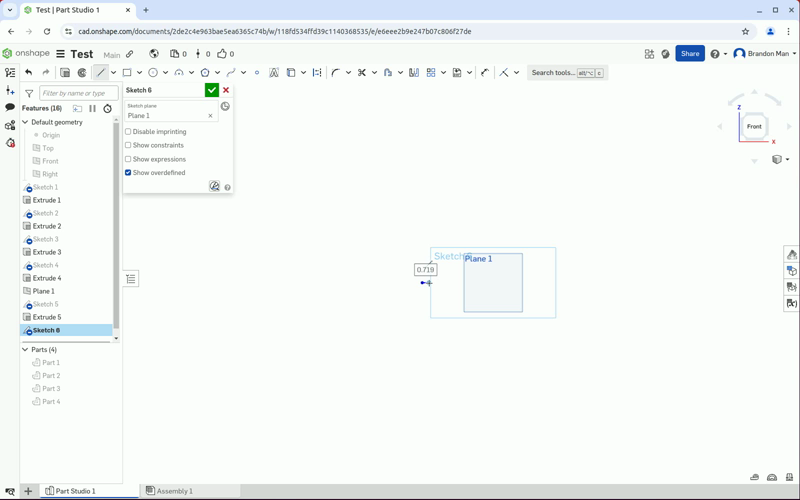
scroll(-6)
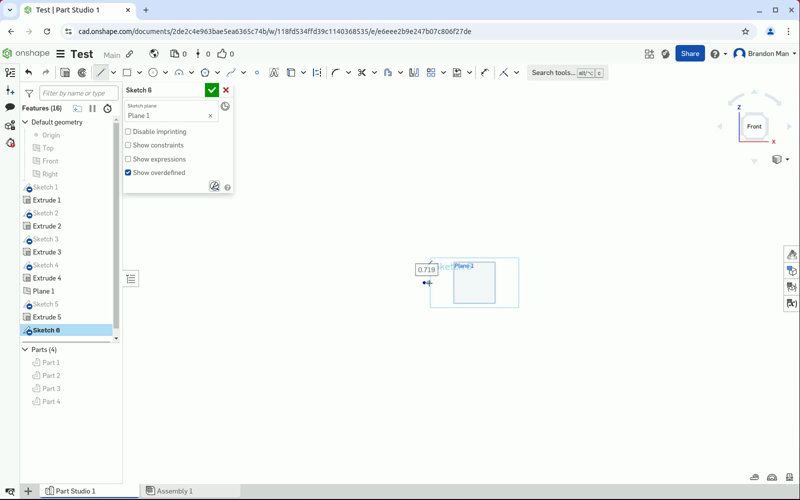
scroll(-6)
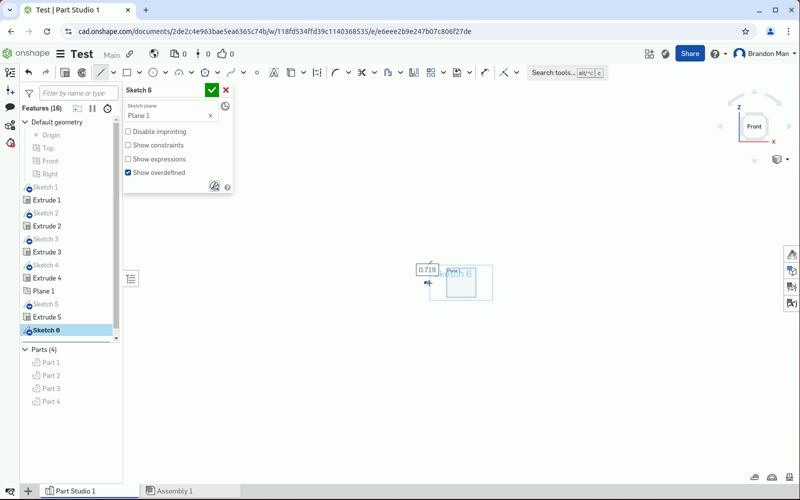
key_up(shift)
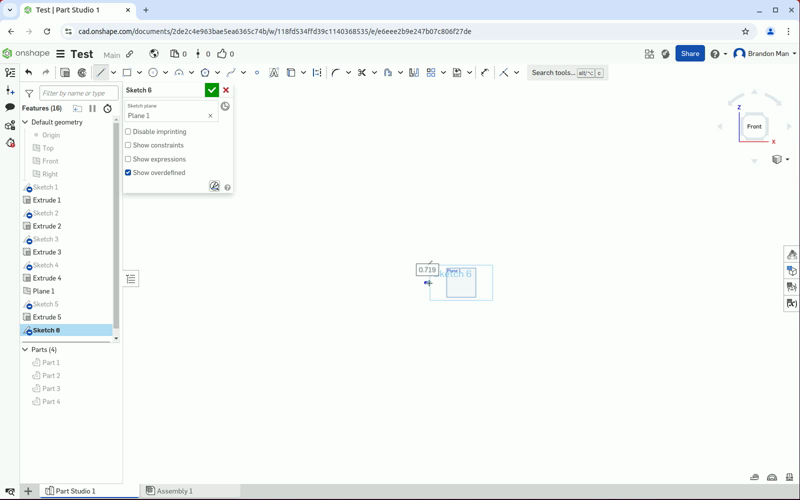
key_down(shift)
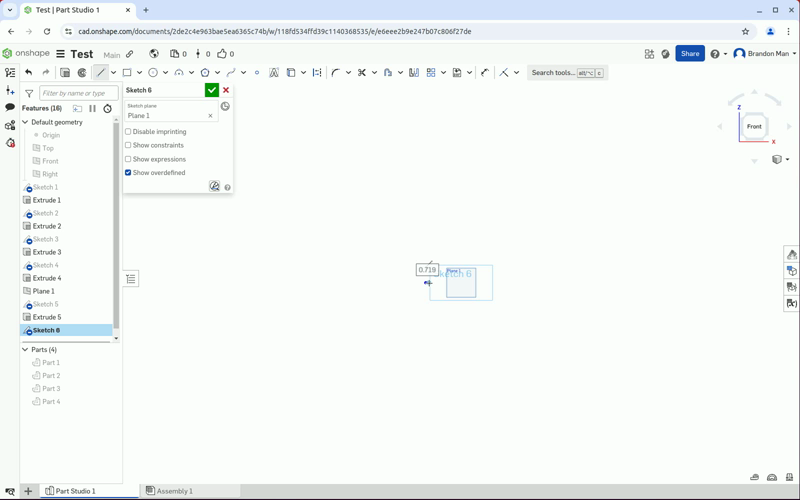
mouse_move(459, 282)
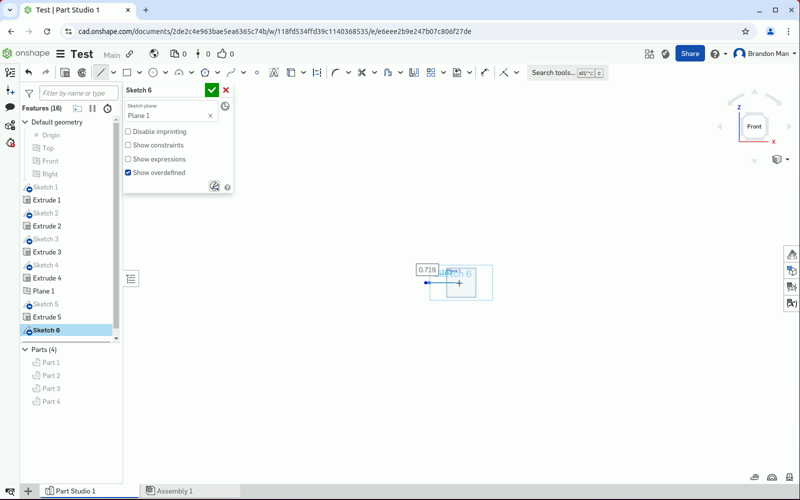
mouse_move(425, 270)
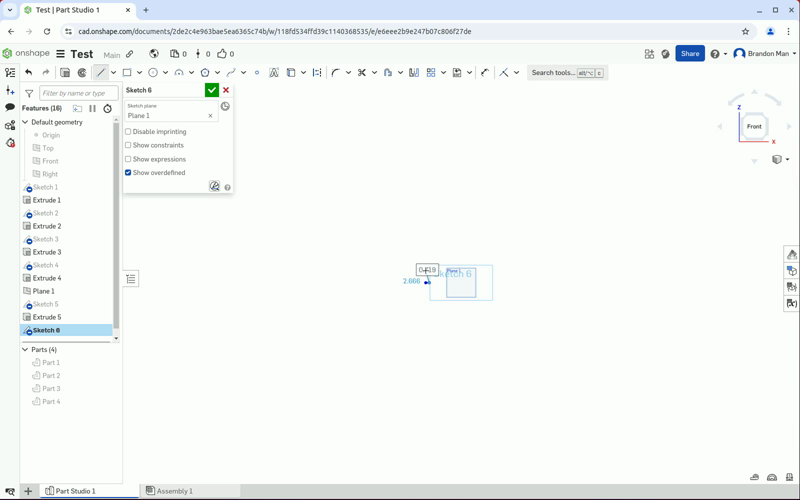
click(425, 270)
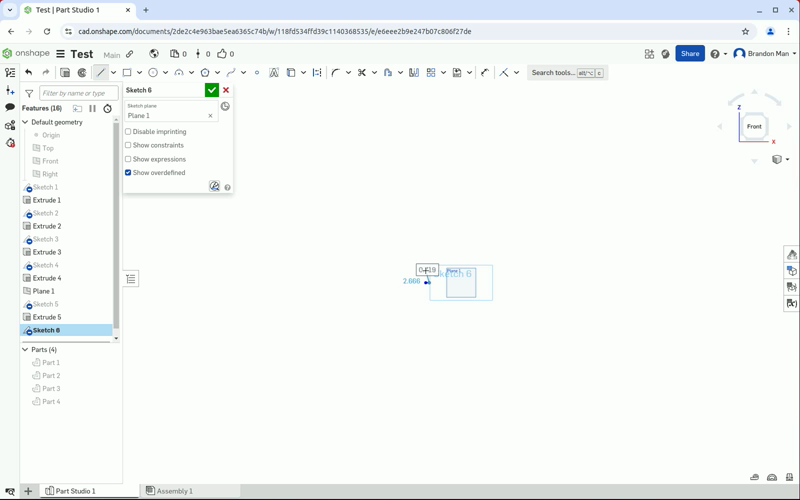
key_up(shift)
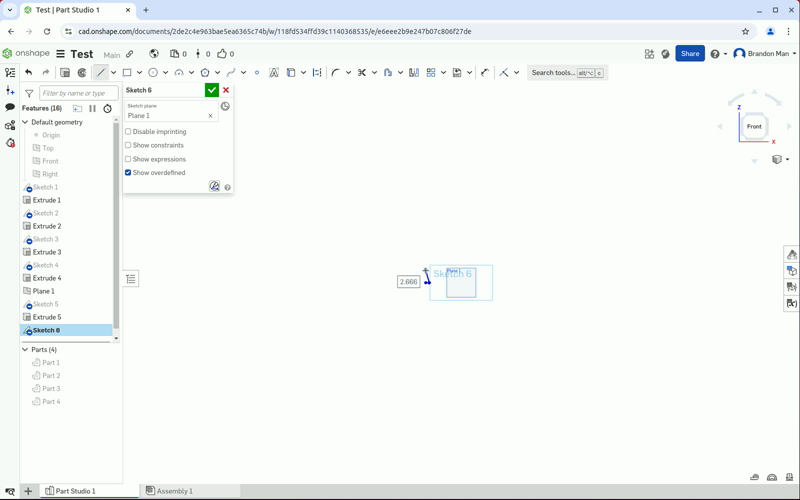
mouse_move(455, 270)
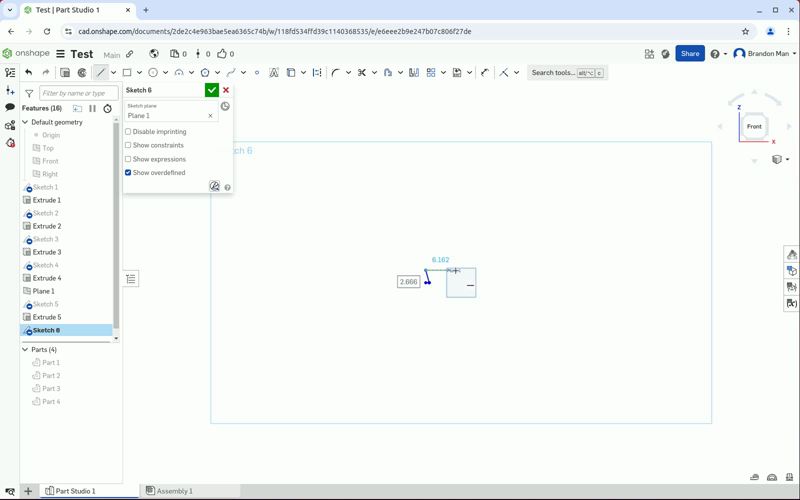
key_down(shift)
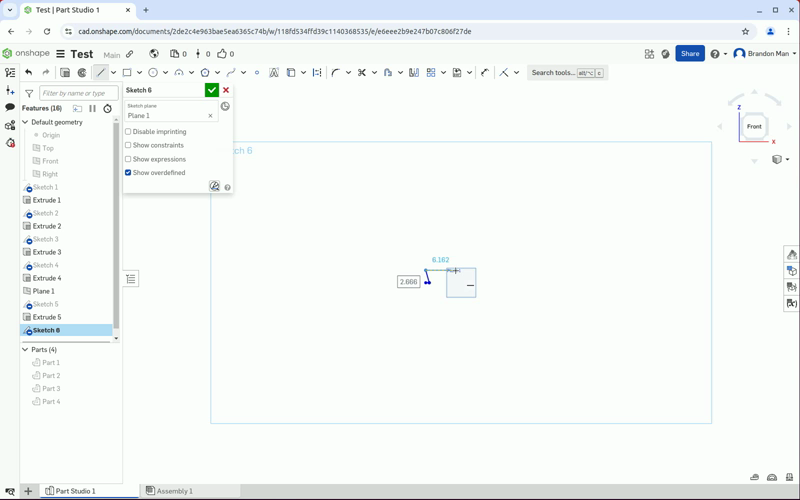
mouse_move(425, 282)
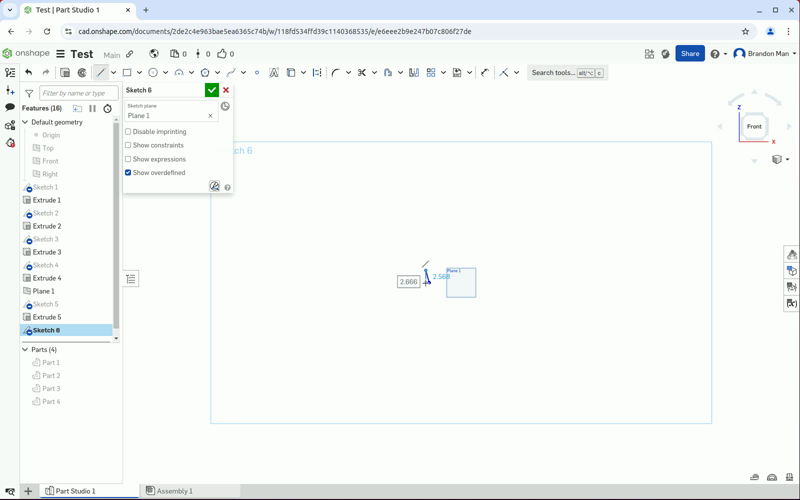
scroll(6)
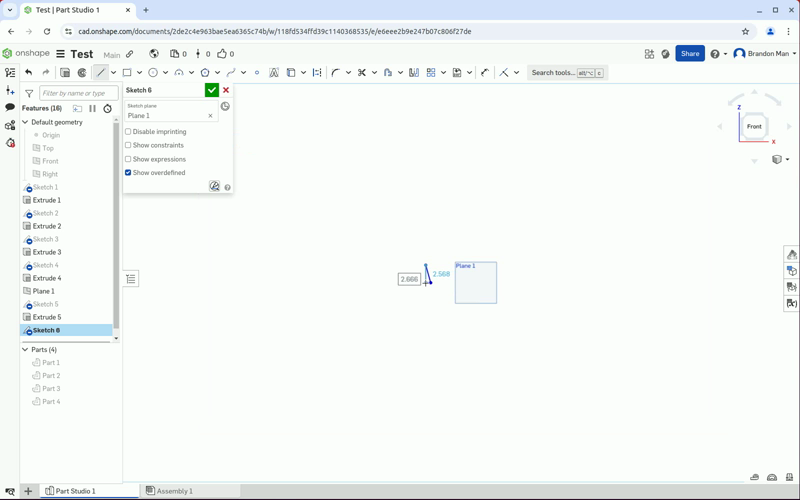
scroll(6)
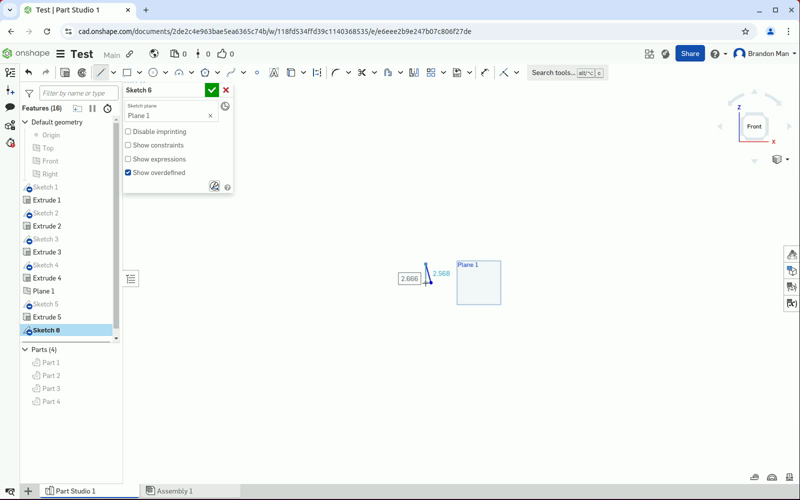
scroll(6)
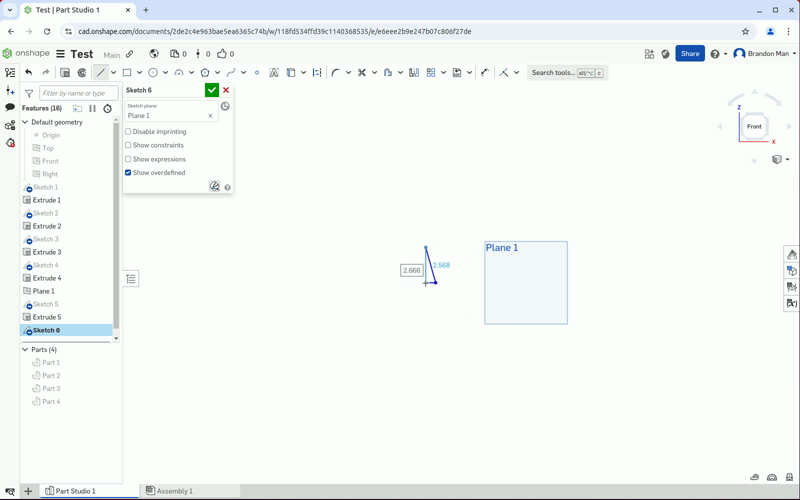
scroll(6)
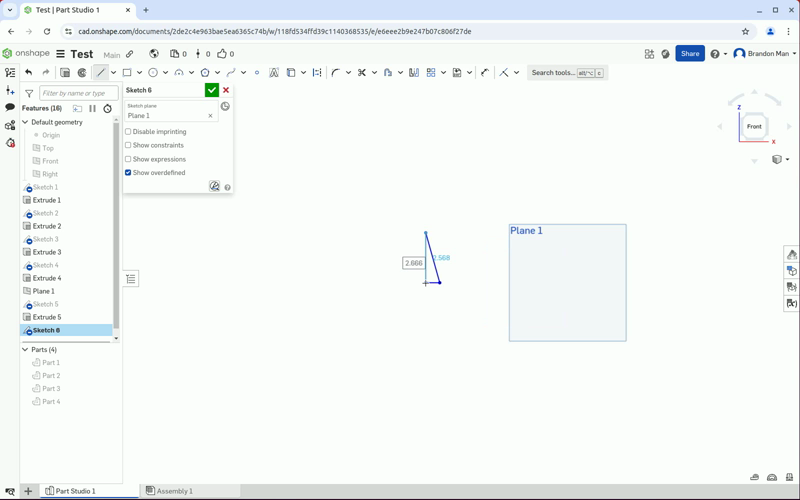
scroll(6)
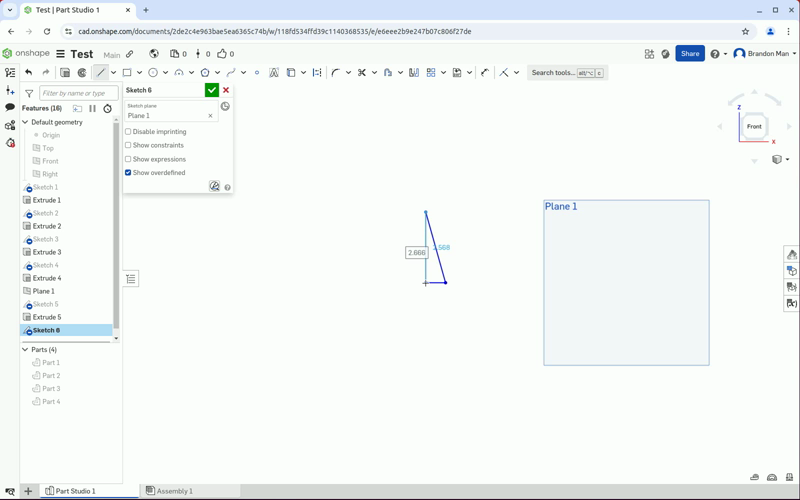
scroll(6)
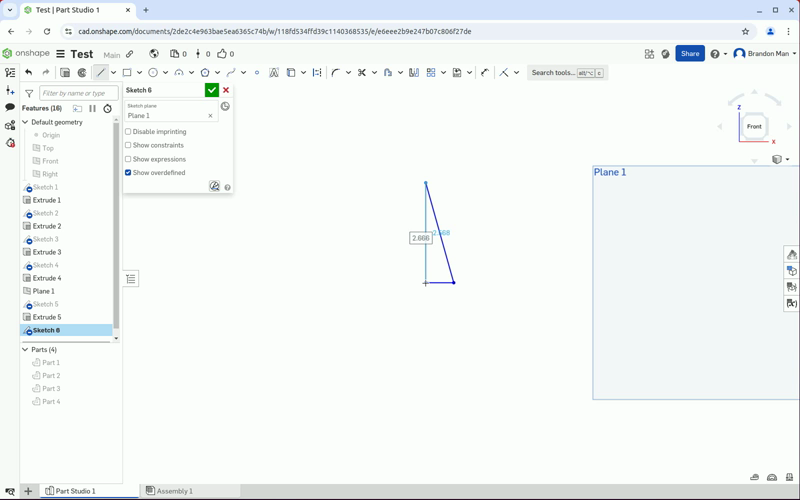
scroll(6)
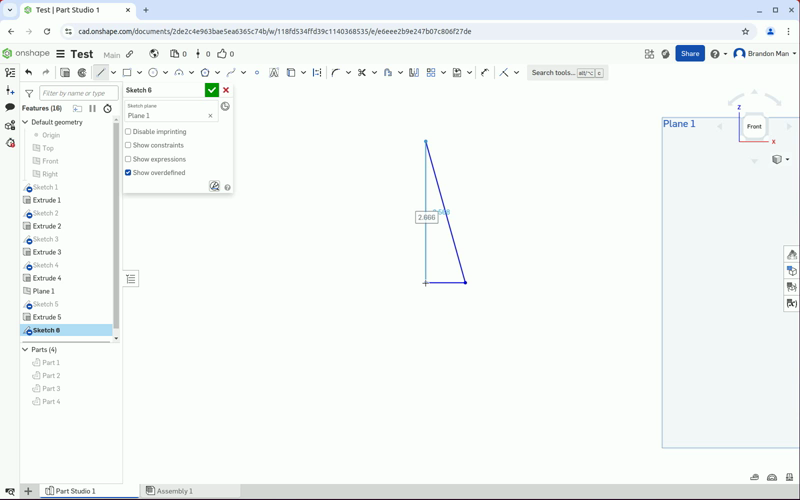
key_up(shift)
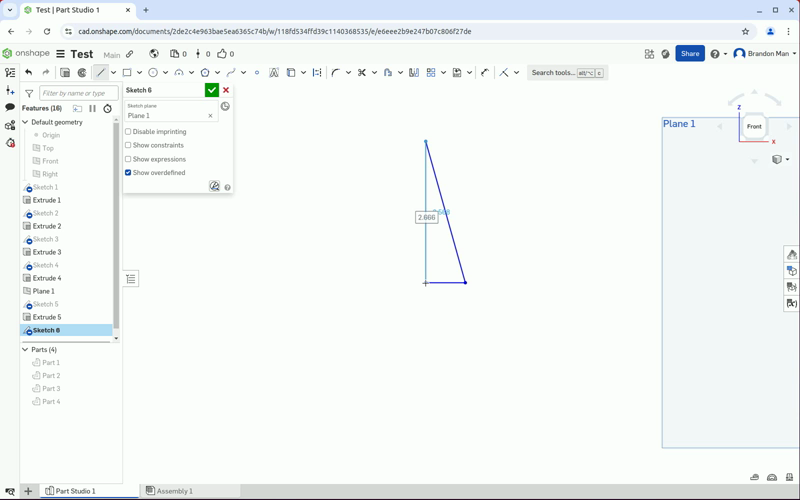
click(425, 282)
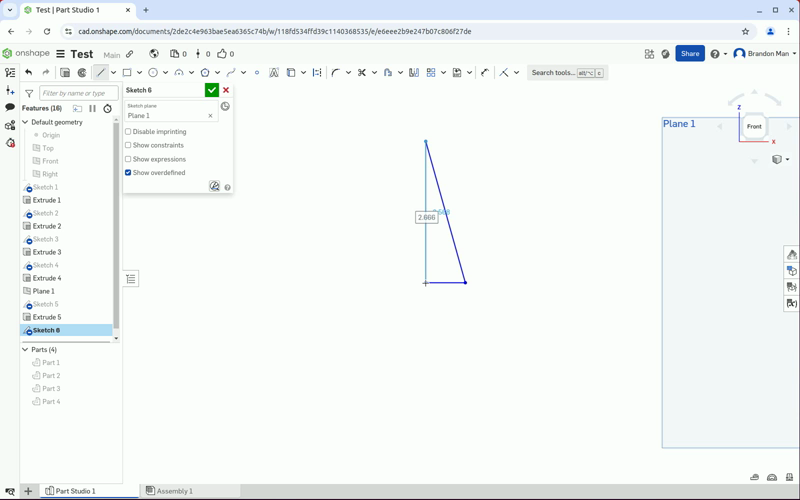
scroll(-6)
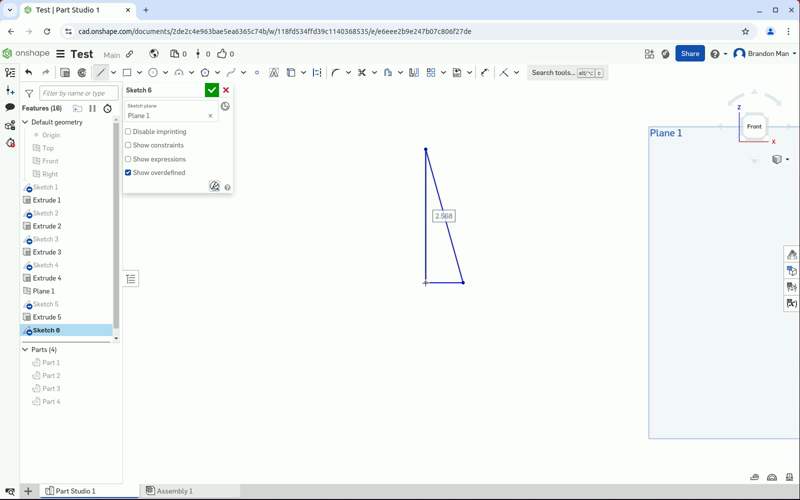
scroll(-6)
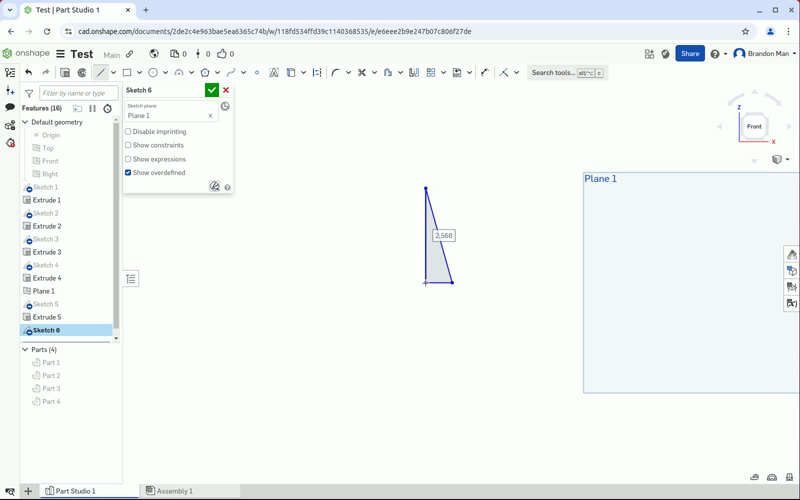
scroll(-6)
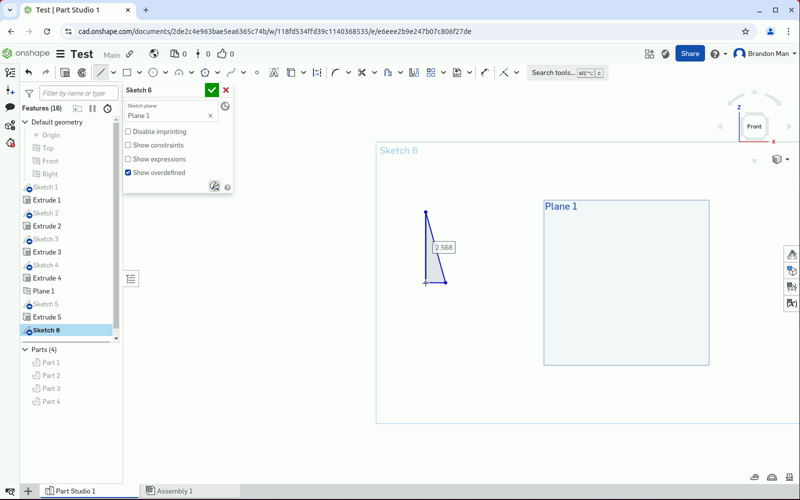
scroll(-6)
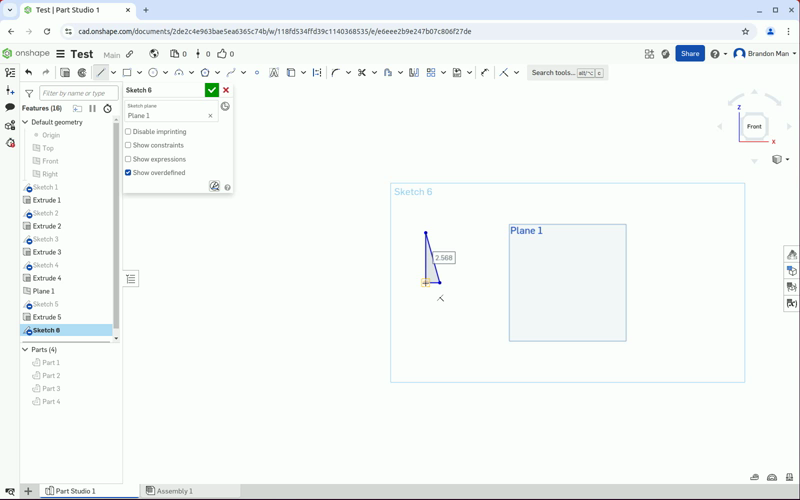
scroll(-6)
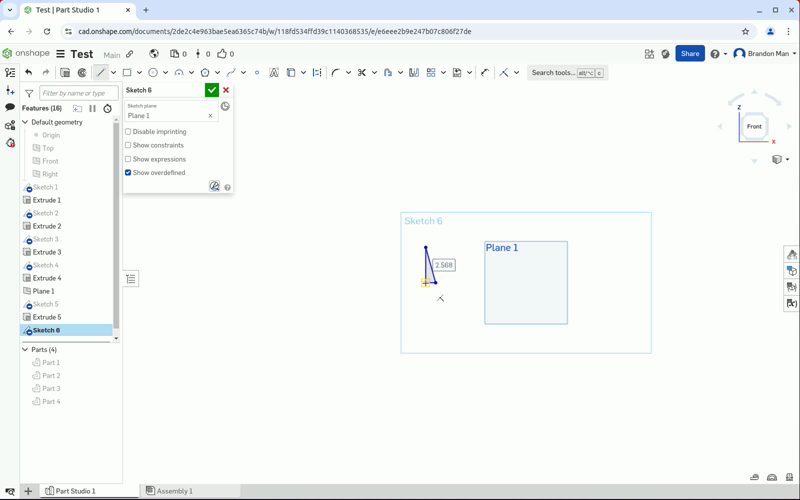
scroll(-6)
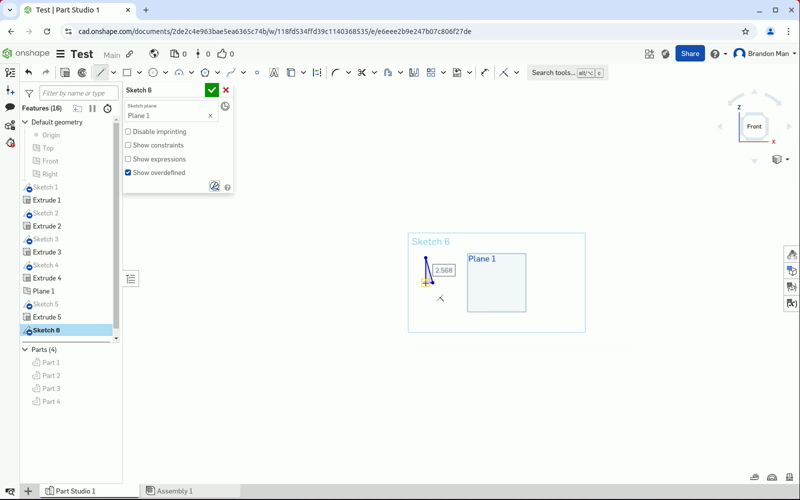
scroll(-6)
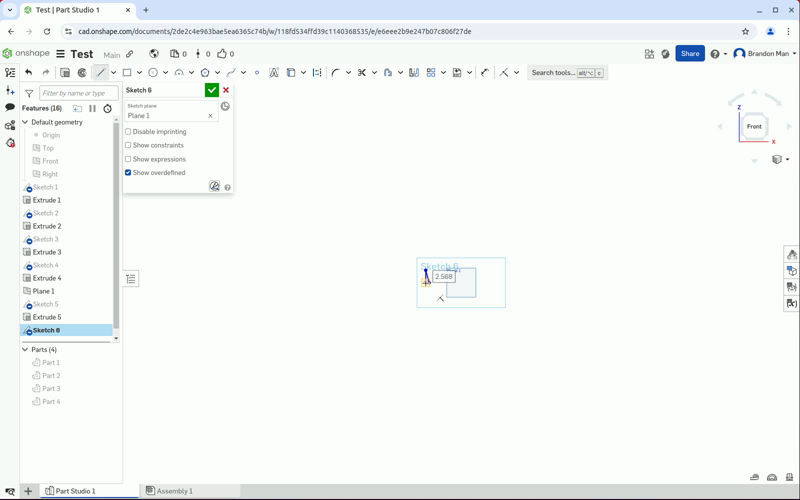
key(esc)
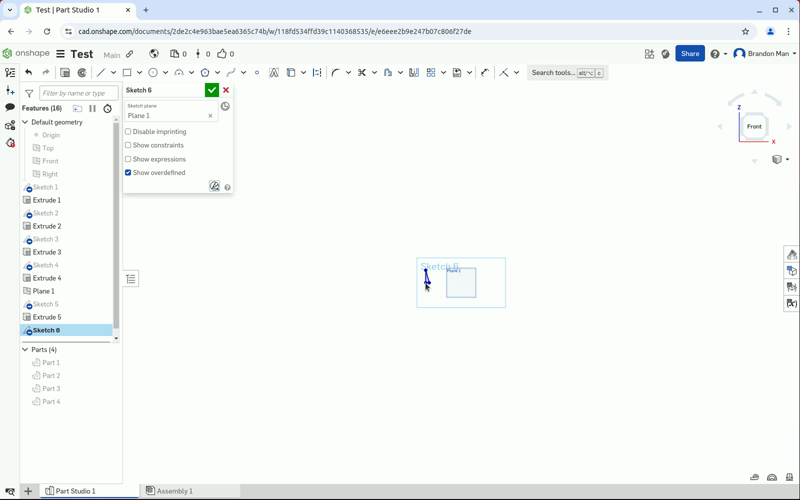
mouse_move(425, 279)
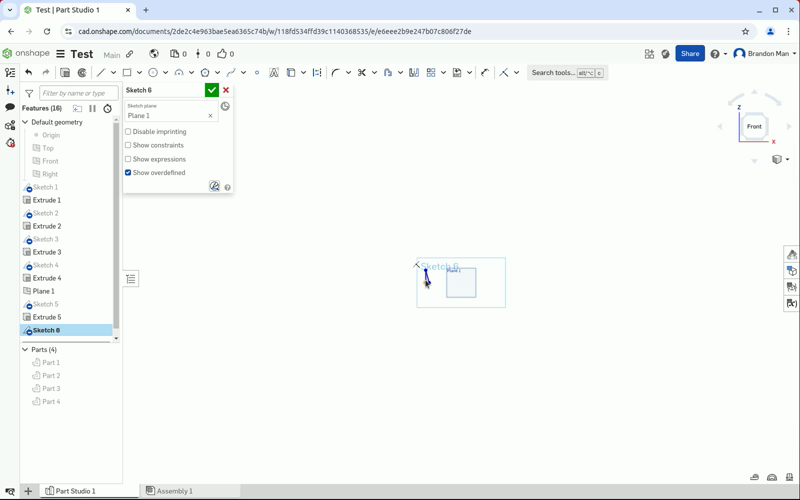
scroll(6)
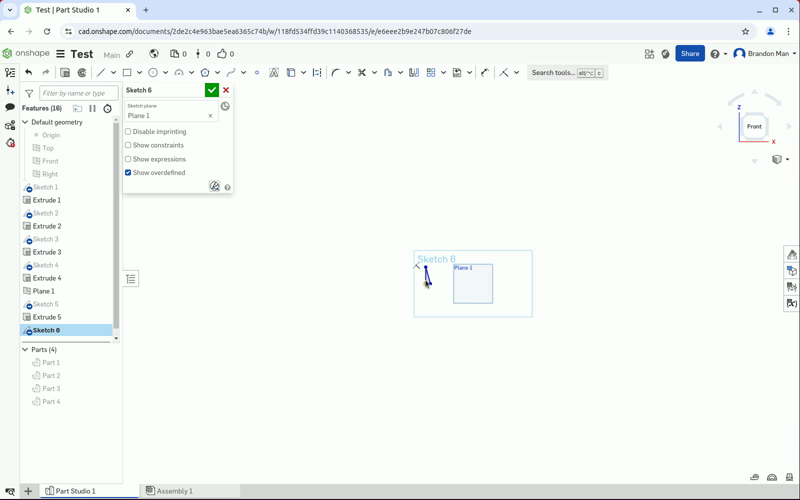
scroll(6)
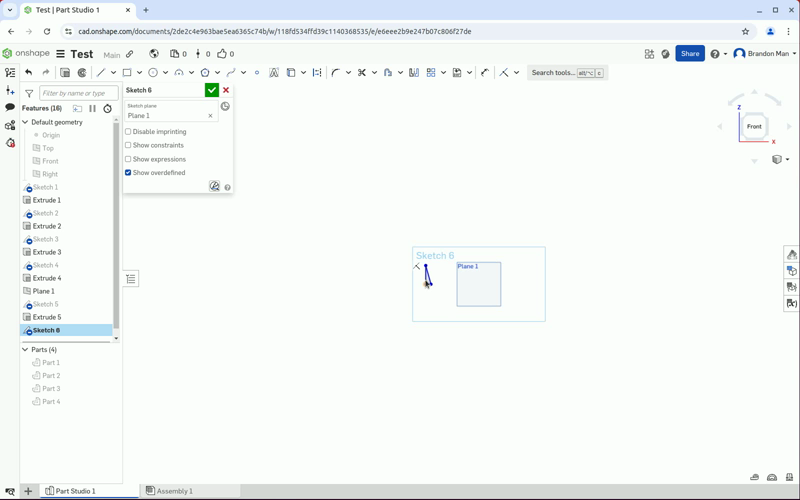
scroll(6)
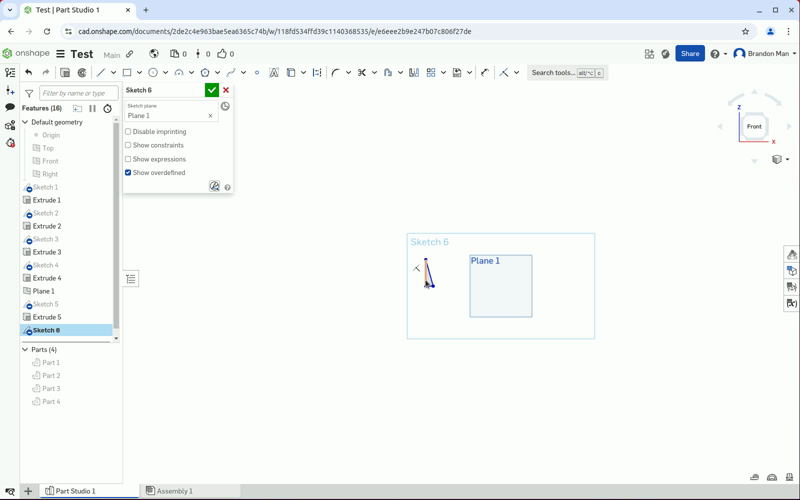
scroll(6)
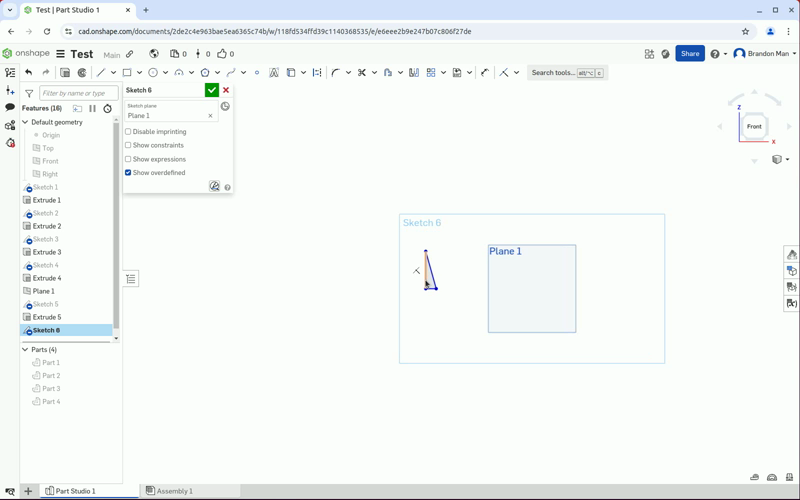
scroll(6)
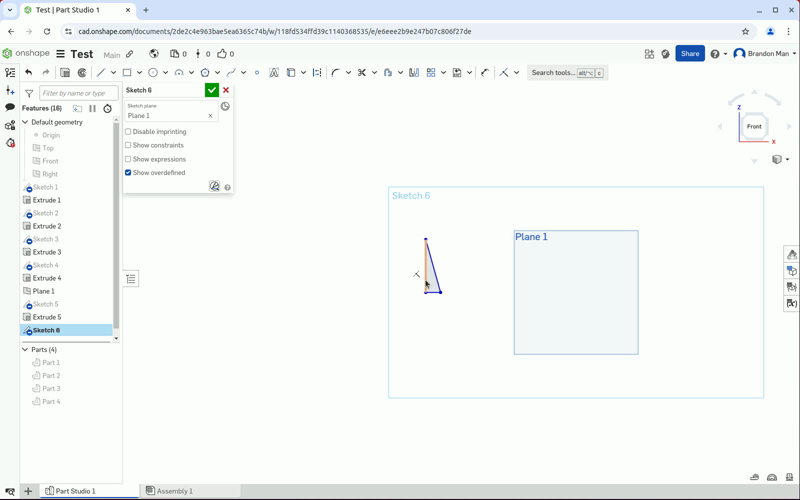
scroll(6)
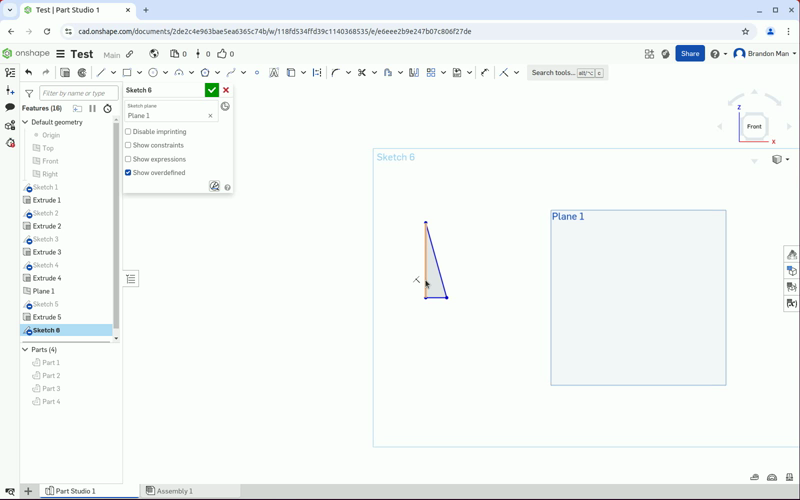
scroll(6)
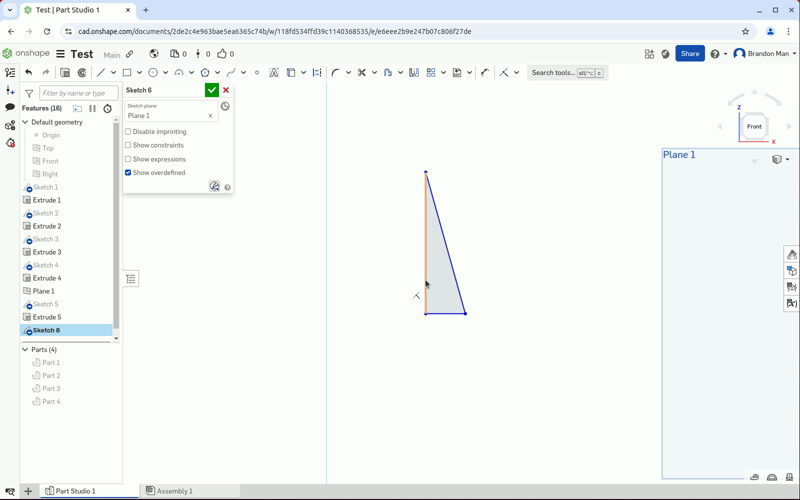
click(425, 279)
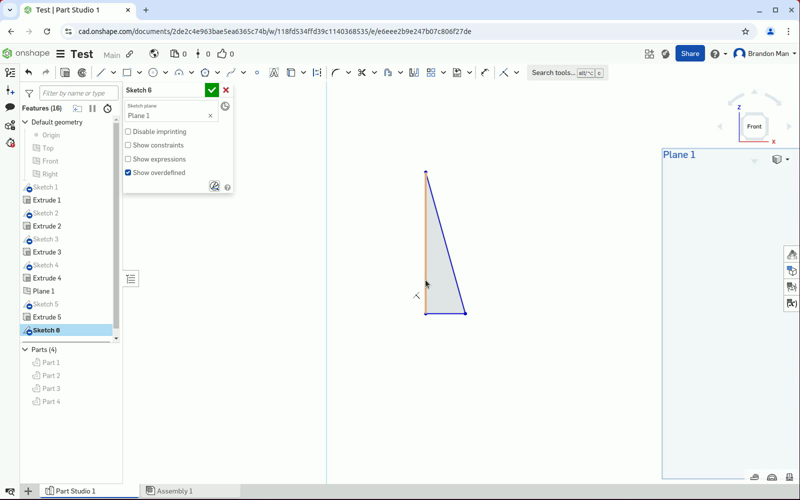
scroll(-6)
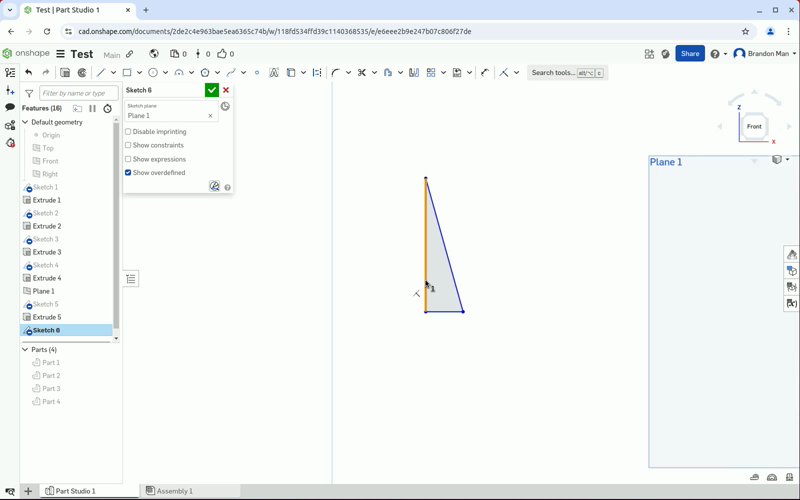
scroll(-6)
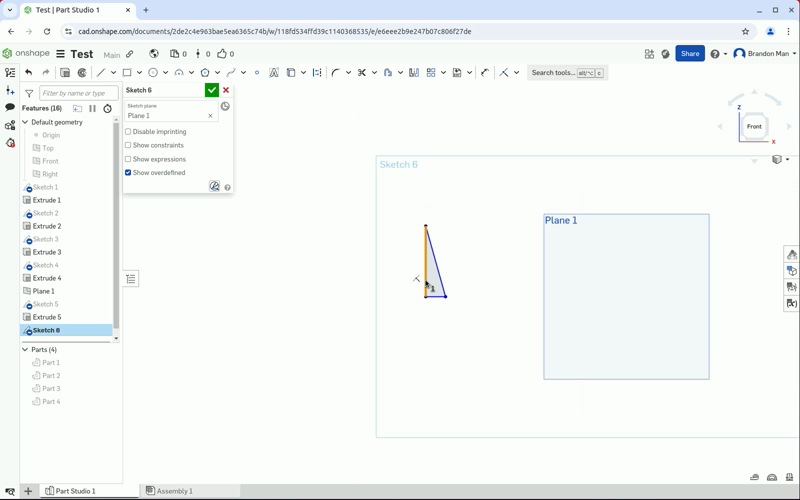
scroll(-6)
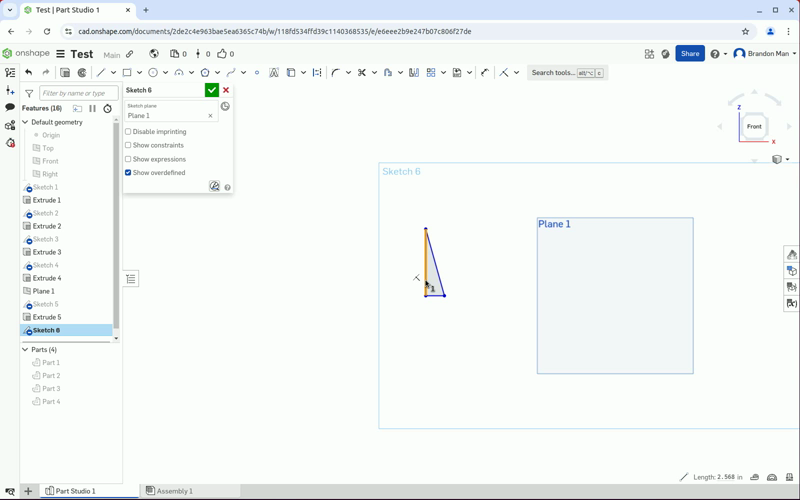
scroll(-6)
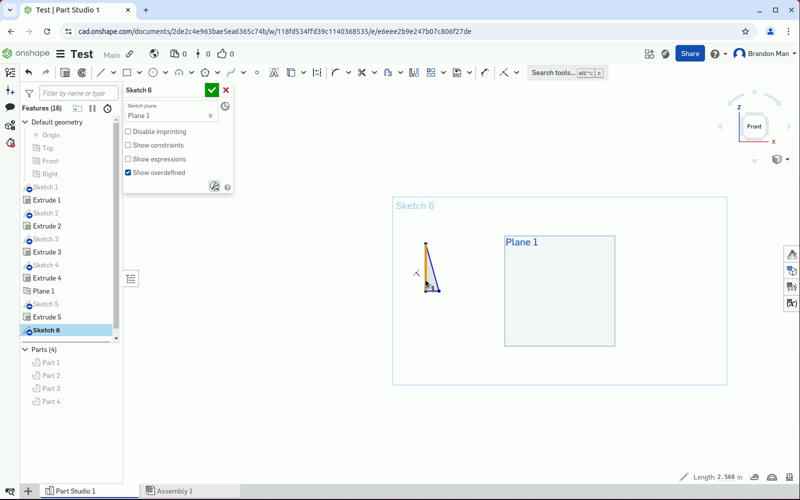
scroll(-6)
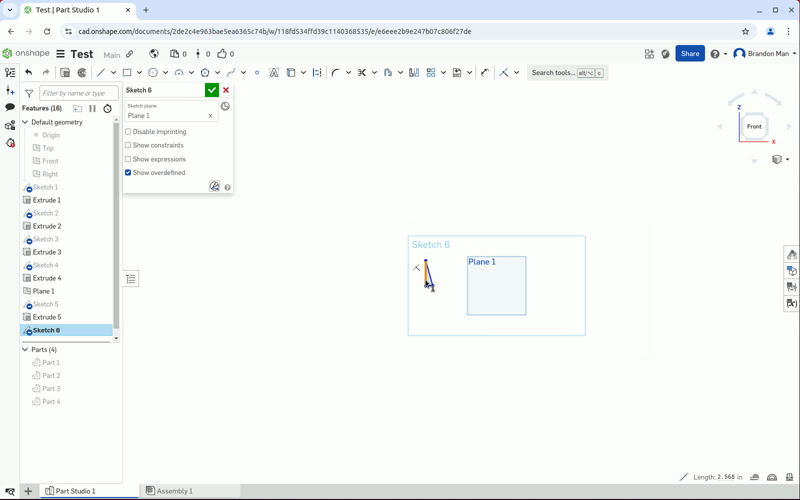
scroll(-6)
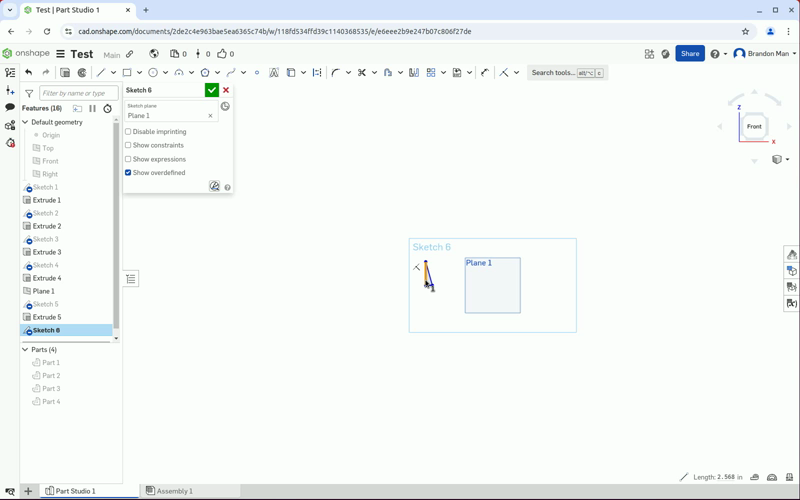
scroll(-6)
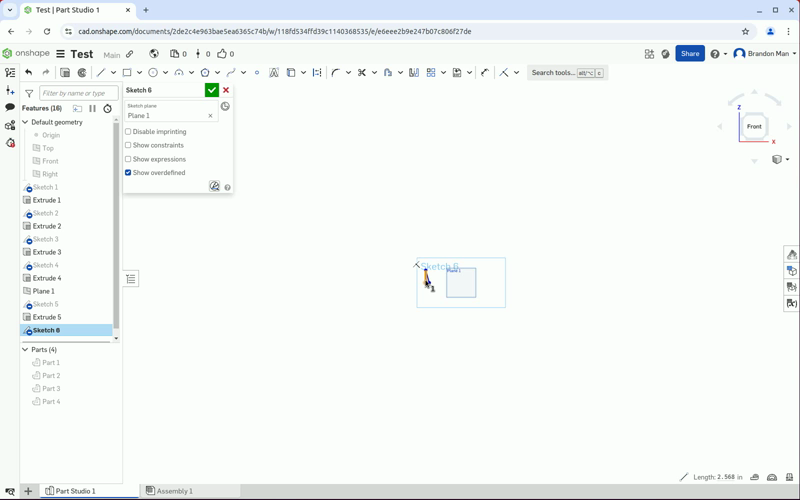
mouse_move(73, 352)
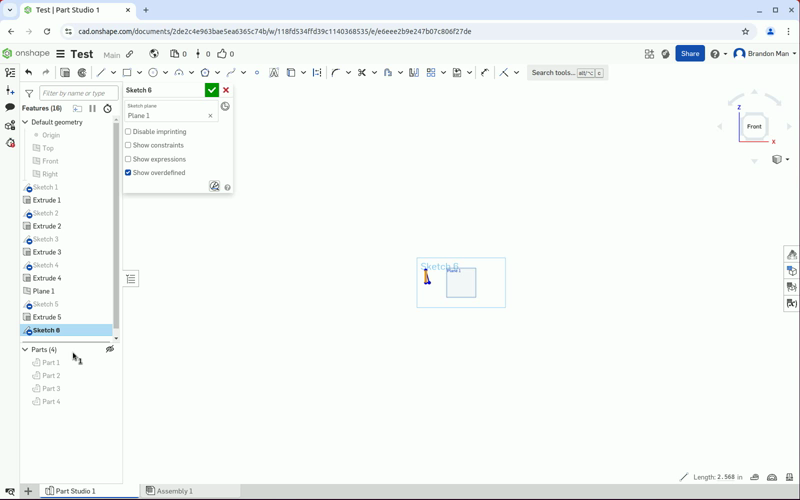
key(shift+y)
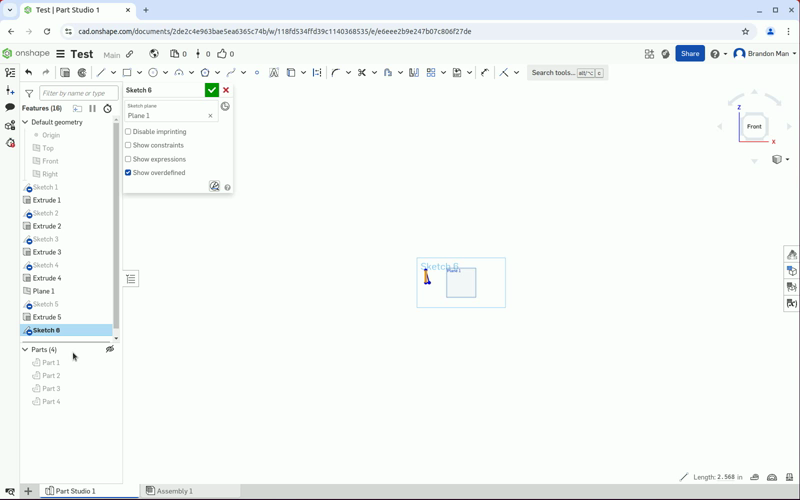
key(shift+e)
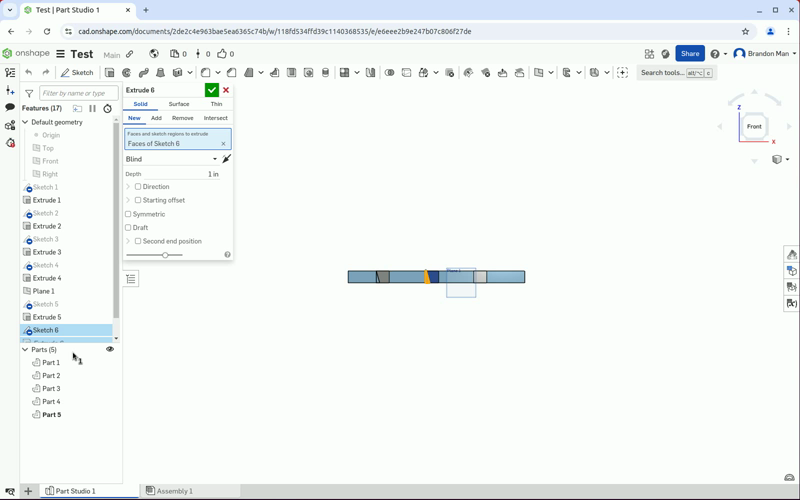
mouse_move(143, 106)
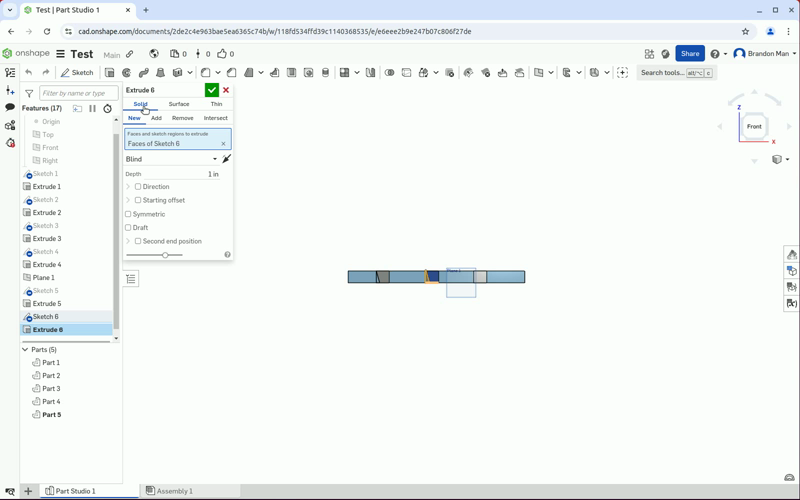
click(143, 106)
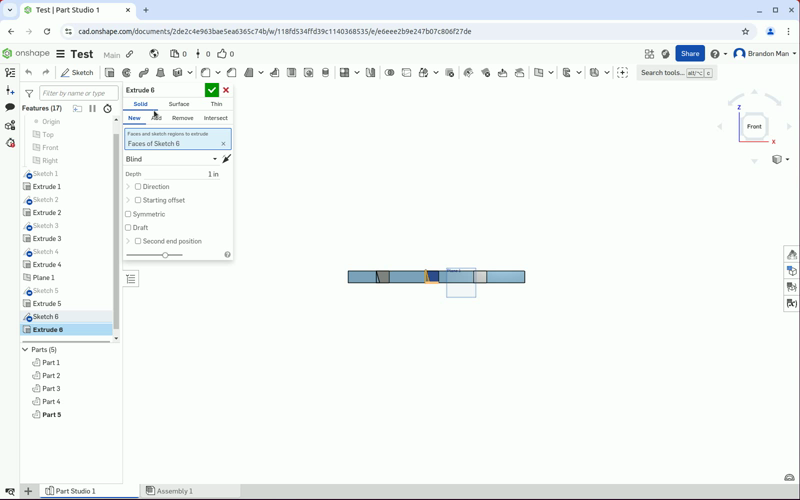
mouse_move(186, 120)
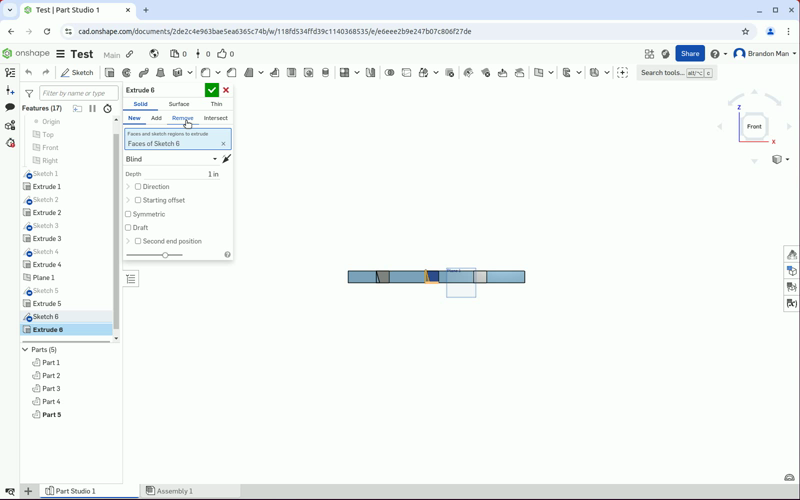
click(186, 120)
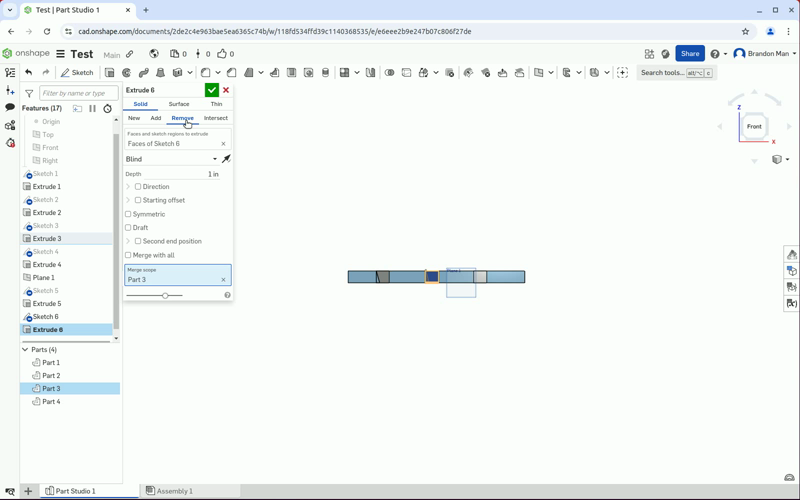
key(tab, 4)
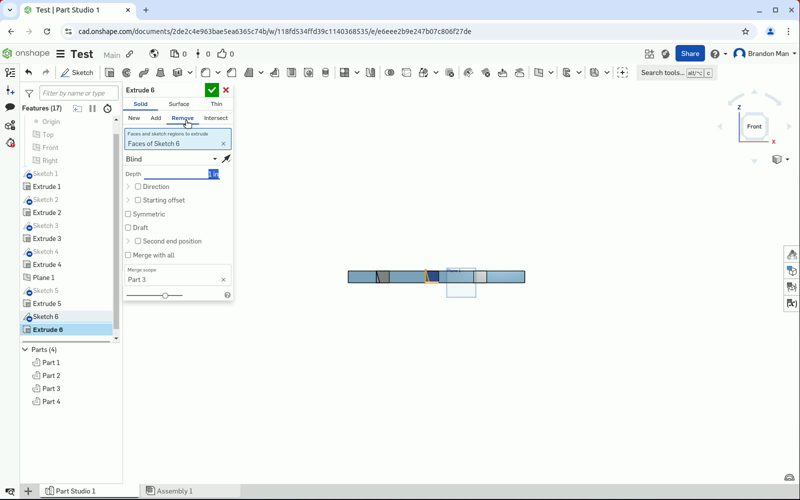
text(2.407)
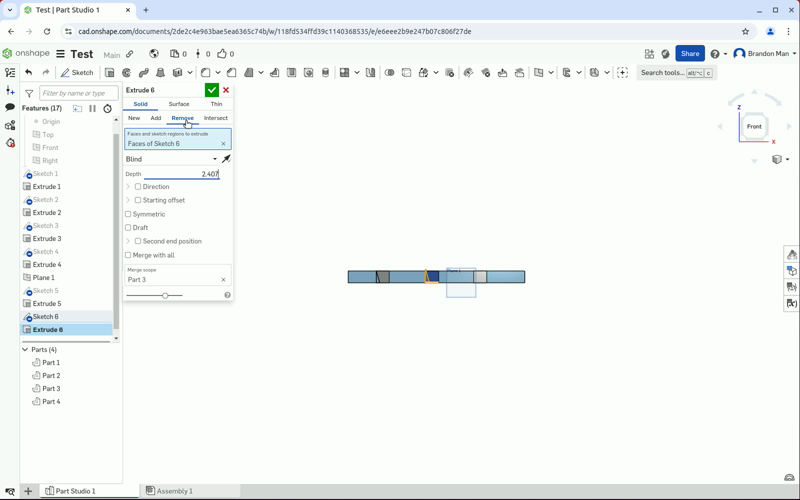
key(tab, 6)
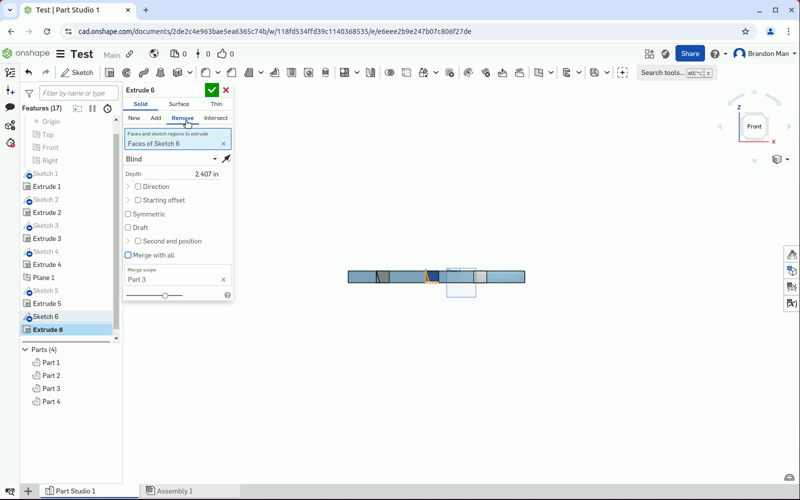
key(space)
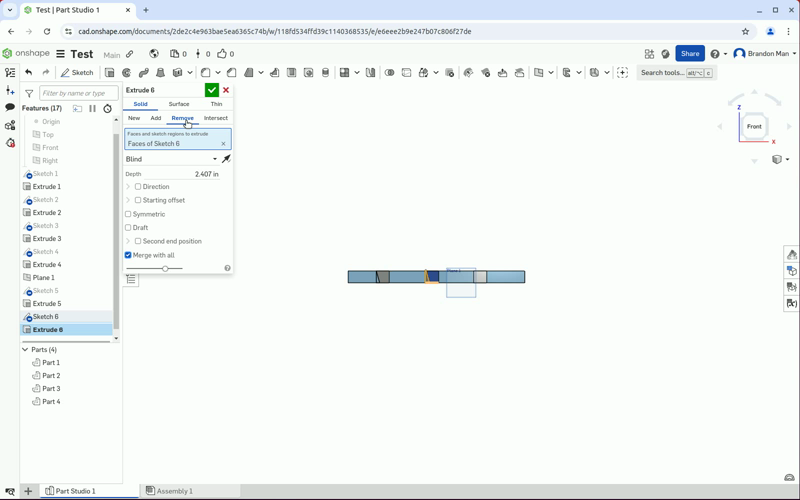
key(enter)
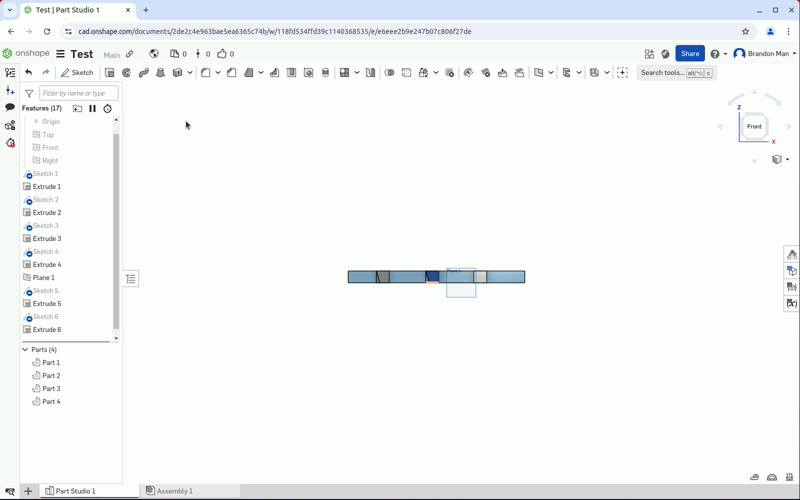
key(shift+h)
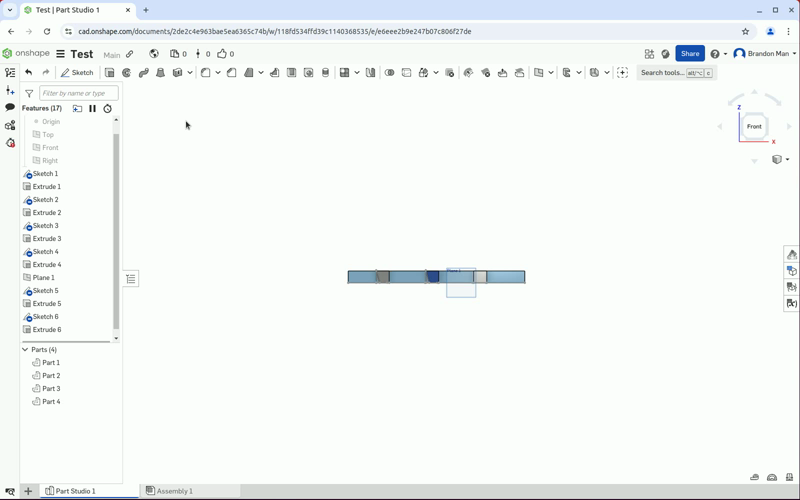
key(shift+h)
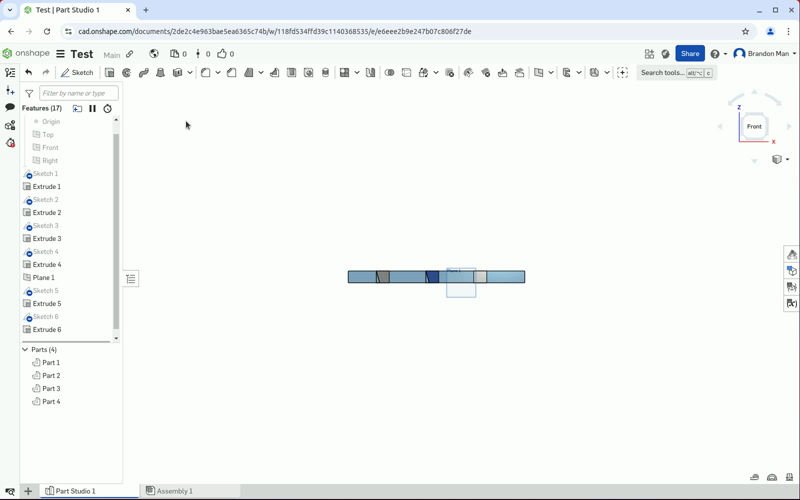
mouse_move(69, 176)
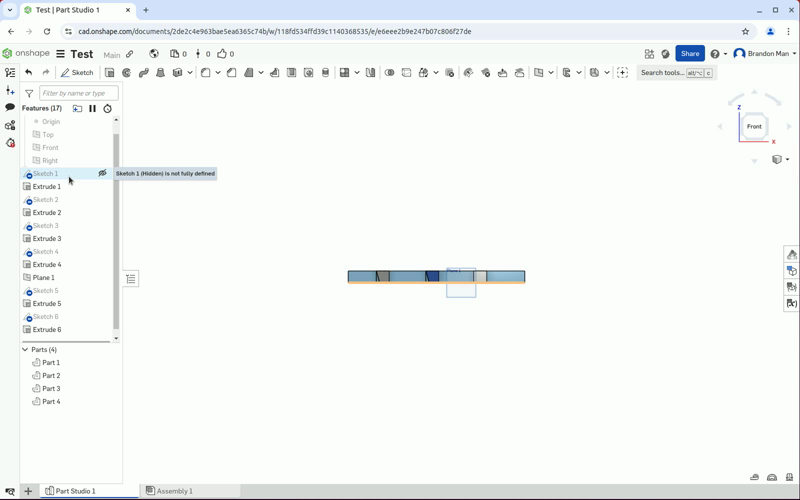
click(69, 176)
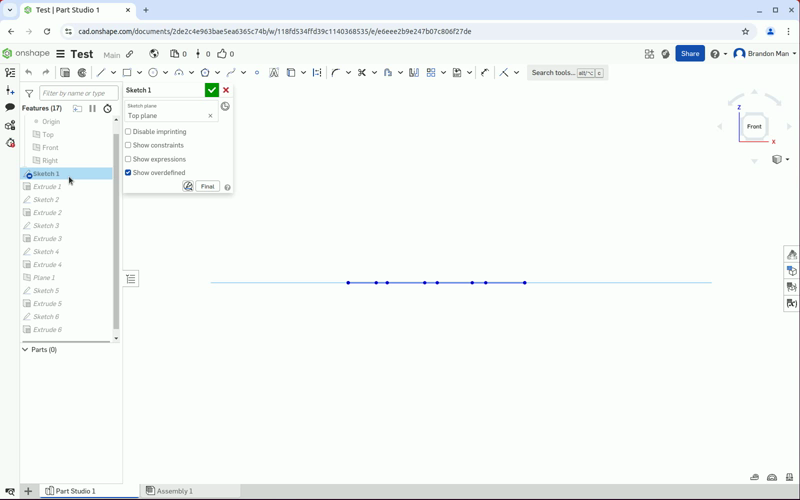
mouse_move(229, 92)
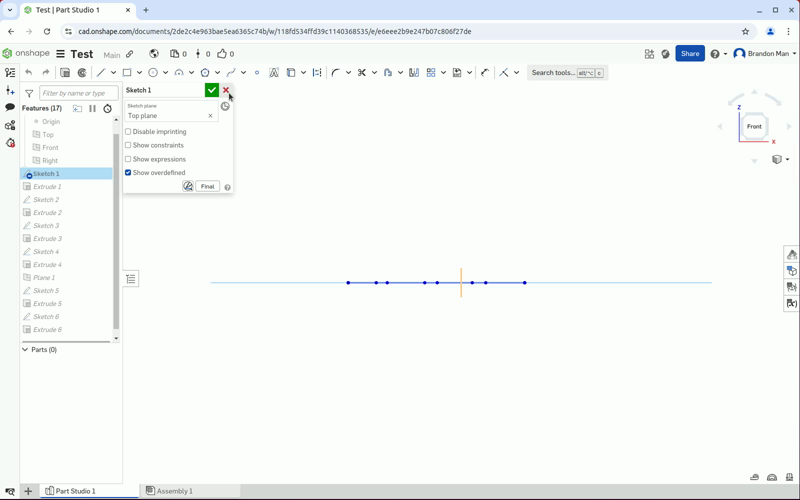
click(229, 92)
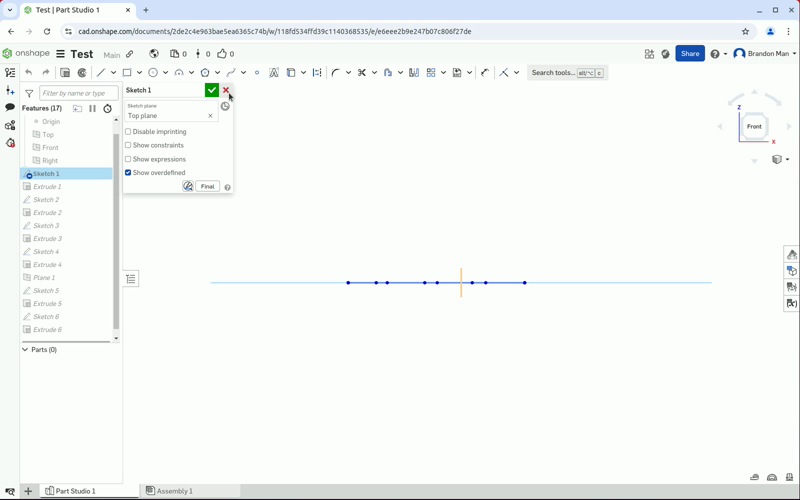
key(shift+s)
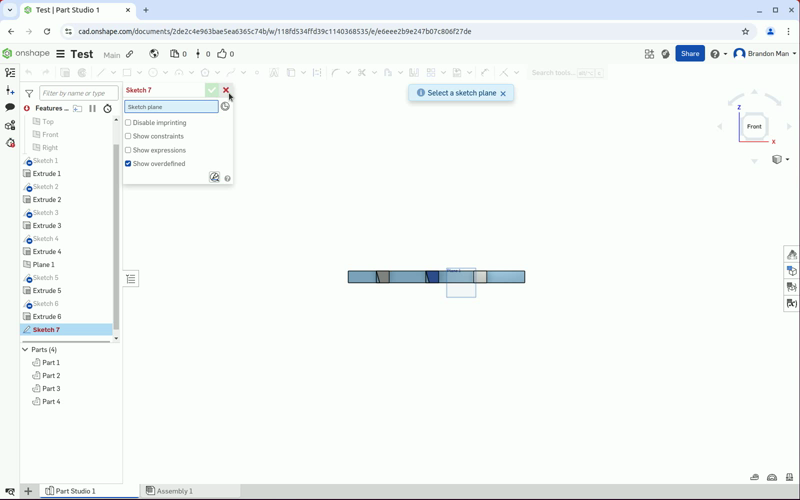
mouse_move(69, 267)
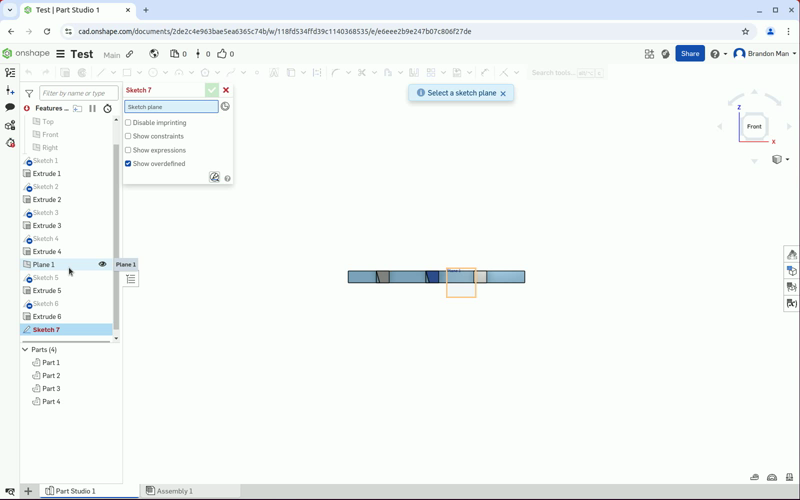
click(69, 267)
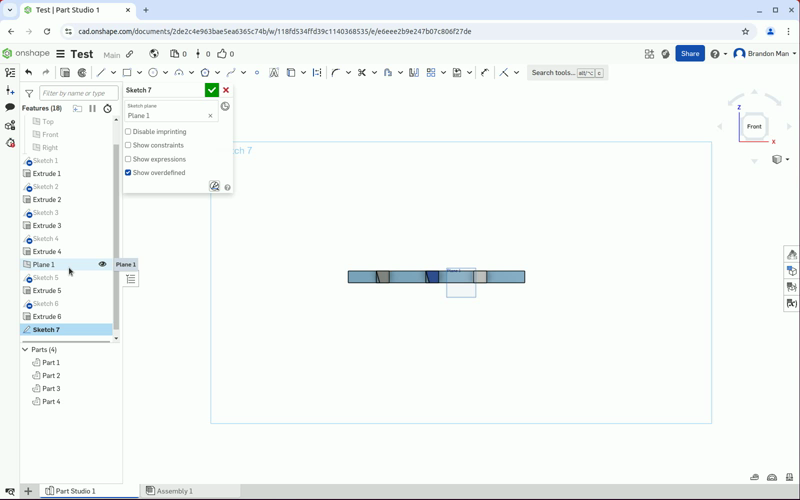
mouse_move(73, 352)
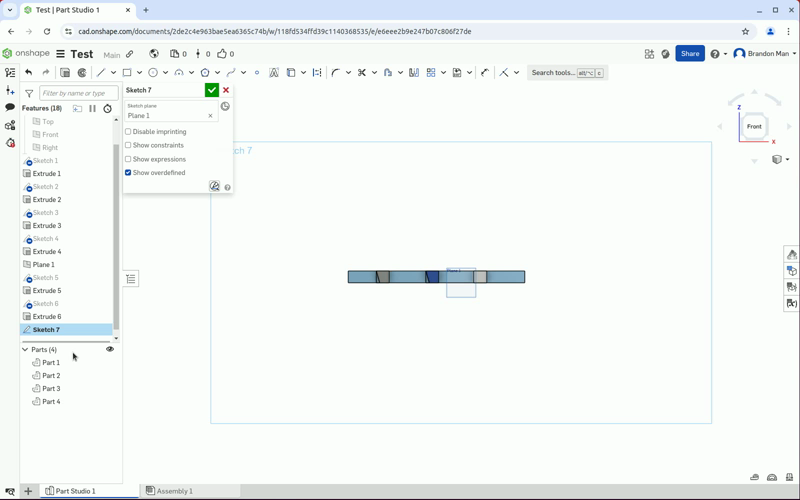
key(y)
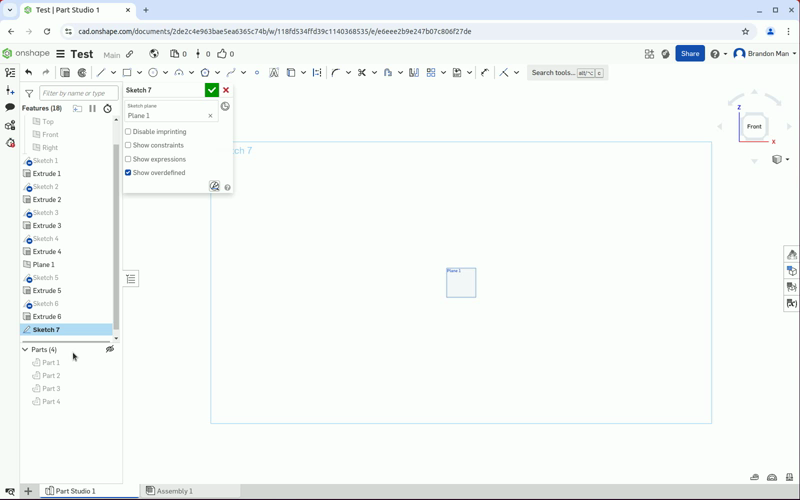
key(l)
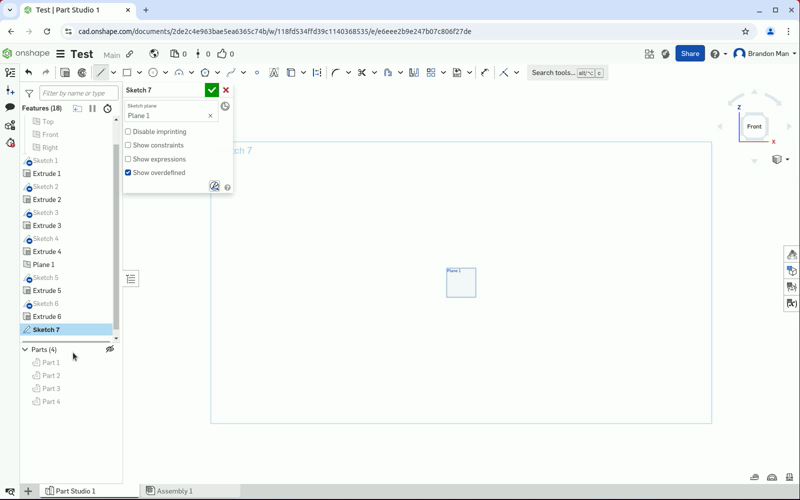
key_down(shift)
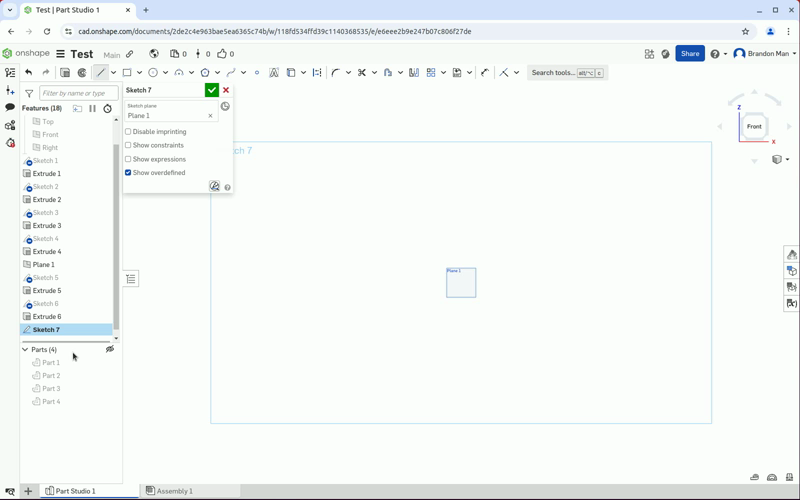
mouse_move(473, 282)
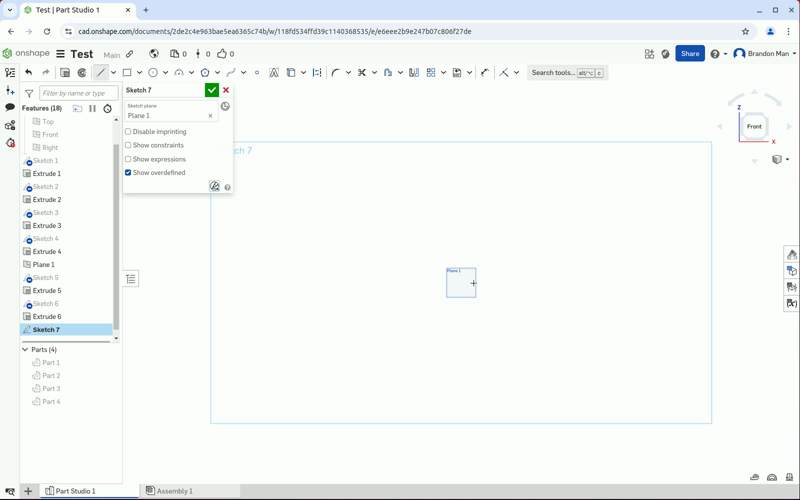
click(473, 282)
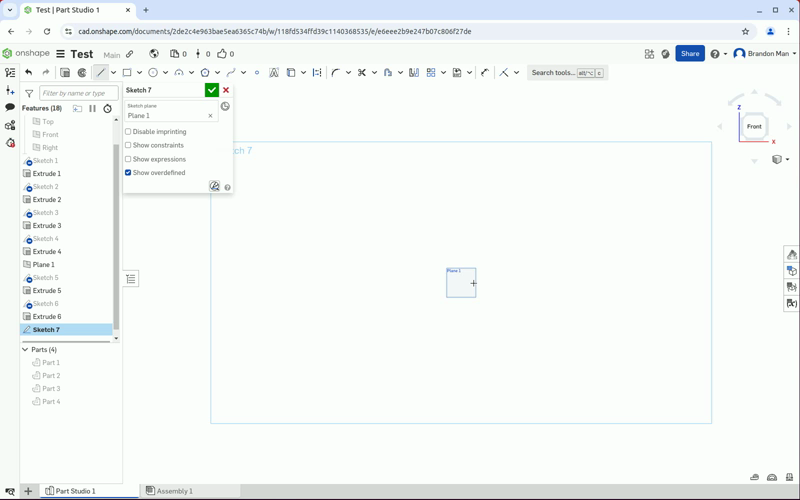
key_up(shift)
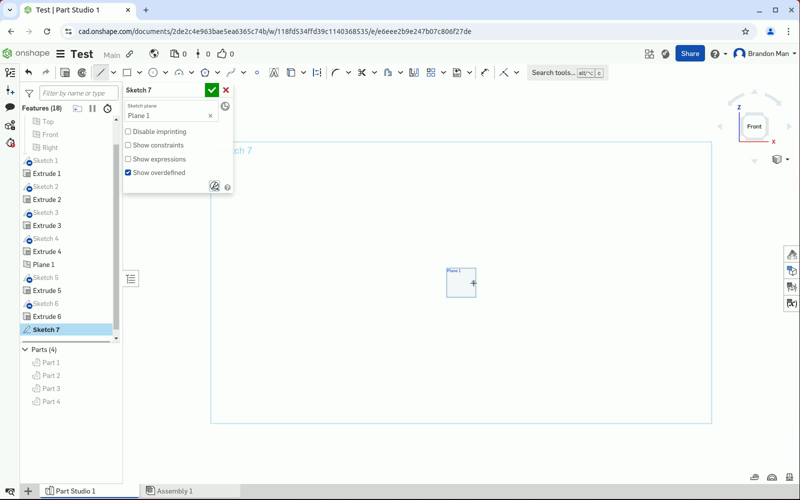
key_down(shift)
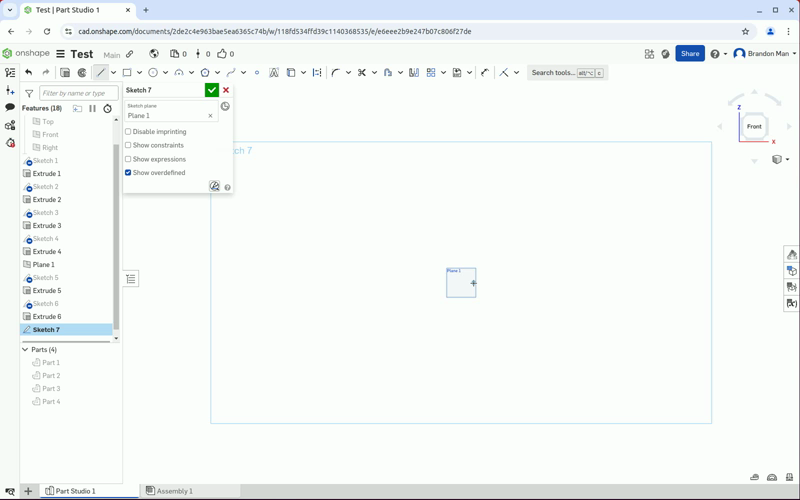
mouse_move(503, 282)
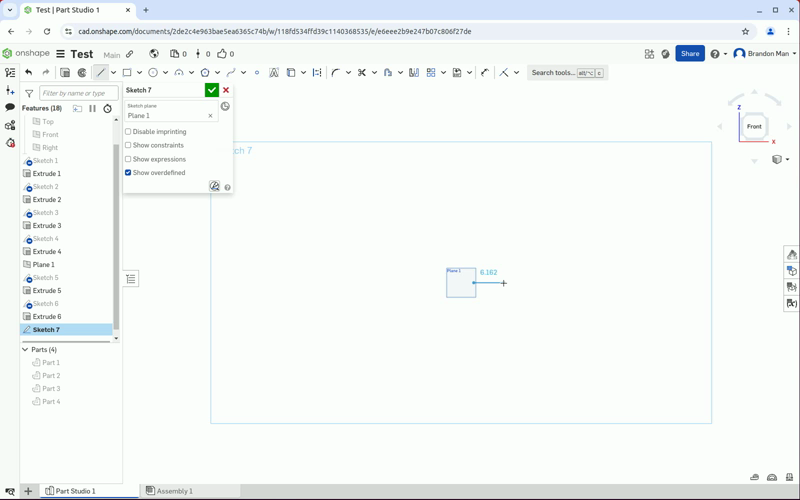
mouse_move(477, 282)
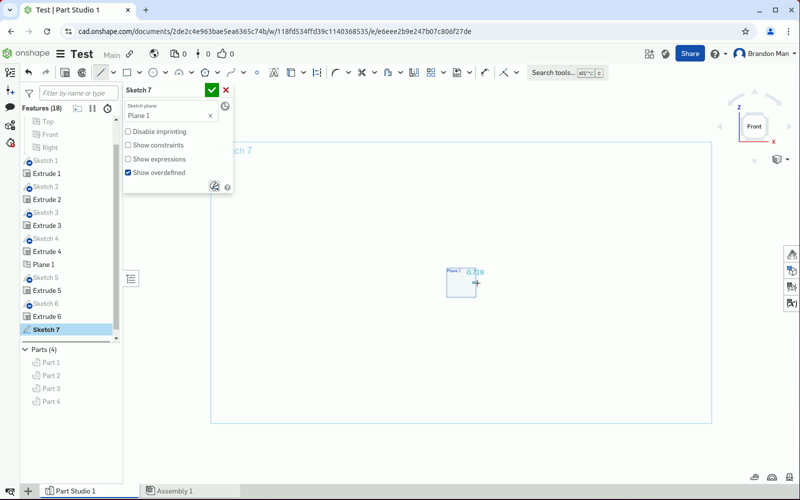
scroll(6)
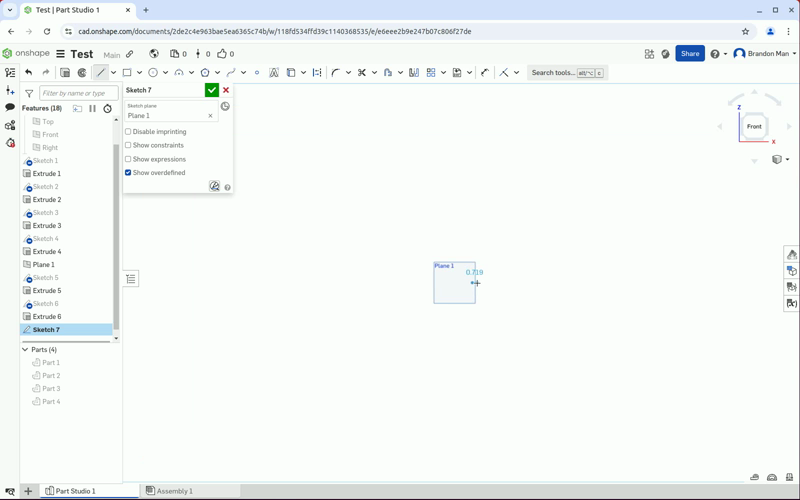
scroll(6)
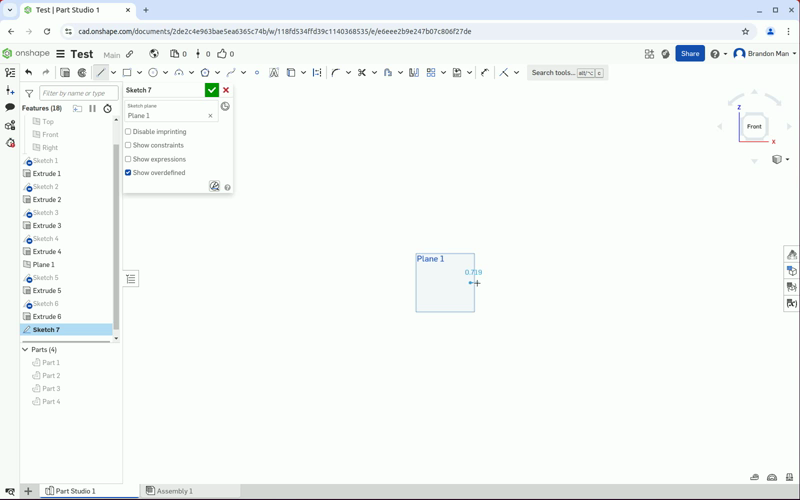
scroll(6)
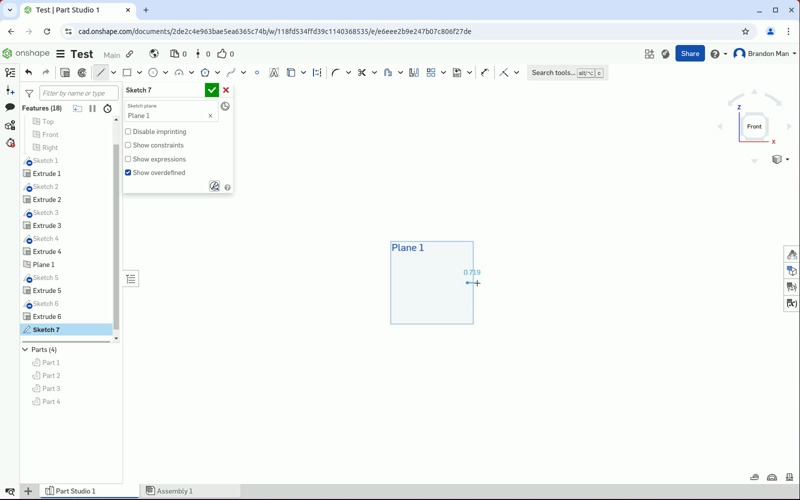
scroll(6)
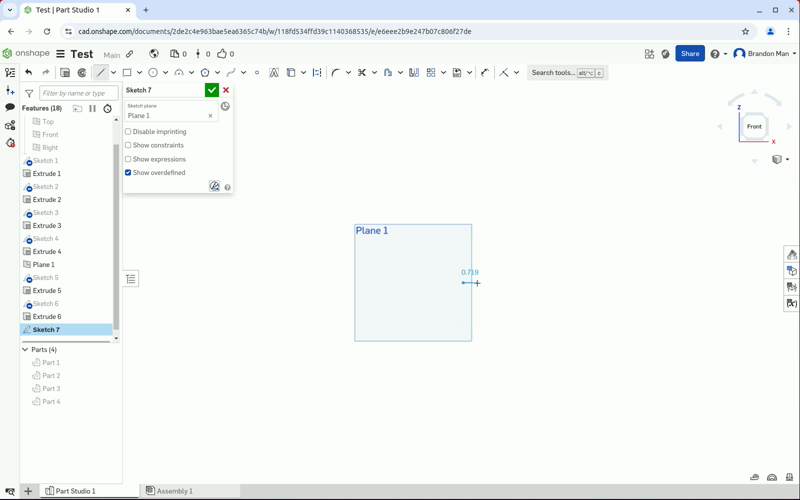
scroll(6)
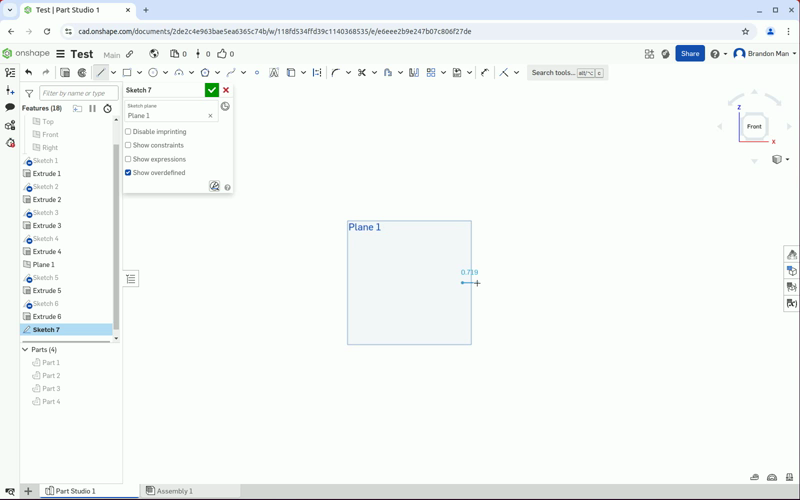
scroll(6)
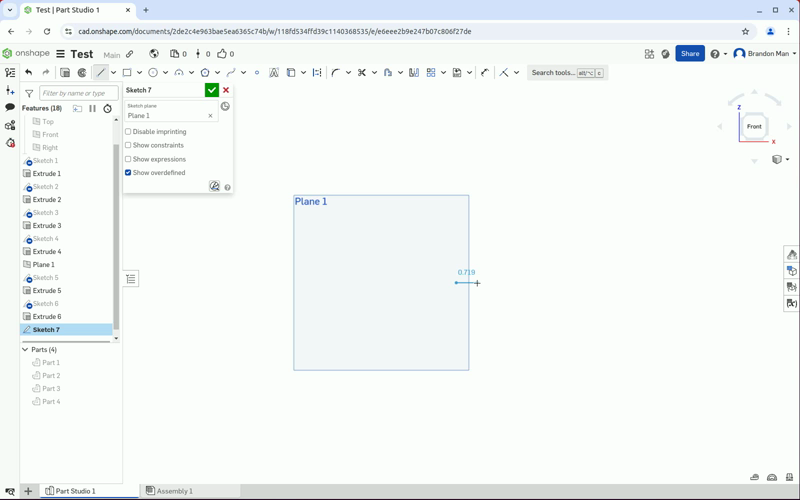
scroll(6)
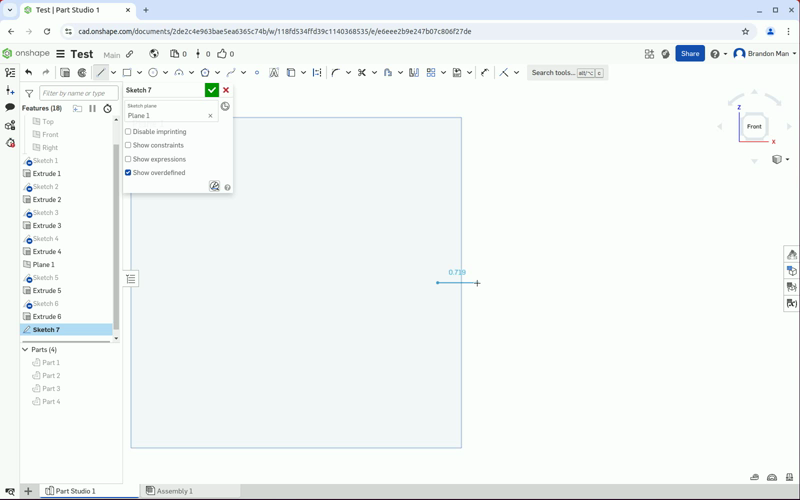
click(477, 282)
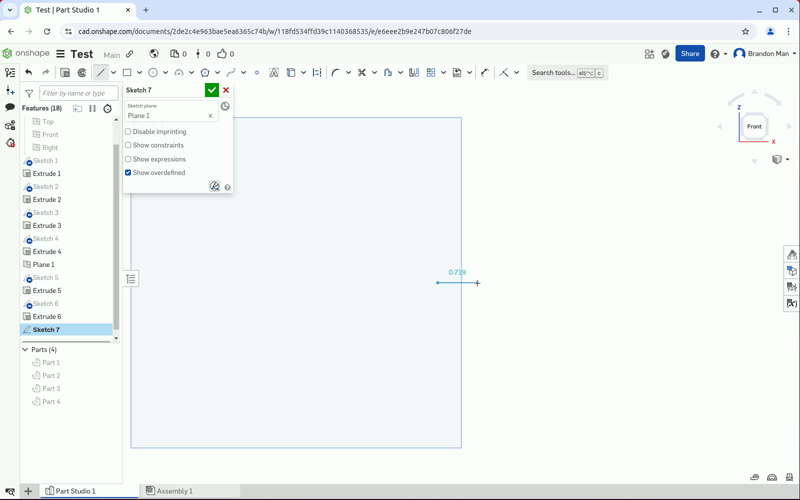
scroll(-6)
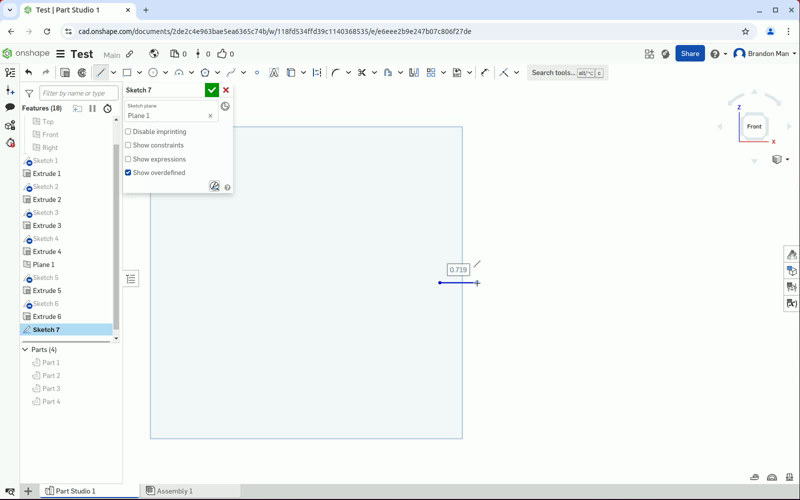
scroll(-6)
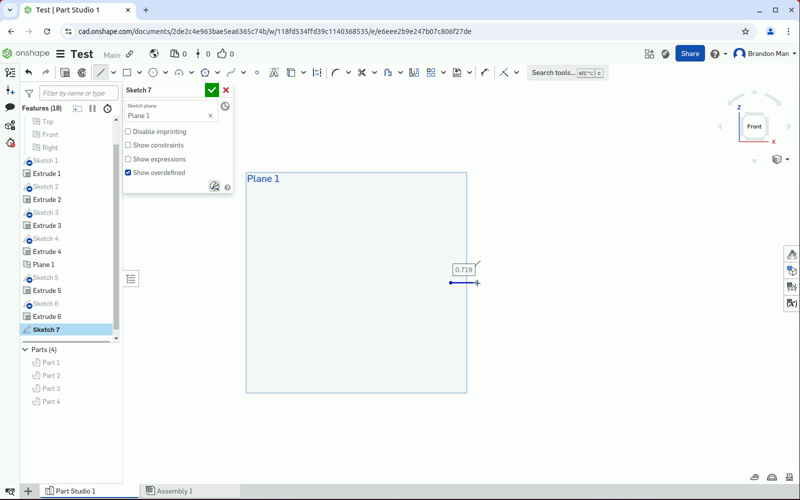
scroll(-6)
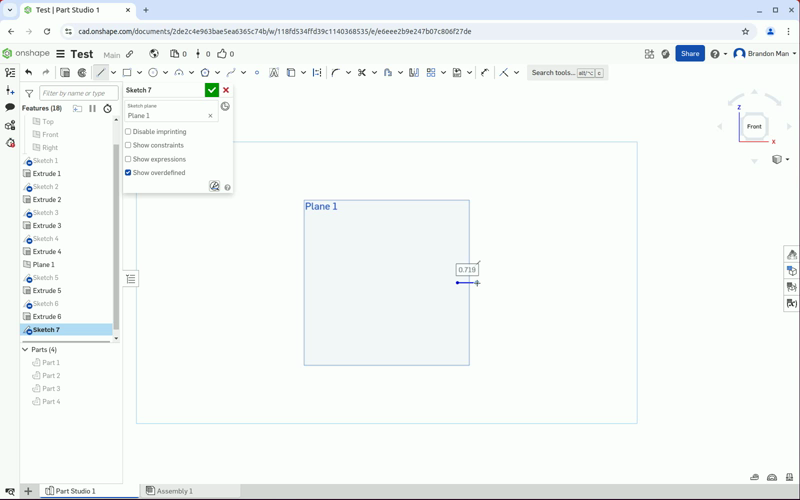
scroll(-6)
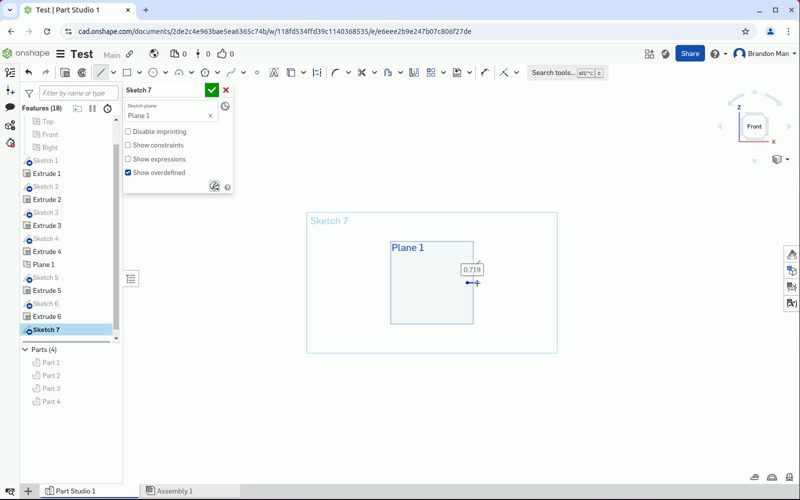
scroll(-6)
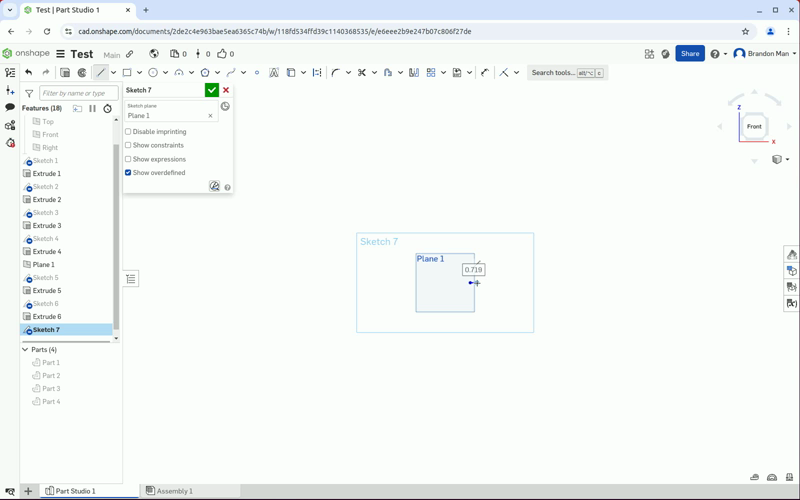
scroll(-6)
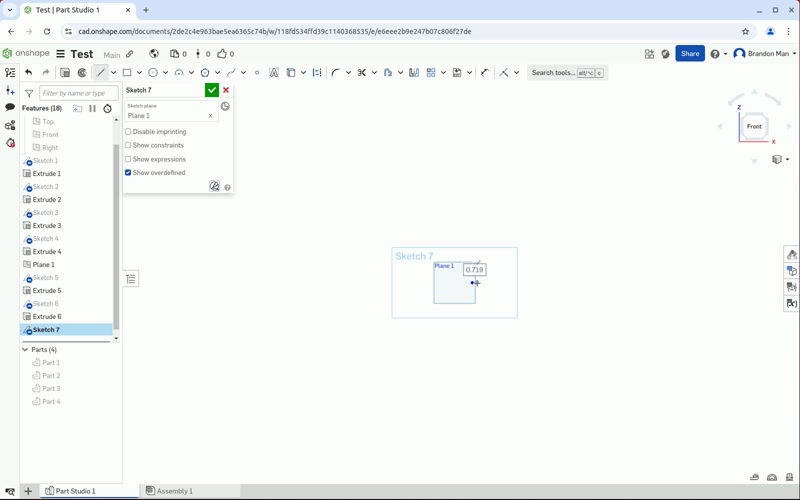
scroll(-6)
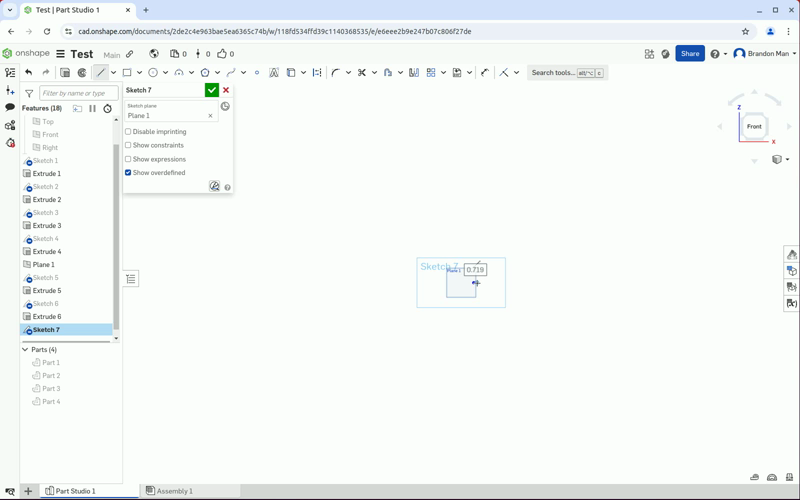
key_up(shift)
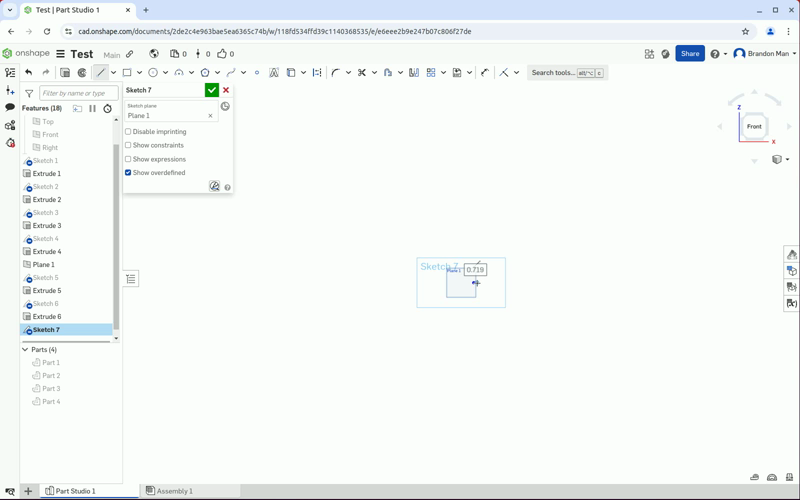
key_down(shift)
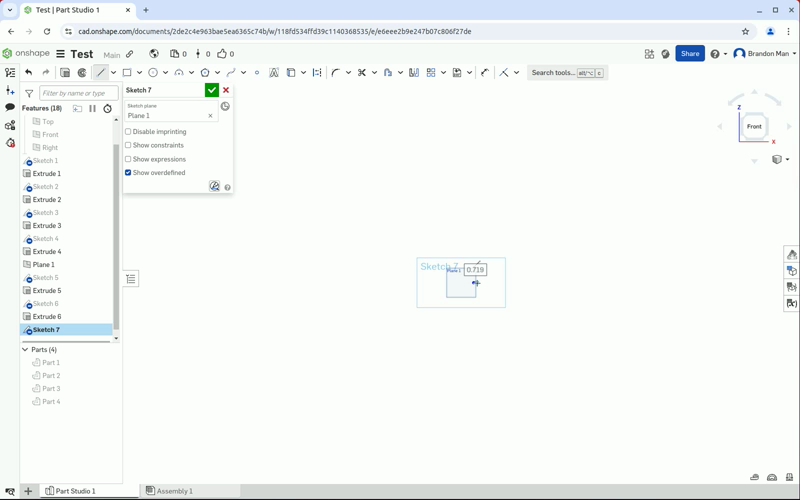
mouse_move(507, 282)
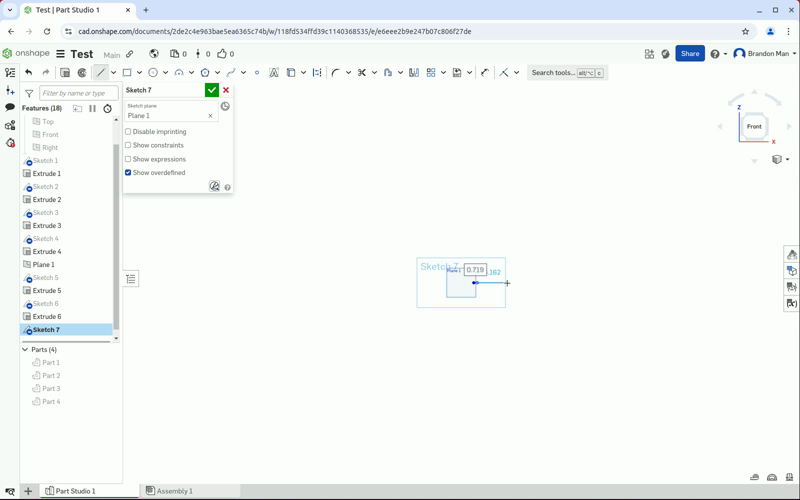
mouse_move(473, 270)
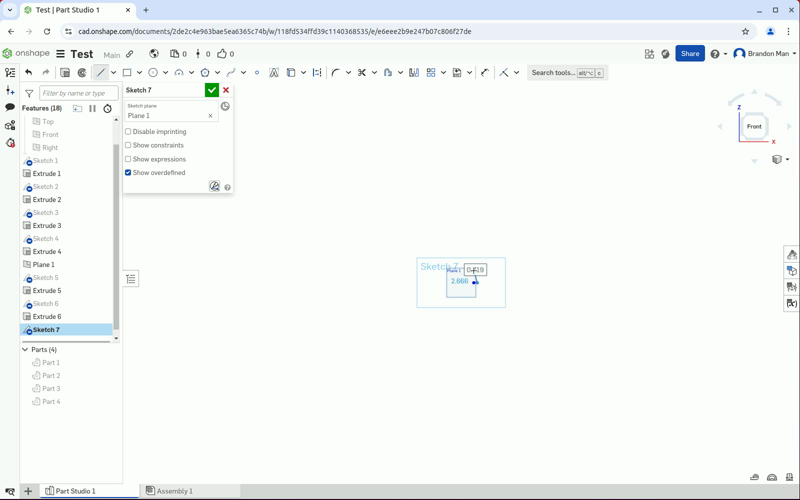
click(473, 270)
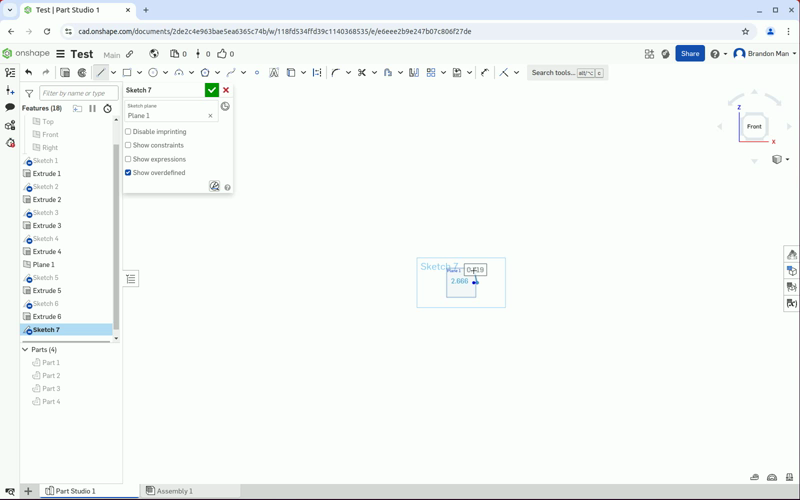
key_up(shift)
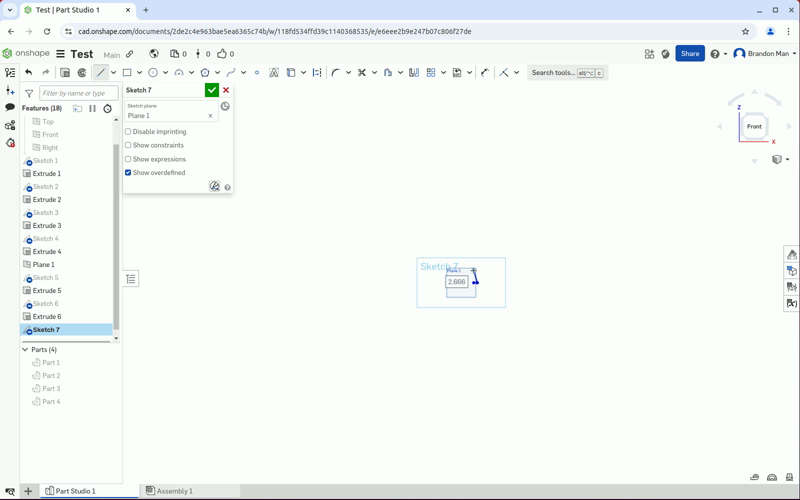
mouse_move(503, 270)
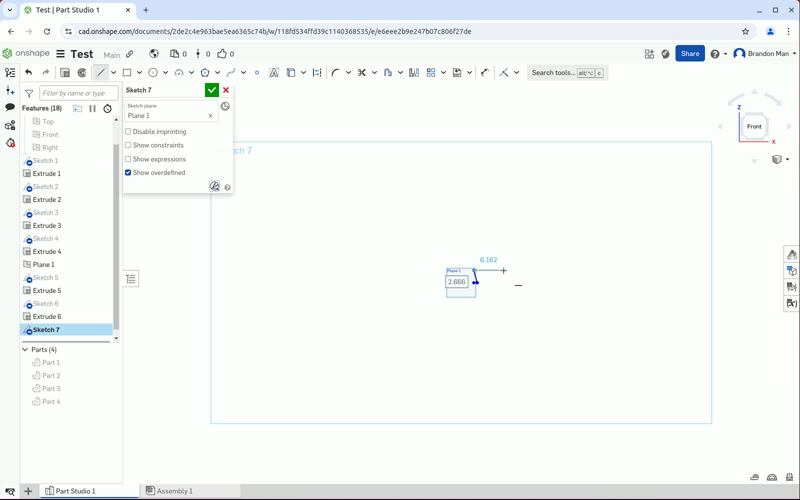
key_down(shift)
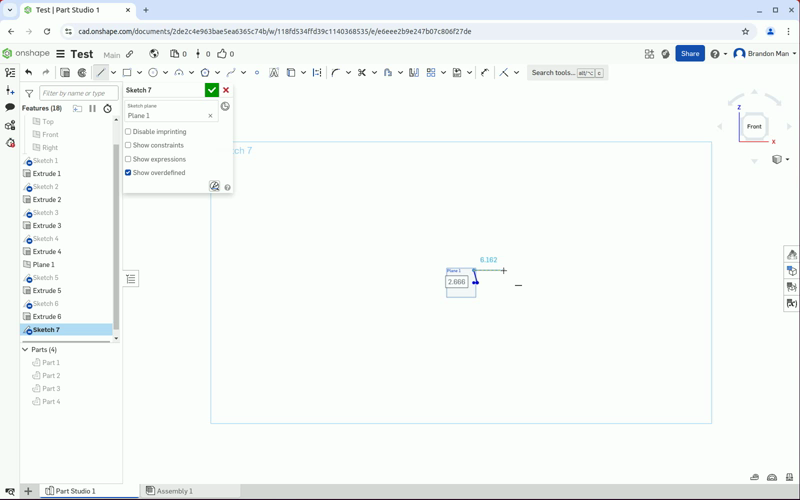
mouse_move(473, 282)
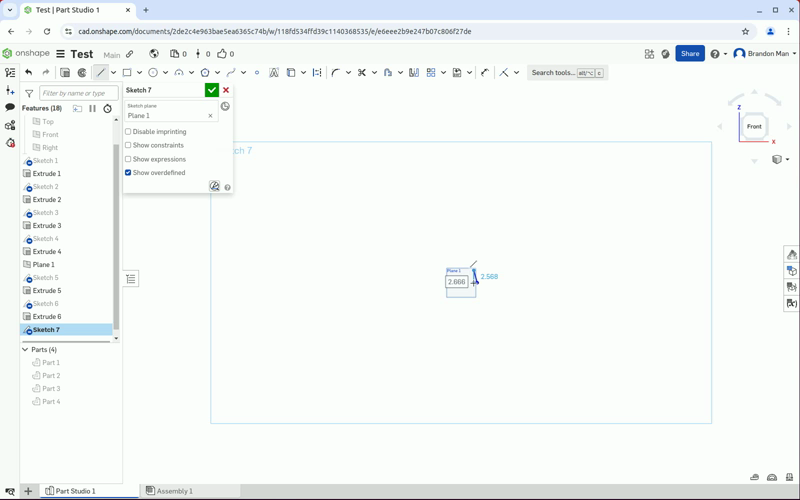
scroll(6)
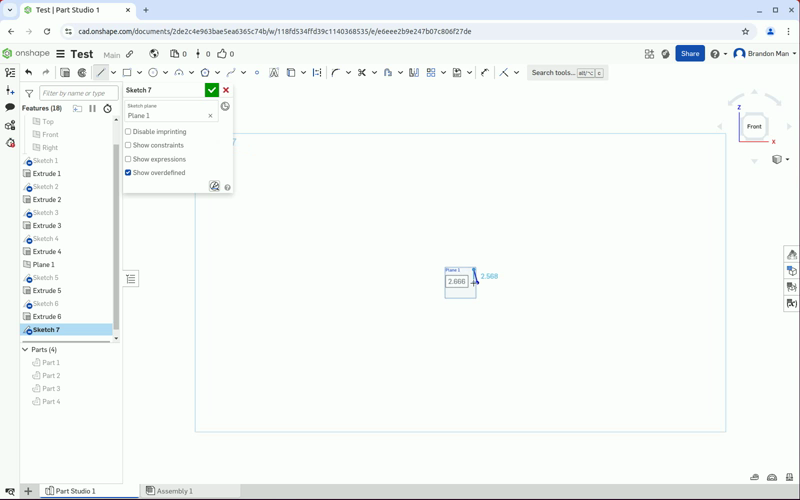
scroll(6)
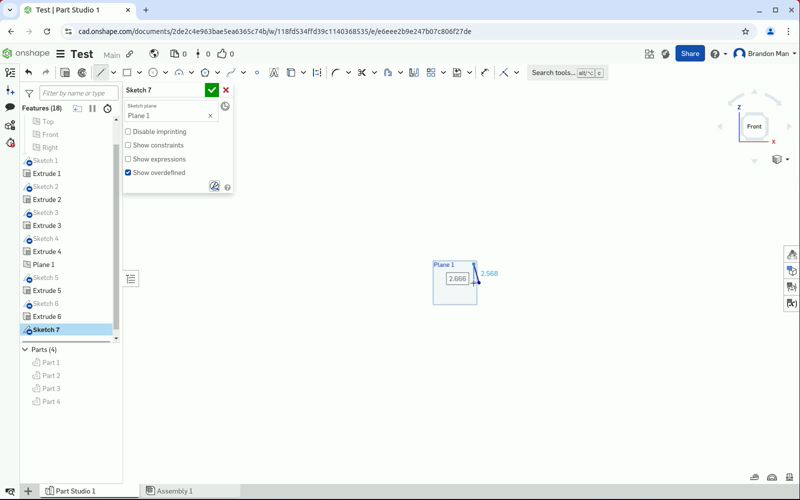
scroll(6)
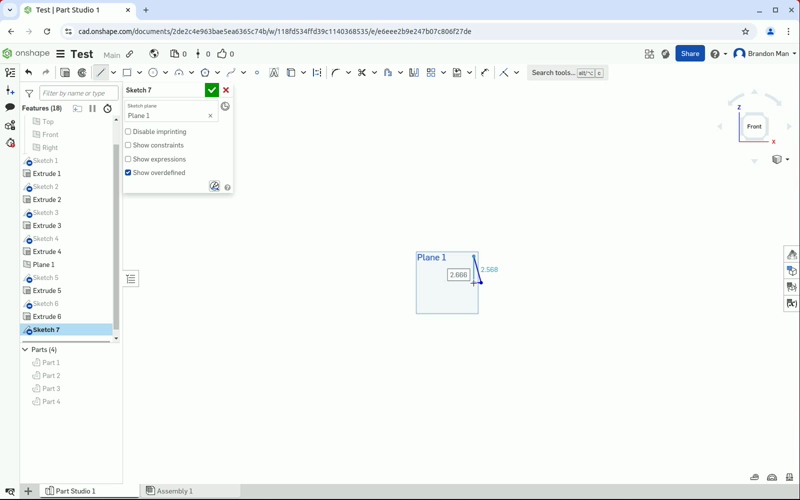
scroll(6)
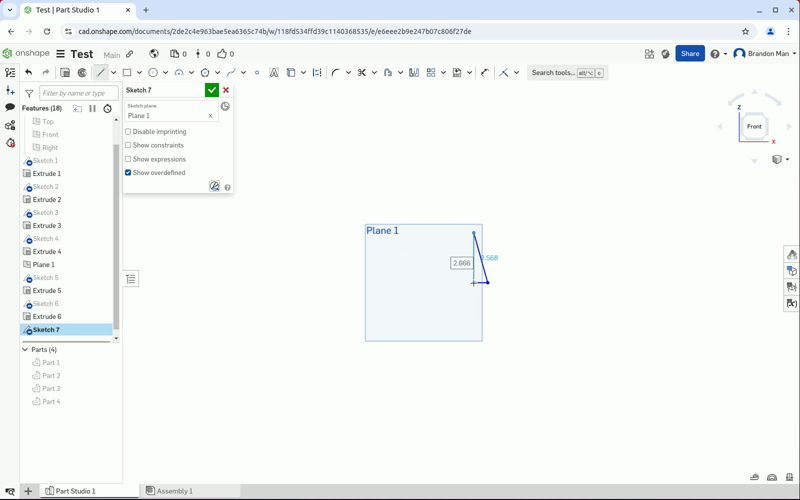
scroll(6)
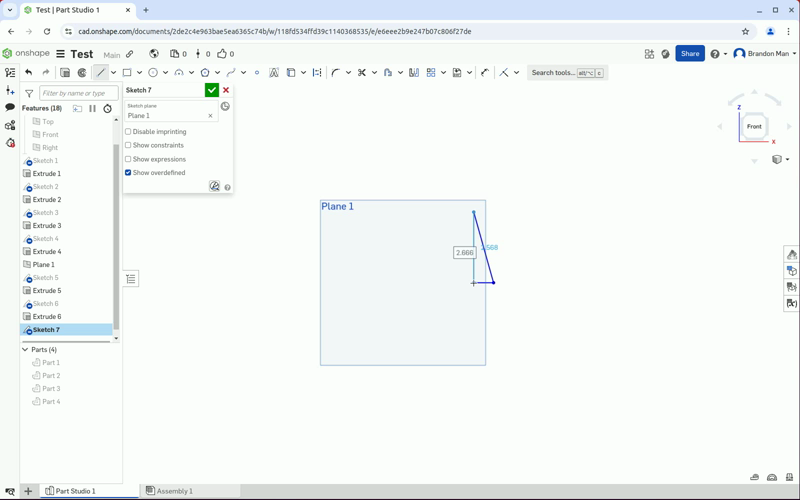
scroll(6)
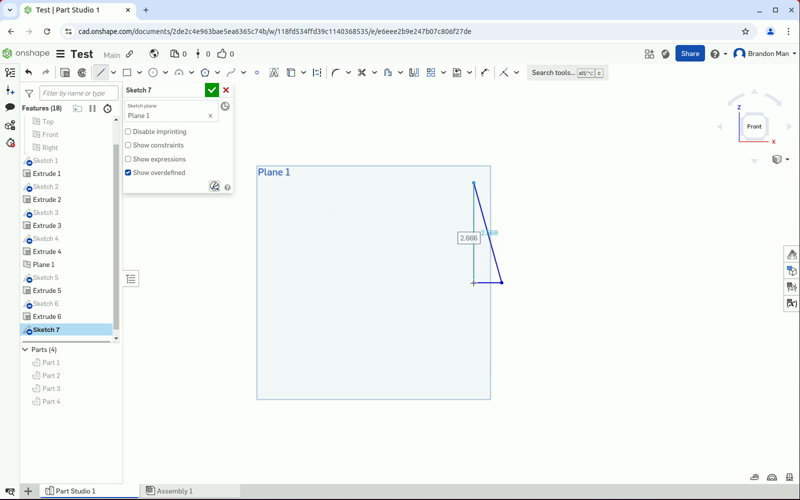
scroll(6)
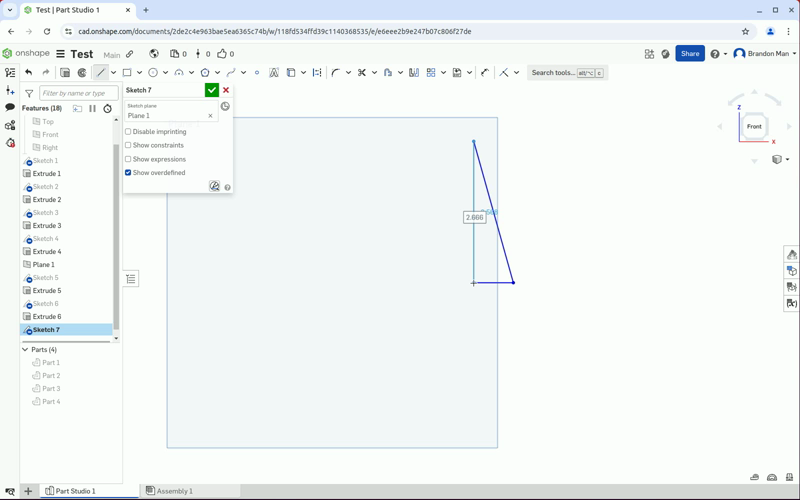
key_up(shift)
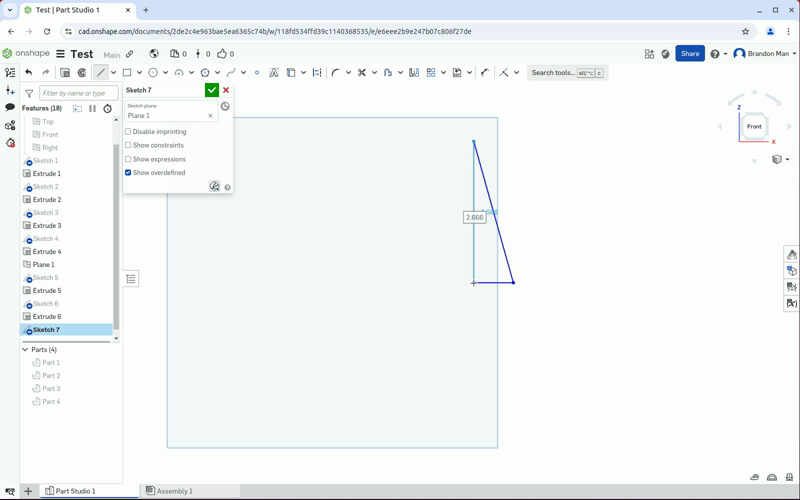
click(473, 282)
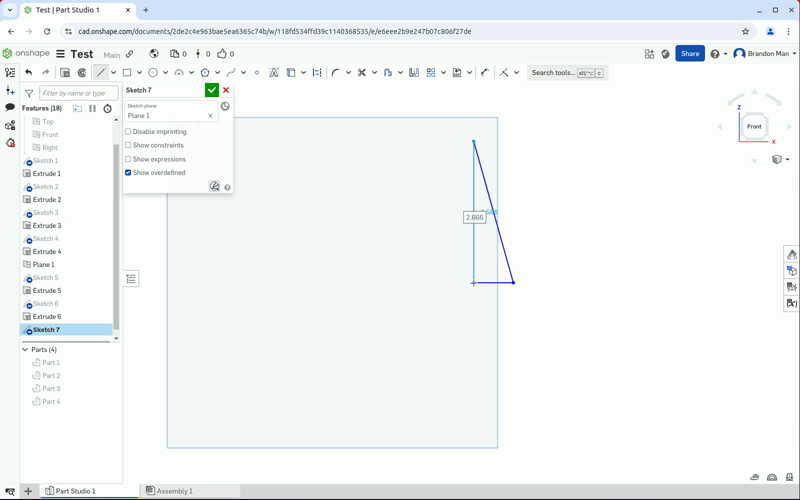
scroll(-6)
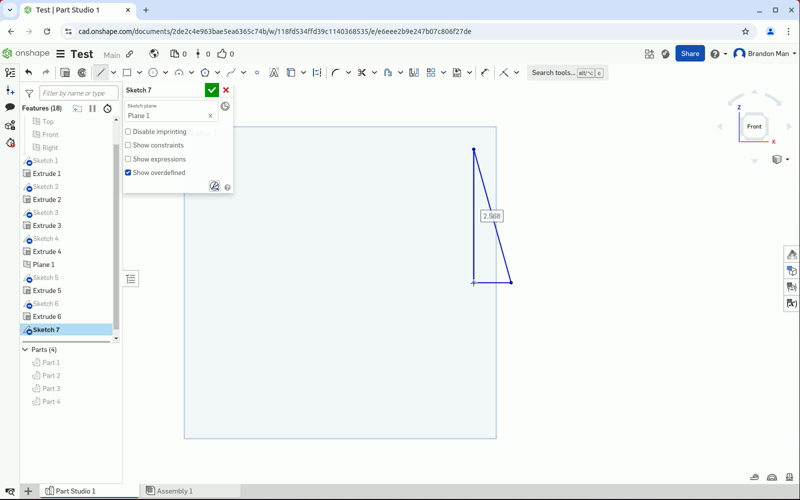
scroll(-6)
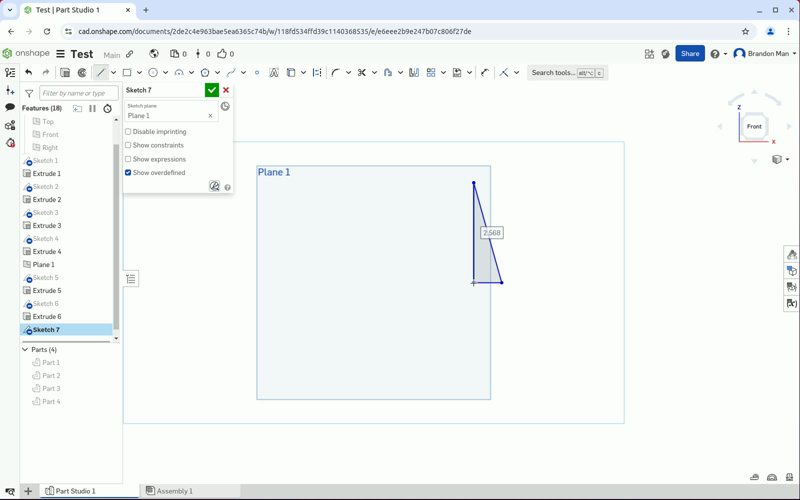
scroll(-6)
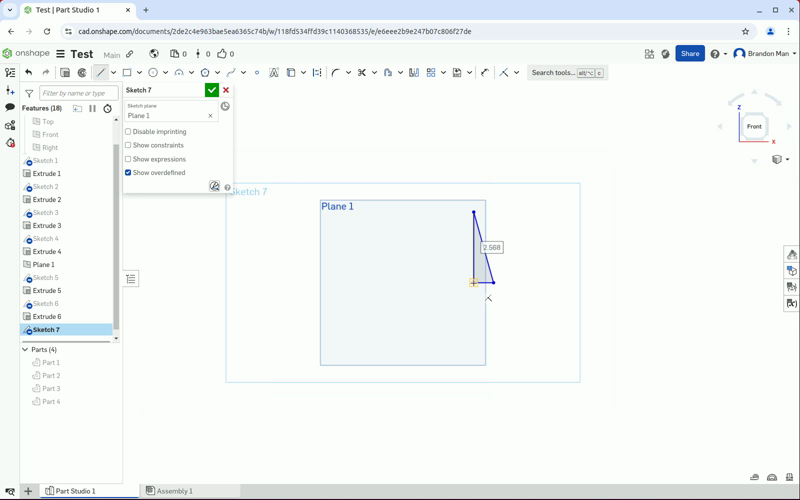
scroll(-6)
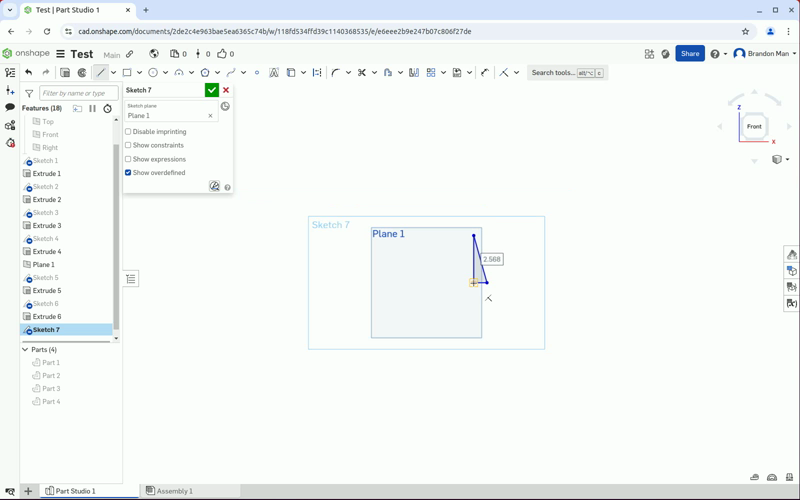
scroll(-6)
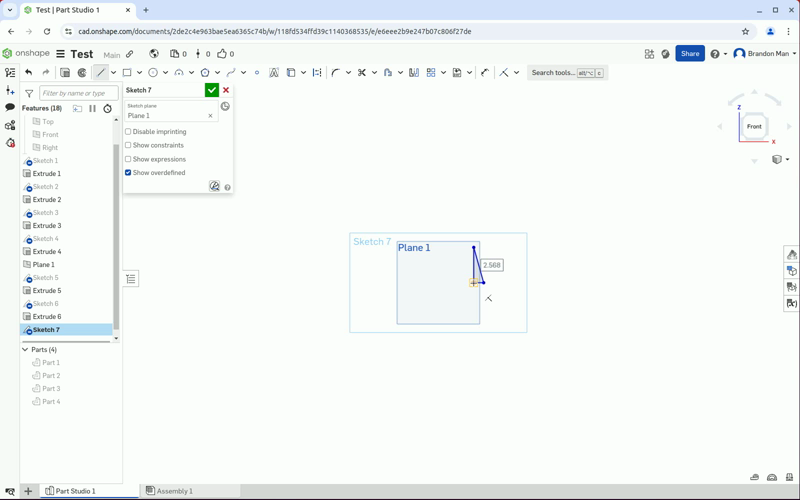
scroll(-6)
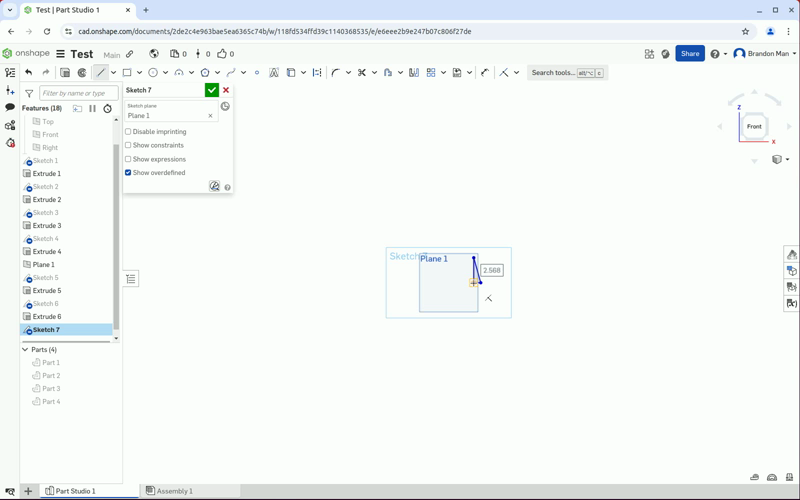
scroll(-6)
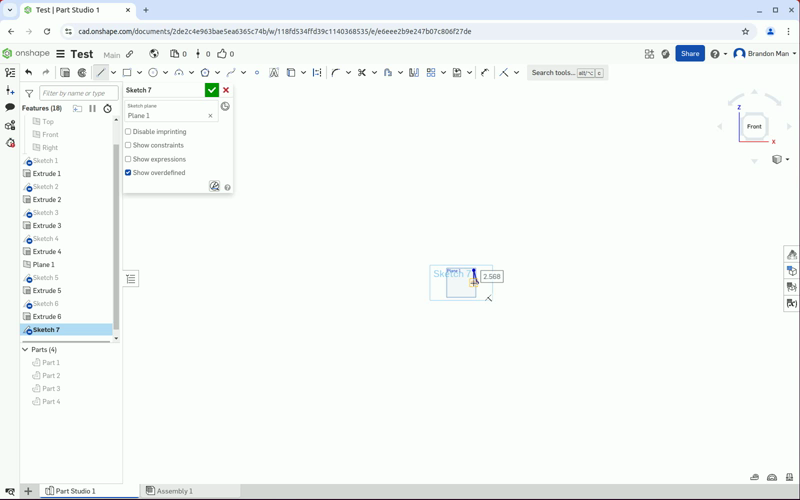
key(esc)
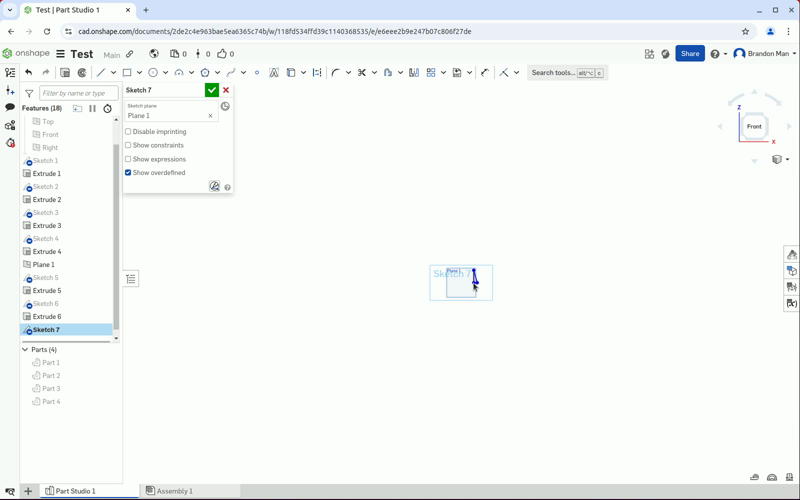
mouse_move(474, 281)
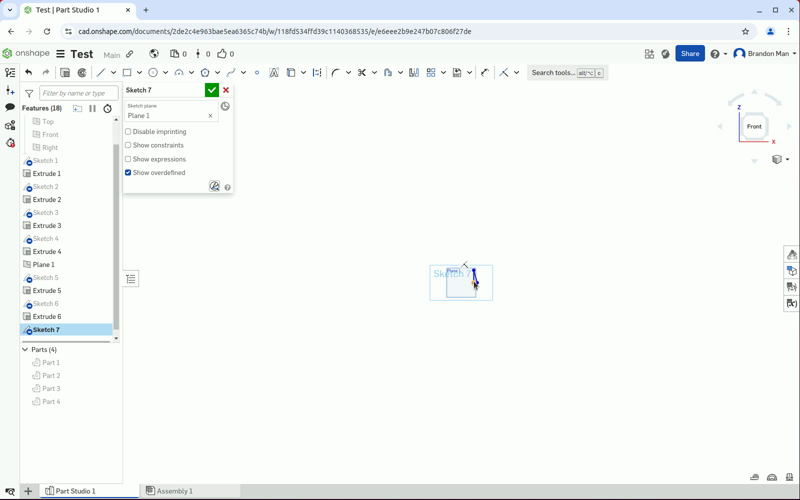
scroll(6)
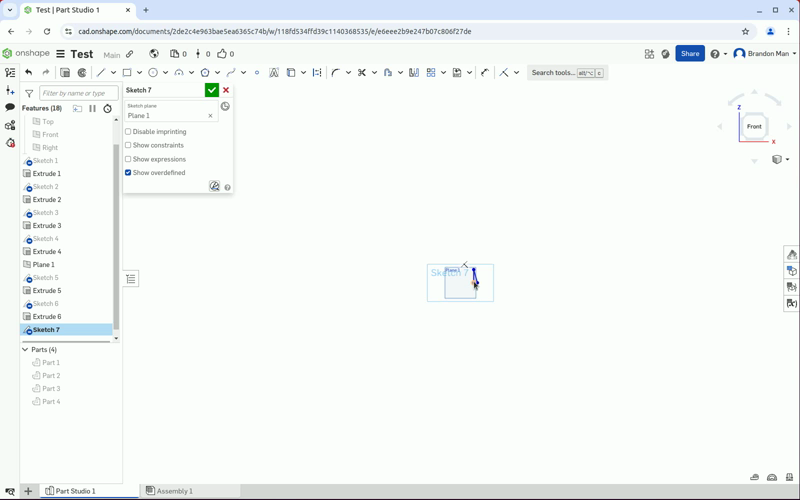
scroll(6)
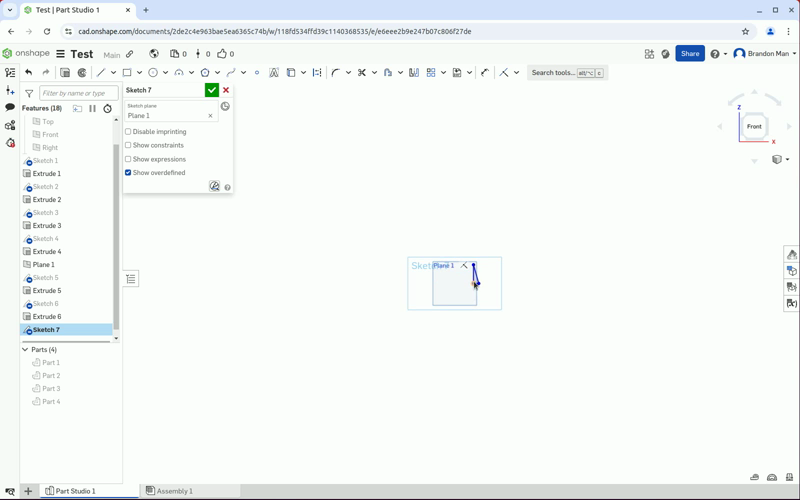
scroll(6)
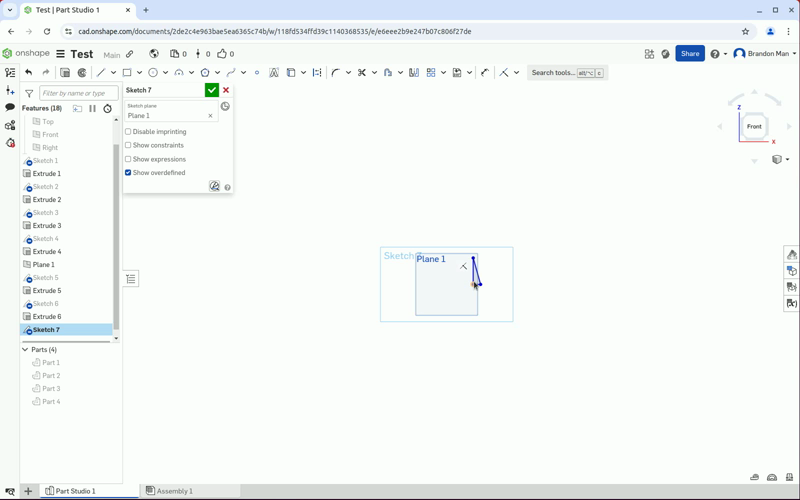
scroll(6)
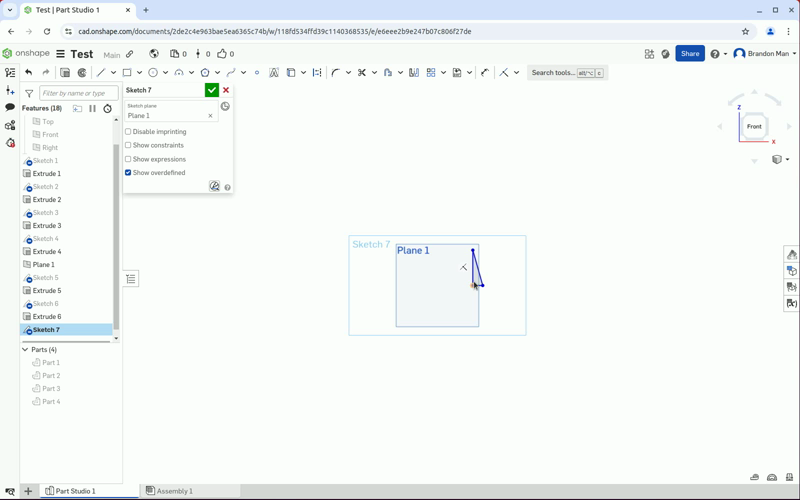
scroll(6)
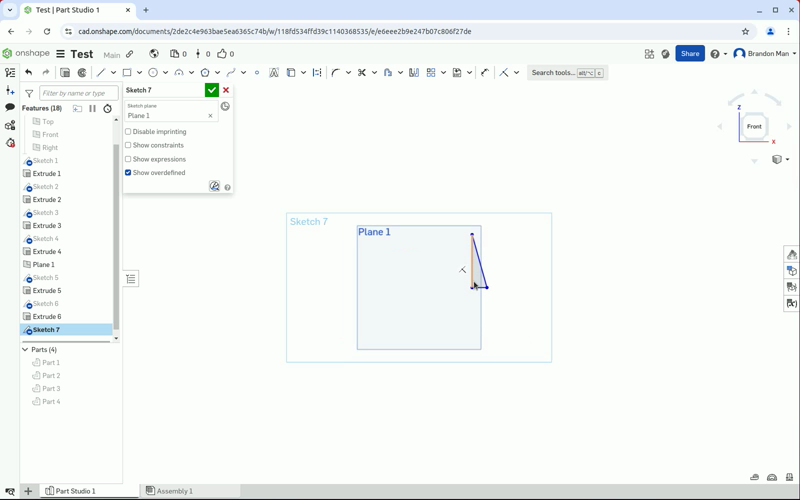
scroll(6)
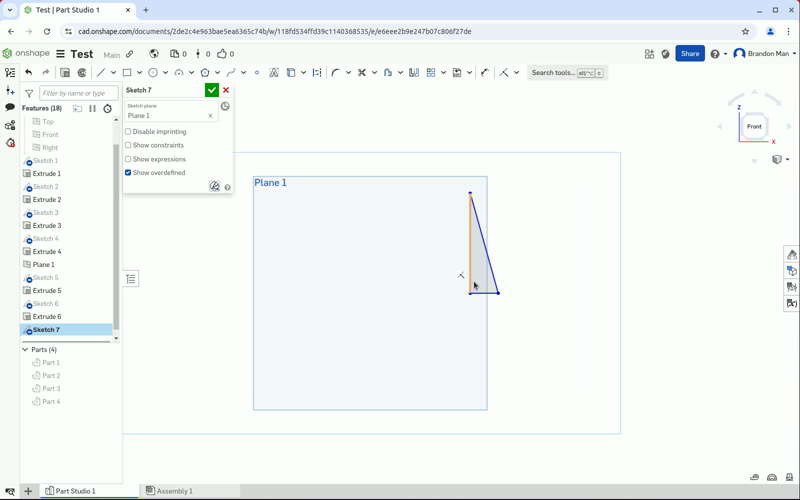
scroll(6)
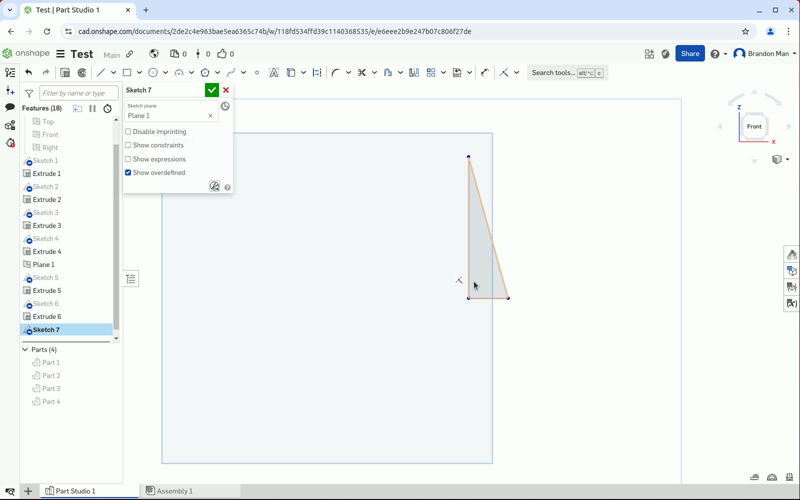
click(474, 281)
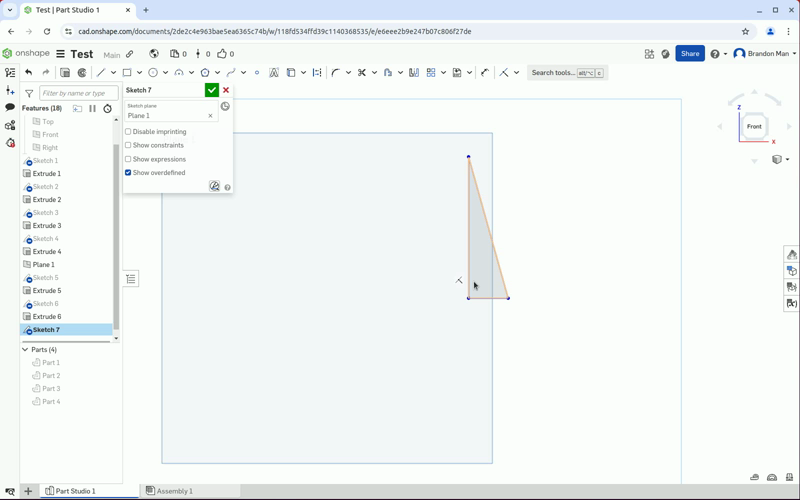
scroll(-6)
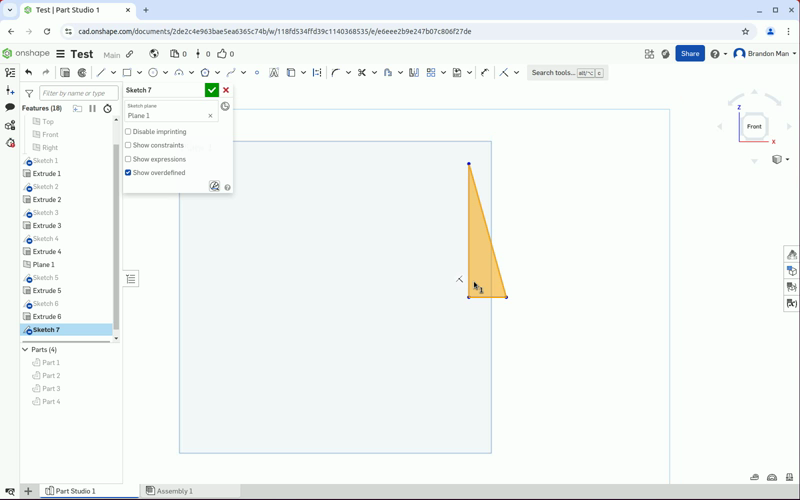
scroll(-6)
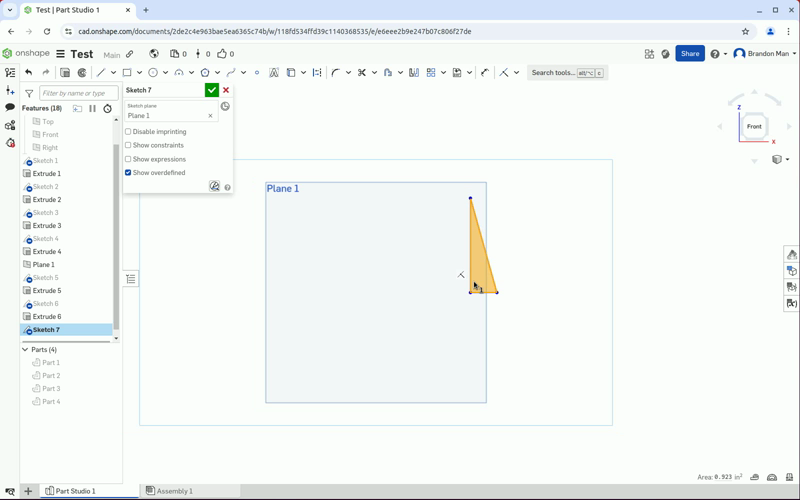
scroll(-6)
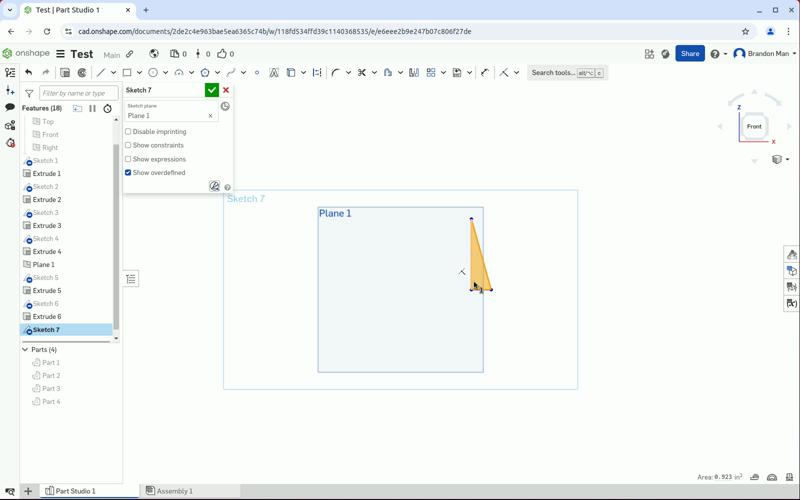
scroll(-6)
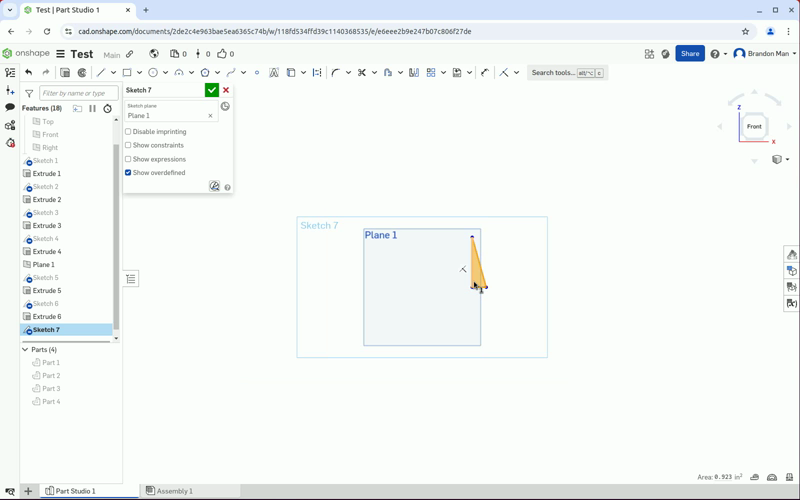
scroll(-6)
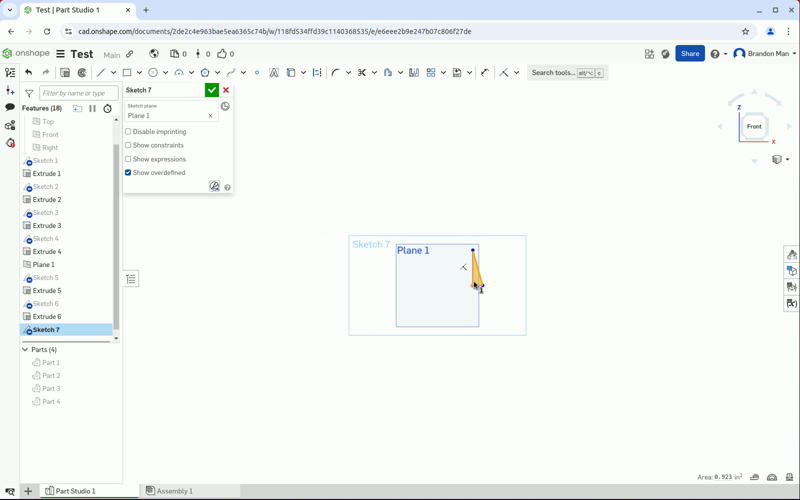
scroll(-6)
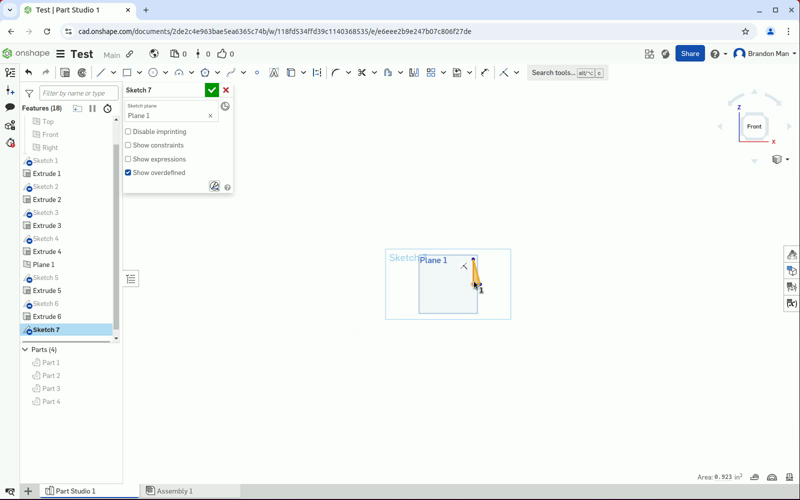
scroll(-6)
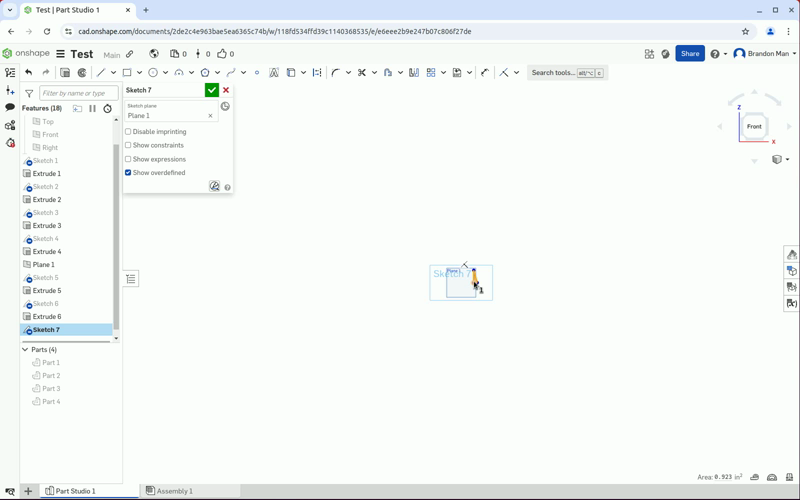
mouse_move(73, 352)
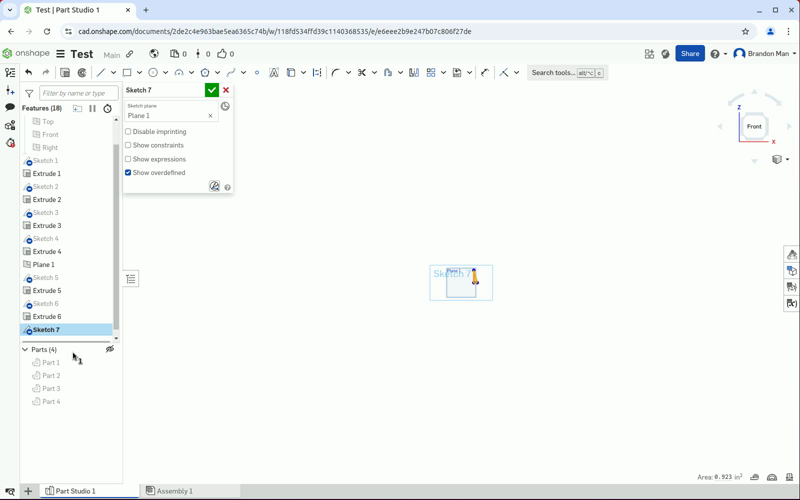
key(shift+y)
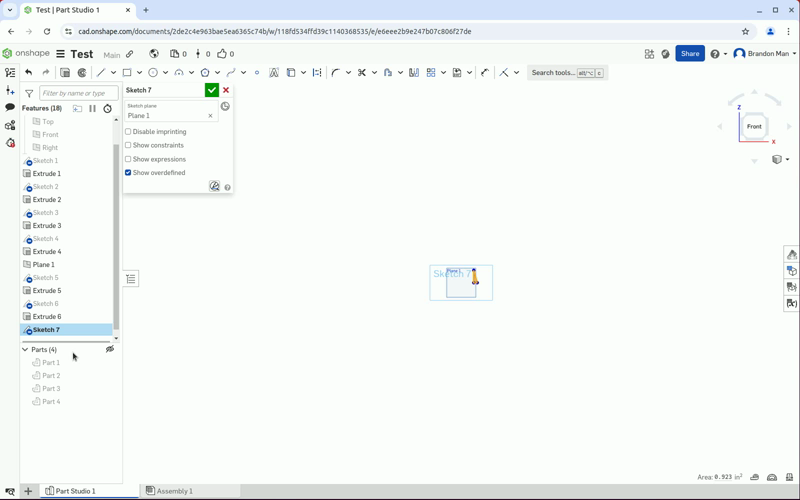
key(shift+e)
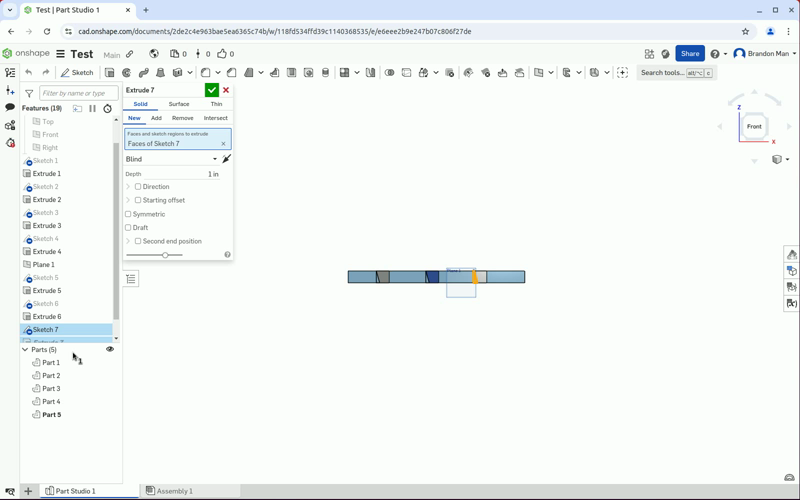
mouse_move(143, 106)
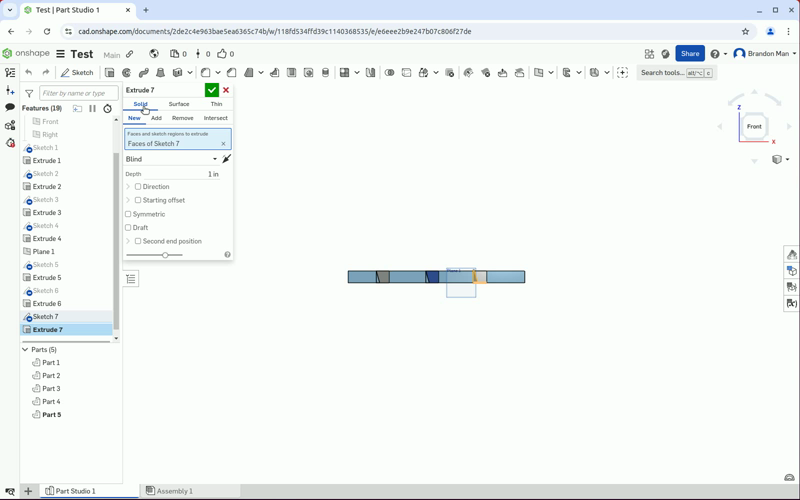
click(143, 106)
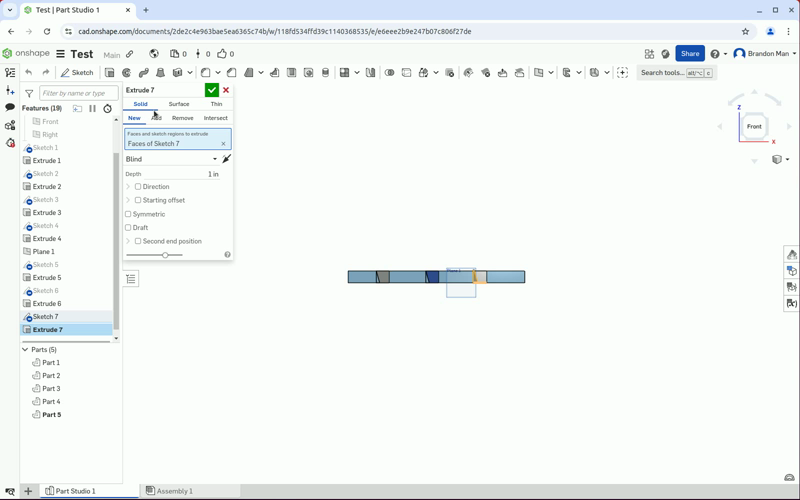
mouse_move(186, 120)
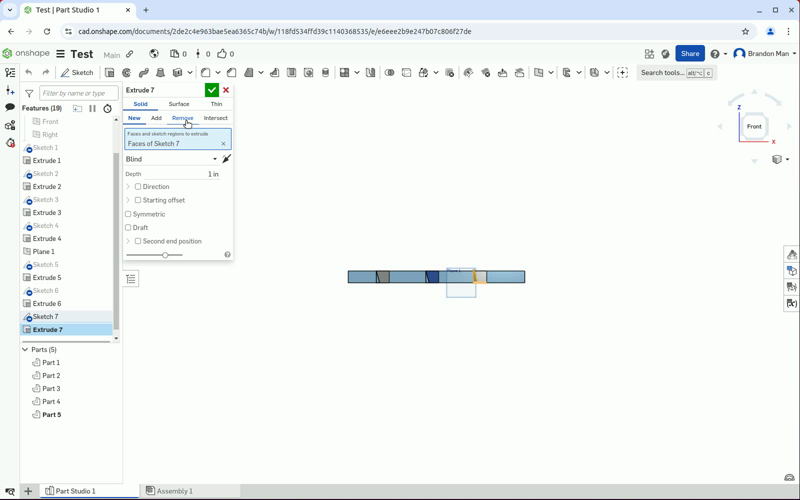
click(186, 120)
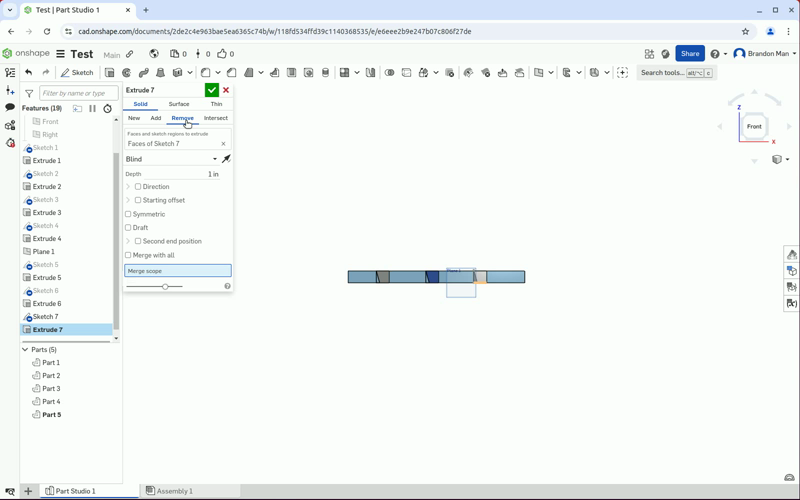
key(tab, 4)
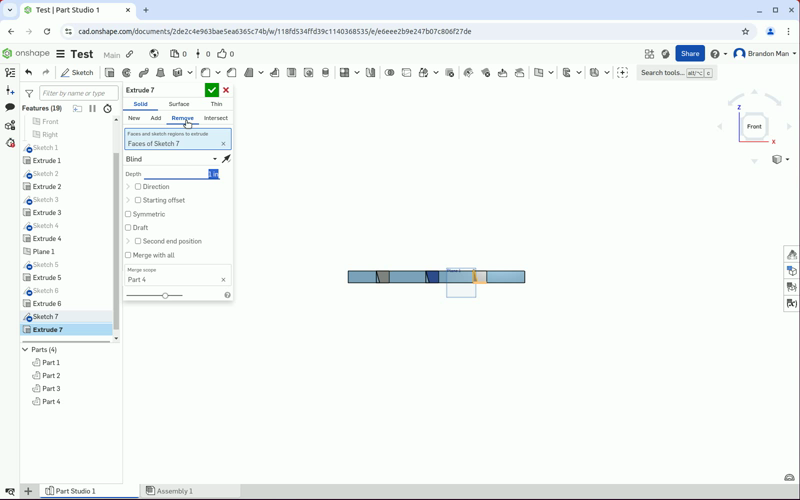
text(2.407)
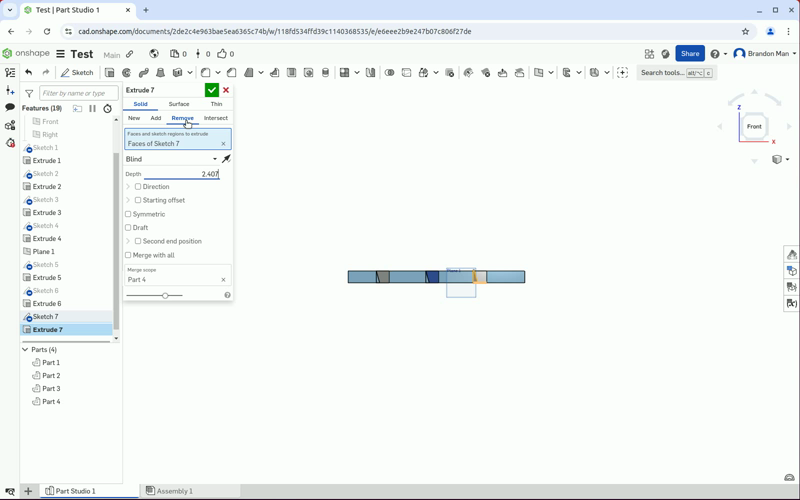
key(tab, 6)
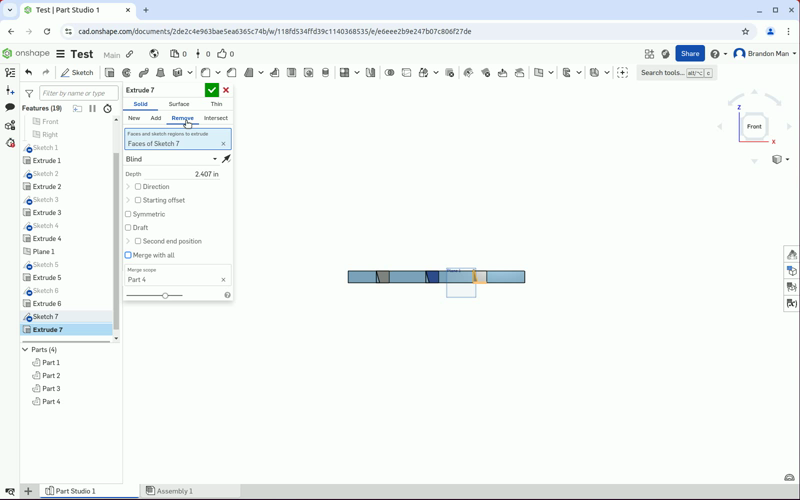
key(space)
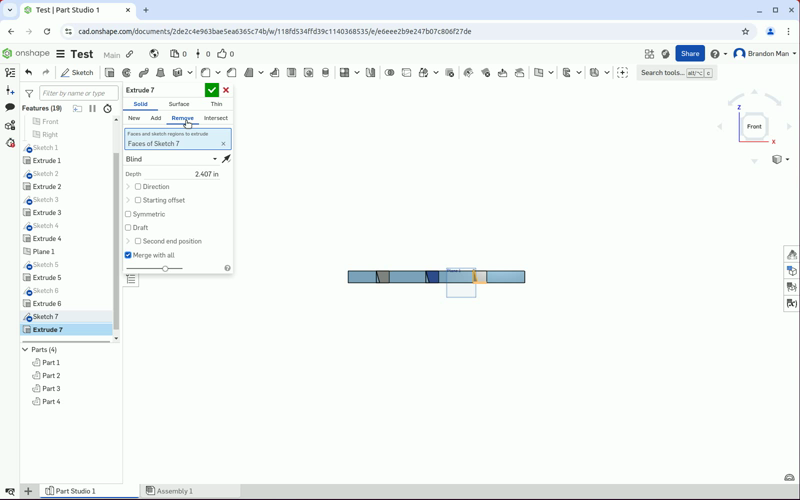
key(enter)
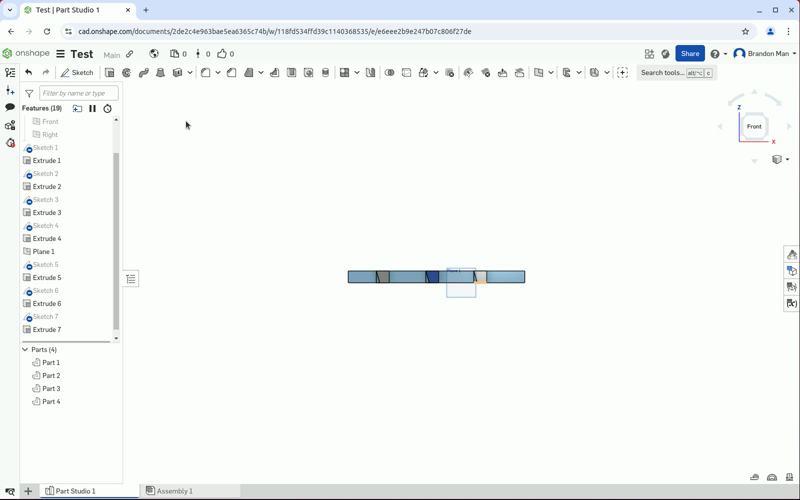
key(shift+h)
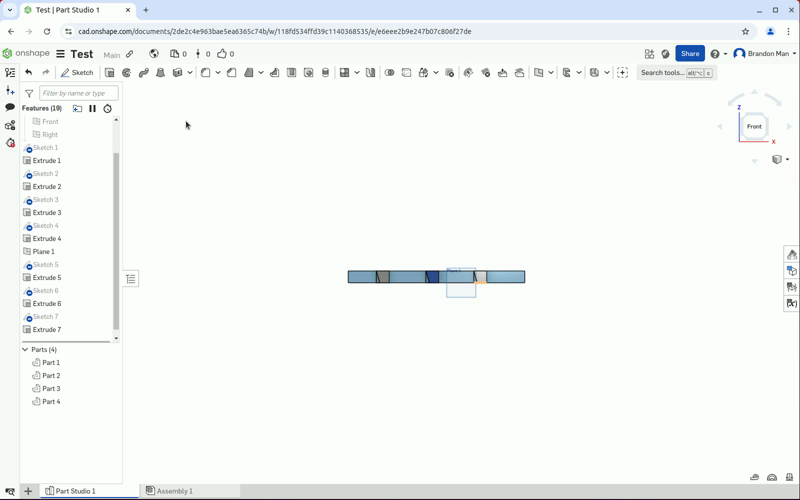
key(shift+h)
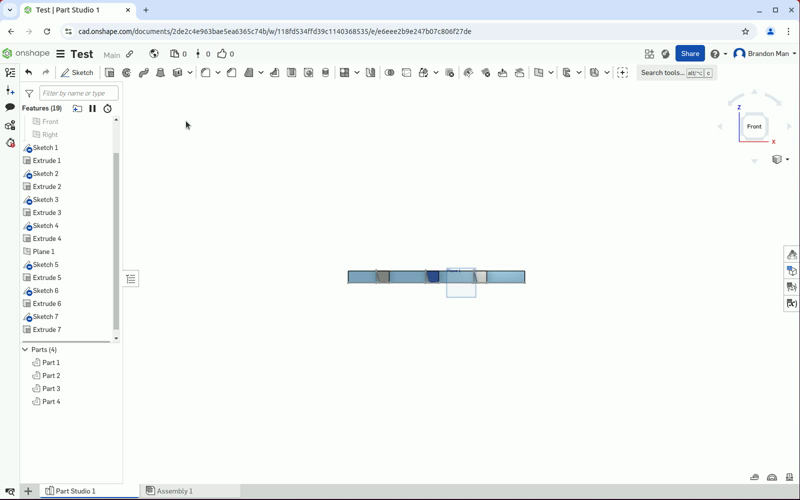
key(shift+7)
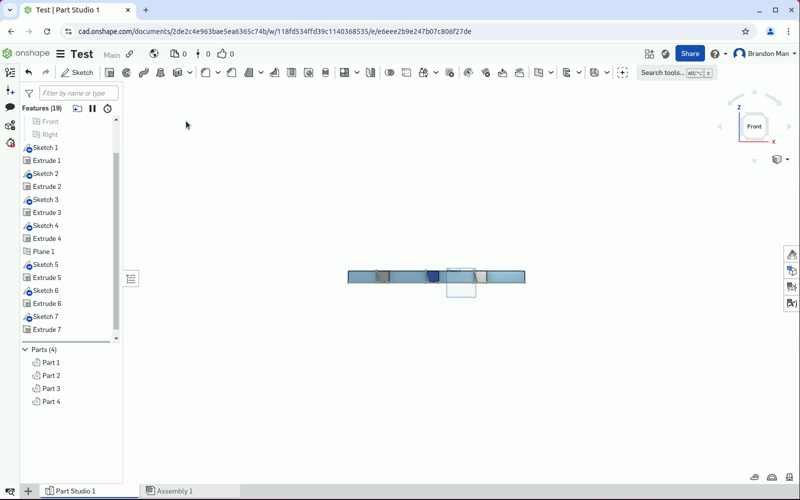
key(left, 2)
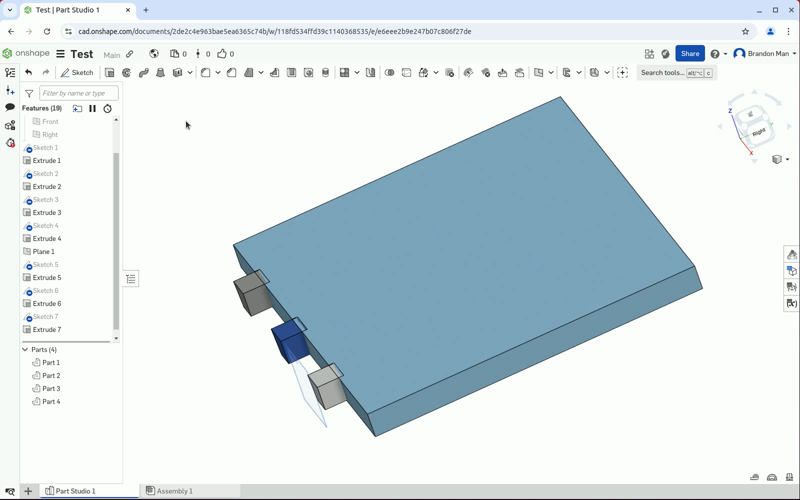
key(down, 2)
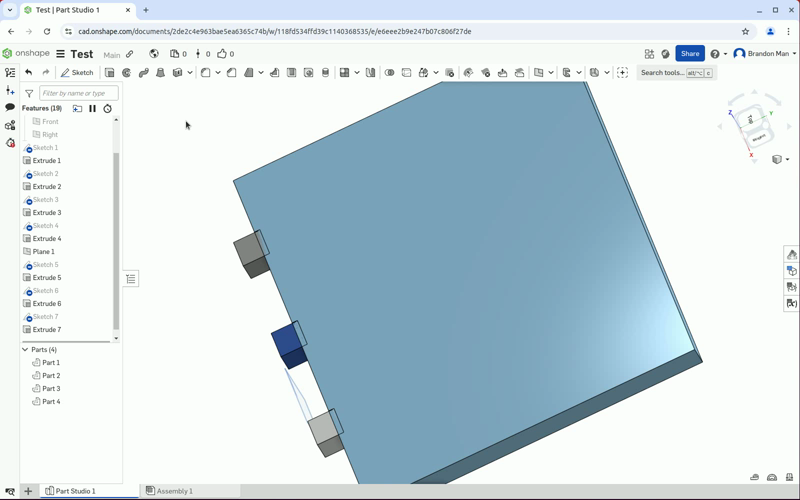
key(up, 2)
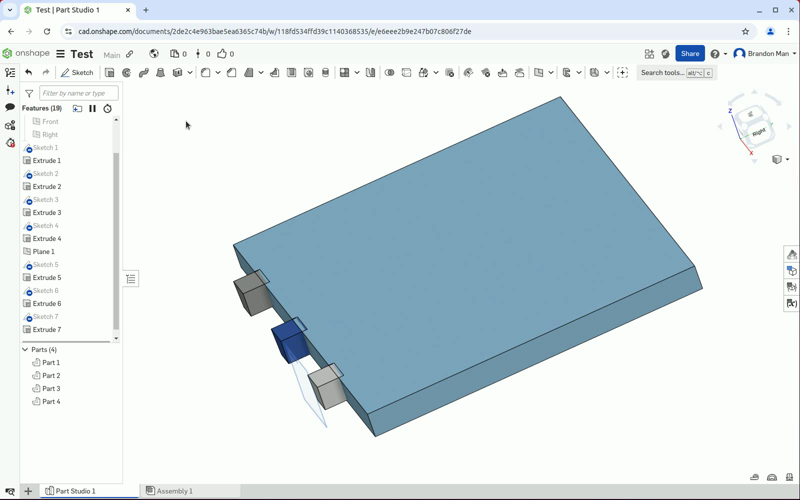
key(right, 2)
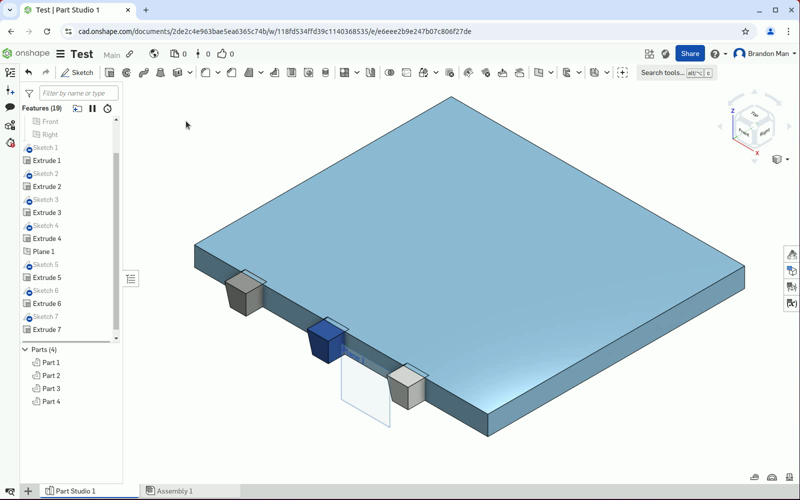
mouse_move(69, 150)
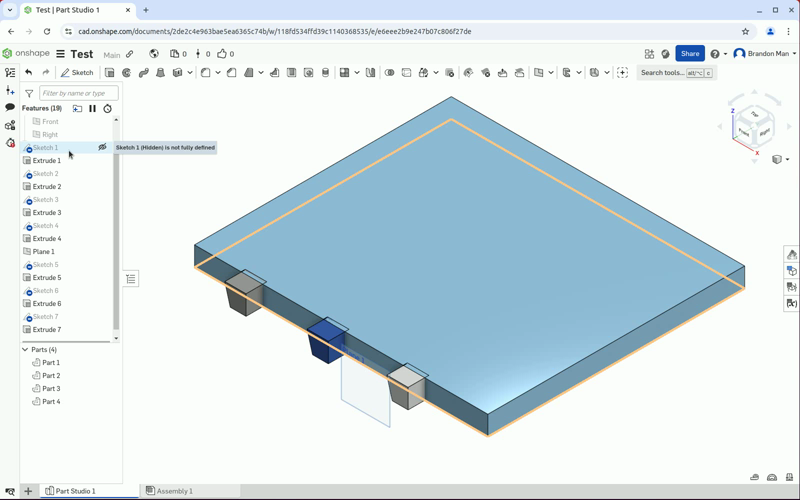
click(69, 150)